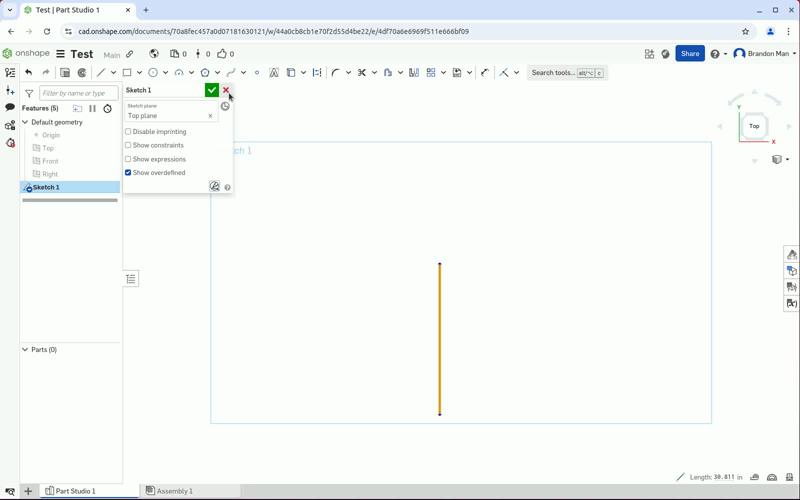
key(shift+h)
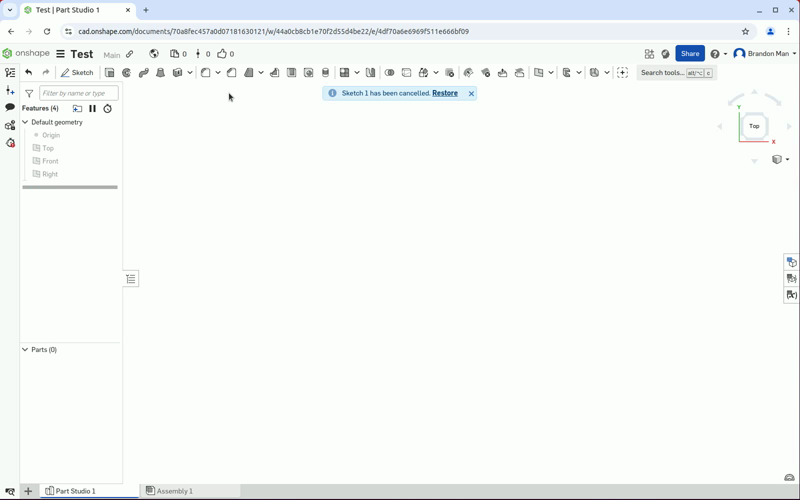
mouse_move(73, 352)
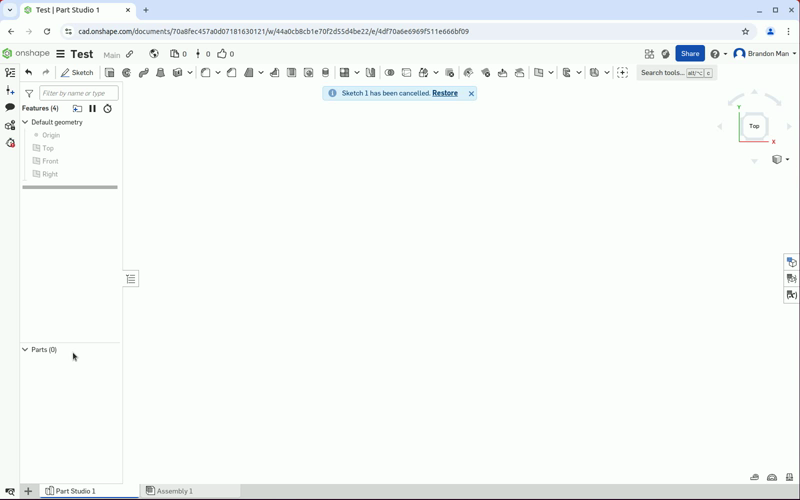
key(y)
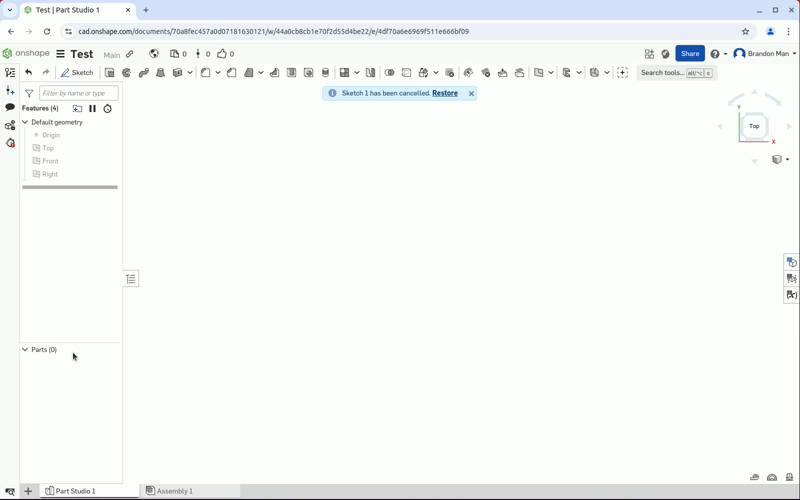
key(shift+p)
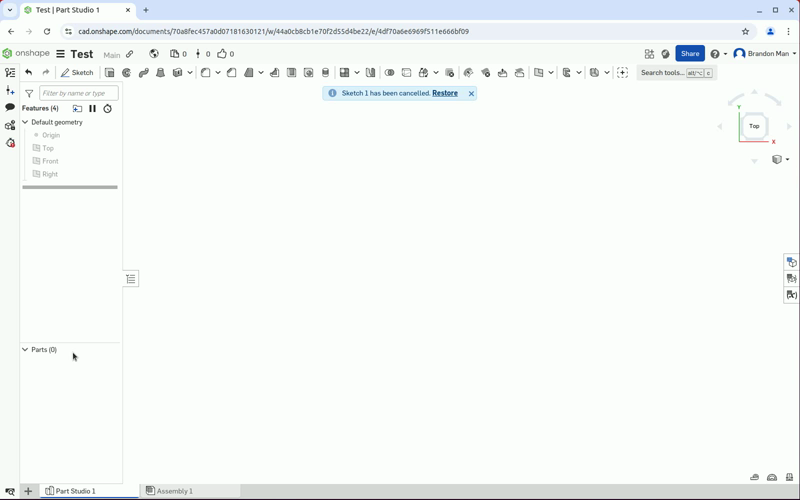
key(space)
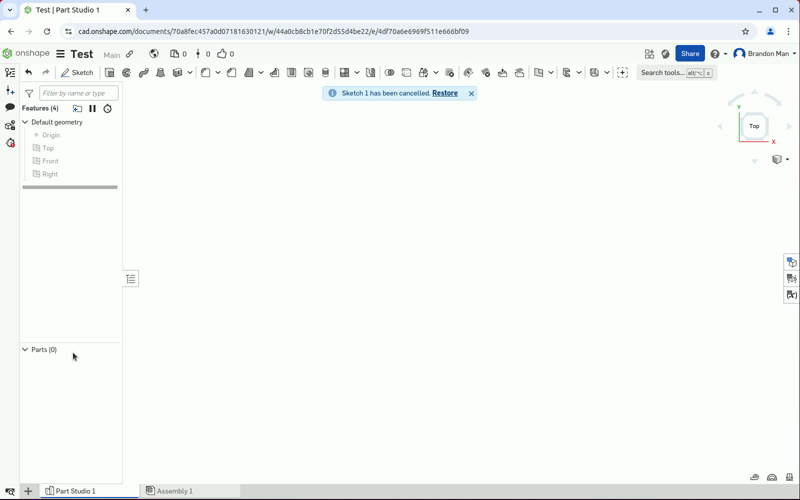
key_down(shift)
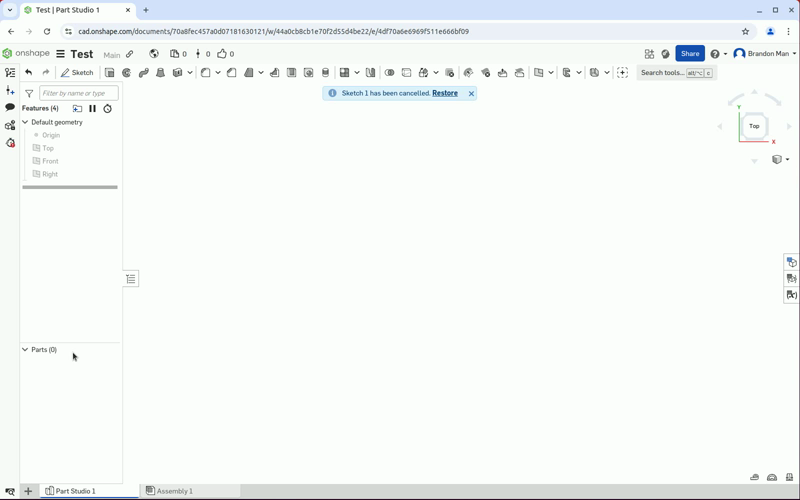
key(up)
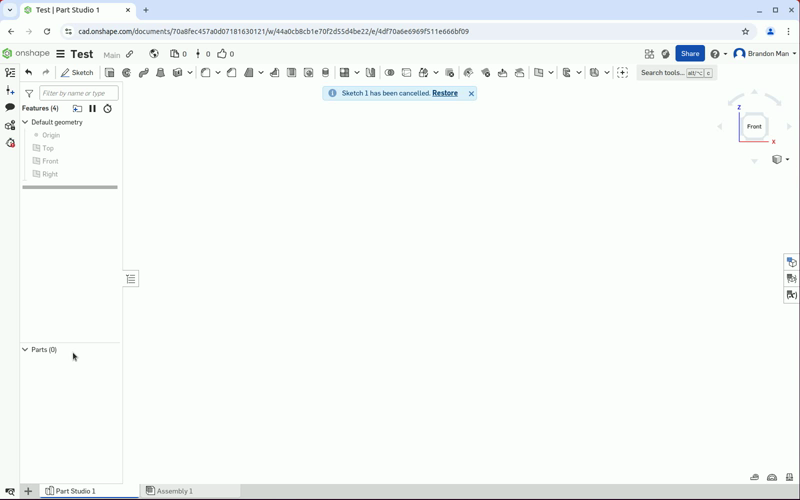
key_up(shift)
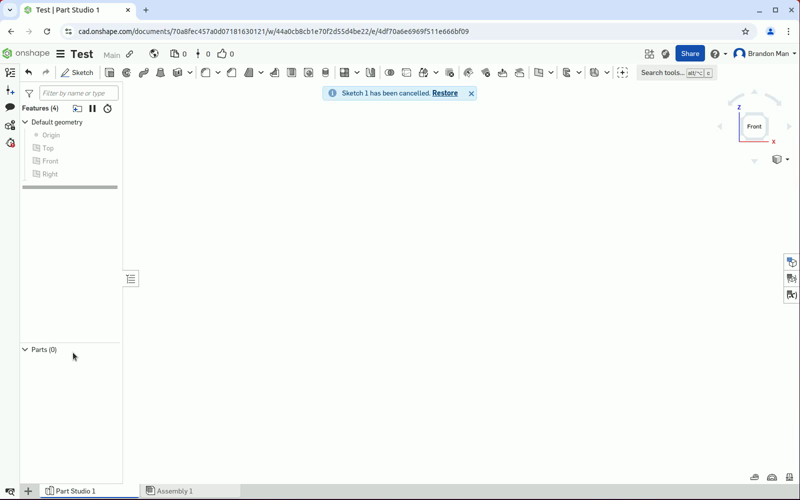
mouse_move(73, 352)
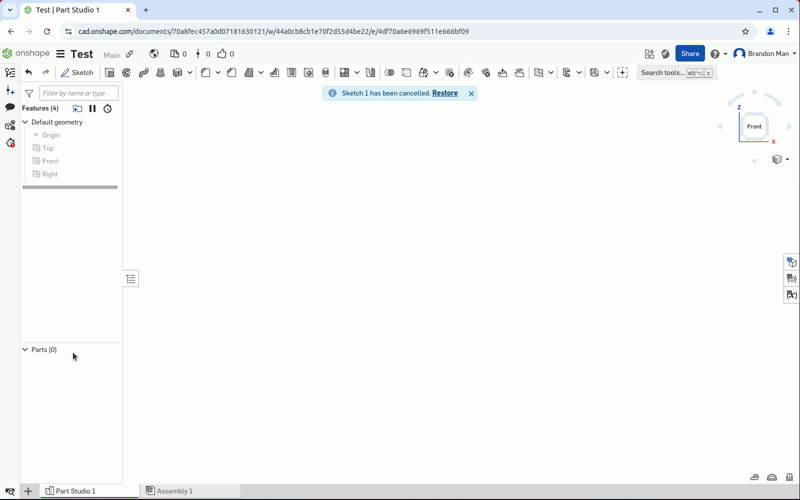
key(shift+y)
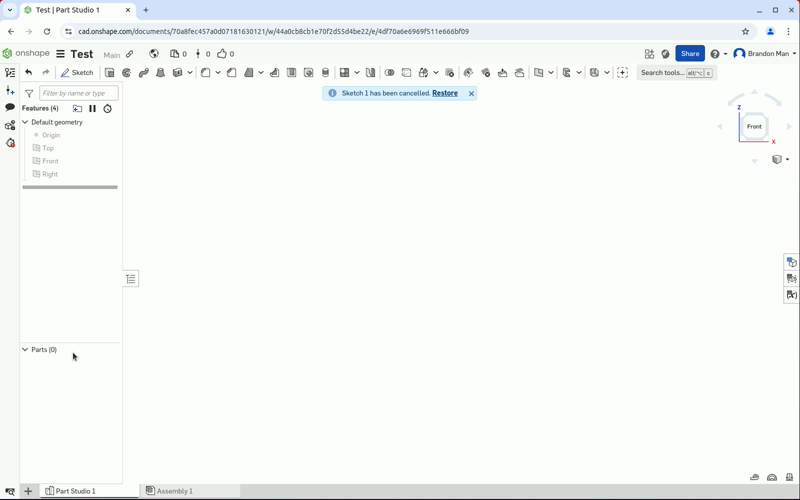
key(shift+s)
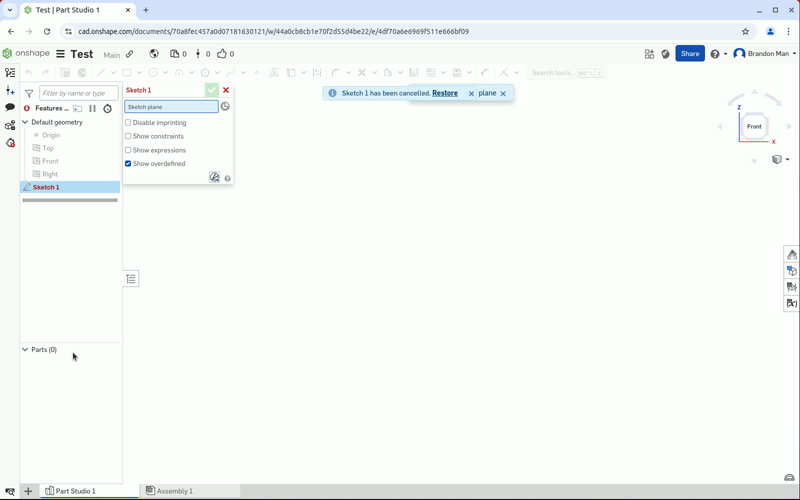
mouse_move(73, 163)
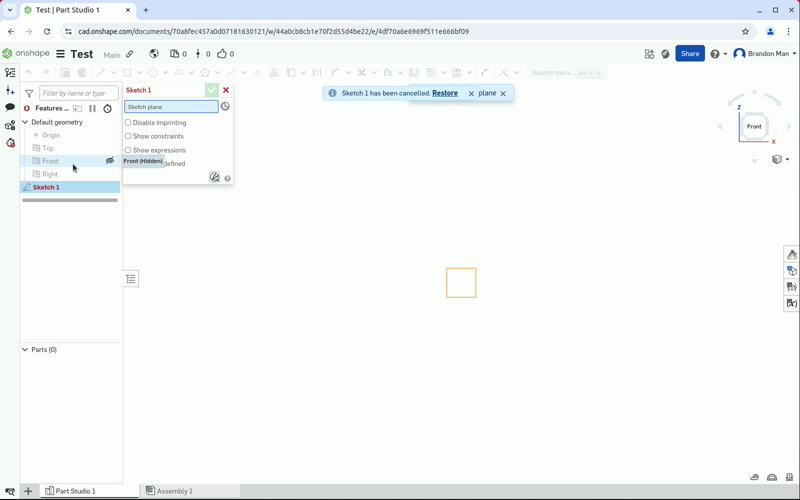
click(73, 163)
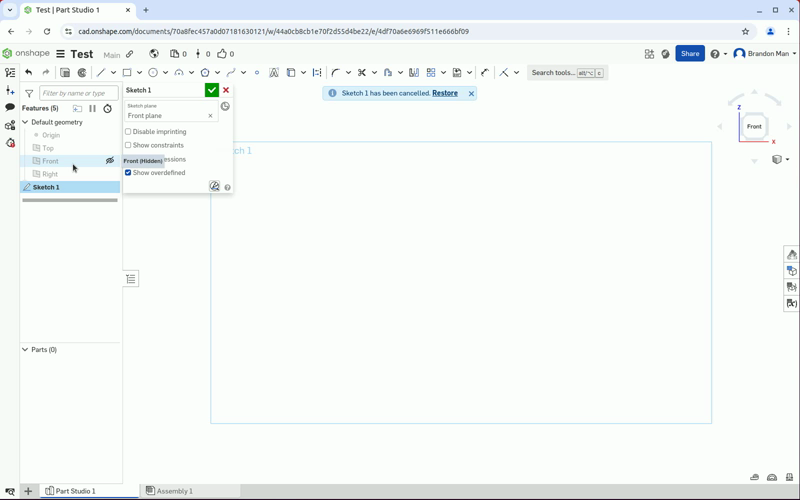
mouse_move(73, 352)
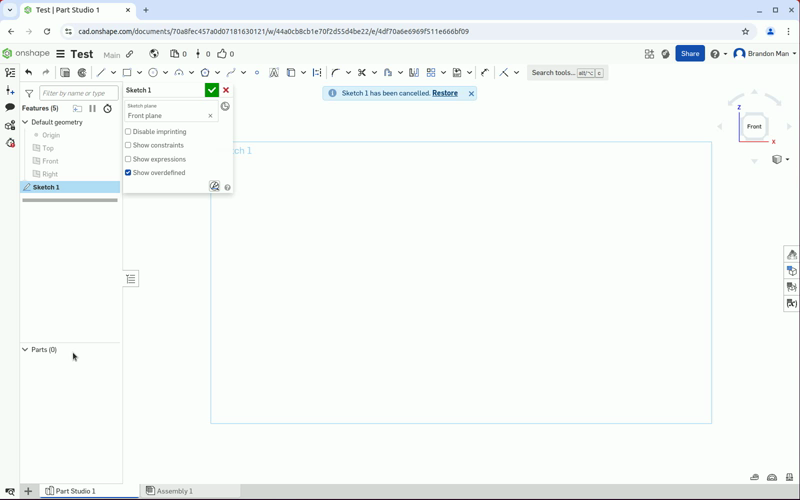
key(y)
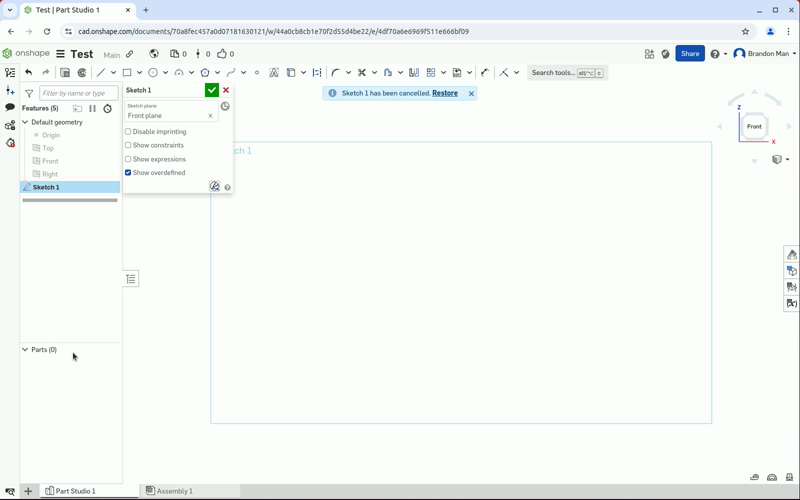
key(l)
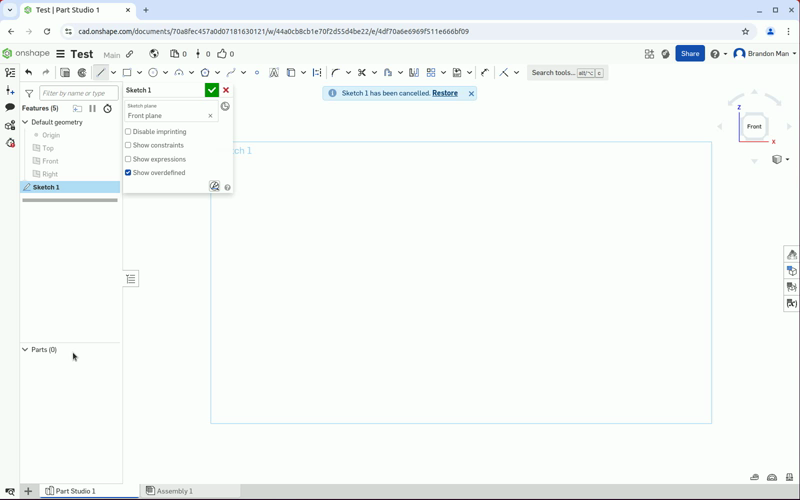
key_down(shift)
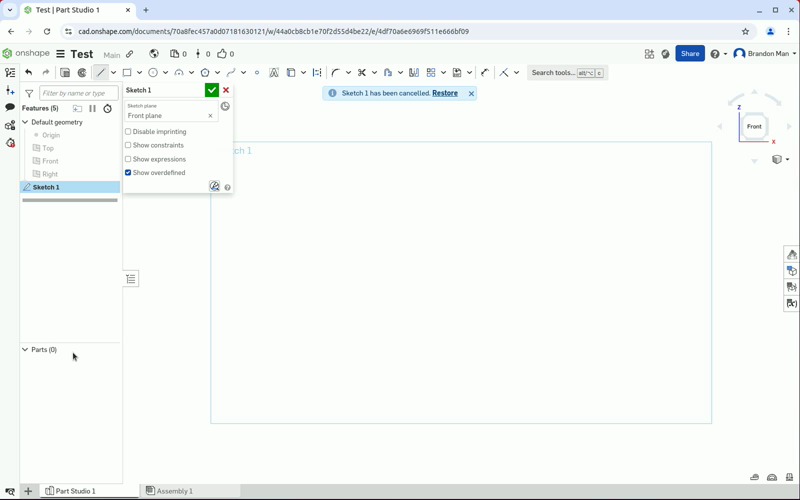
mouse_move(361, 275)
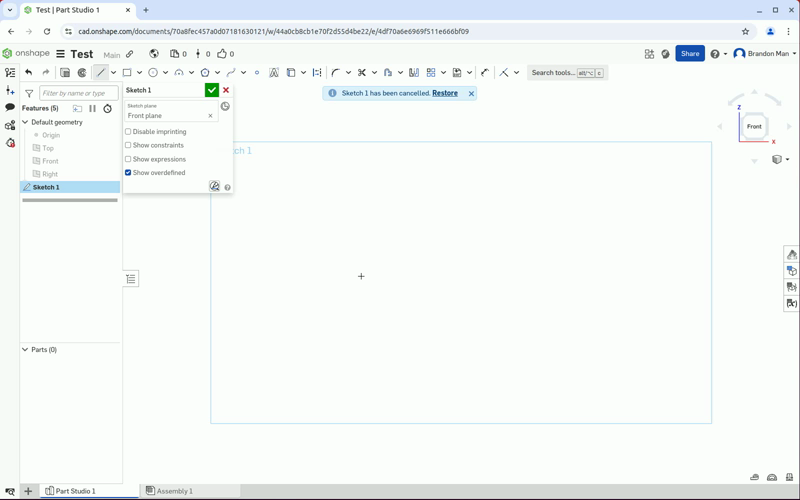
click(361, 275)
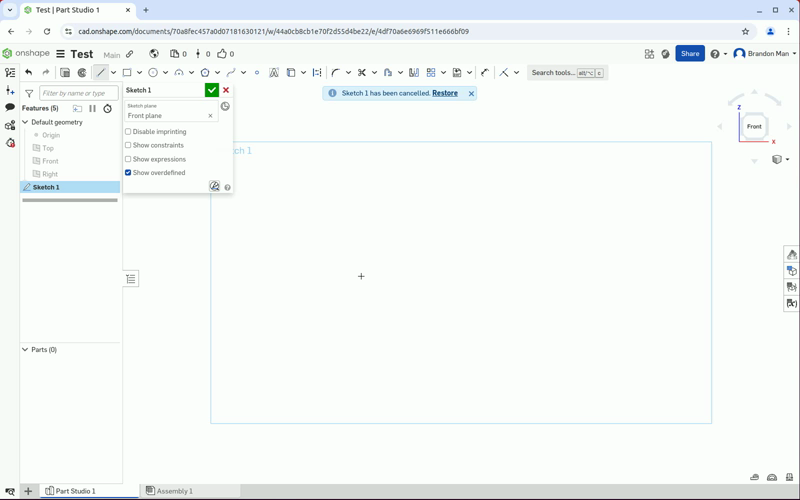
key_up(shift)
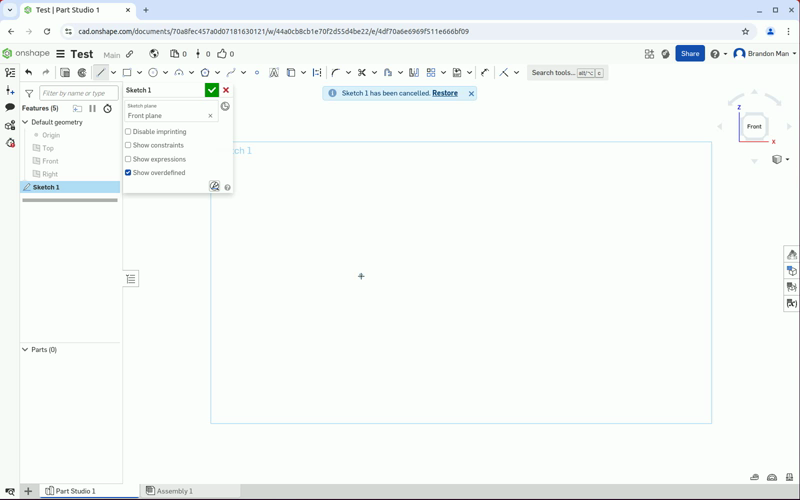
key_down(shift)
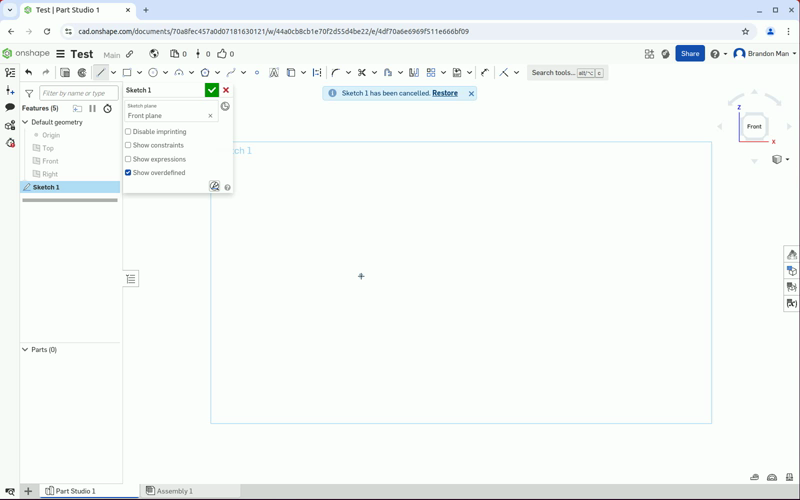
mouse_move(391, 275)
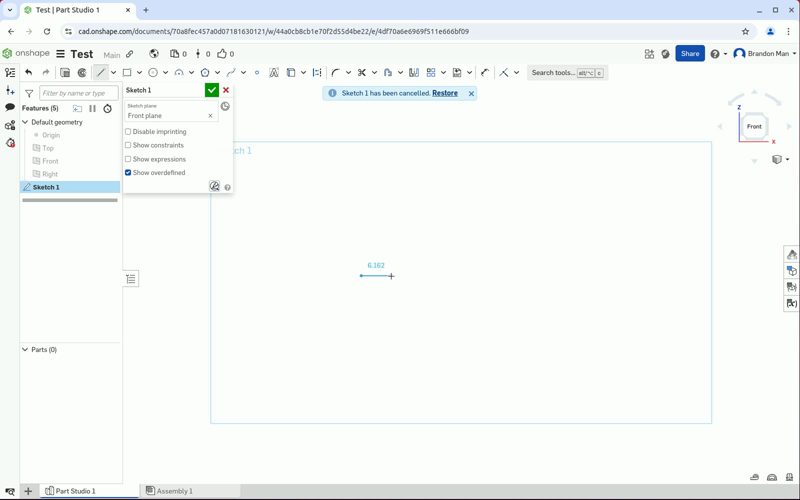
mouse_move(371, 275)
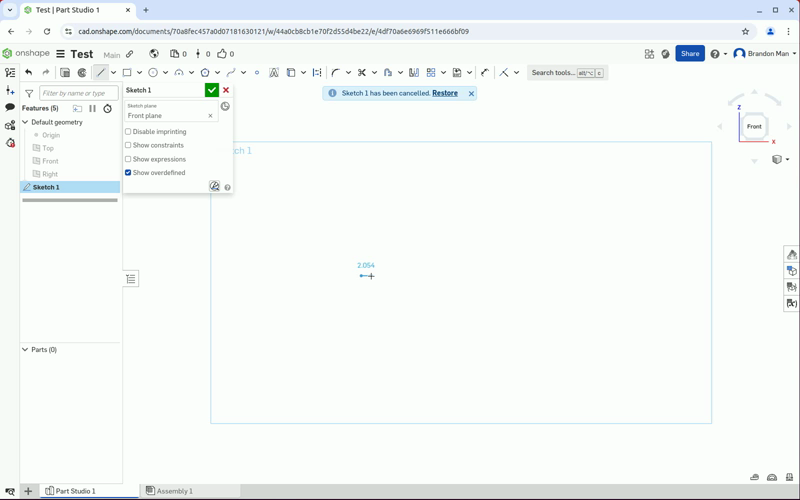
click(371, 275)
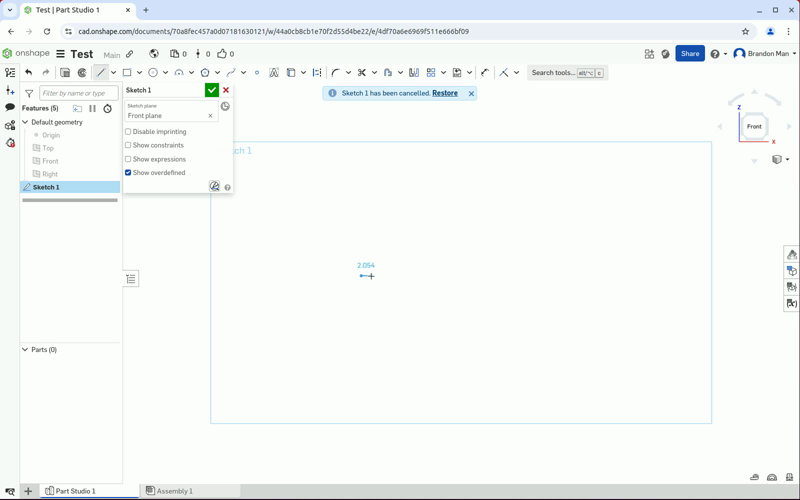
key_up(shift)
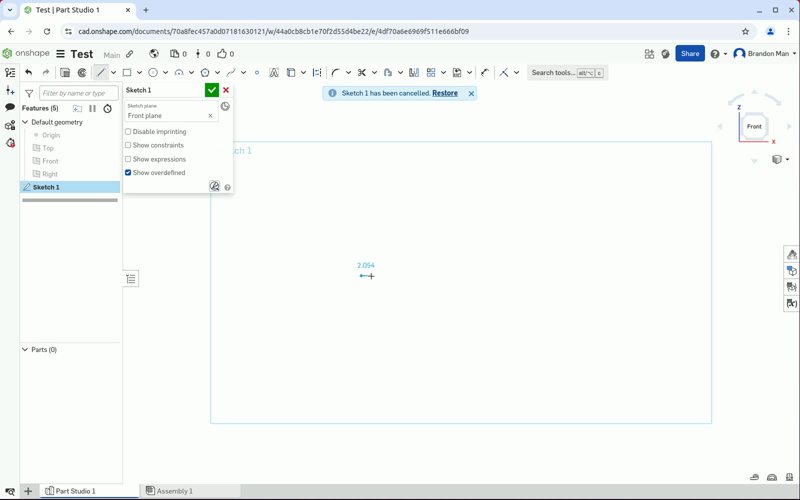
key_down(shift)
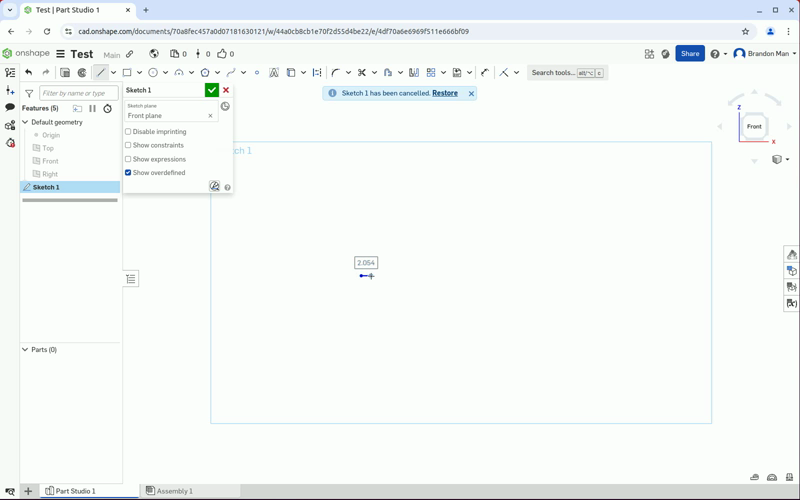
mouse_move(401, 275)
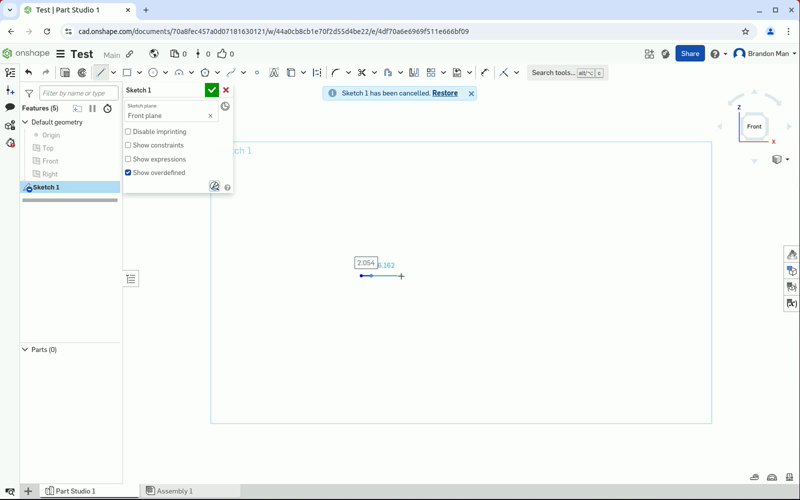
mouse_move(374, 275)
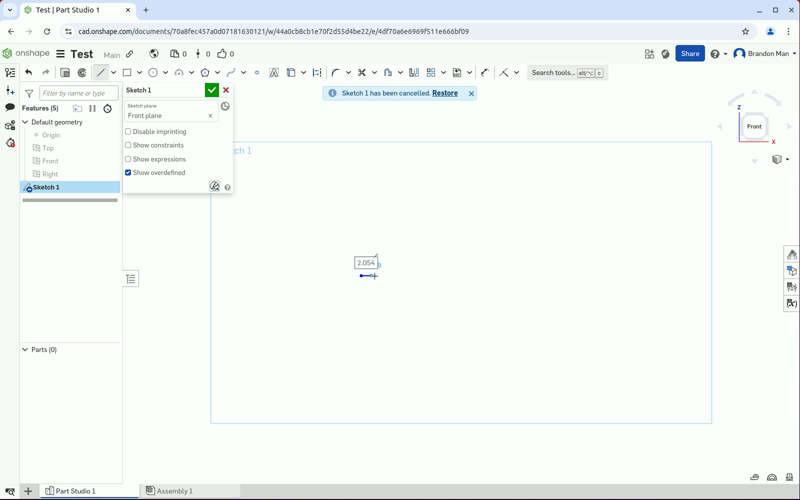
scroll(6)
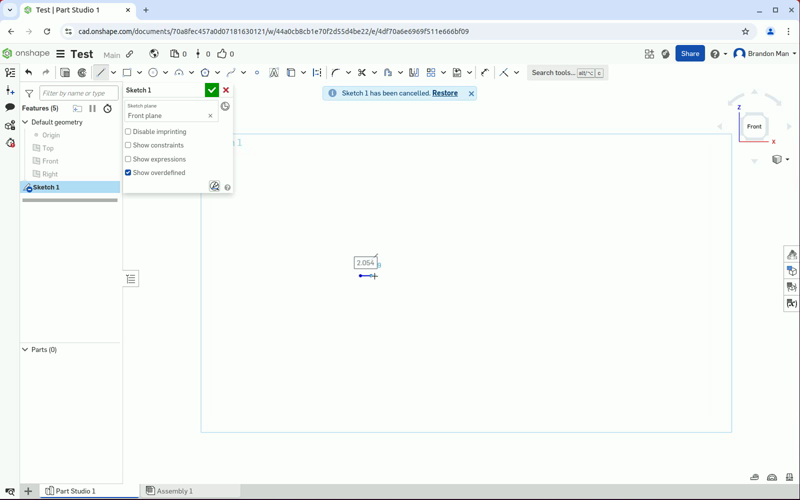
scroll(6)
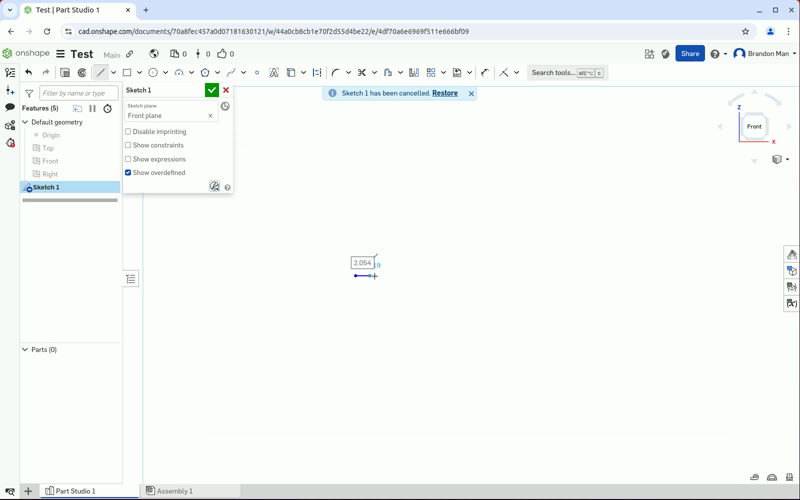
scroll(6)
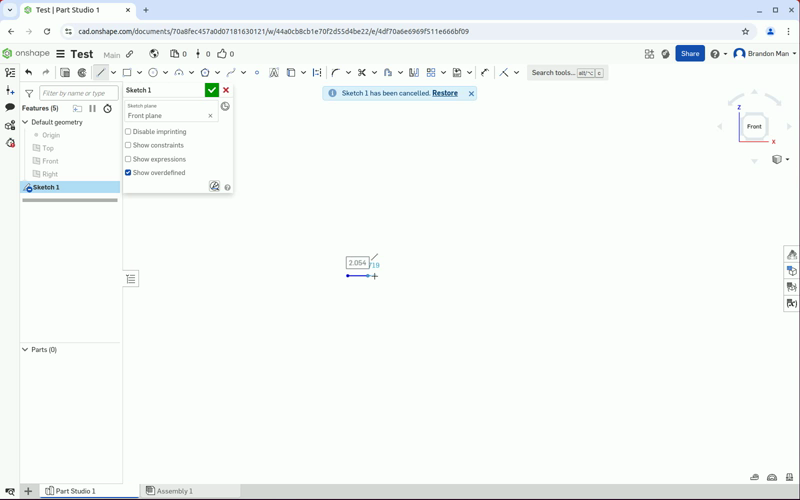
scroll(6)
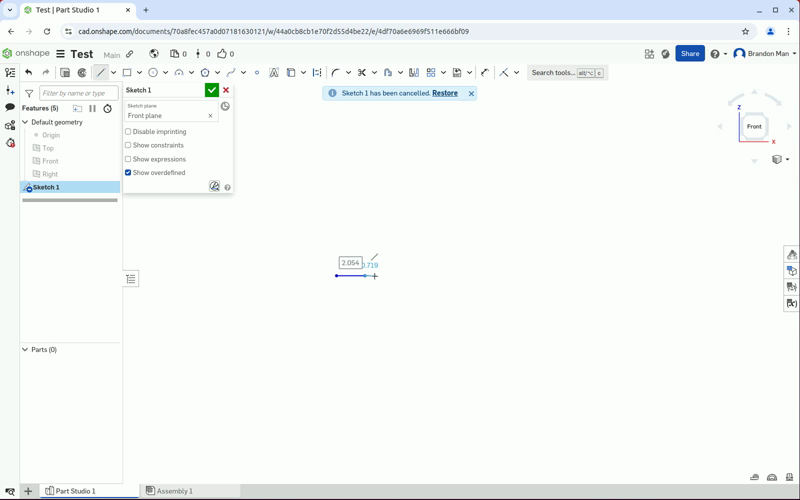
scroll(6)
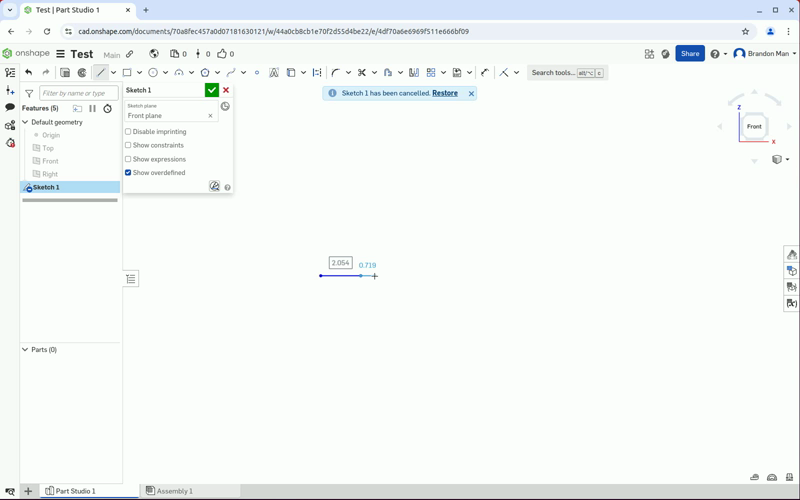
scroll(6)
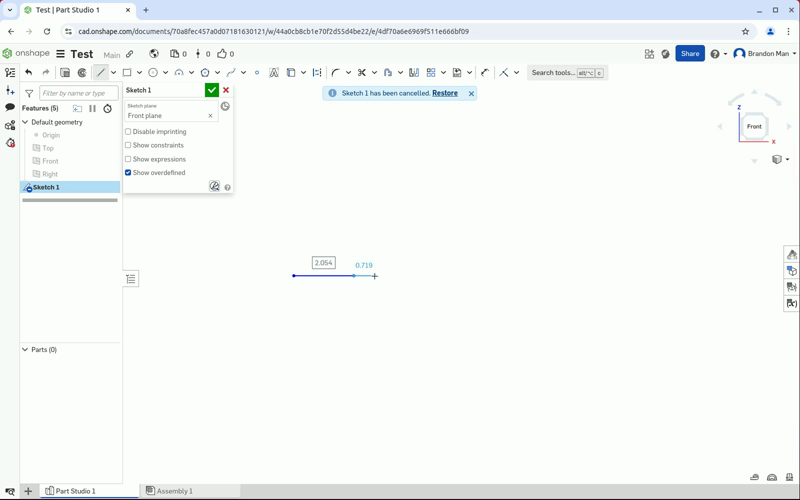
scroll(6)
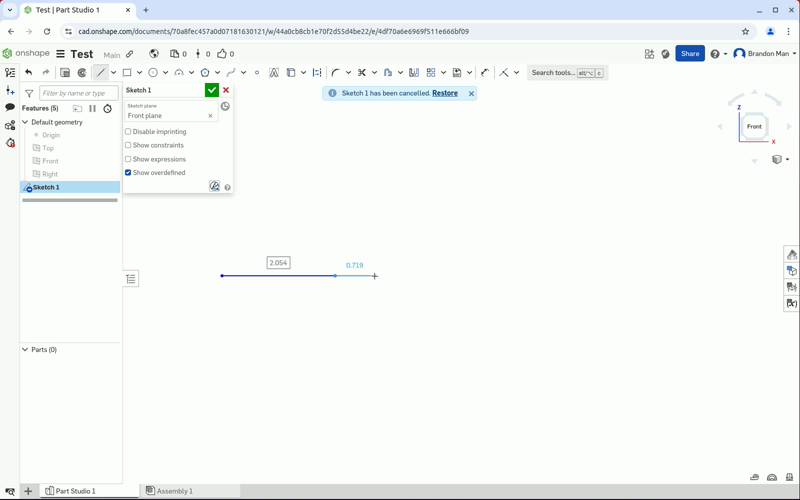
click(374, 275)
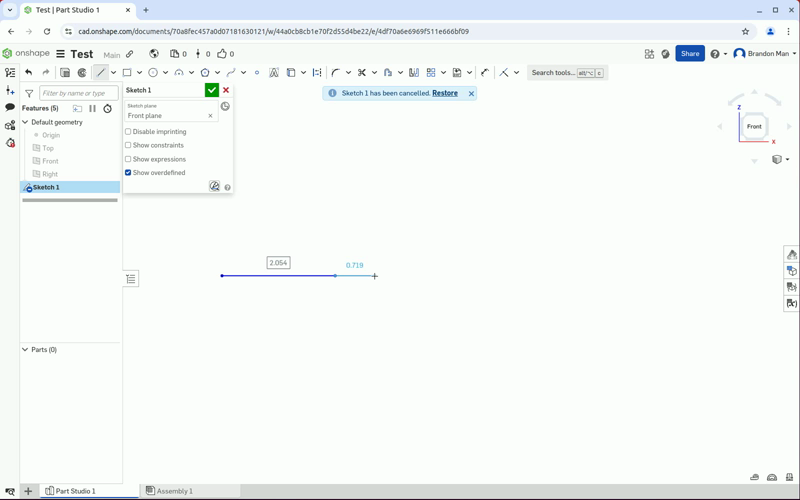
scroll(-6)
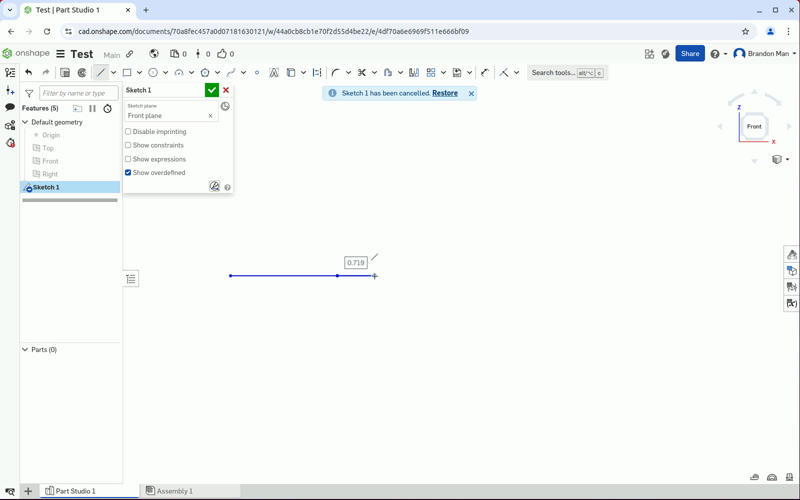
scroll(-6)
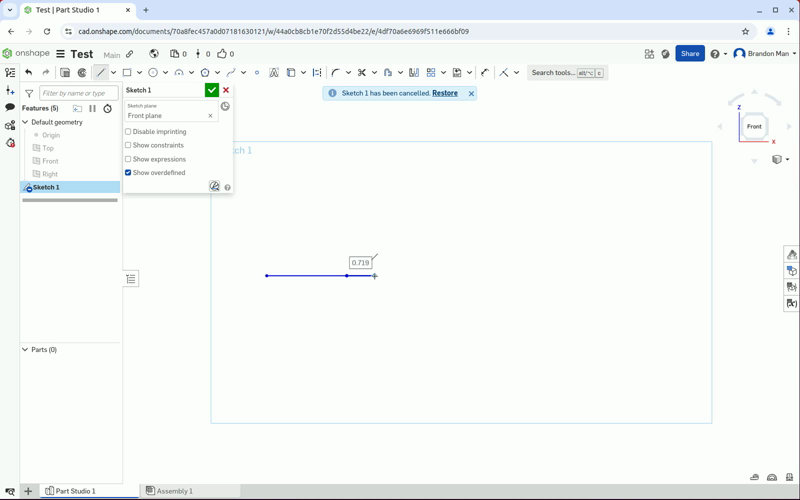
scroll(-6)
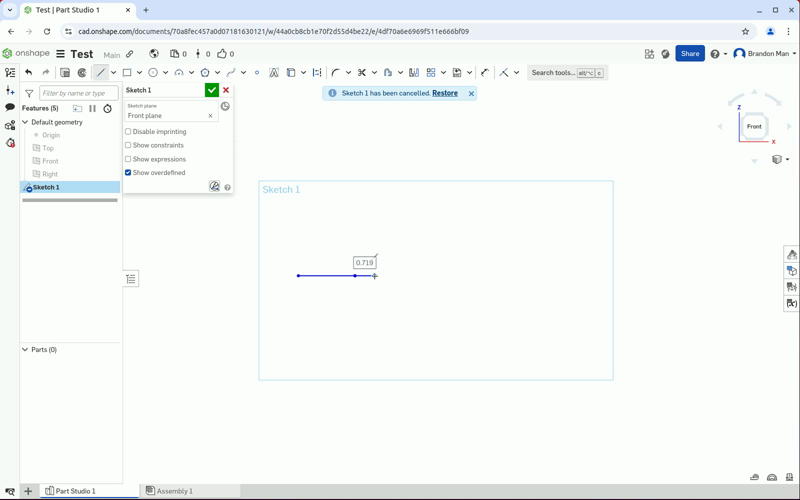
scroll(-6)
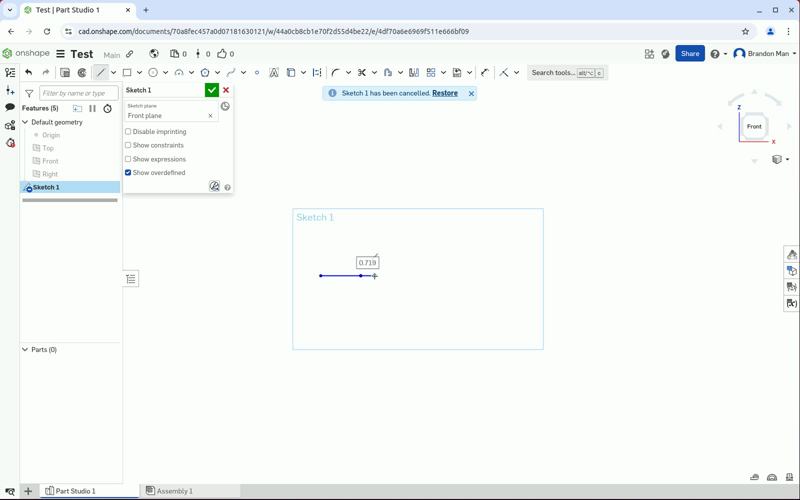
scroll(-6)
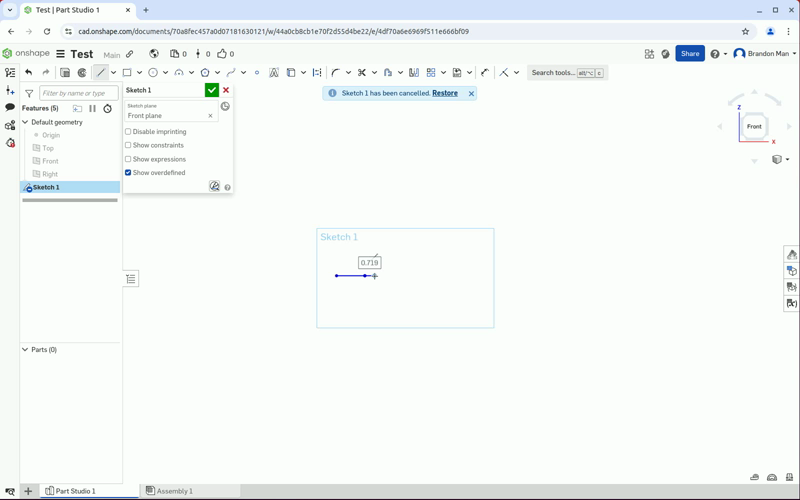
scroll(-6)
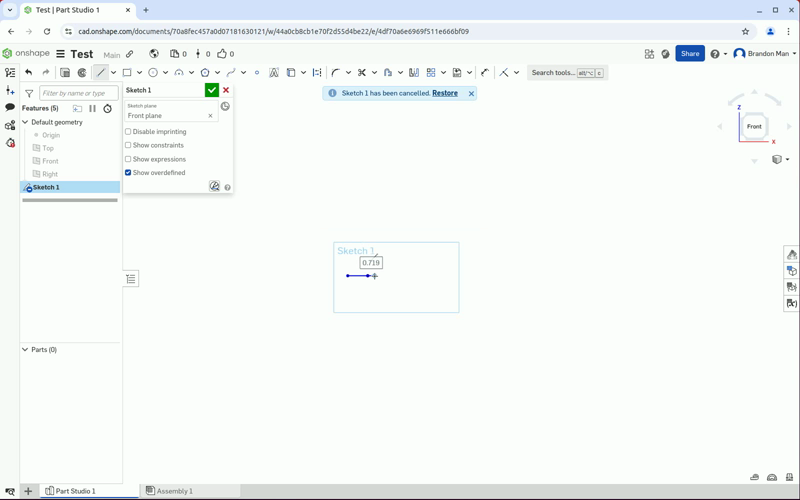
scroll(-6)
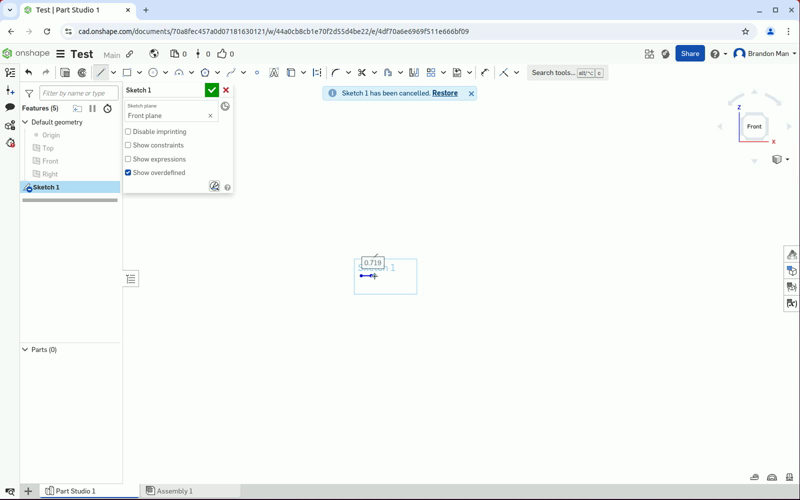
key_up(shift)
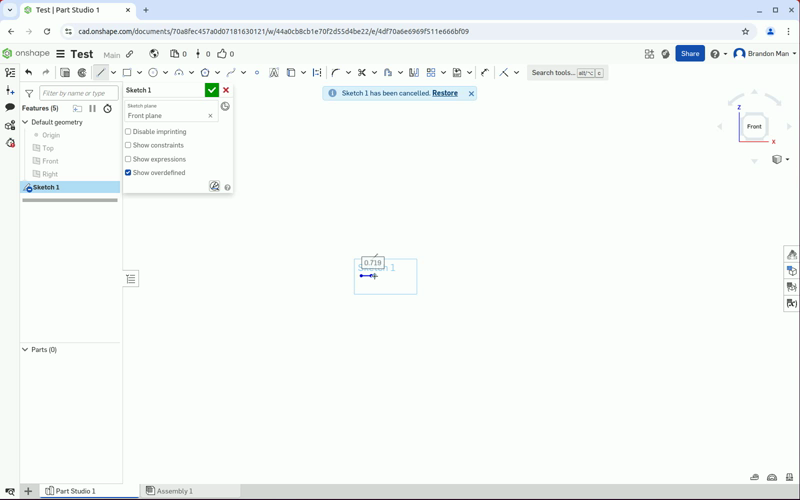
key_down(shift)
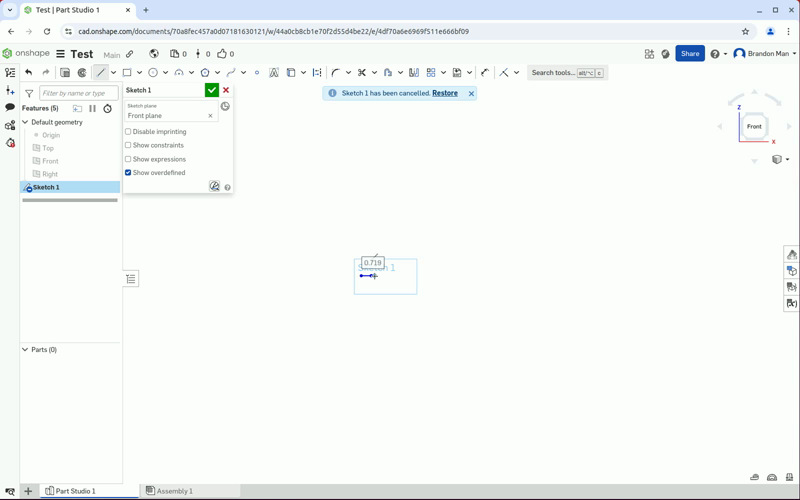
mouse_move(456, 276)
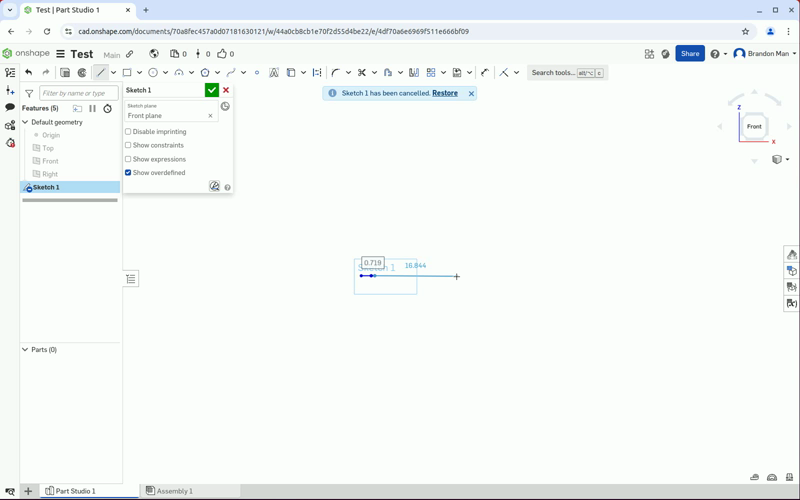
click(456, 276)
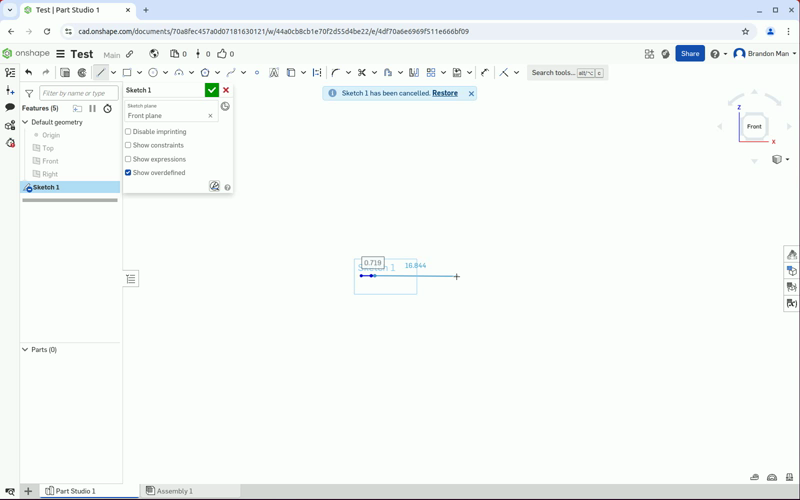
key_up(shift)
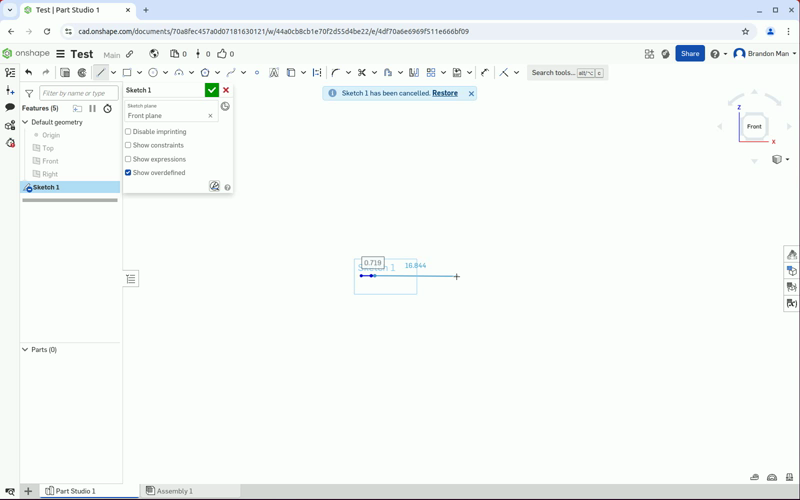
key_down(shift)
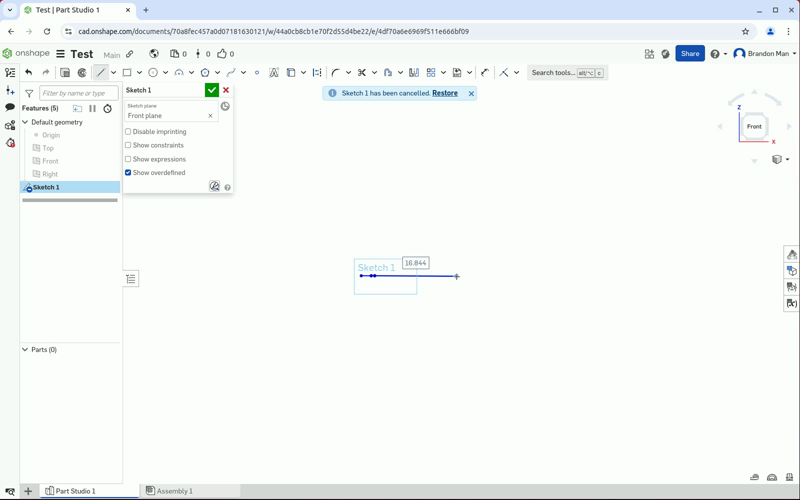
mouse_move(486, 276)
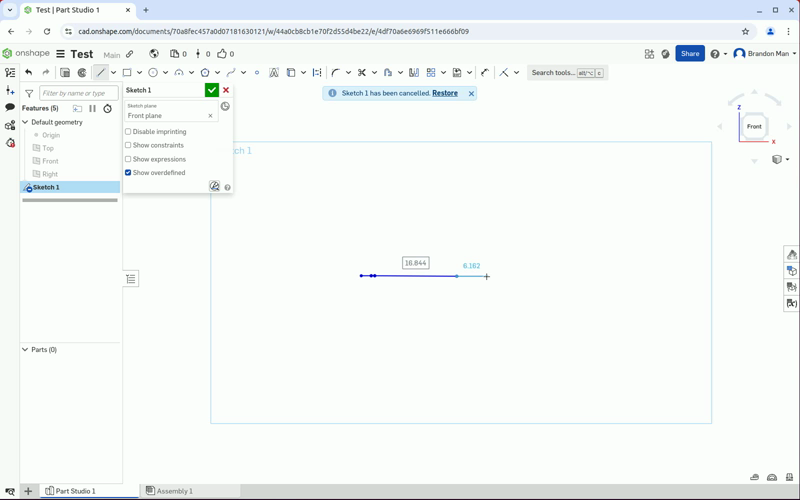
mouse_move(460, 276)
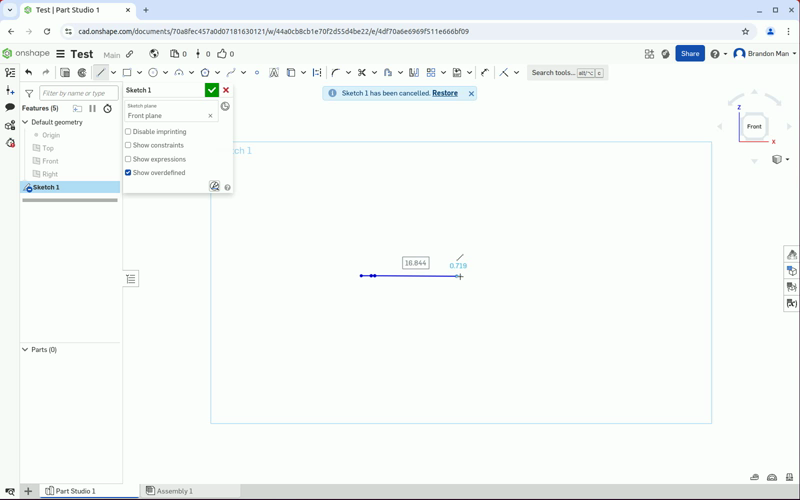
scroll(6)
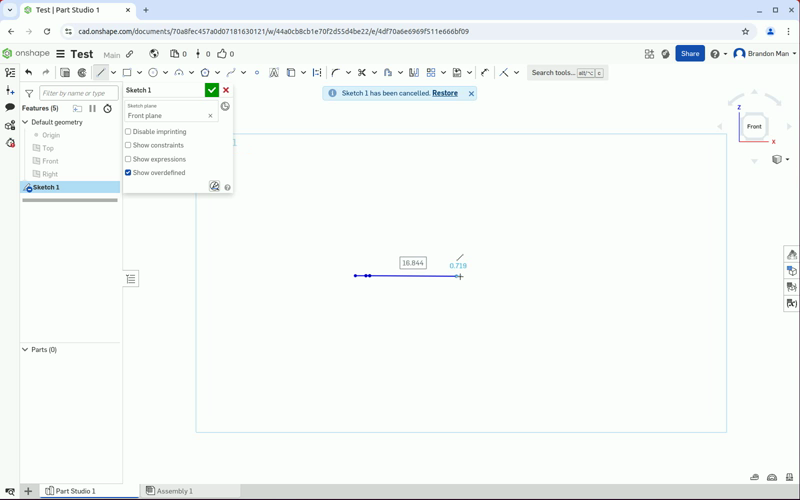
scroll(6)
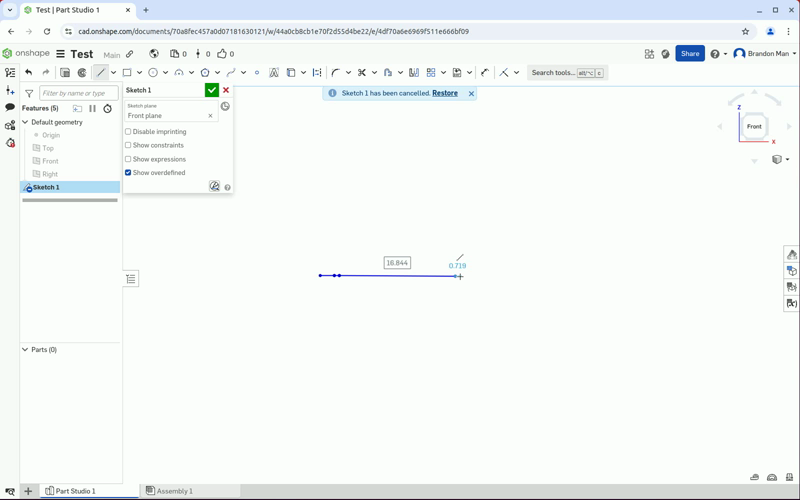
scroll(6)
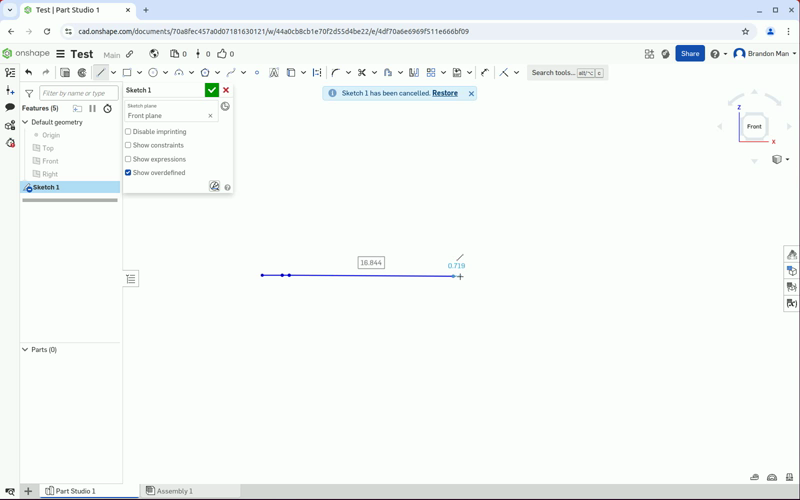
scroll(6)
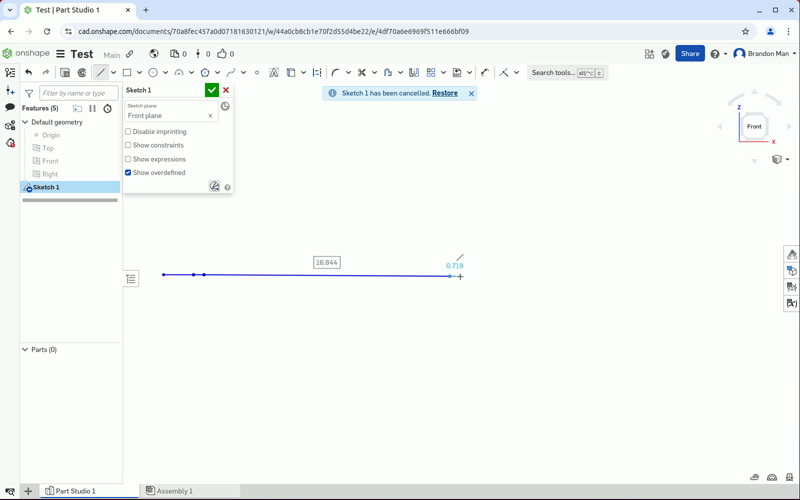
scroll(6)
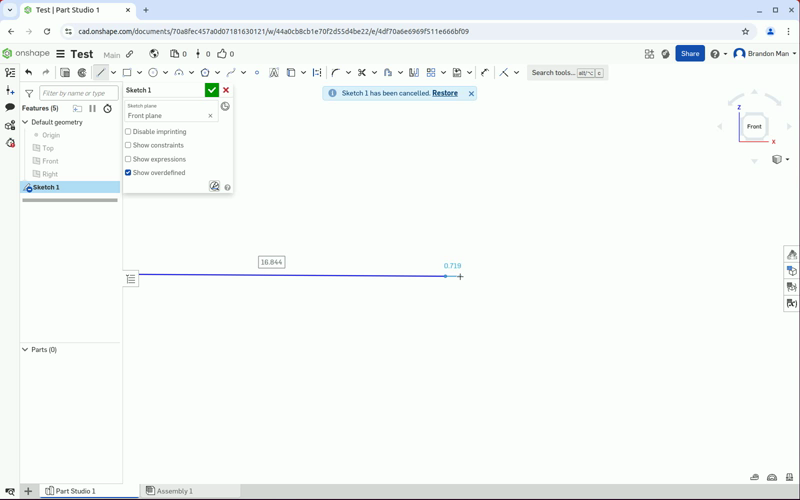
scroll(6)
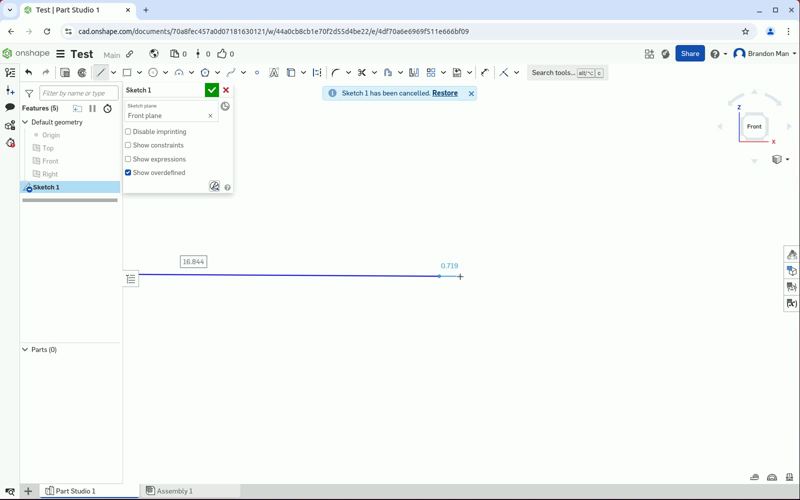
scroll(6)
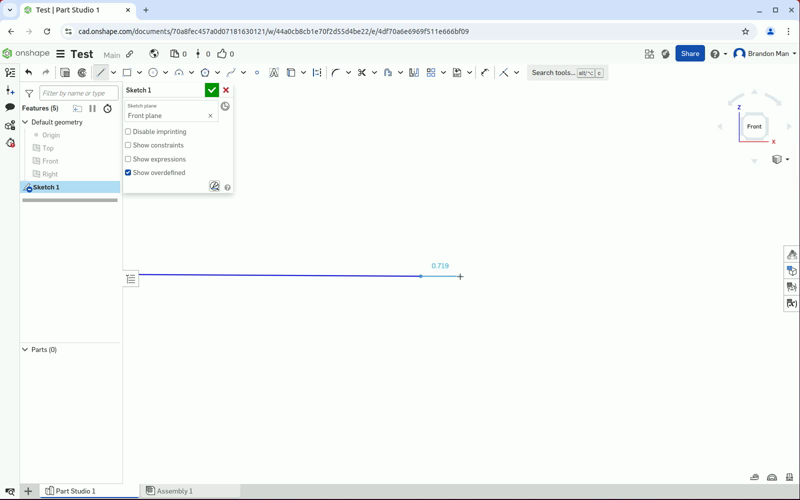
click(460, 276)
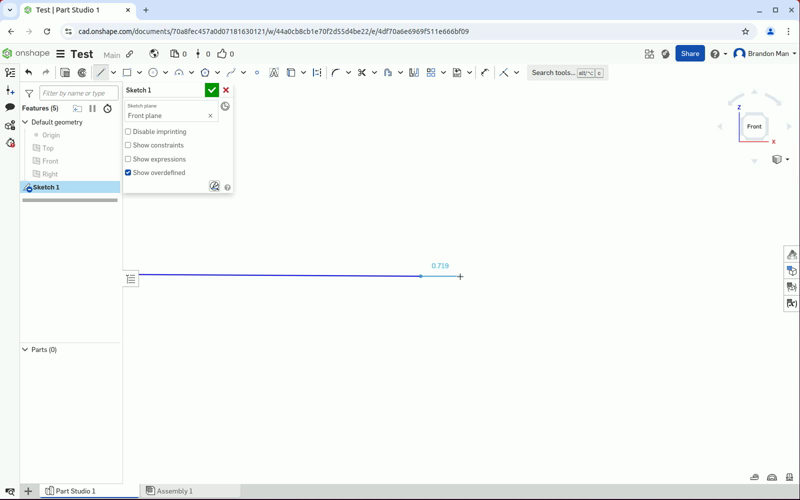
scroll(-6)
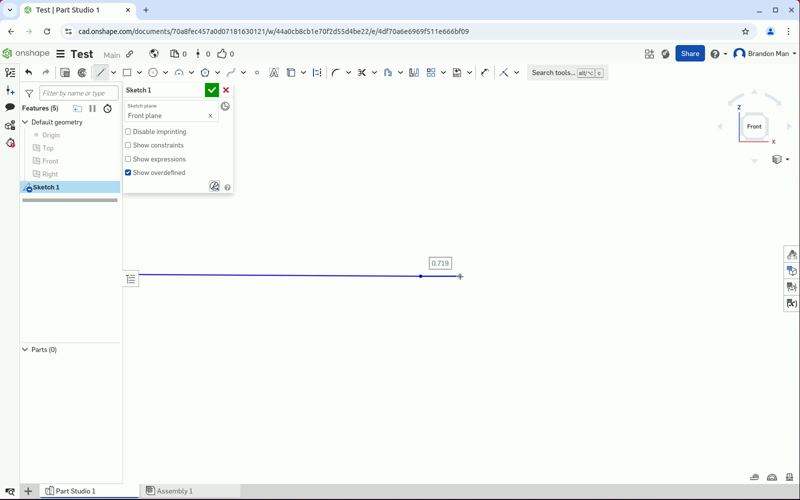
scroll(-6)
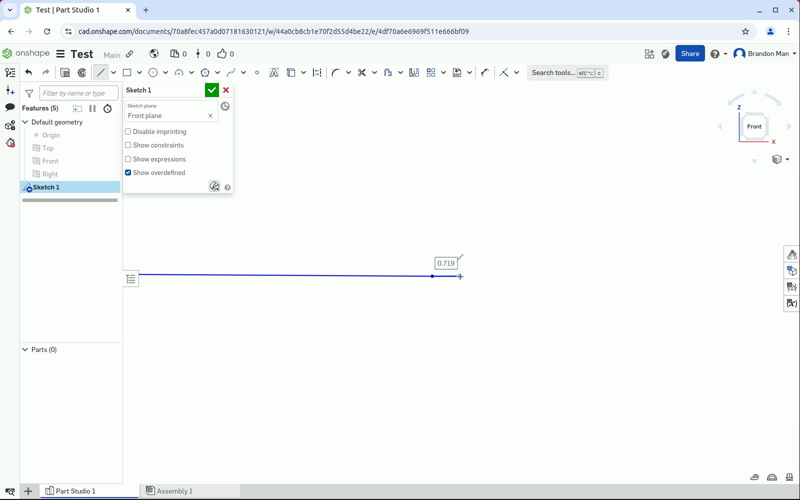
scroll(-6)
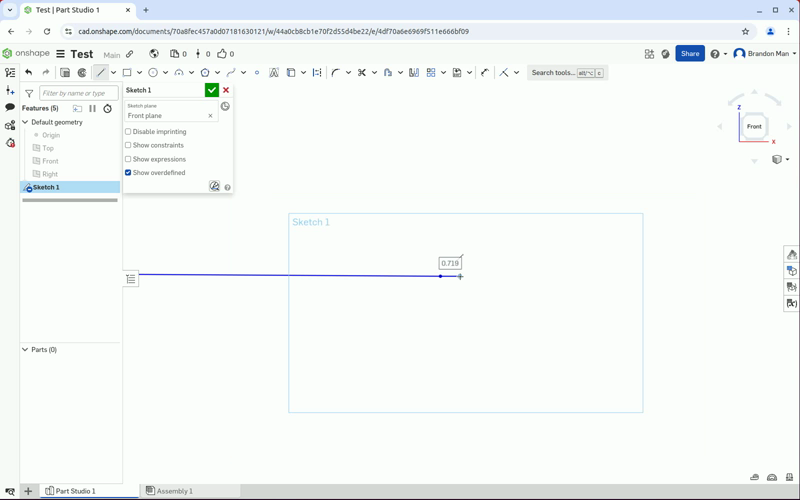
scroll(-6)
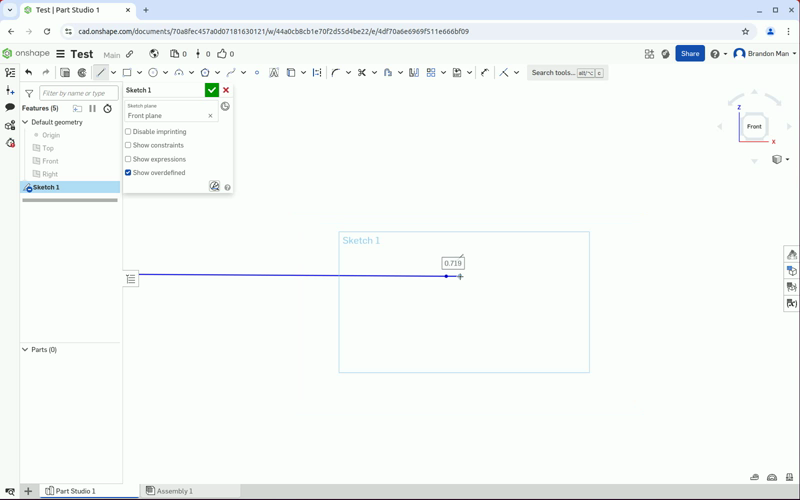
scroll(-6)
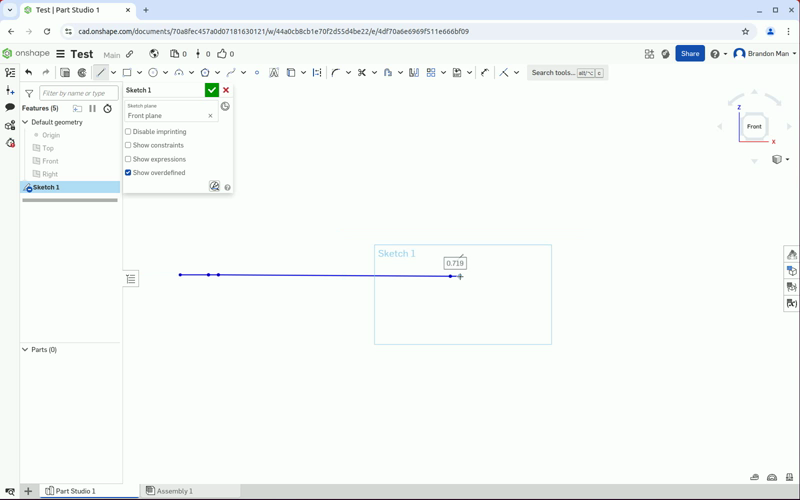
scroll(-6)
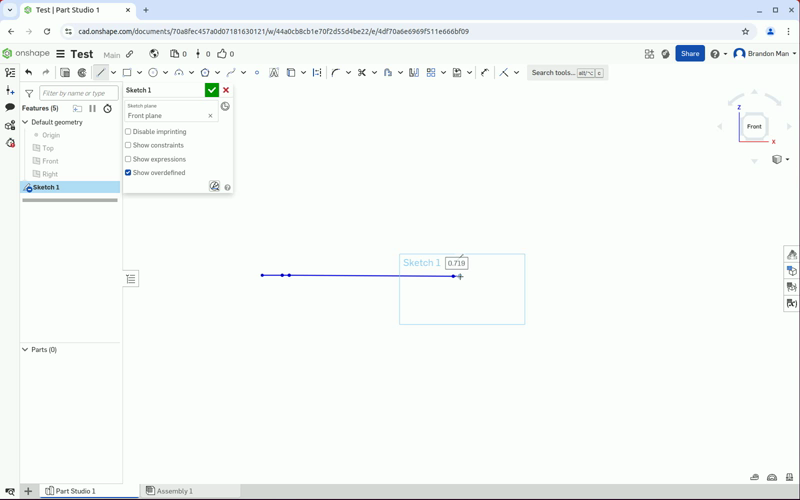
scroll(-6)
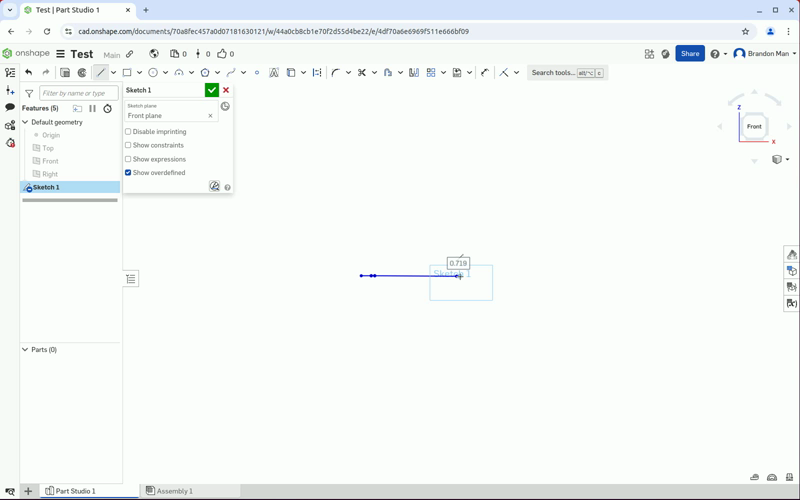
key_up(shift)
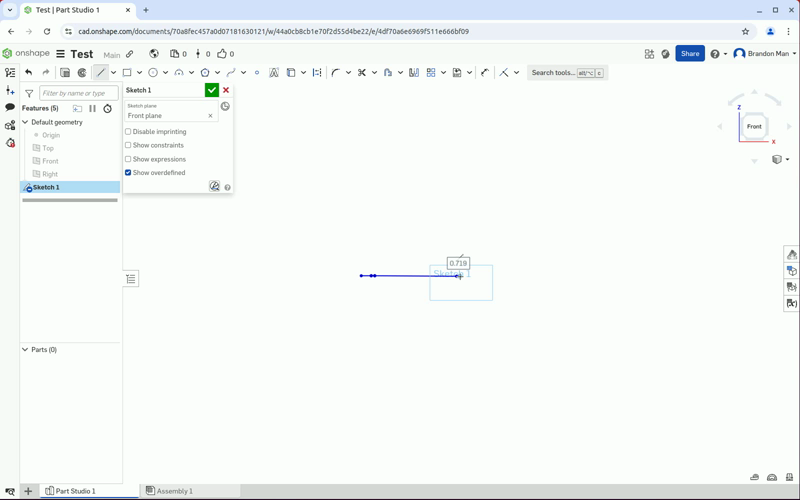
key_down(shift)
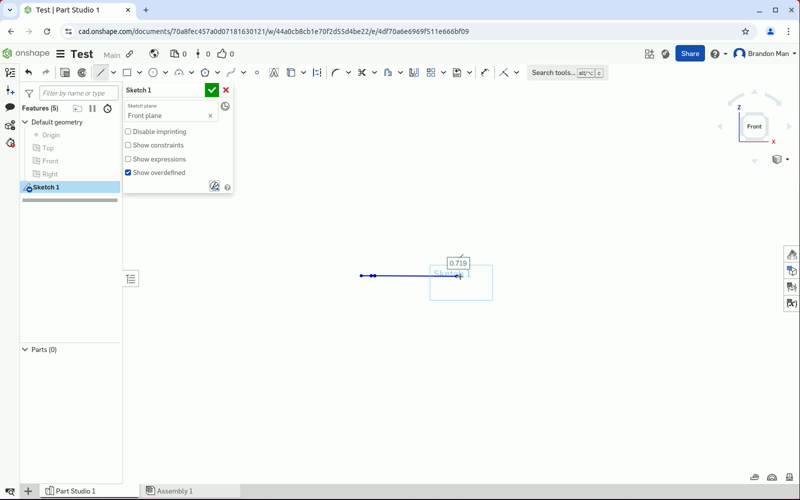
mouse_move(490, 276)
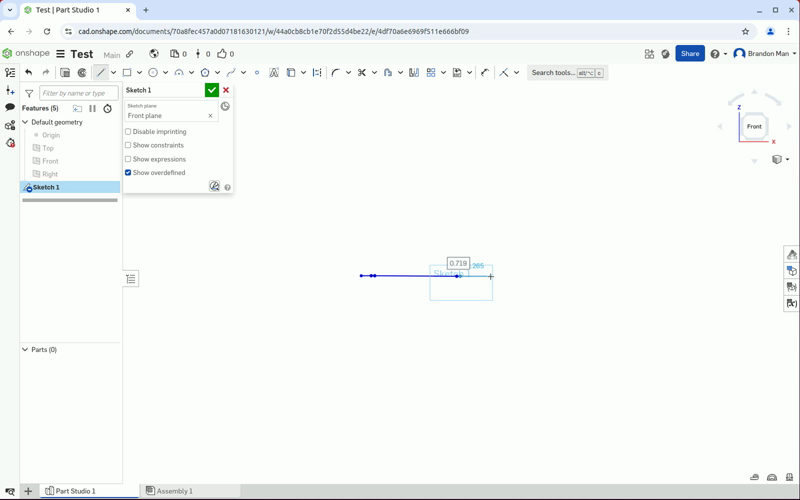
mouse_move(480, 276)
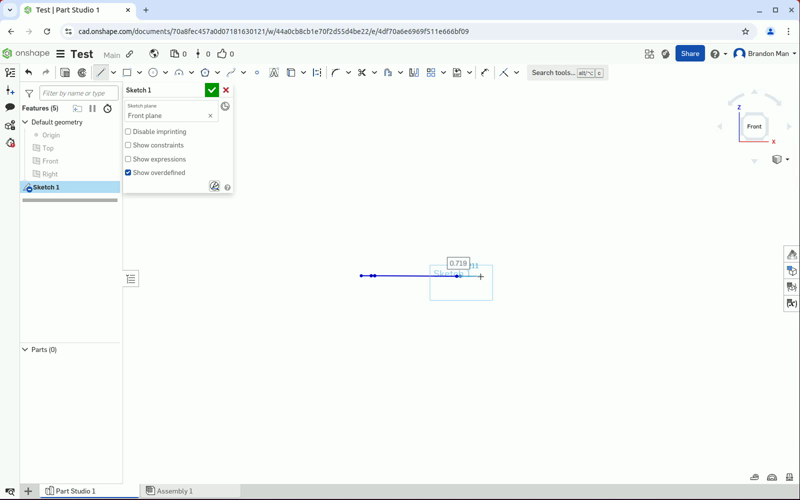
click(480, 276)
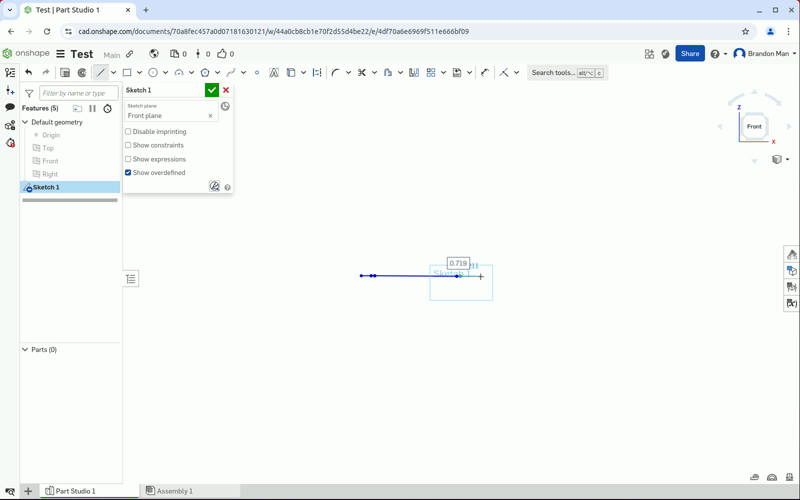
key_up(shift)
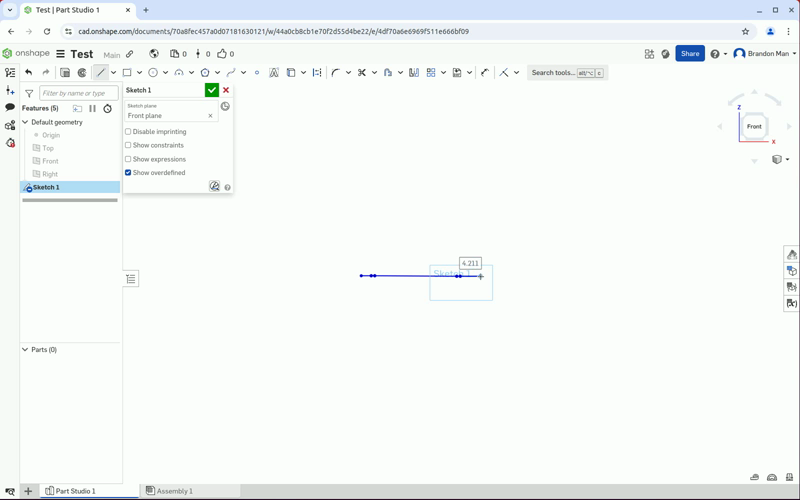
key(esc)
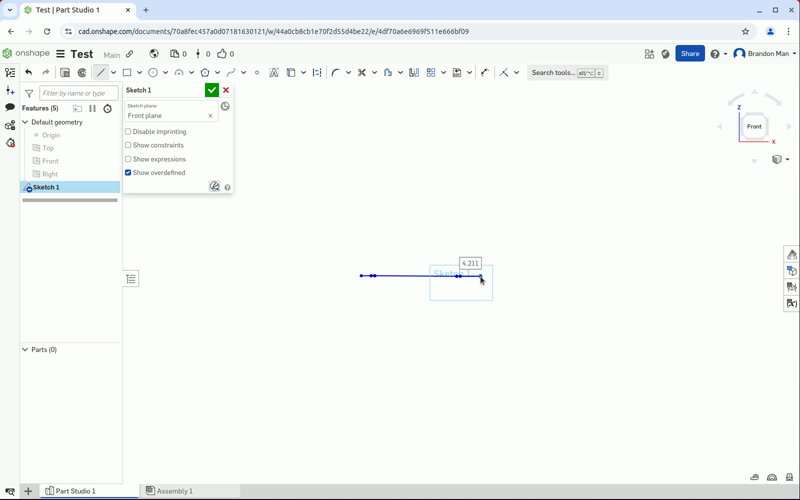
key(a)
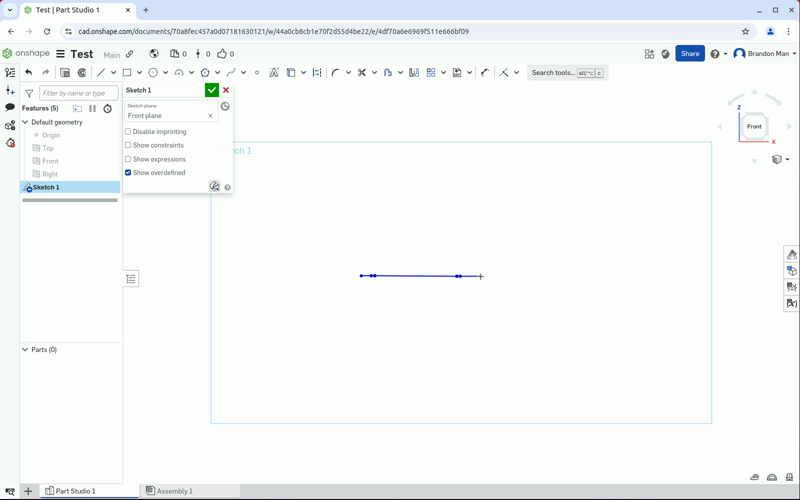
mouse_move(480, 276)
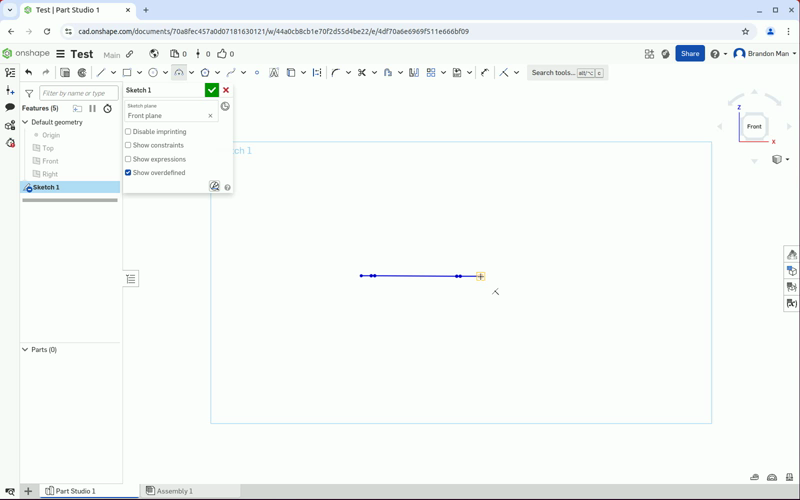
click(480, 276)
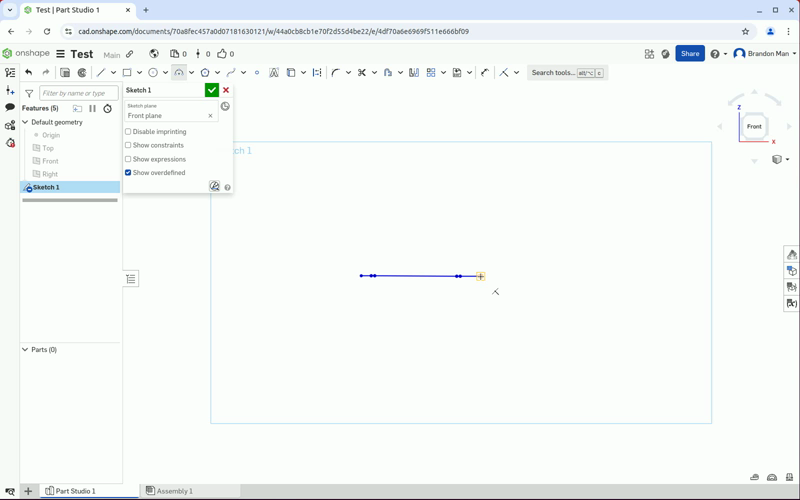
key_down(shift)
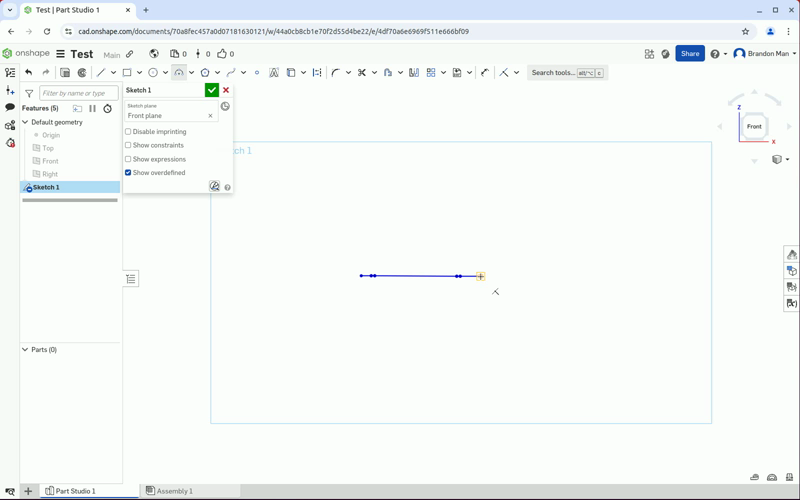
mouse_move(480, 245)
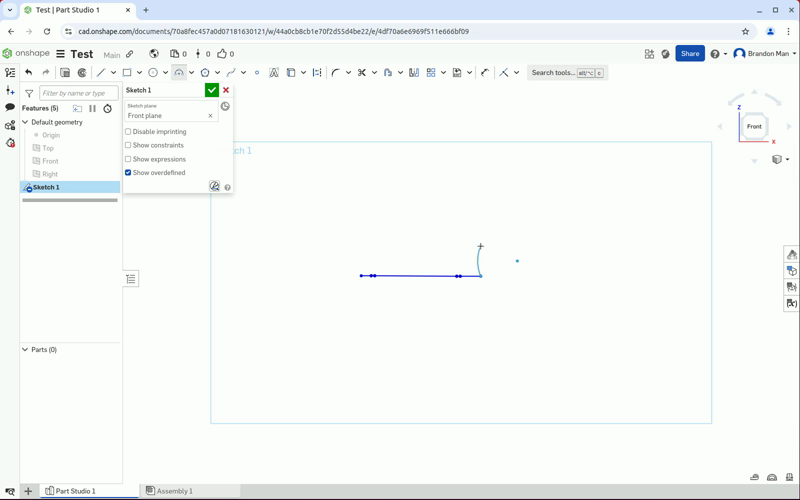
click(480, 245)
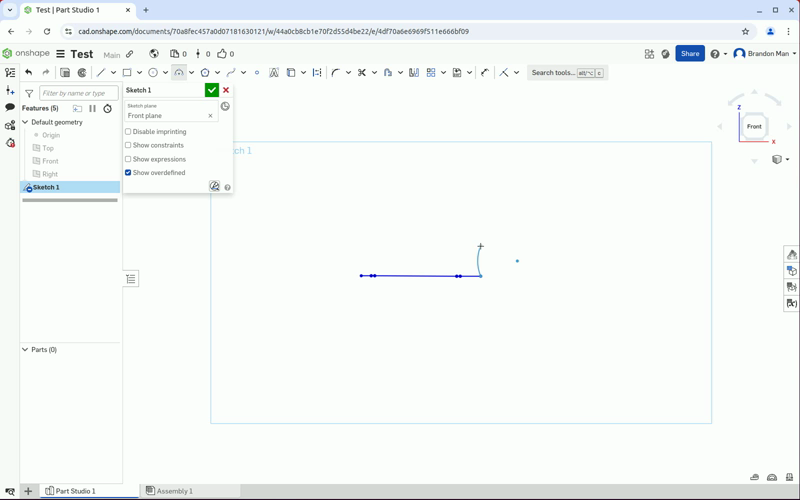
mouse_move(465, 260)
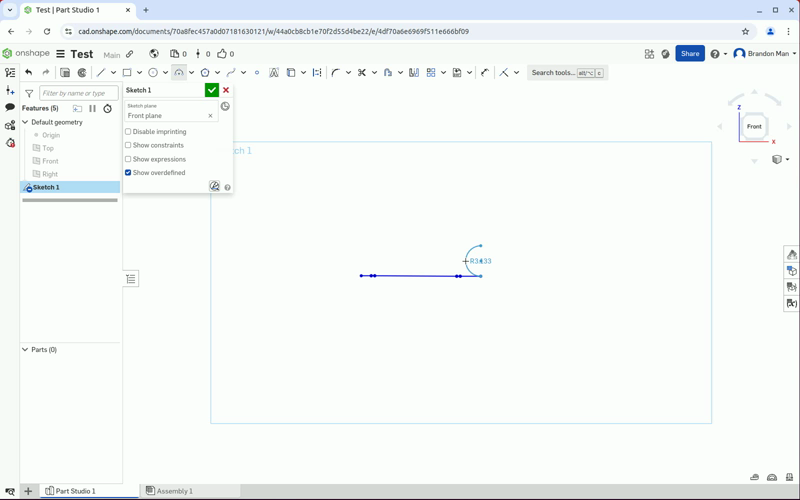
click(465, 260)
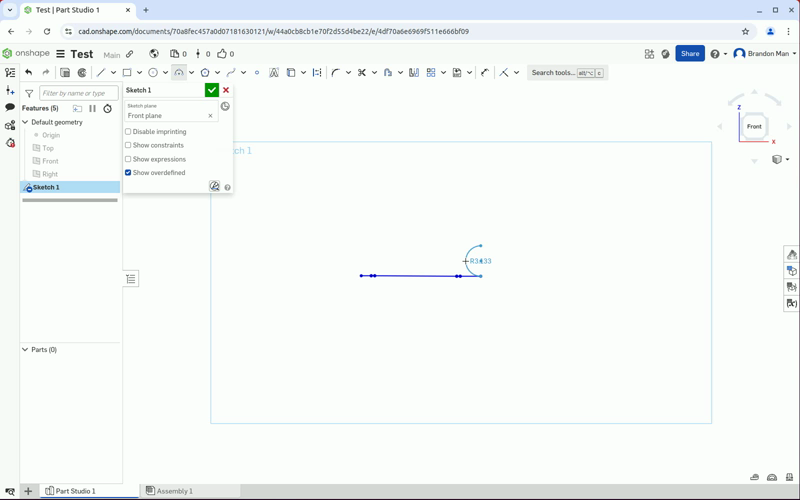
key_up(shift)
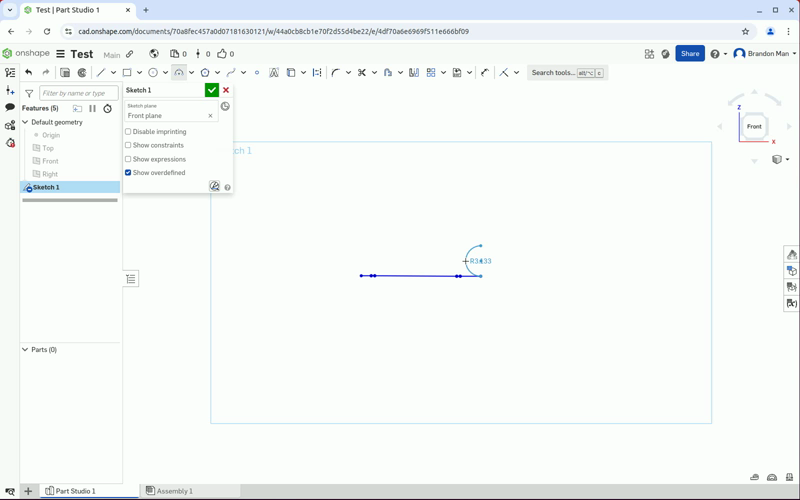
key(esc)
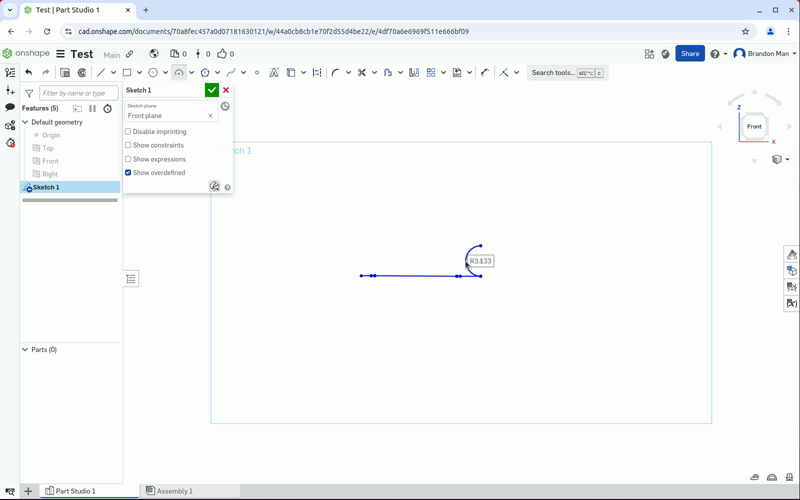
key(l)
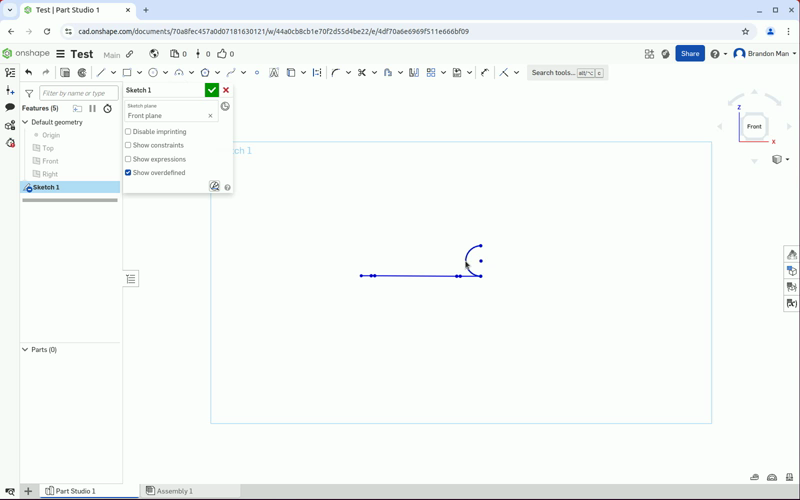
mouse_move(480, 245)
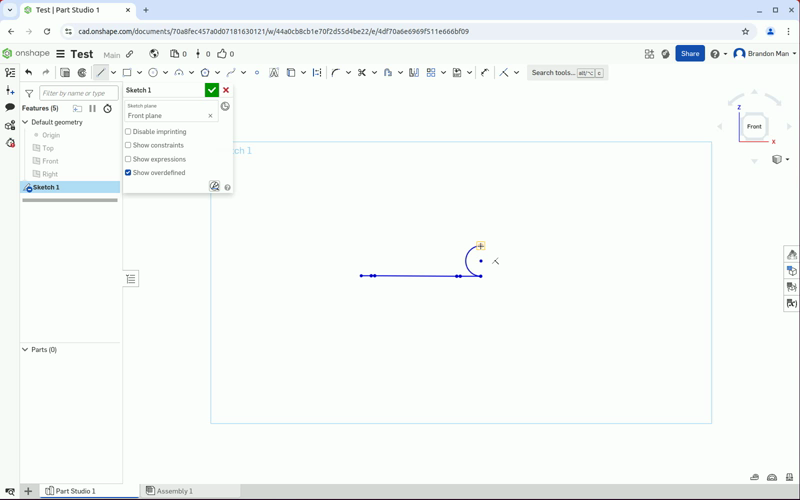
click(480, 245)
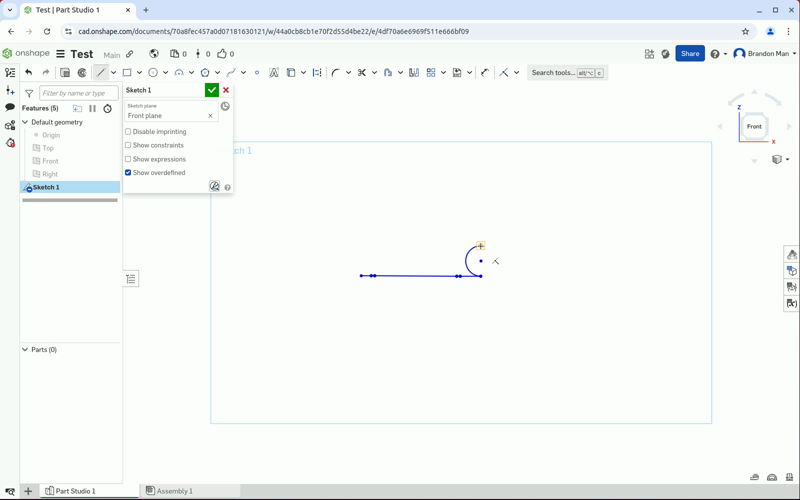
key_down(shift)
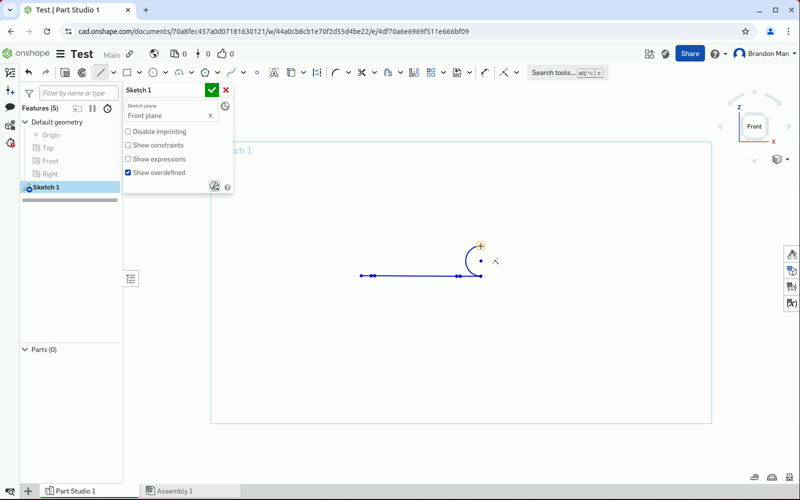
mouse_move(362, 246)
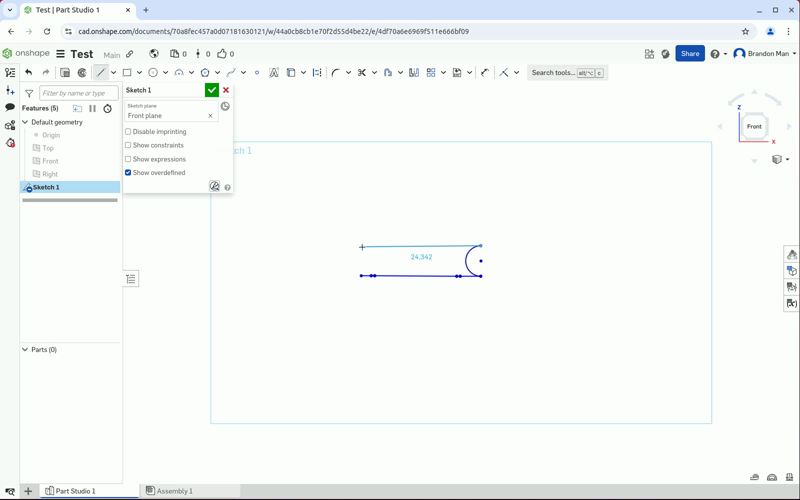
click(362, 246)
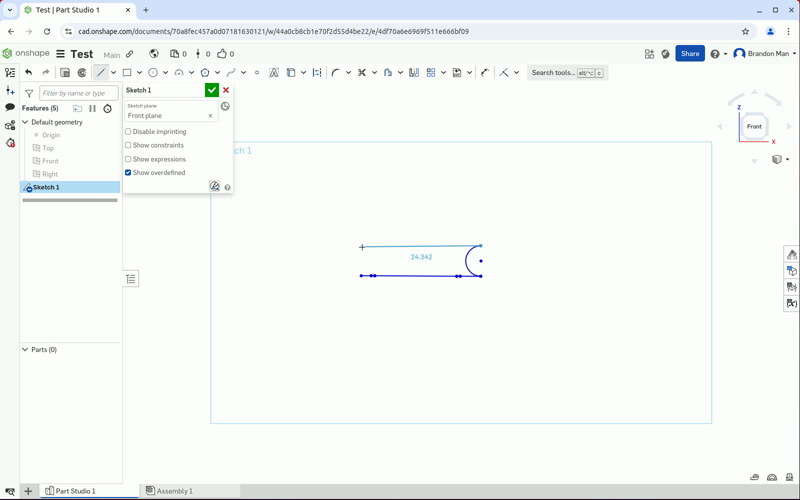
key_up(shift)
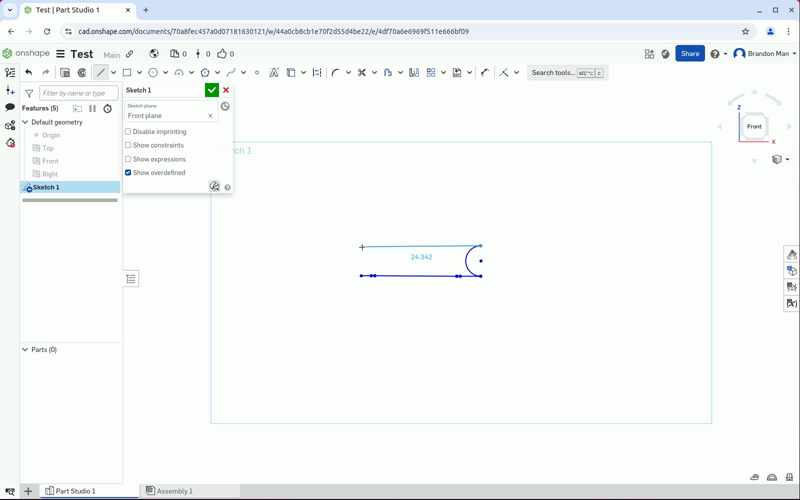
key(esc)
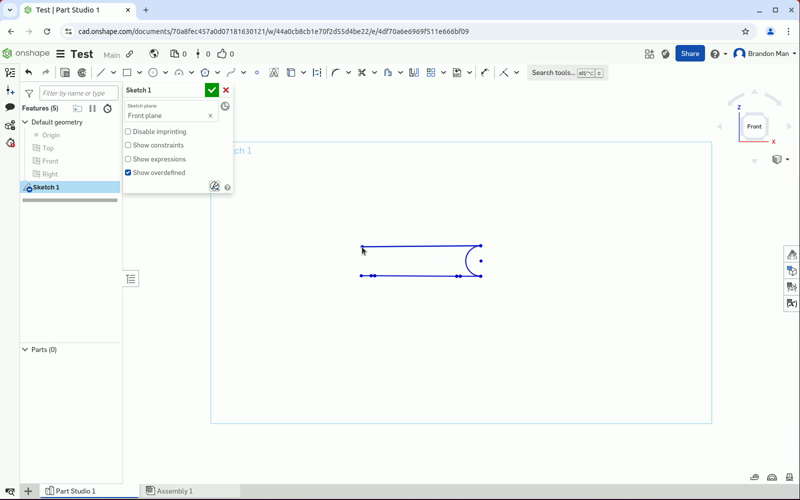
key(a)
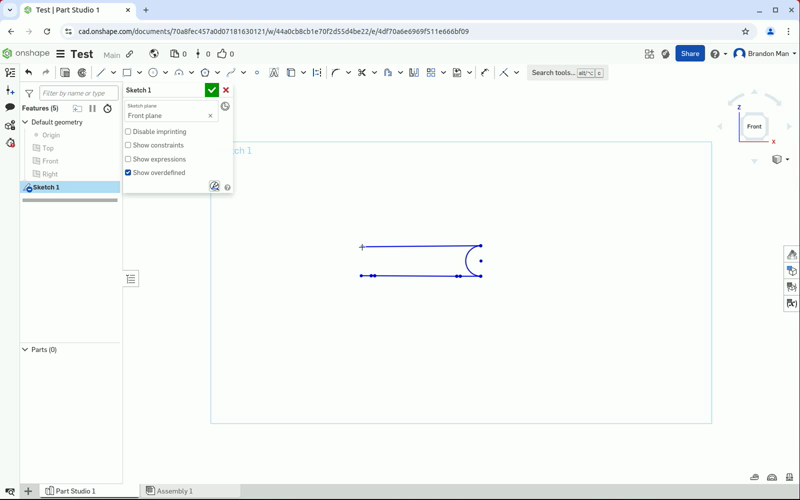
mouse_move(362, 246)
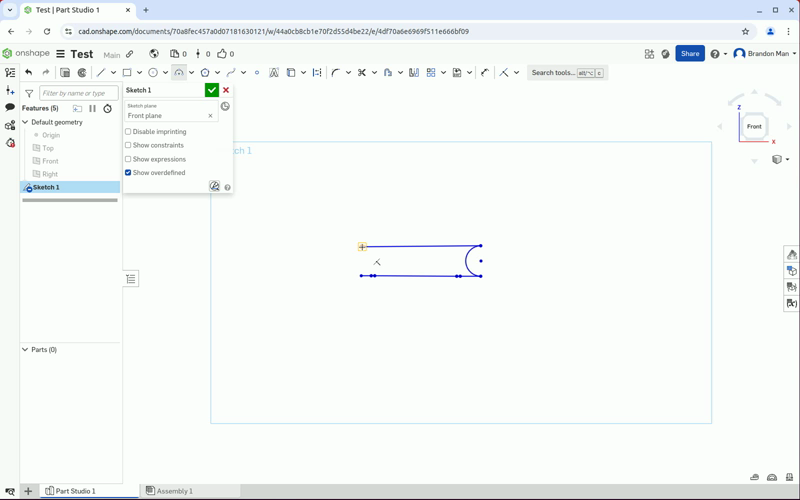
click(362, 246)
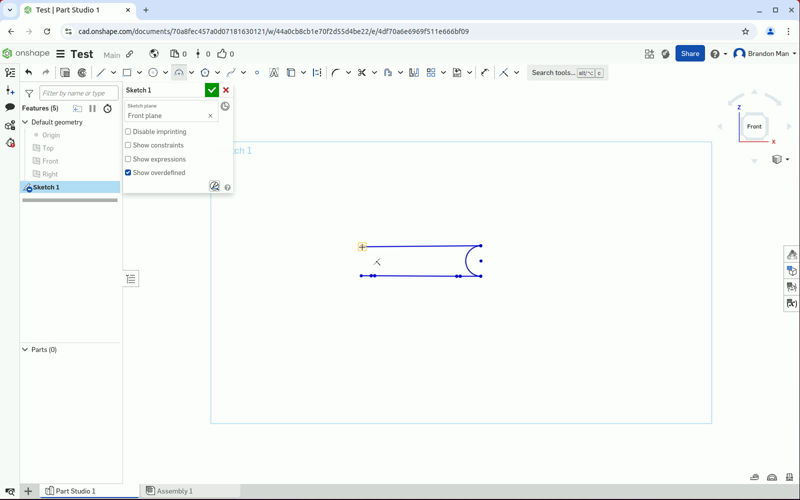
mouse_move(361, 275)
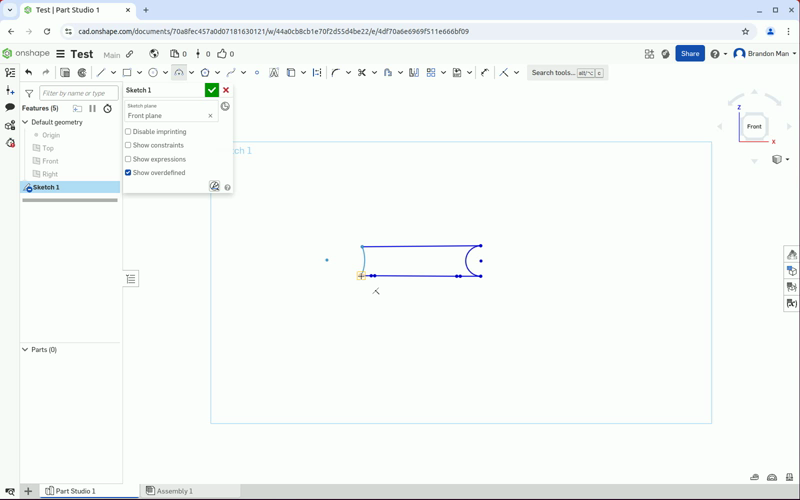
click(361, 275)
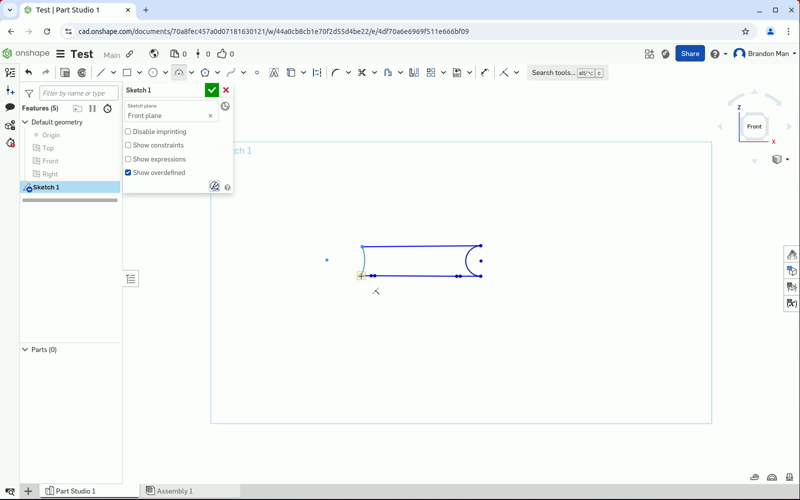
key_down(shift)
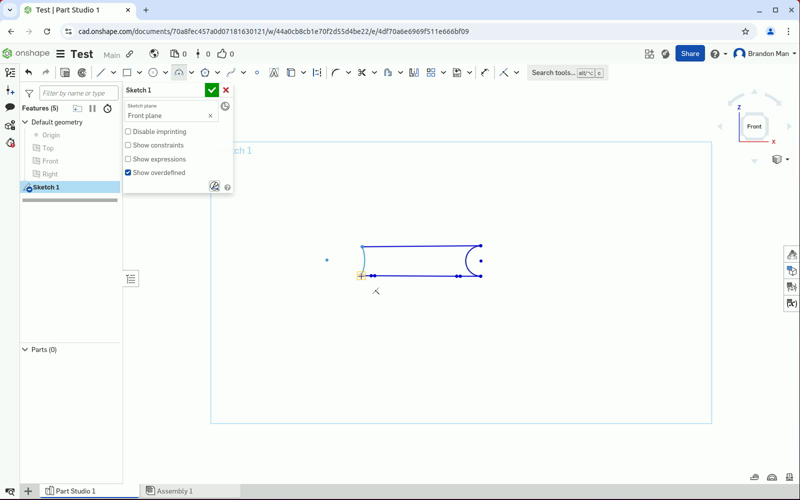
mouse_move(348, 260)
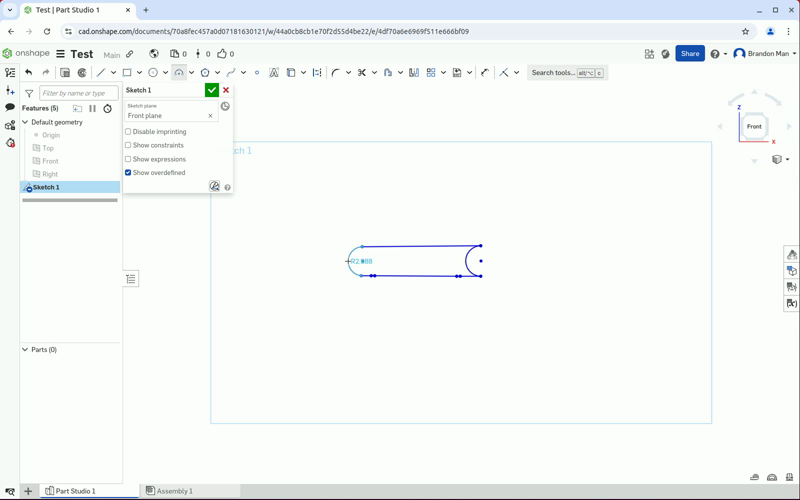
click(348, 260)
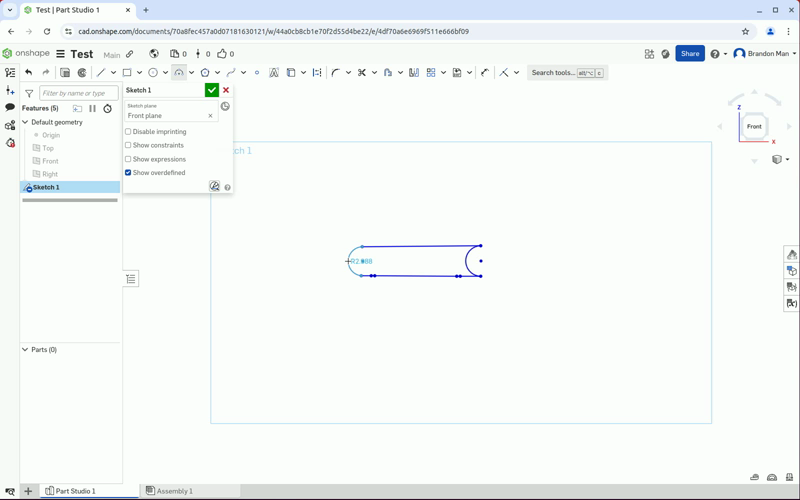
key_up(shift)
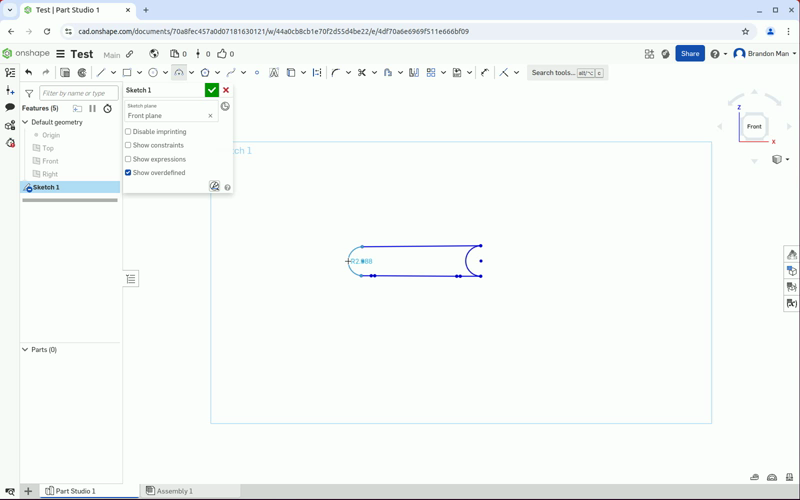
key(esc)
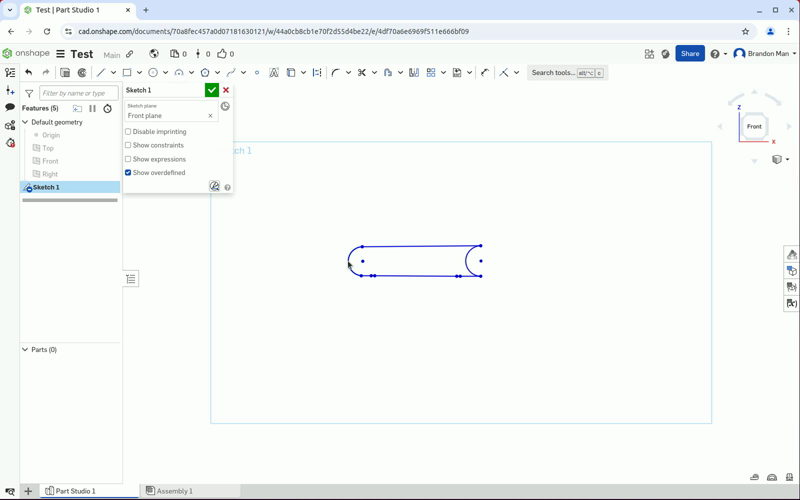
mouse_move(457, 252)
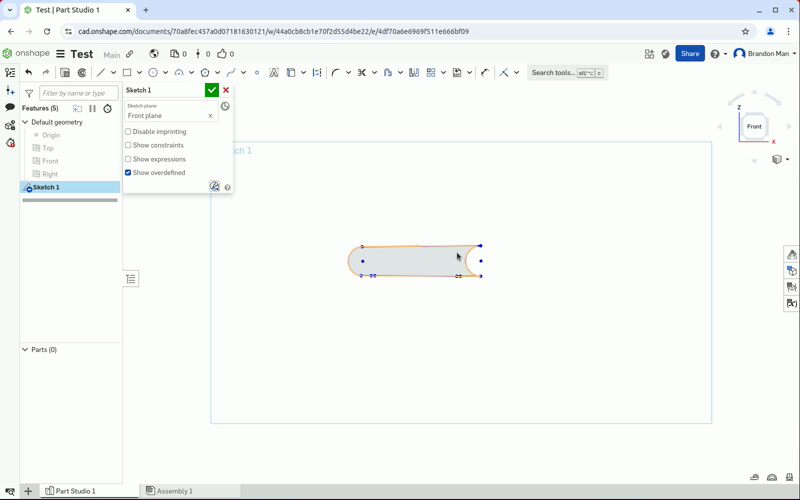
scroll(6)
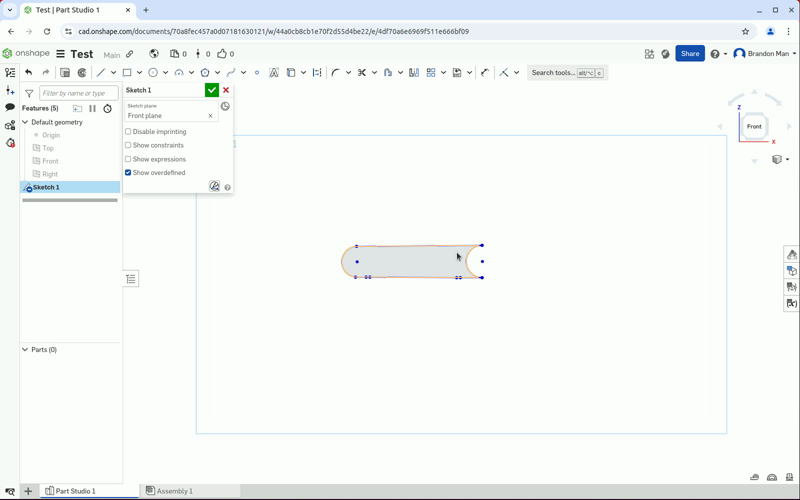
scroll(6)
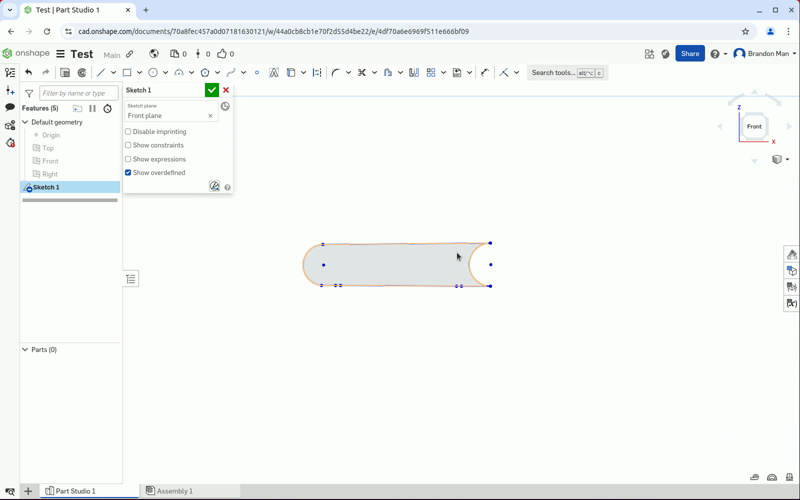
scroll(6)
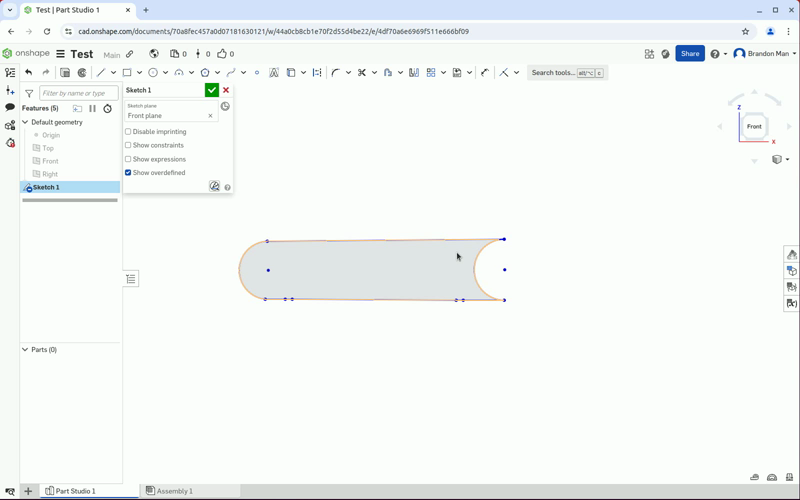
scroll(6)
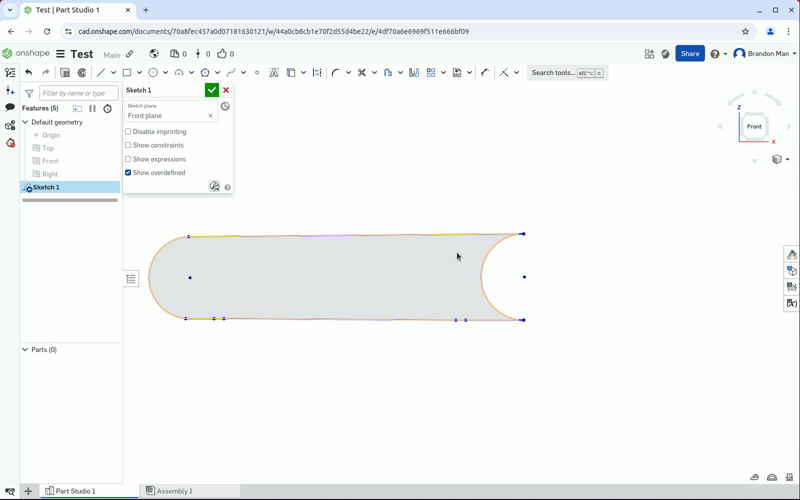
scroll(6)
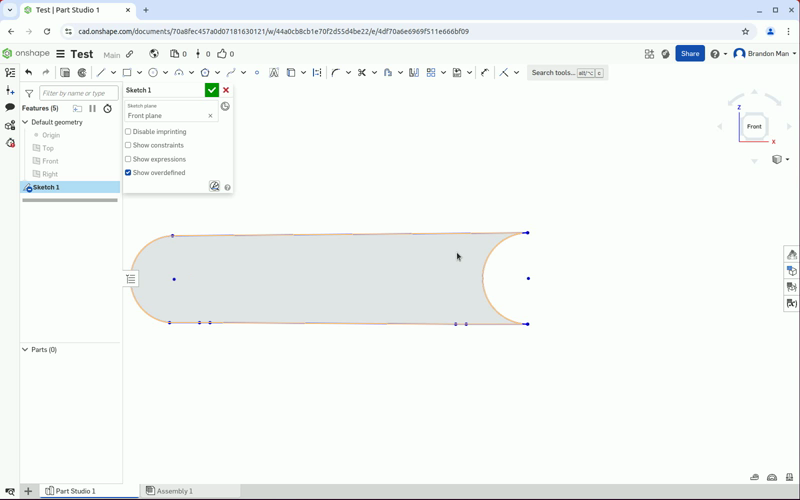
scroll(6)
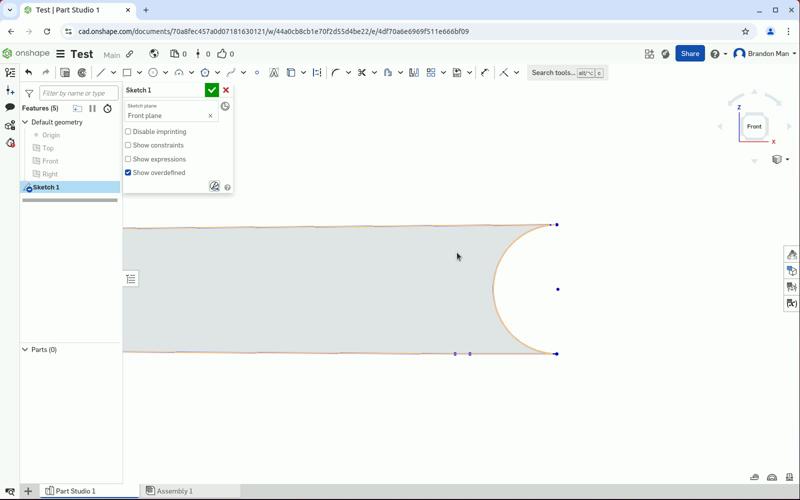
scroll(6)
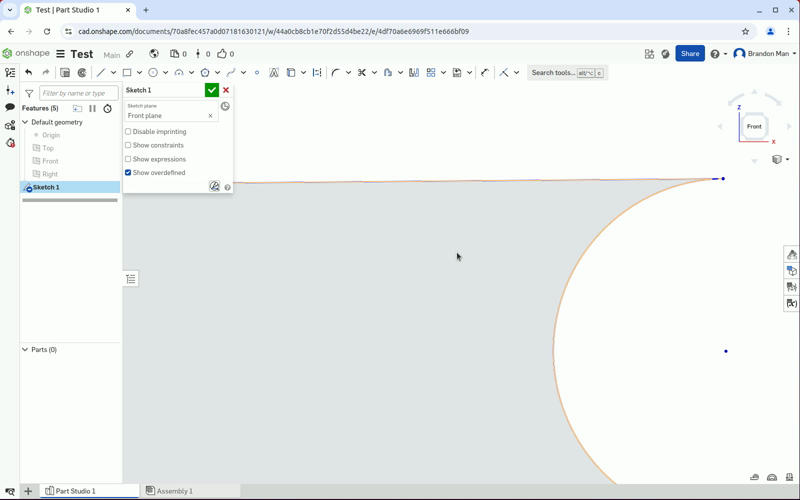
click(457, 252)
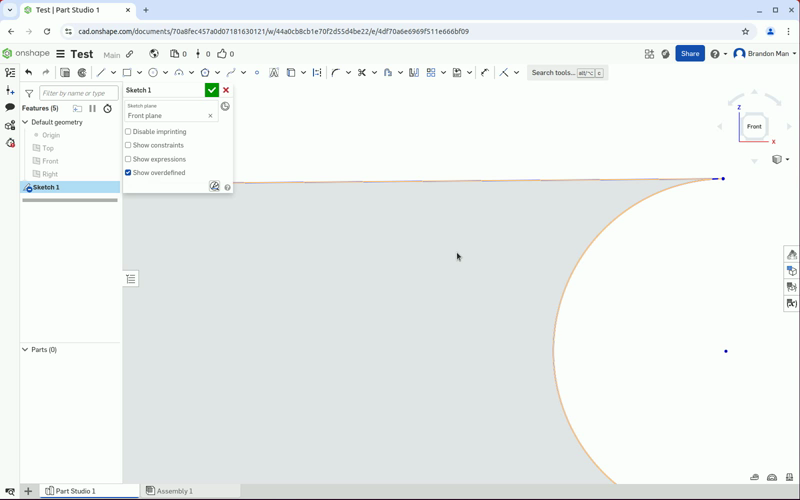
scroll(-6)
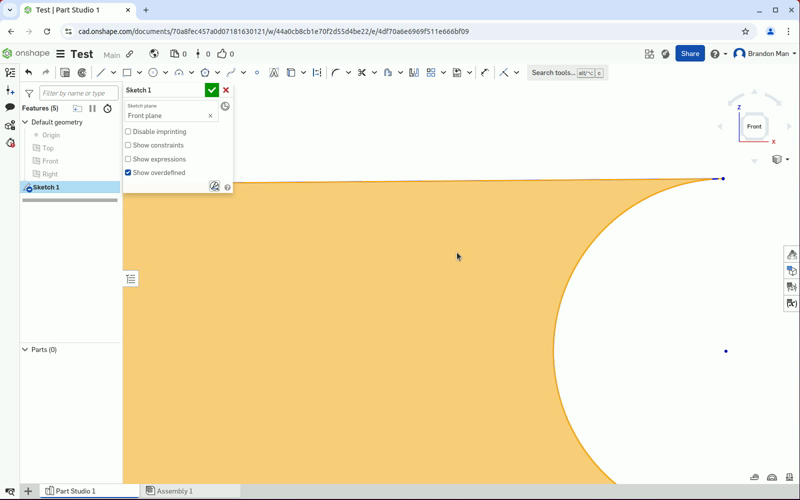
scroll(-6)
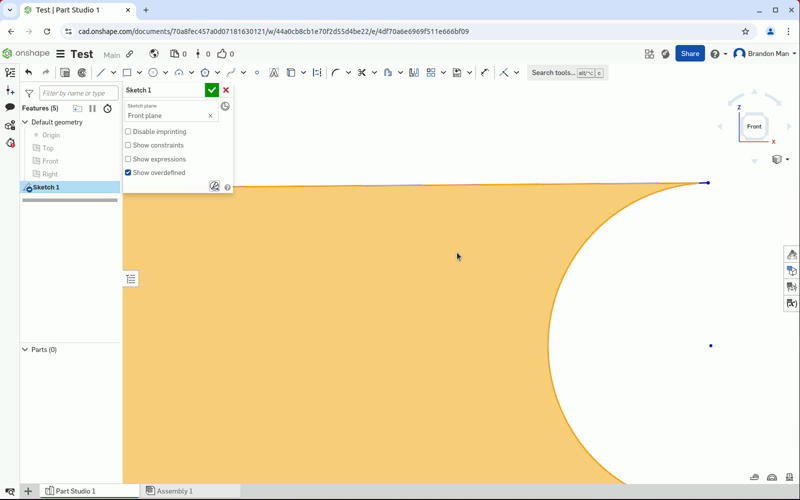
scroll(-6)
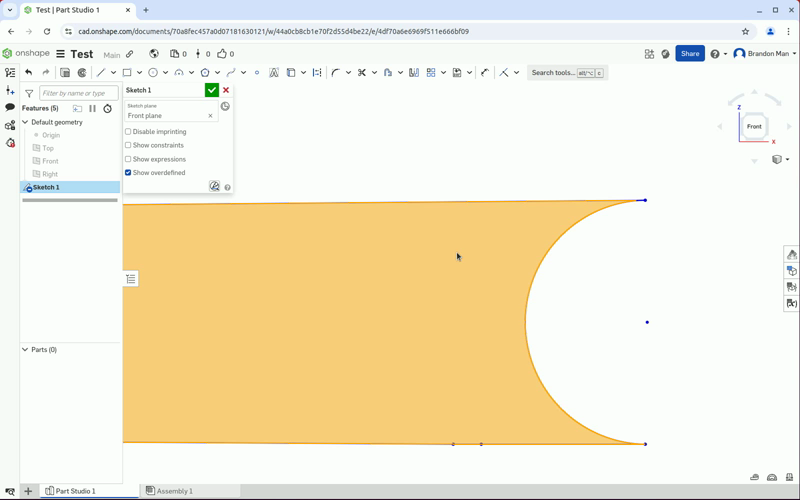
scroll(-6)
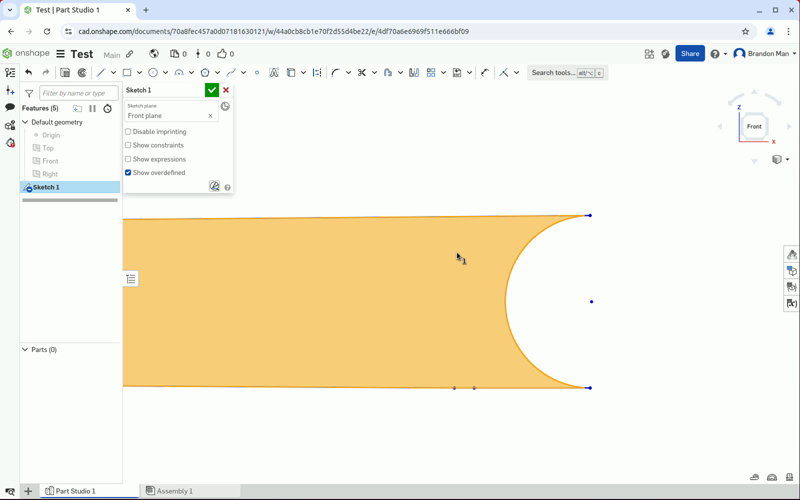
scroll(-6)
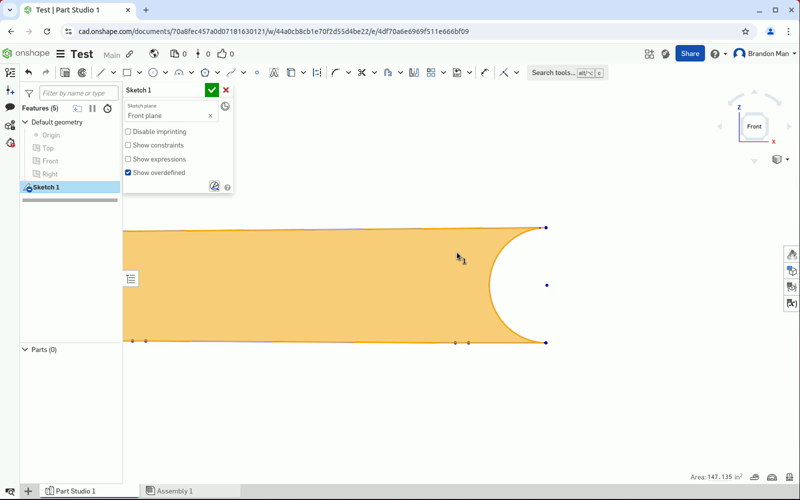
scroll(-6)
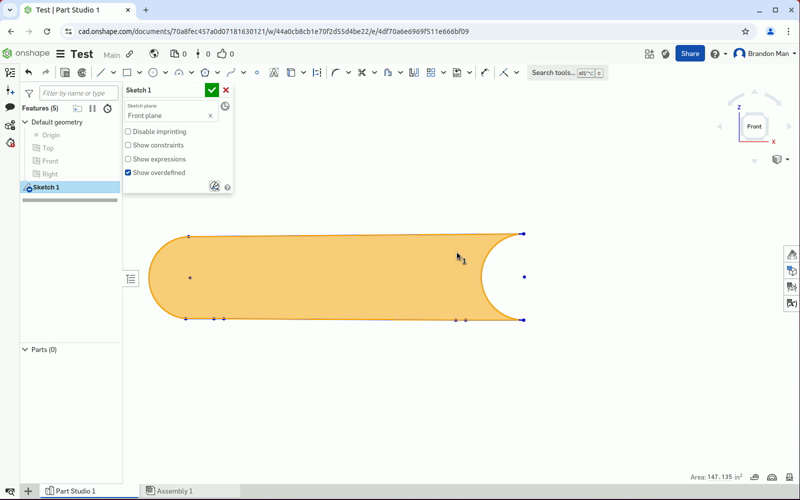
scroll(-6)
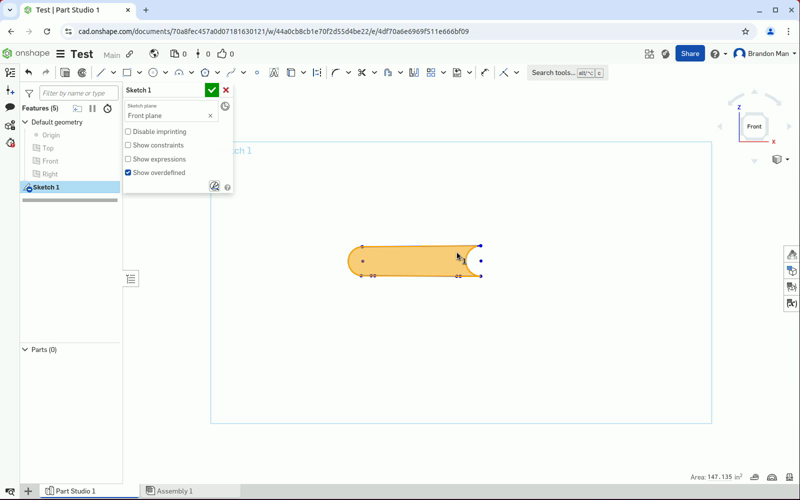
mouse_move(73, 352)
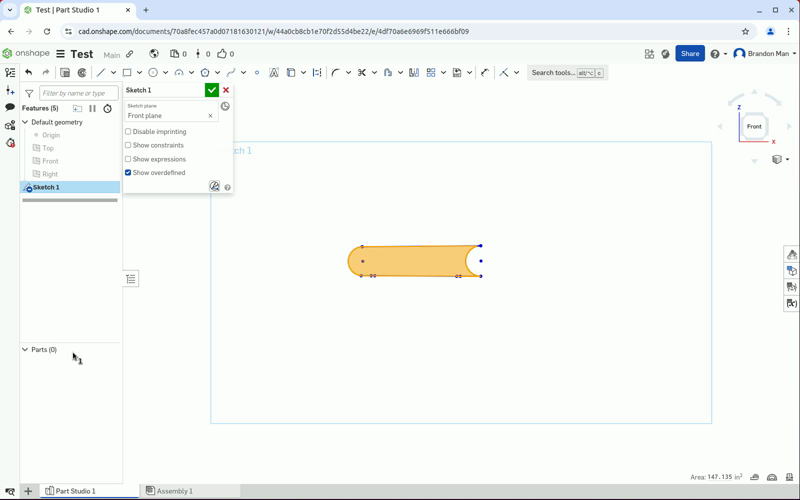
key(shift+y)
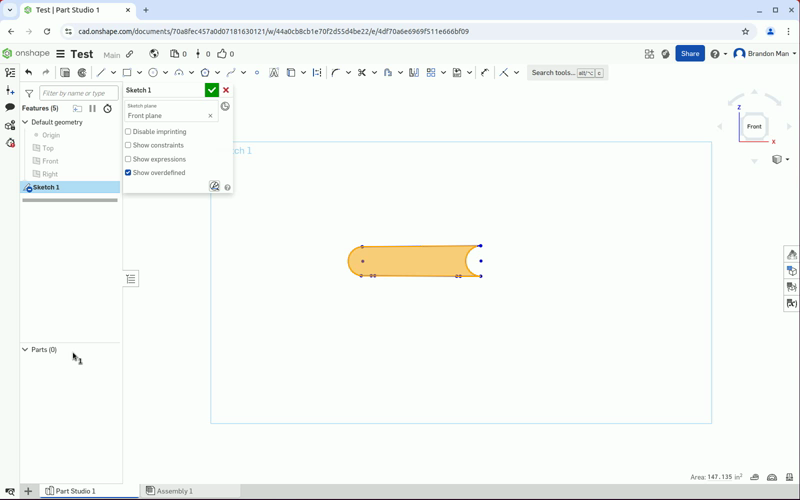
key(shift+e)
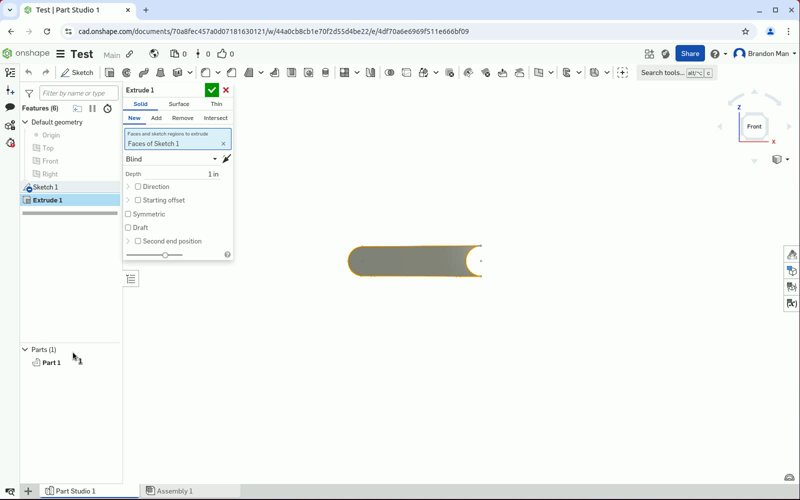
mouse_move(143, 106)
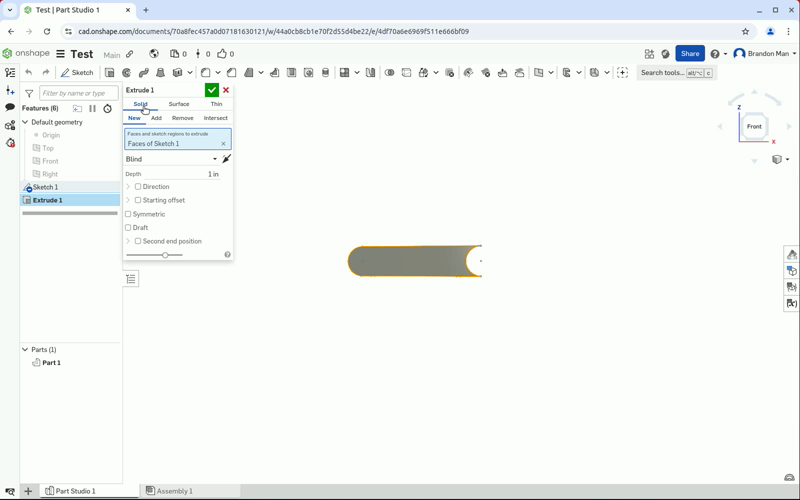
click(143, 106)
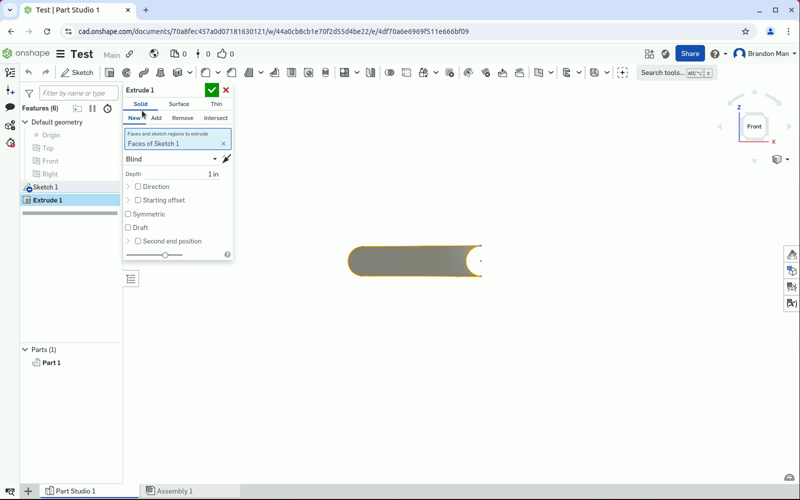
mouse_move(137, 120)
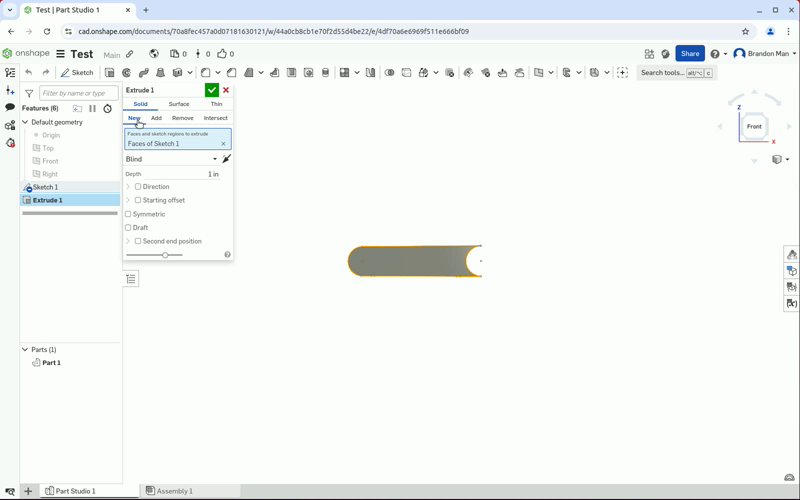
click(137, 120)
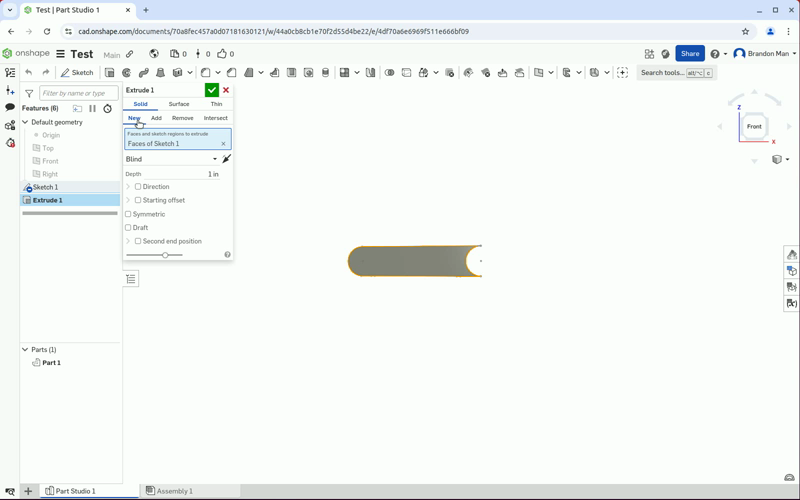
key(tab, 4)
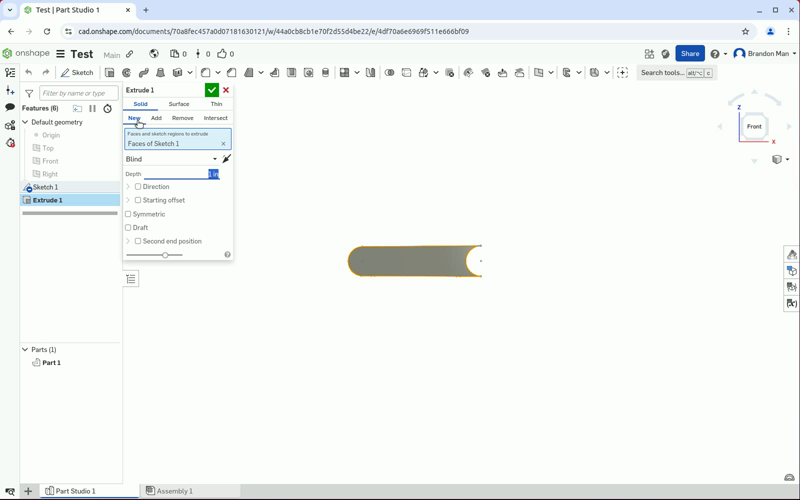
text(6.018)
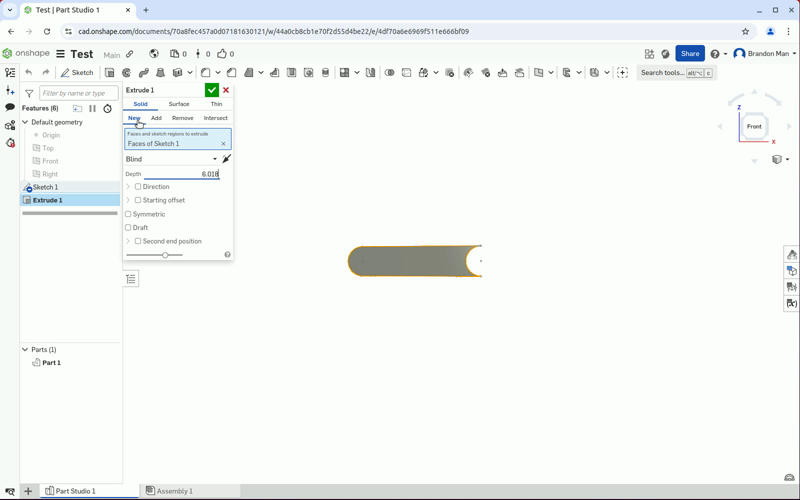
key(enter)
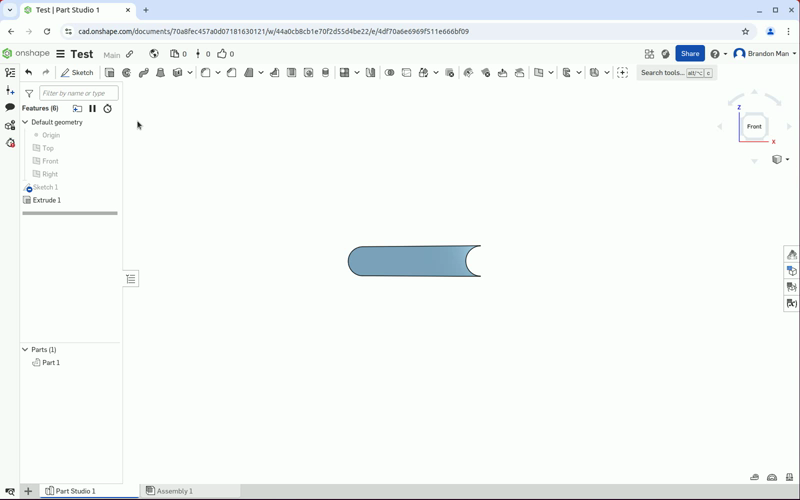
key(shift+h)
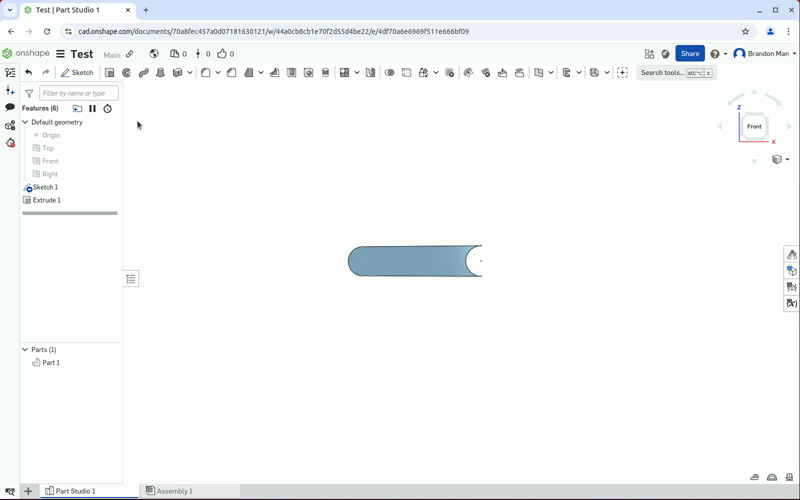
key(shift+h)
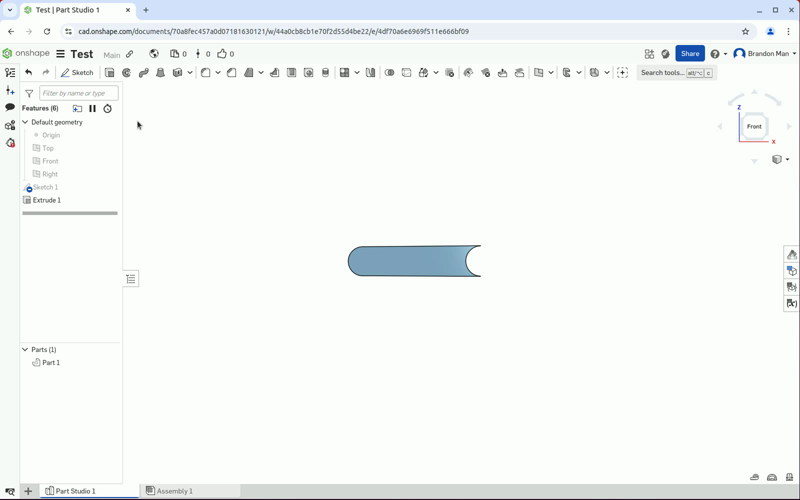
mouse_move(73, 189)
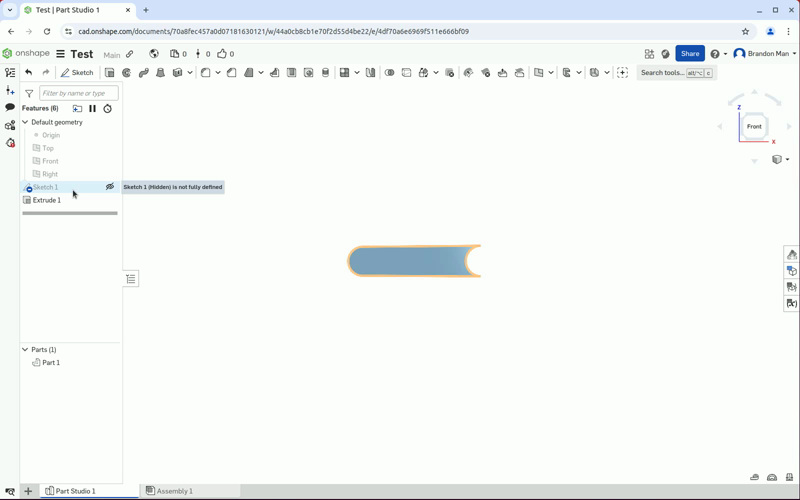
click(73, 189)
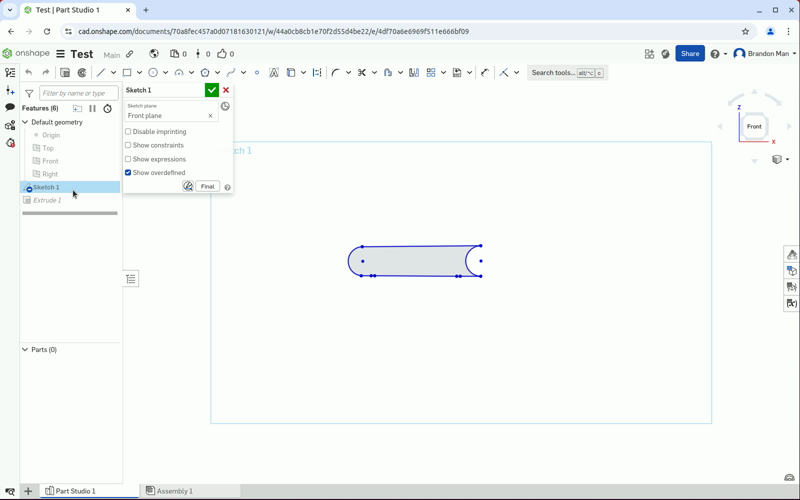
mouse_move(229, 92)
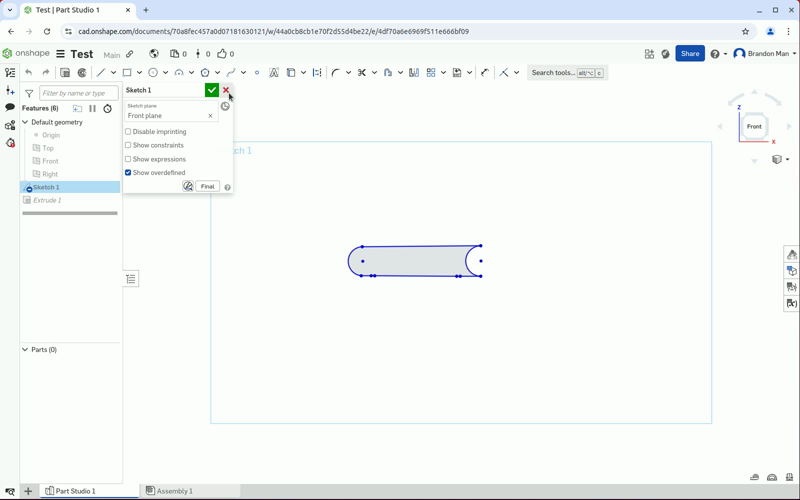
click(229, 92)
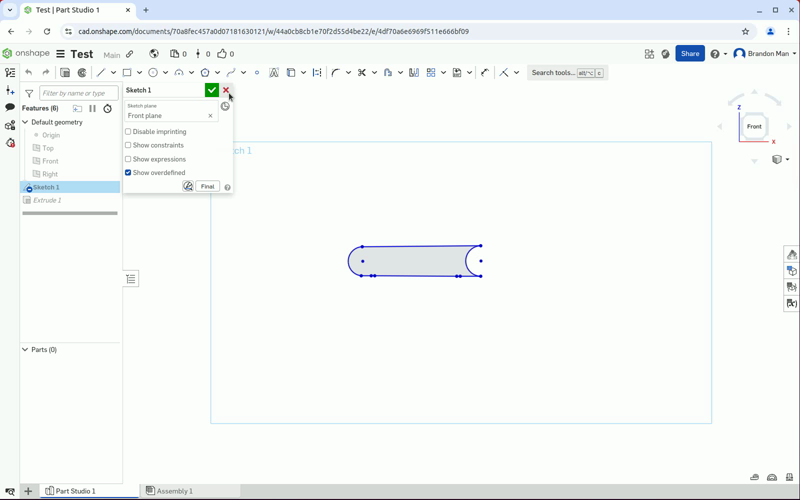
key(shift+s)
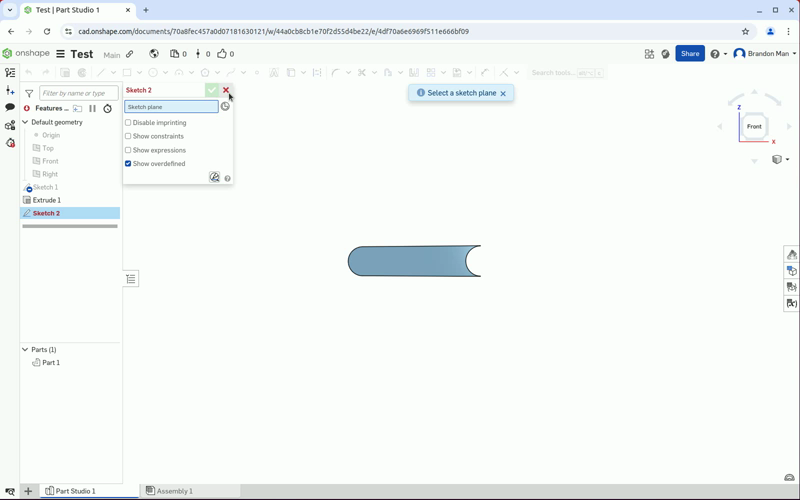
mouse_move(73, 163)
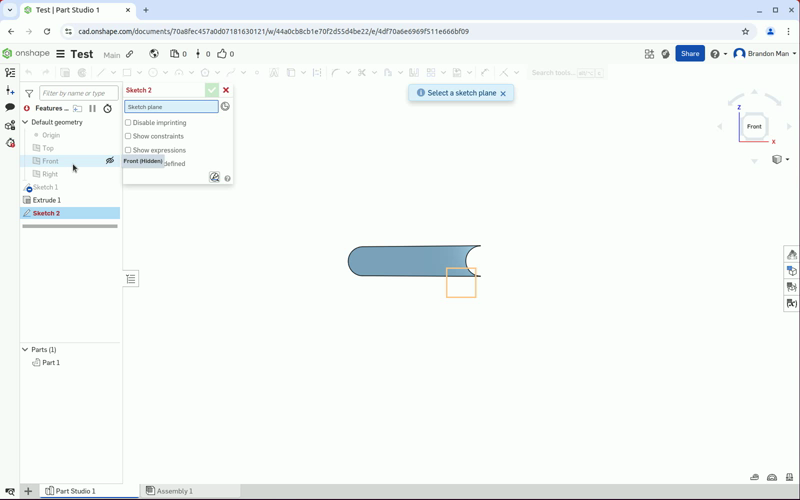
click(73, 163)
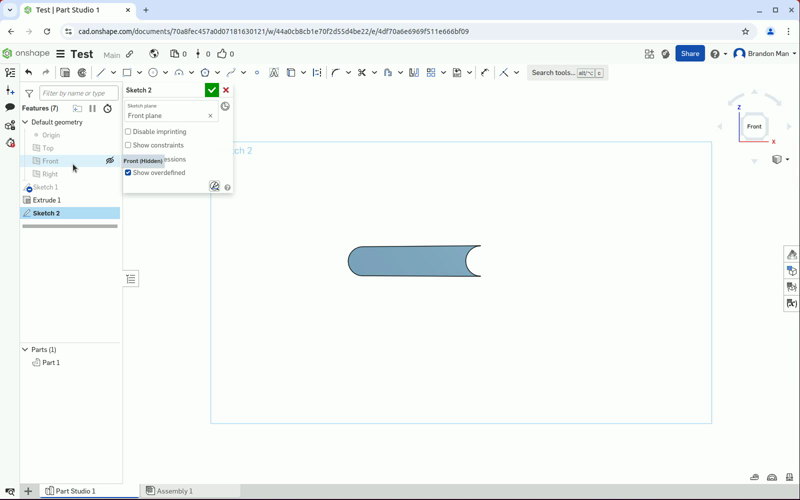
mouse_move(73, 352)
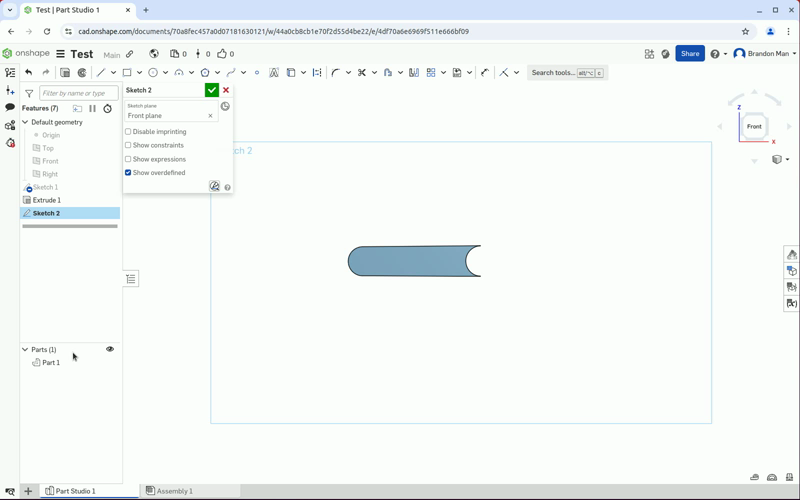
key(y)
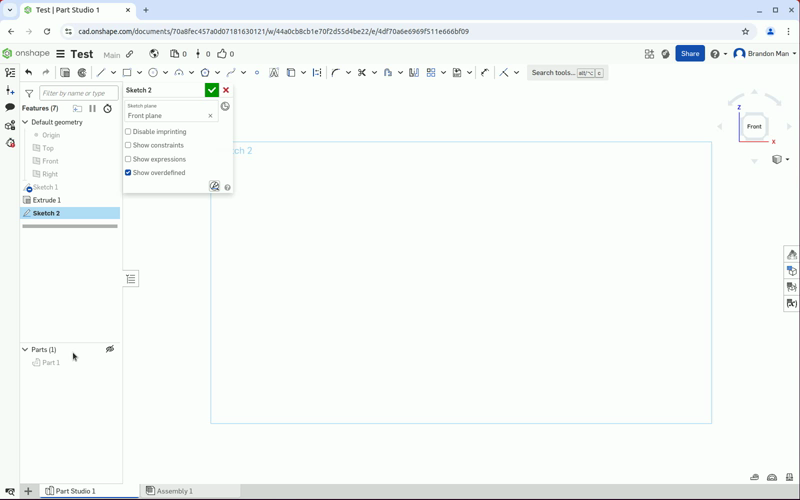
key(l)
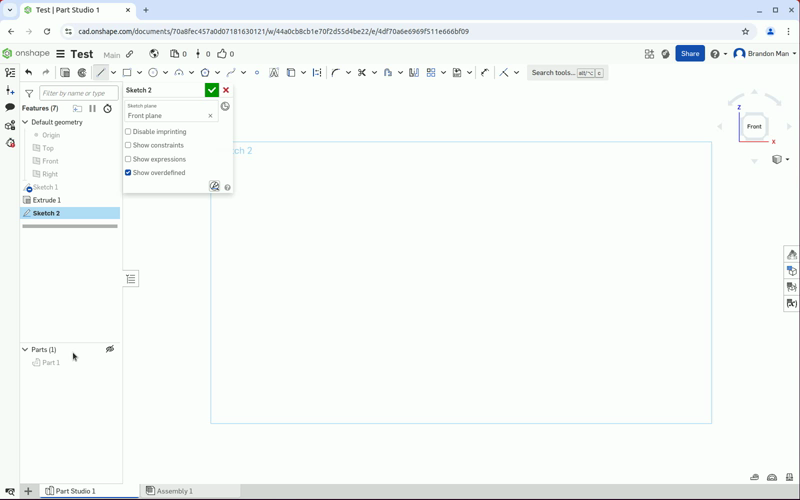
key_down(shift)
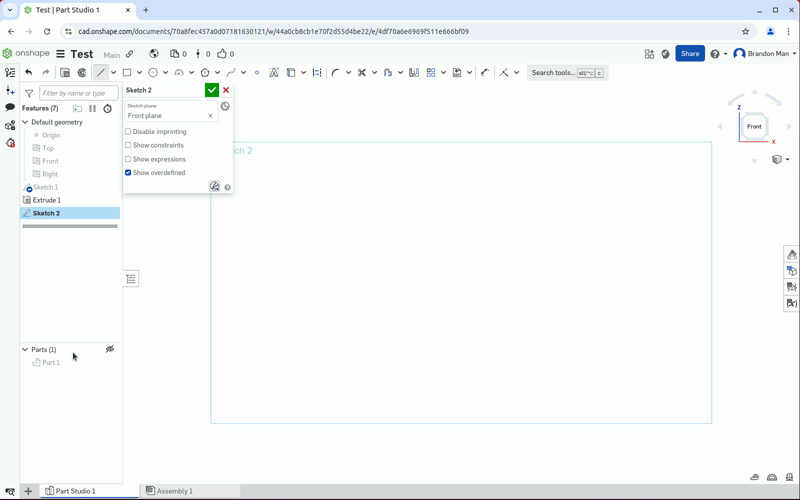
mouse_move(365, 284)
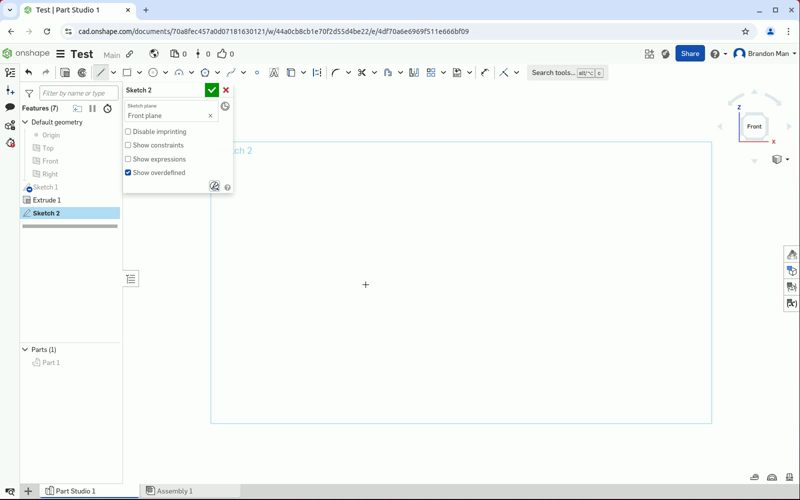
click(365, 284)
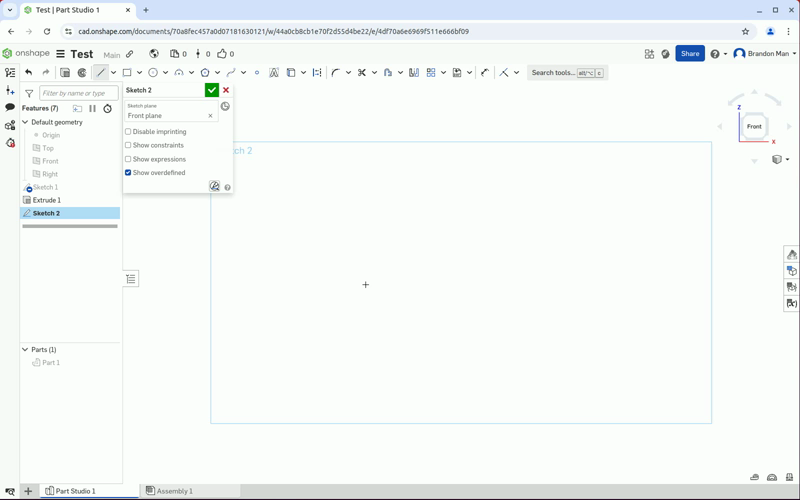
key_up(shift)
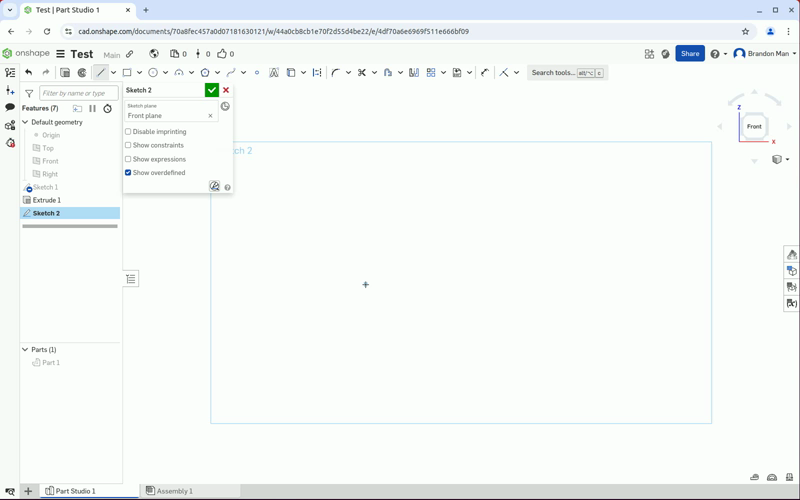
key_down(shift)
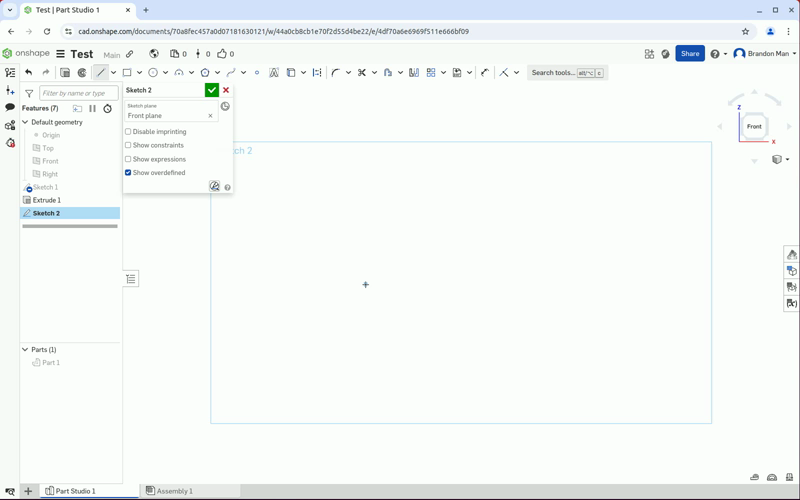
mouse_move(478, 284)
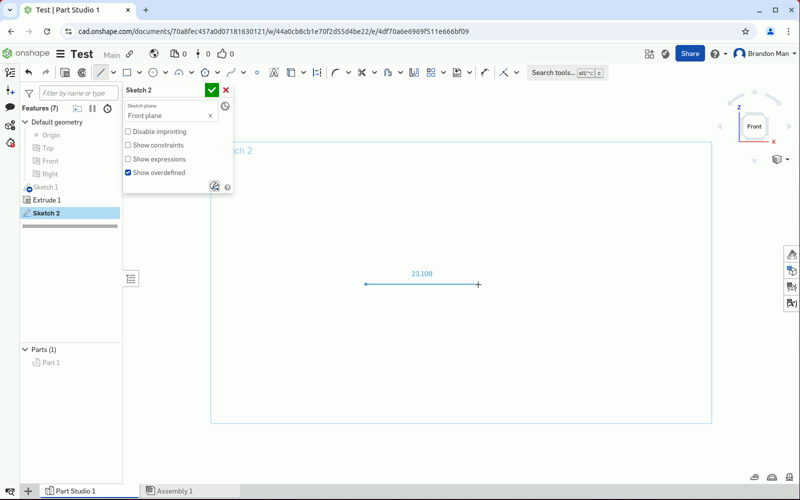
click(478, 284)
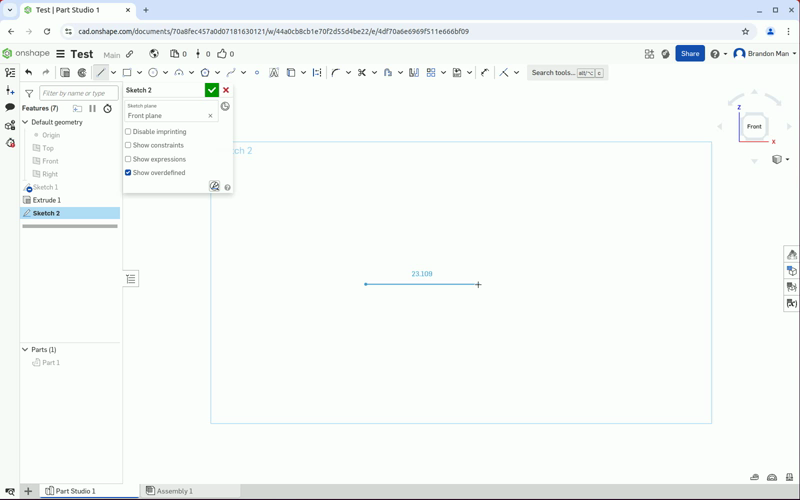
key_up(shift)
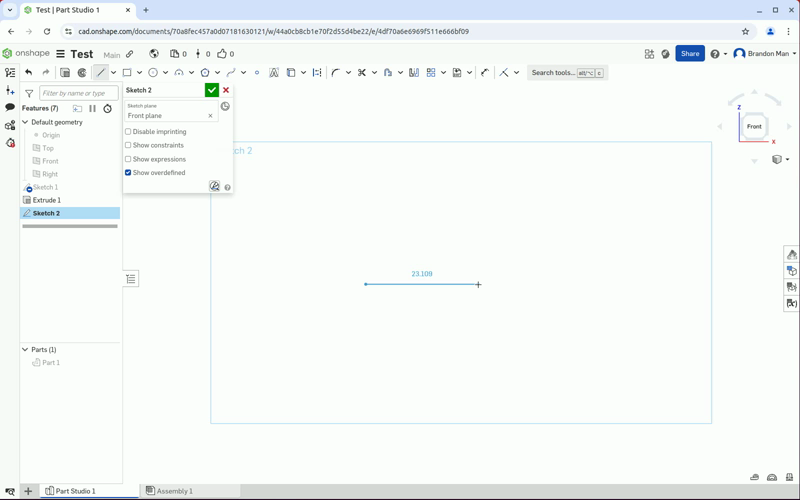
key_down(shift)
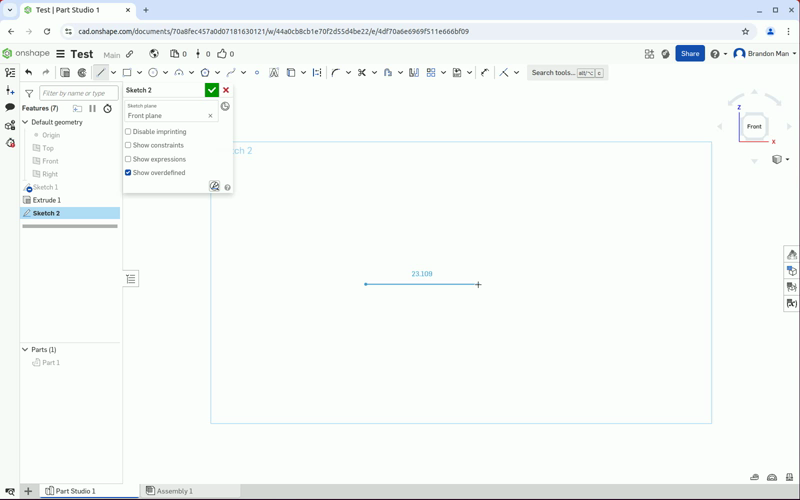
mouse_move(508, 284)
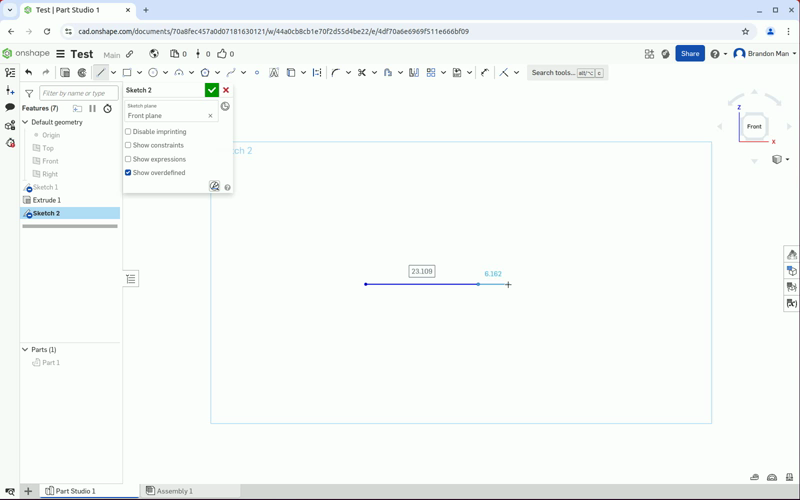
mouse_move(478, 280)
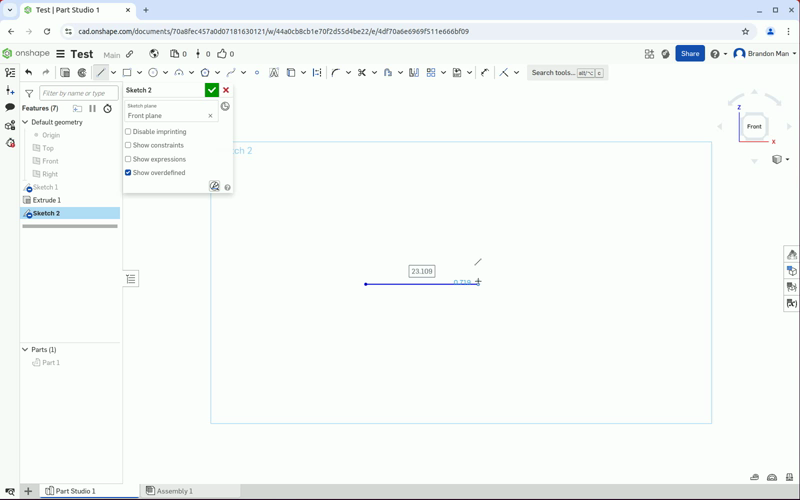
scroll(6)
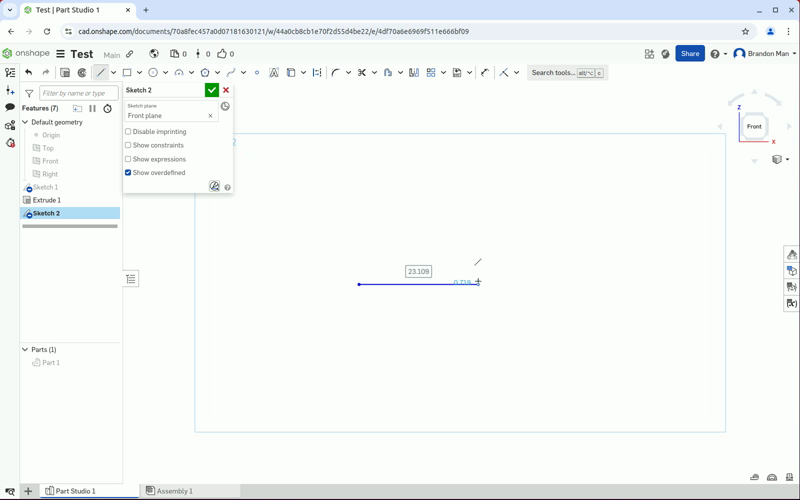
scroll(6)
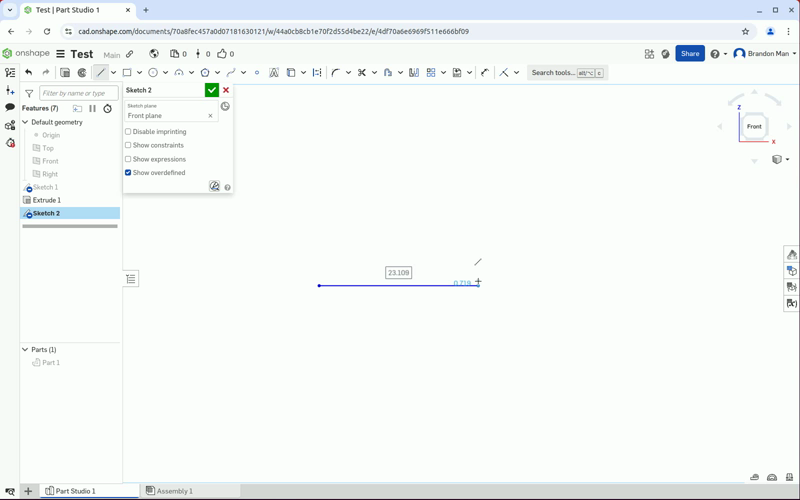
scroll(6)
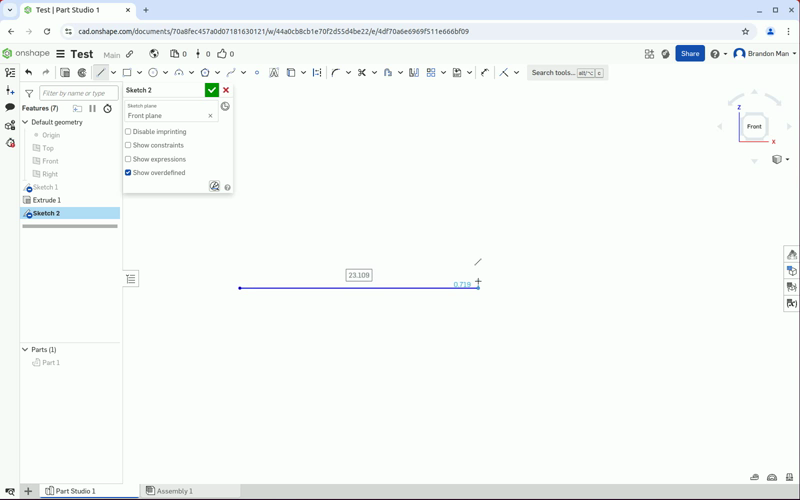
scroll(6)
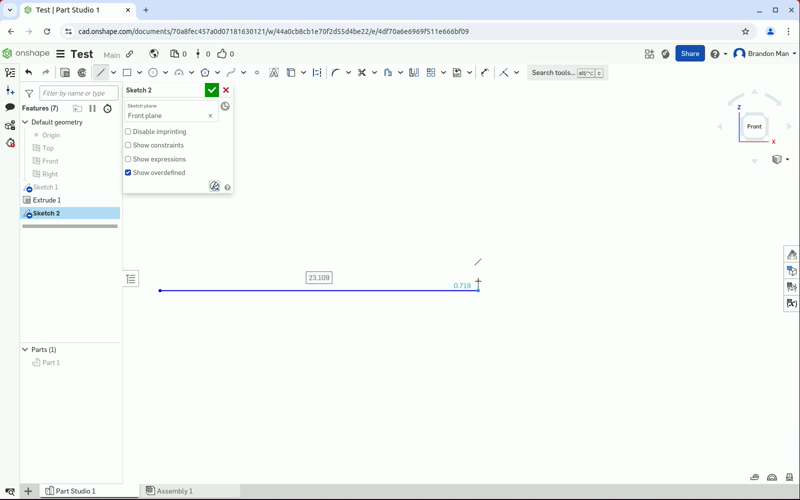
scroll(6)
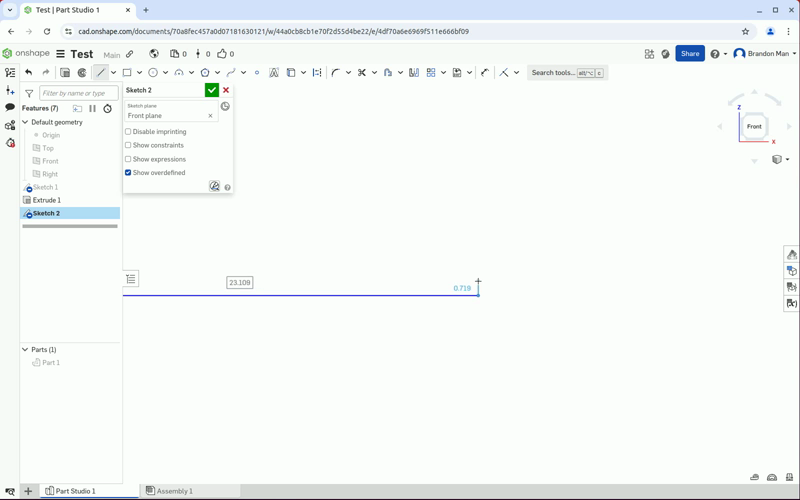
scroll(6)
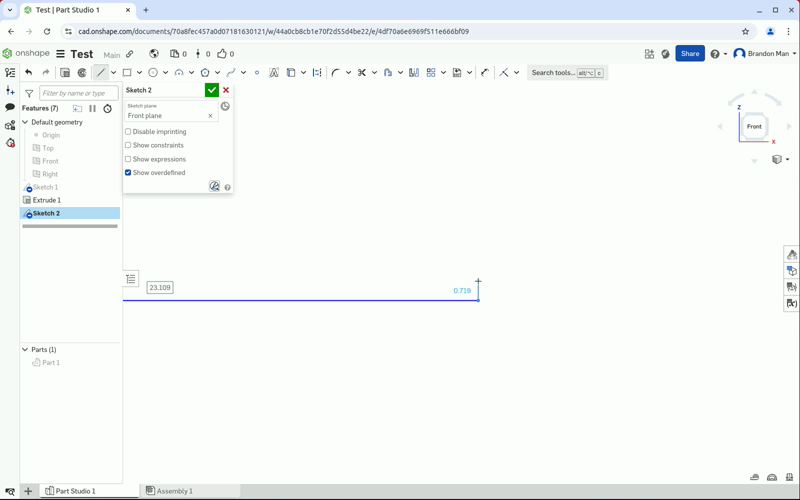
scroll(6)
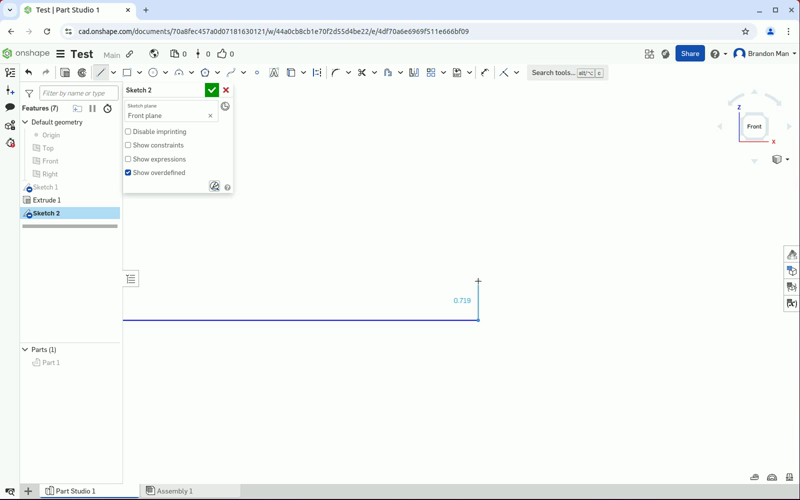
click(478, 280)
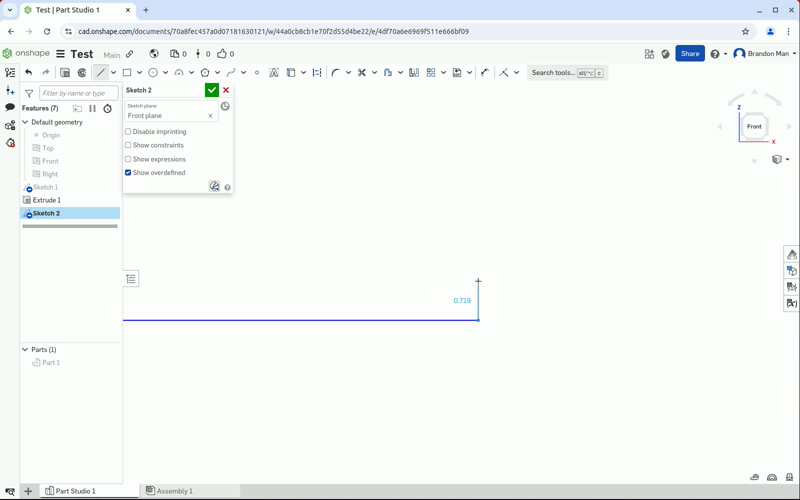
scroll(-6)
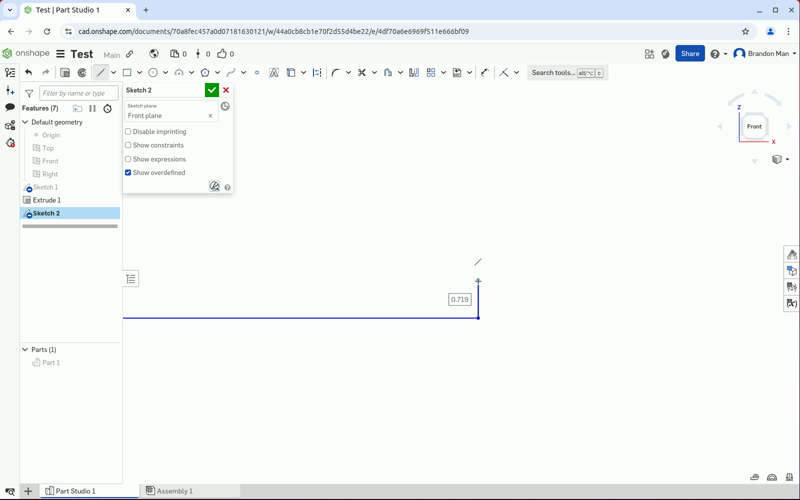
scroll(-6)
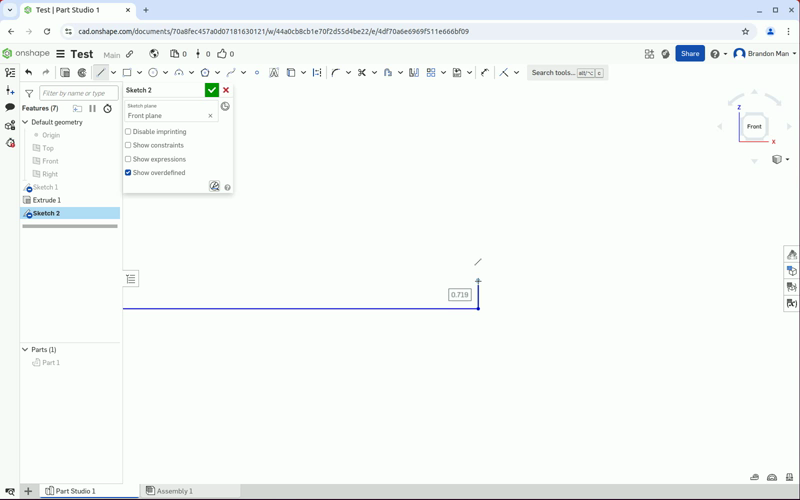
scroll(-6)
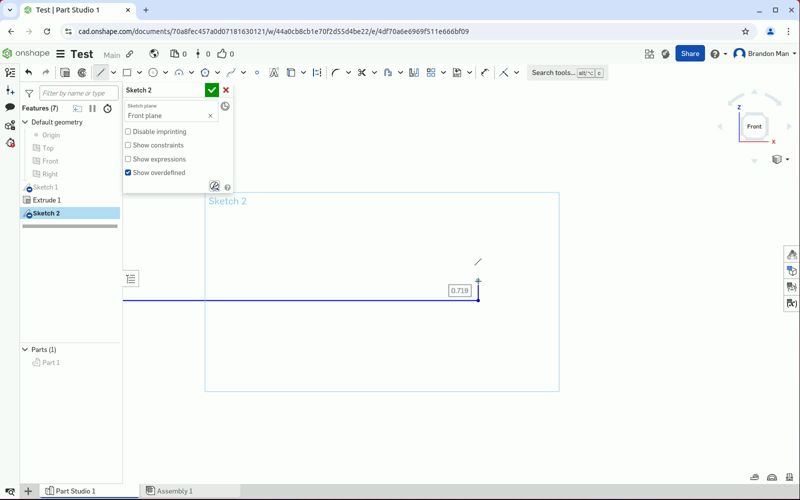
scroll(-6)
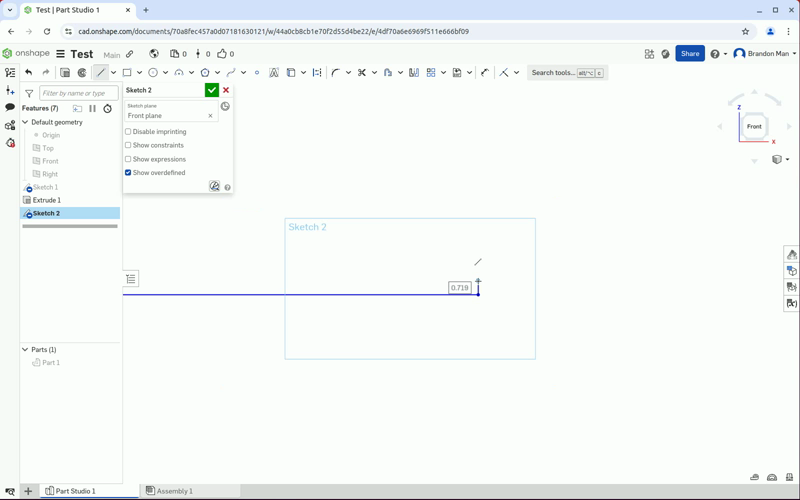
scroll(-6)
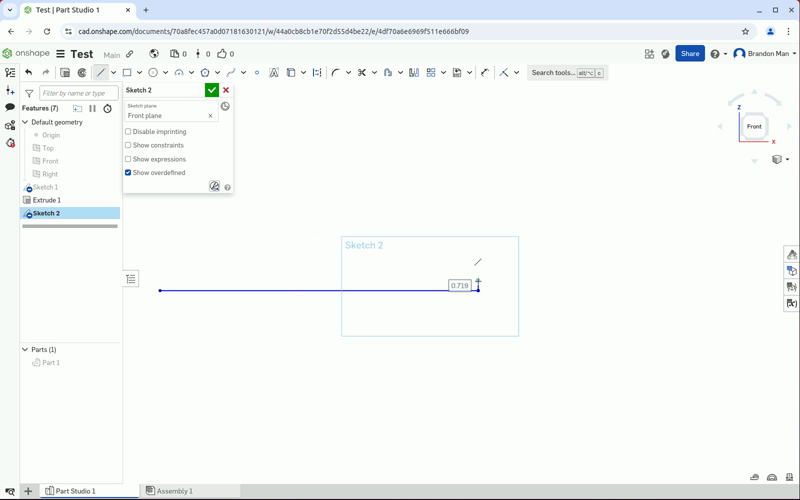
scroll(-6)
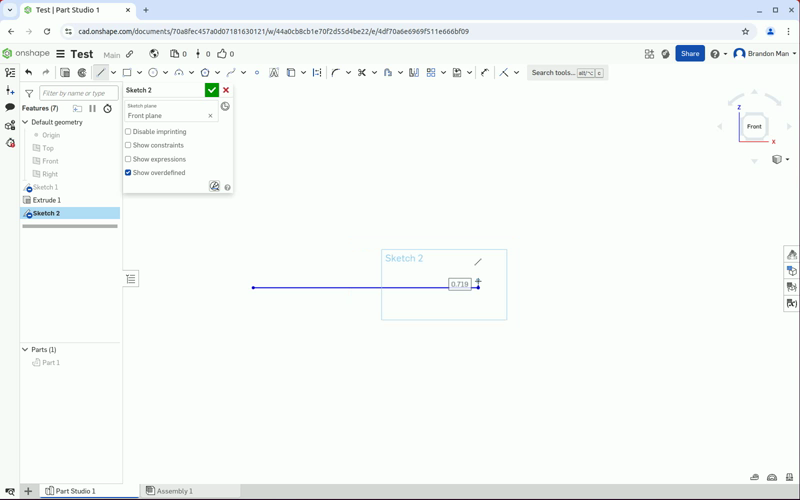
scroll(-6)
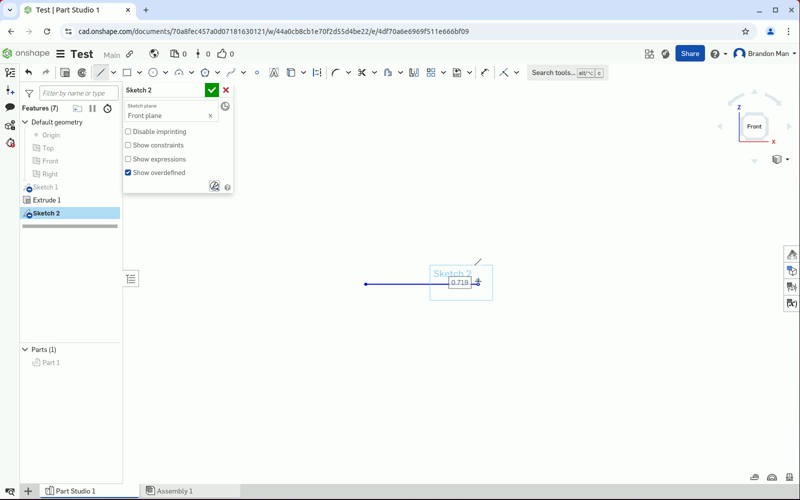
key_up(shift)
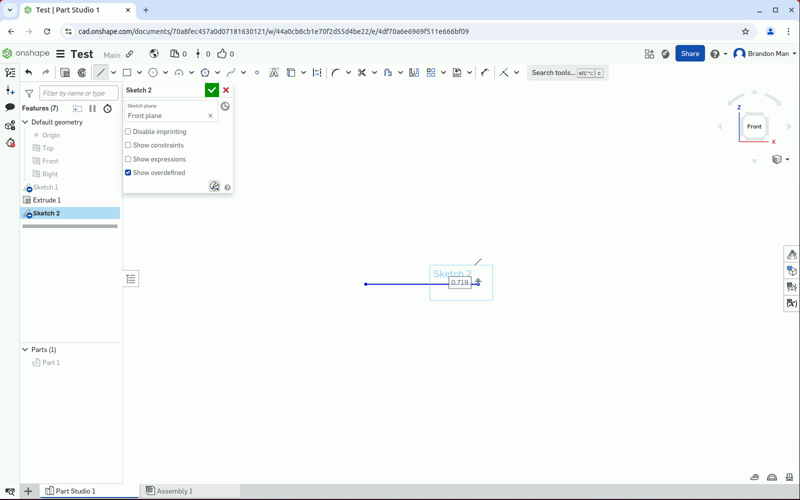
key_down(shift)
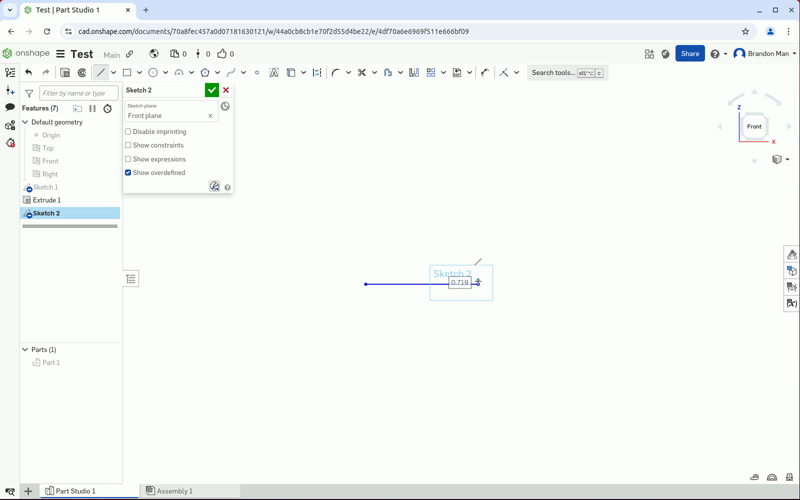
mouse_move(508, 280)
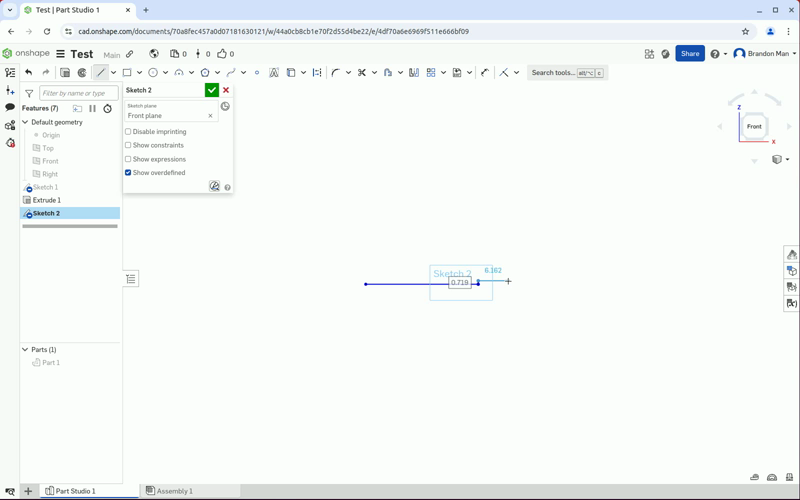
mouse_move(460, 280)
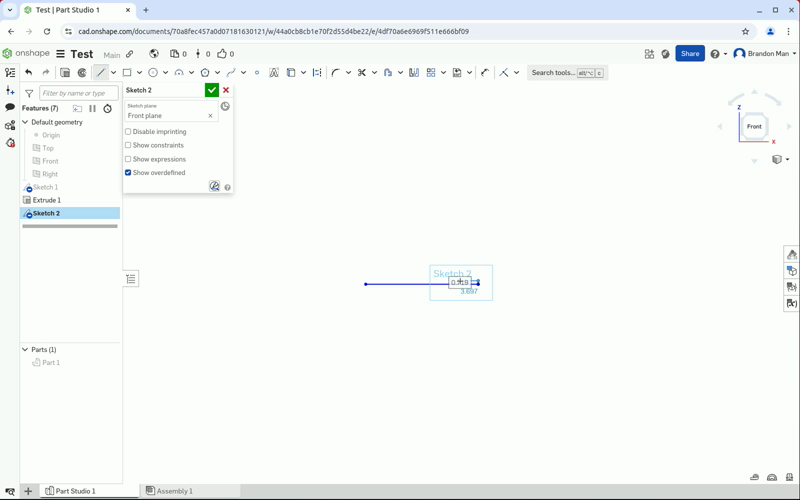
click(460, 280)
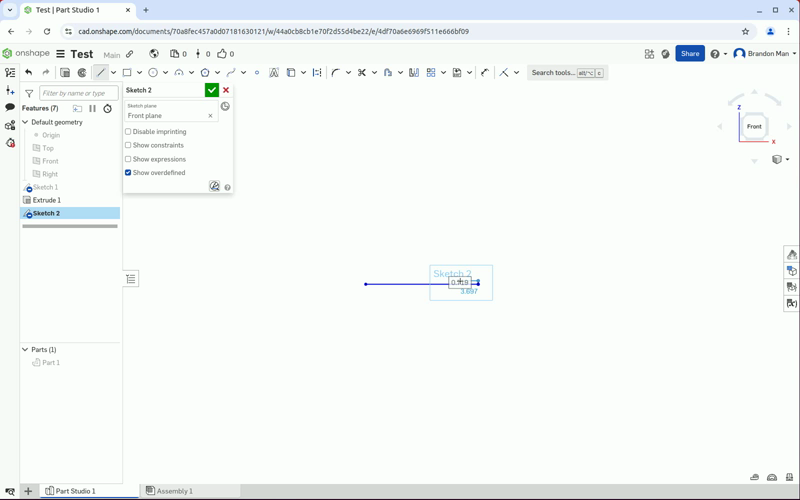
key_up(shift)
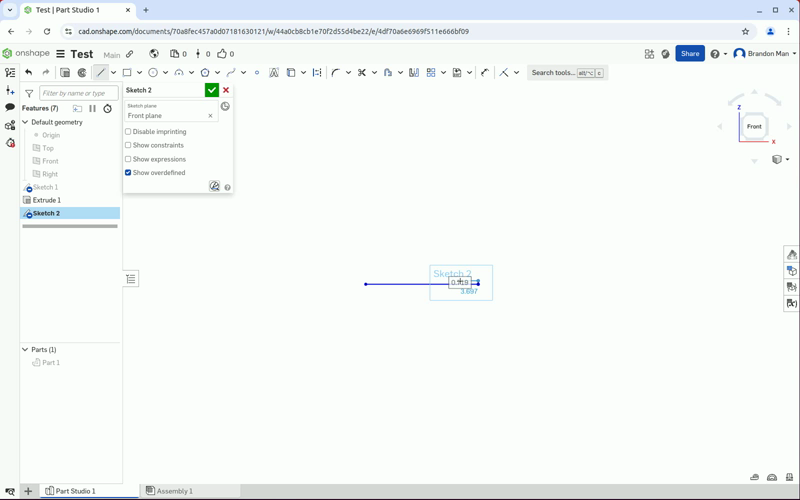
key_down(shift)
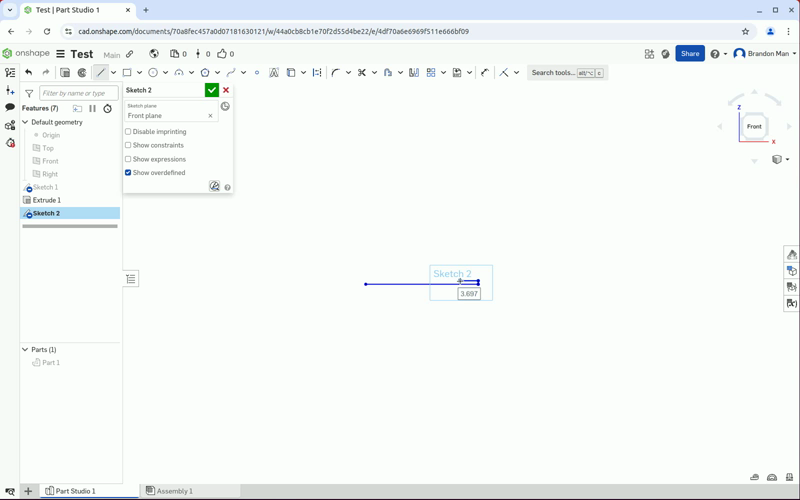
mouse_move(490, 280)
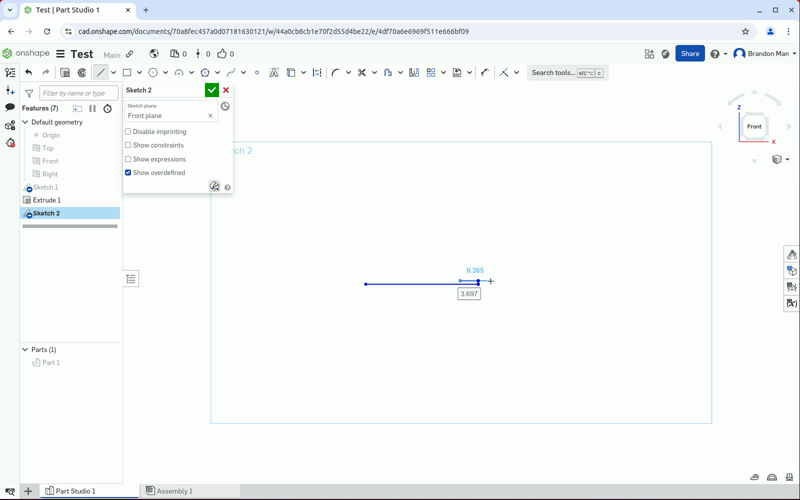
mouse_move(456, 280)
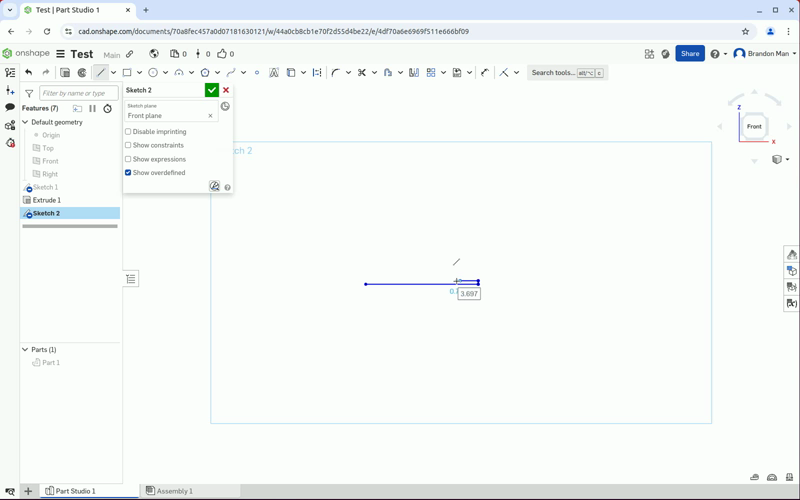
scroll(6)
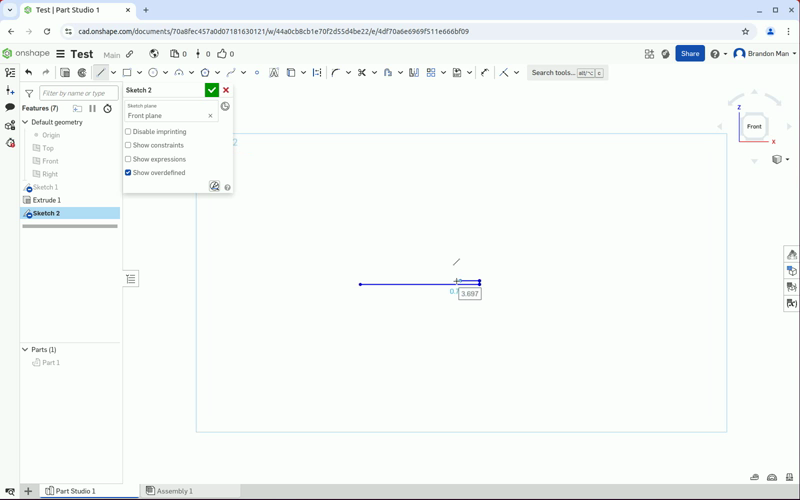
scroll(6)
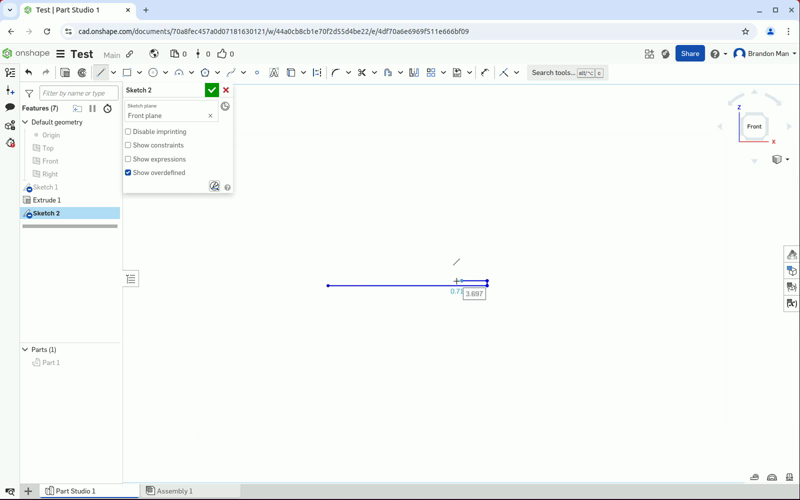
scroll(6)
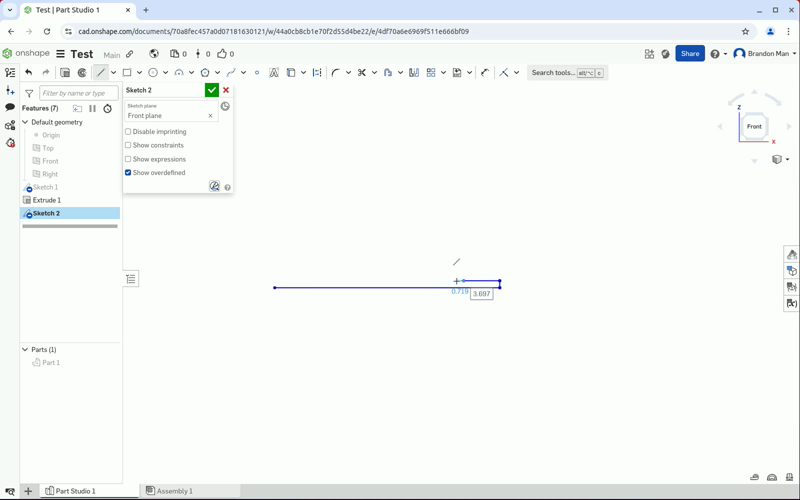
scroll(6)
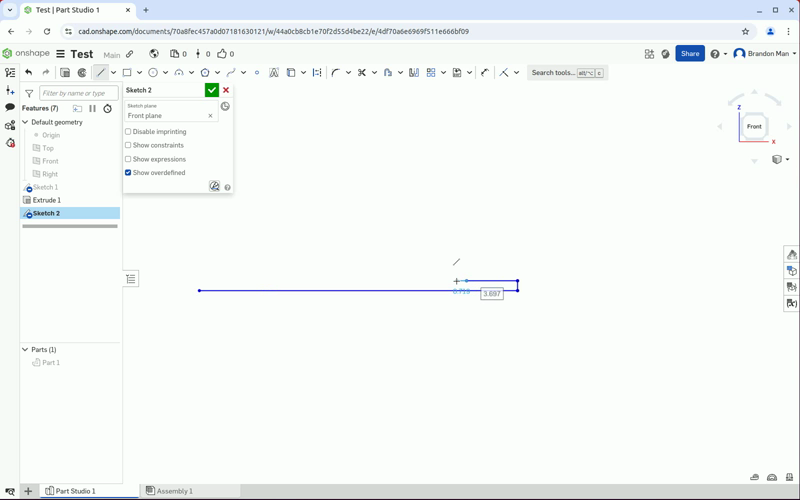
scroll(6)
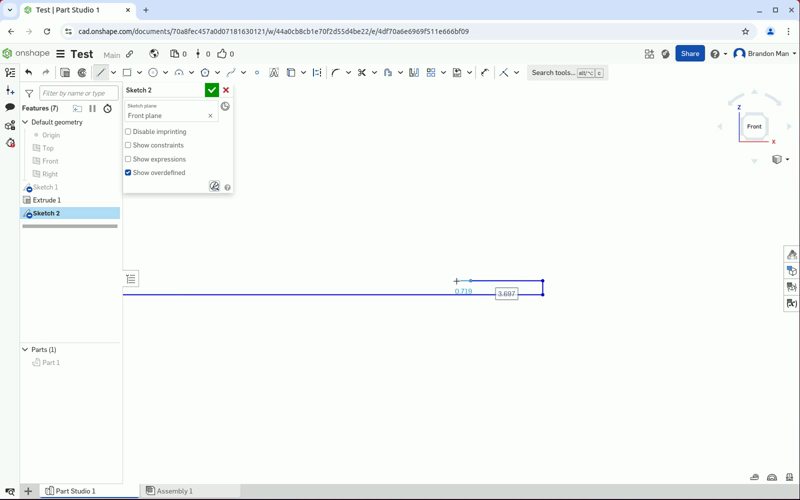
scroll(6)
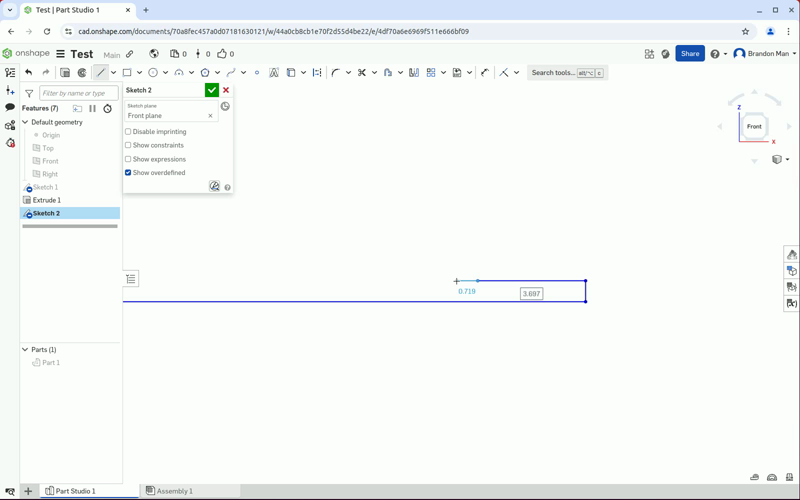
scroll(6)
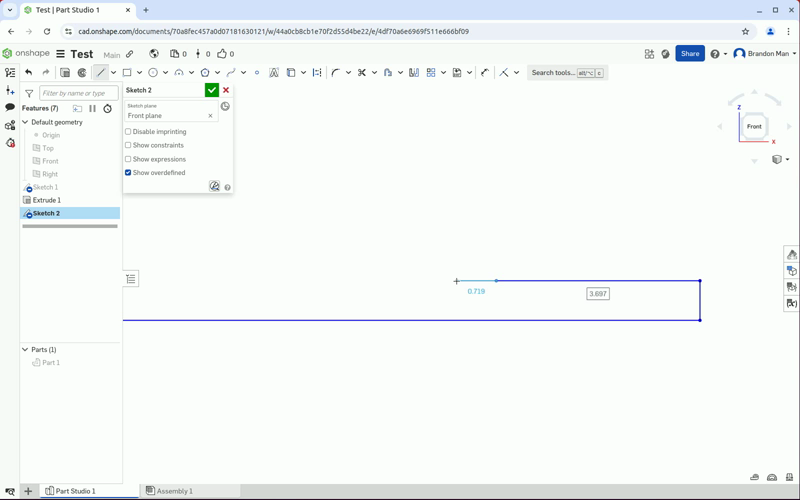
click(456, 280)
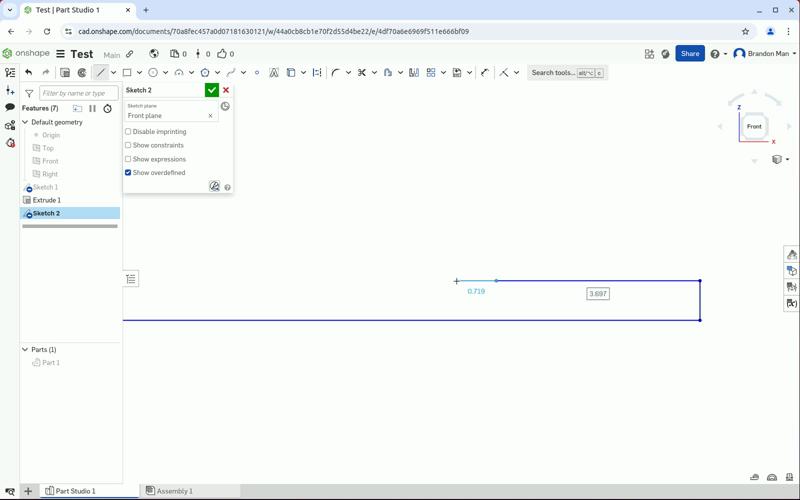
scroll(-6)
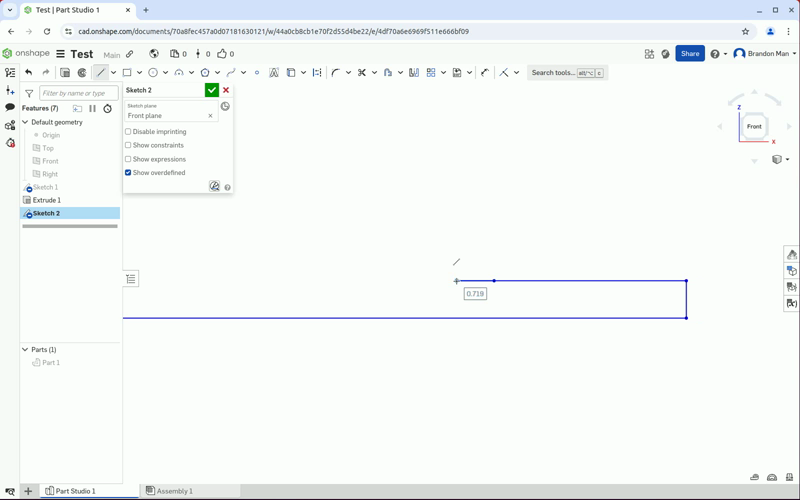
scroll(-6)
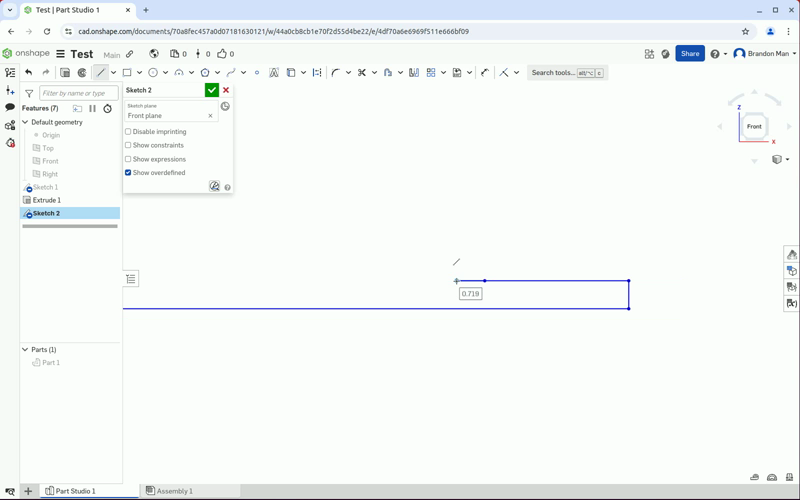
scroll(-6)
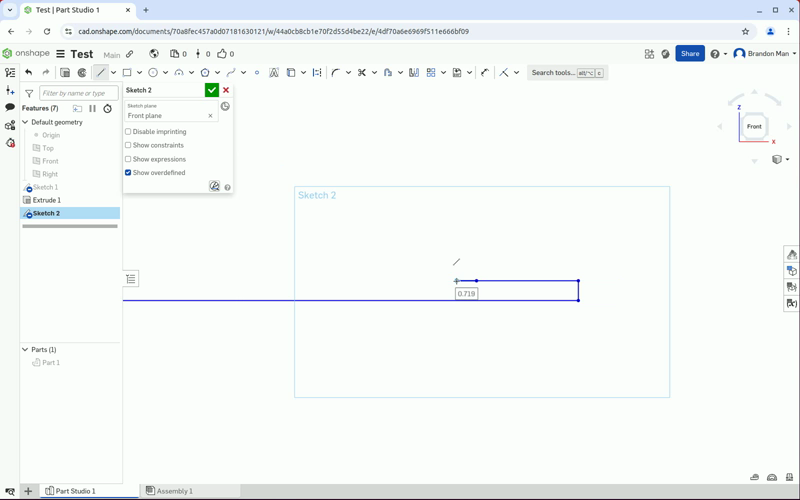
scroll(-6)
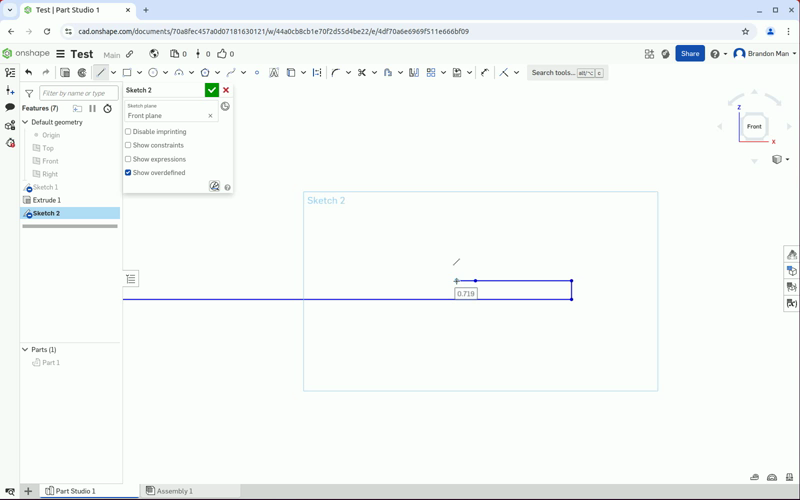
scroll(-6)
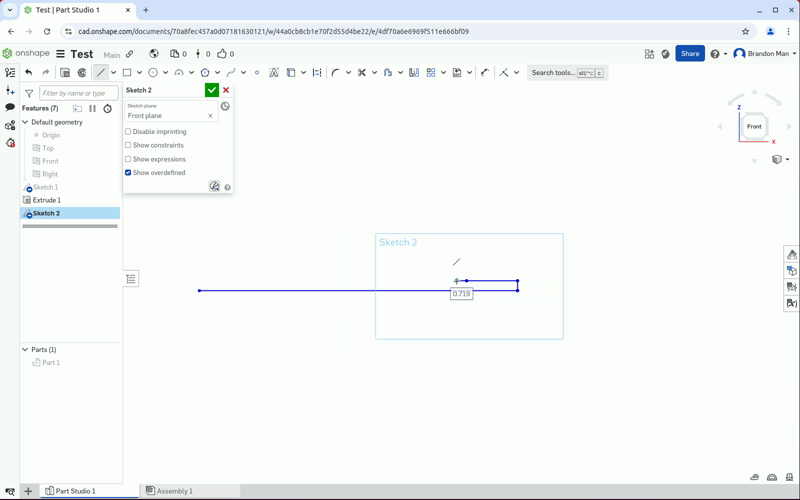
scroll(-6)
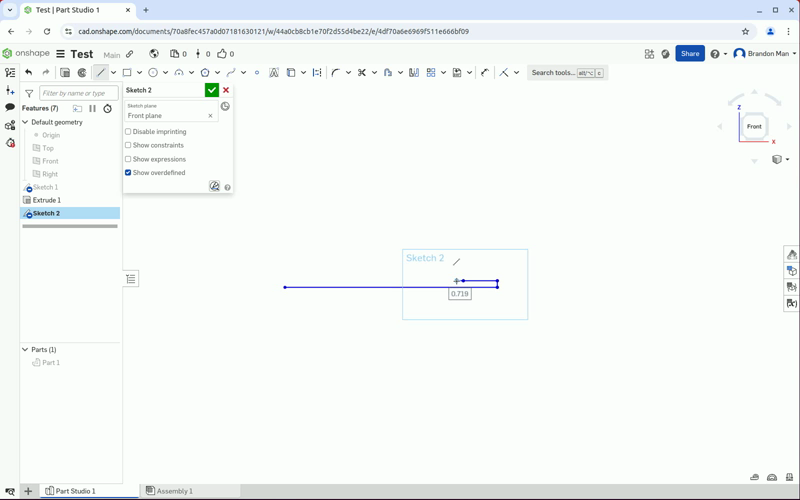
scroll(-6)
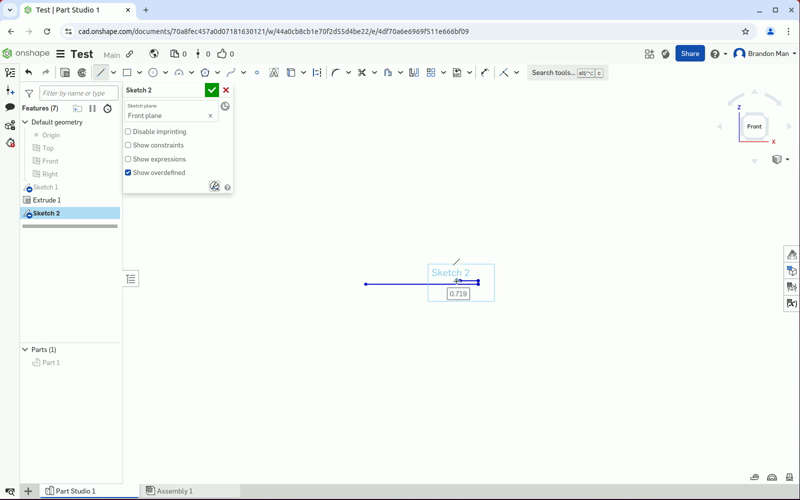
key_up(shift)
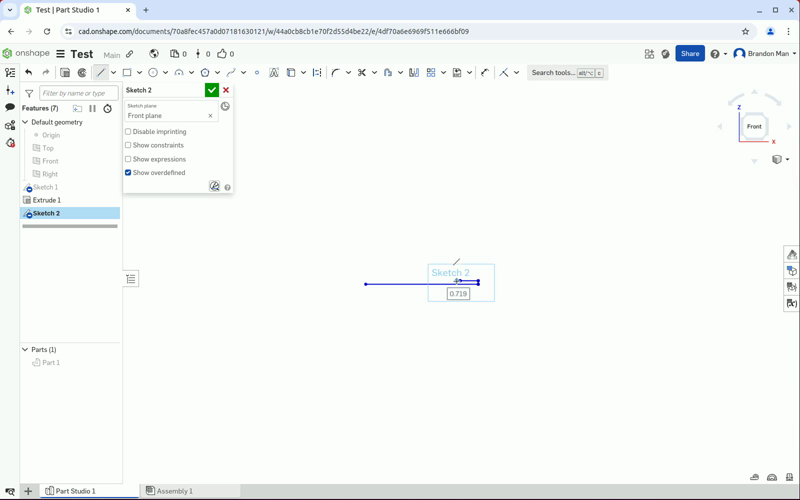
key_down(shift)
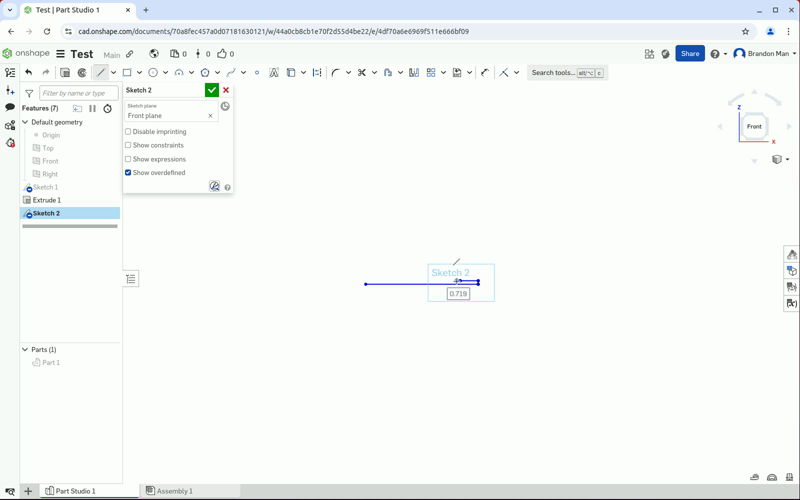
mouse_move(375, 280)
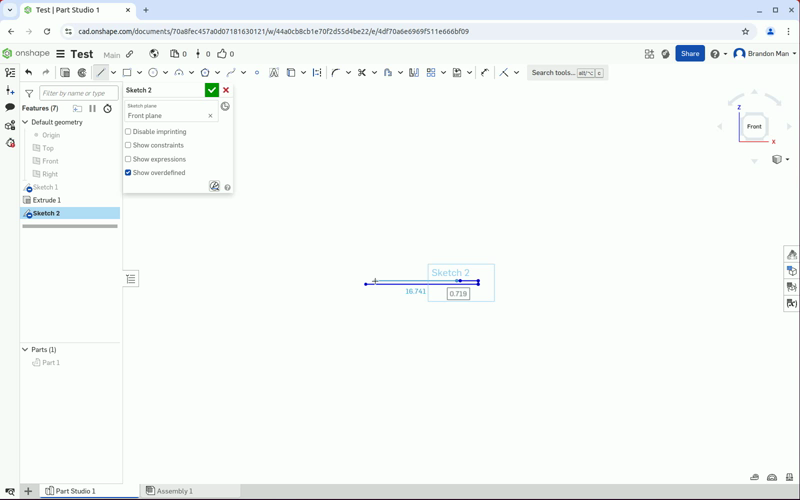
click(375, 280)
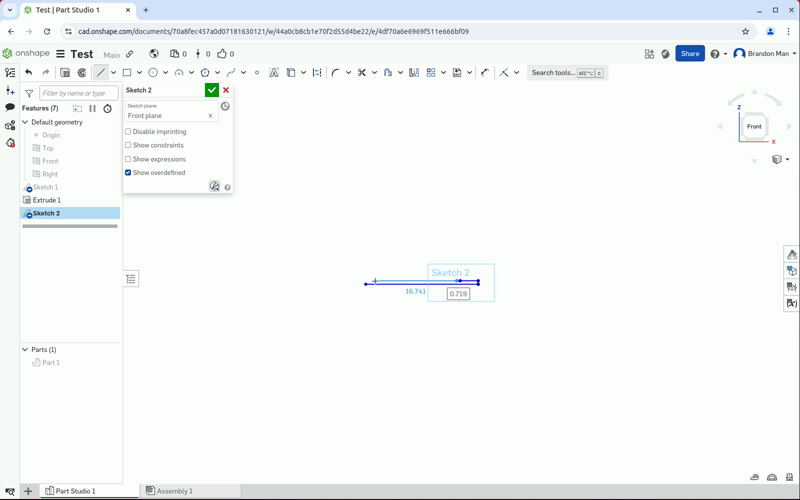
key_up(shift)
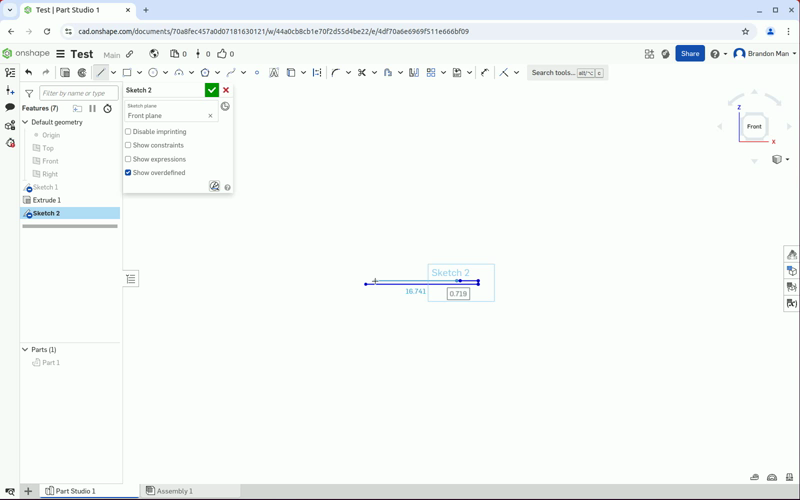
key_down(shift)
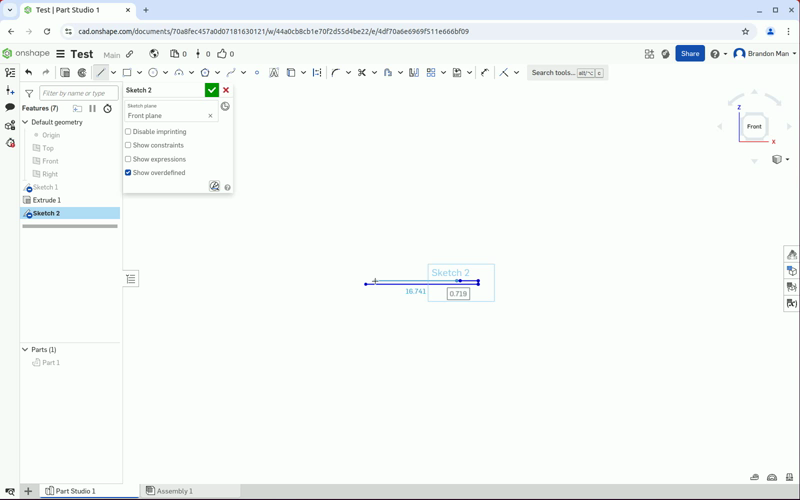
mouse_move(405, 280)
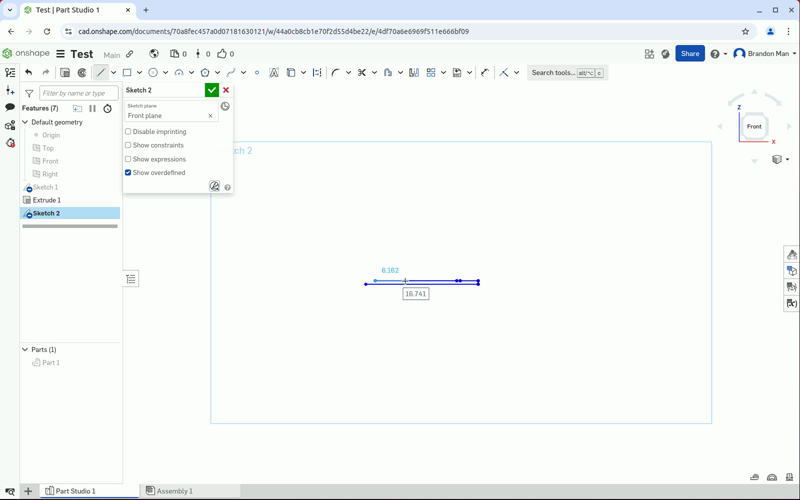
mouse_move(371, 280)
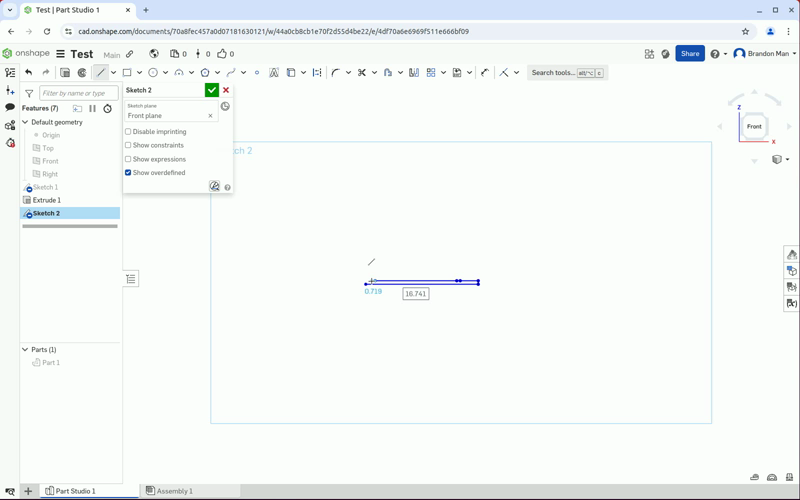
scroll(6)
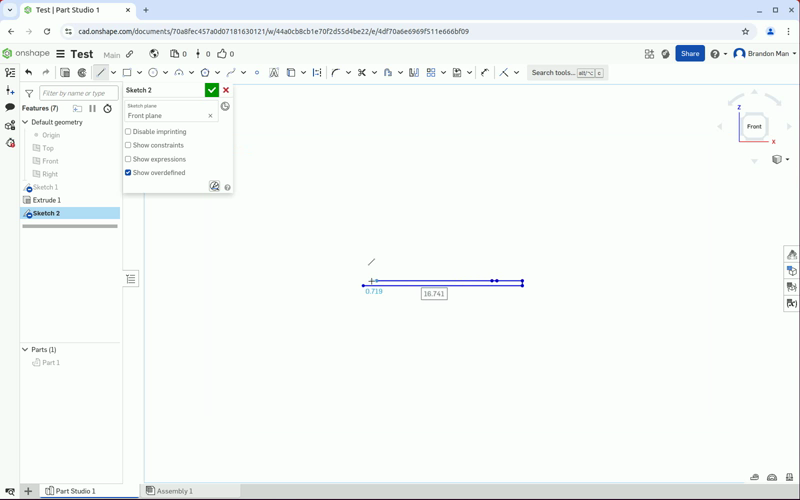
scroll(6)
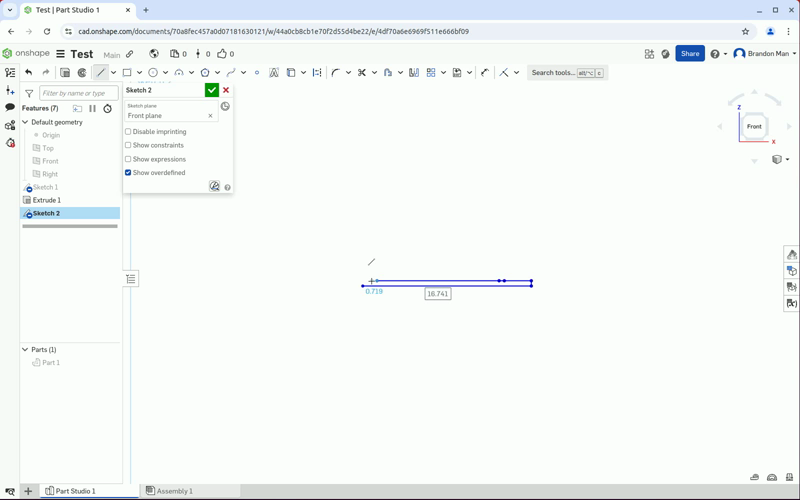
scroll(6)
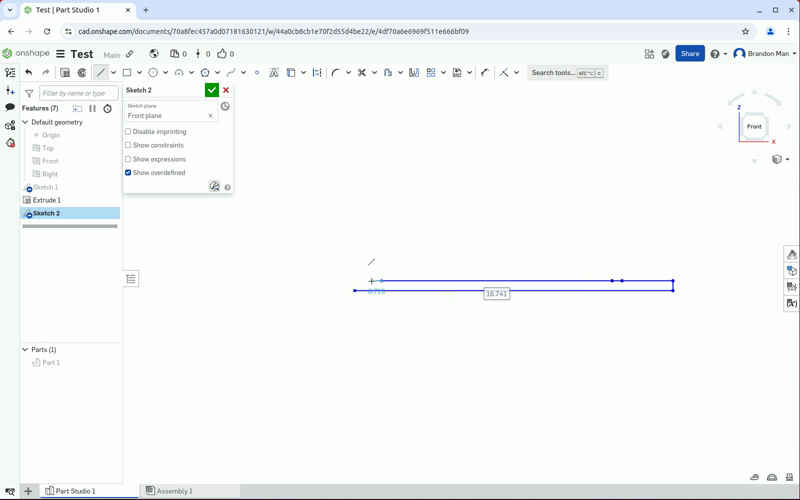
scroll(6)
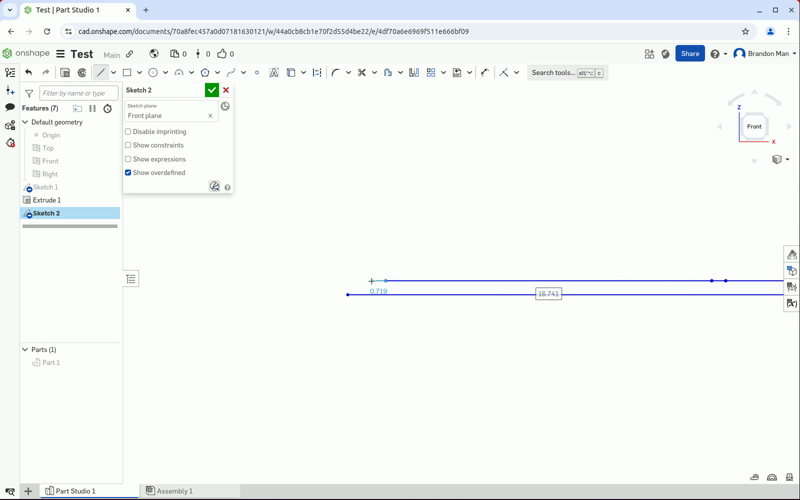
scroll(6)
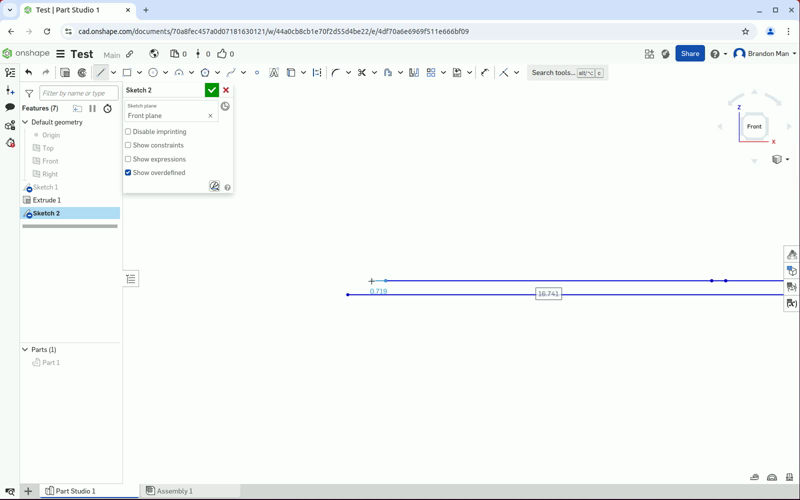
scroll(6)
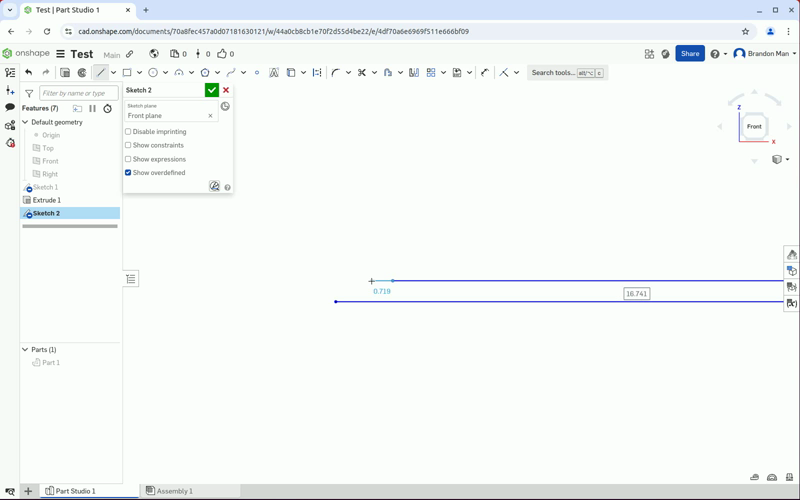
scroll(6)
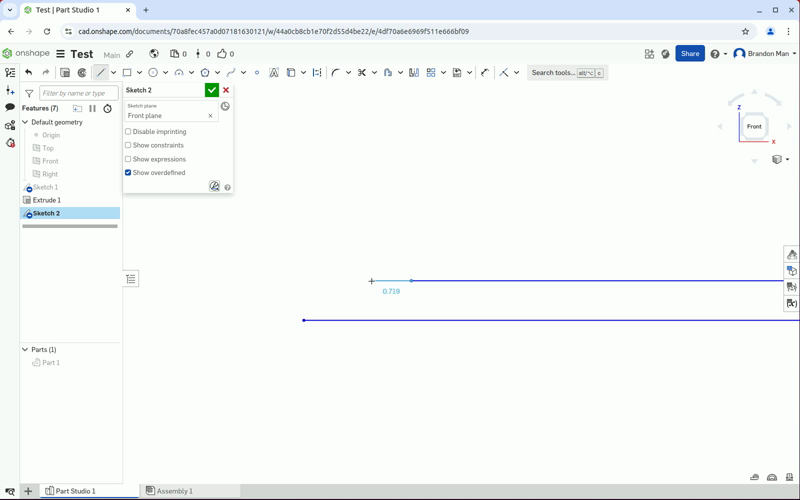
click(371, 280)
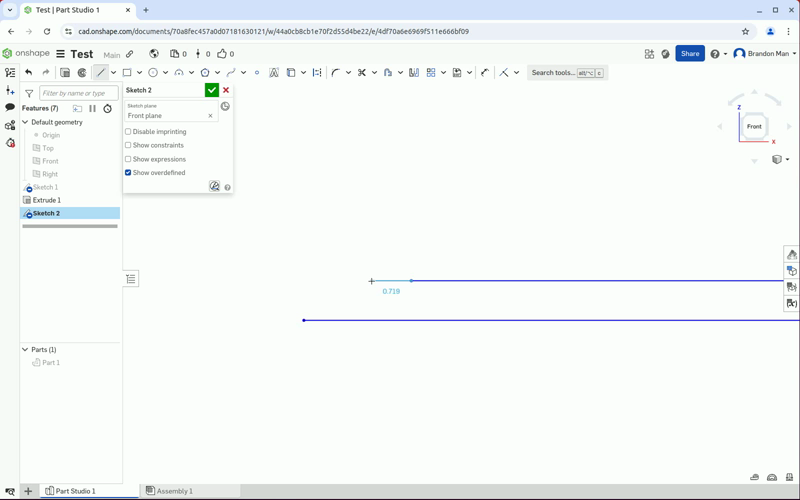
scroll(-6)
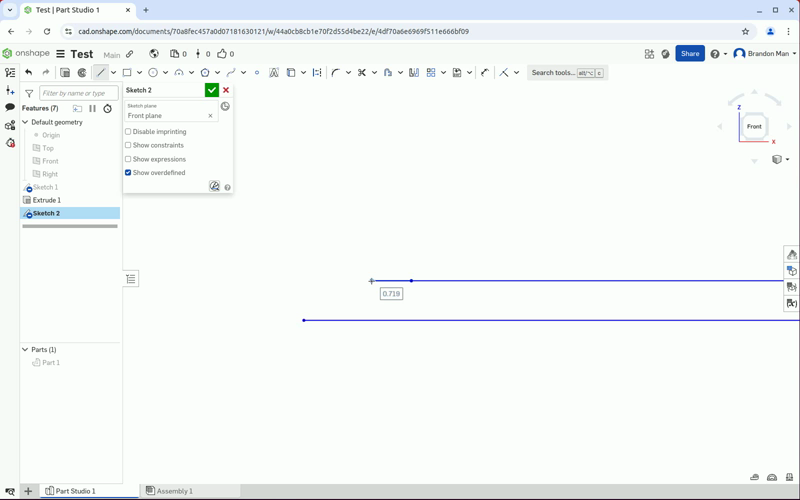
scroll(-6)
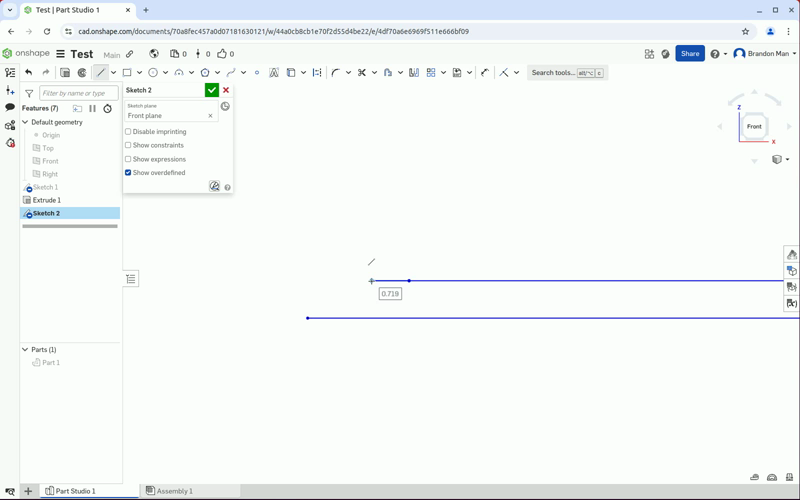
scroll(-6)
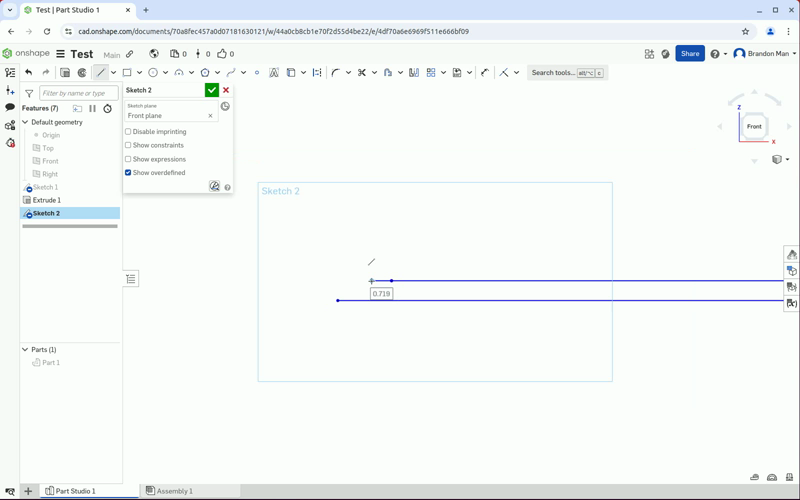
scroll(-6)
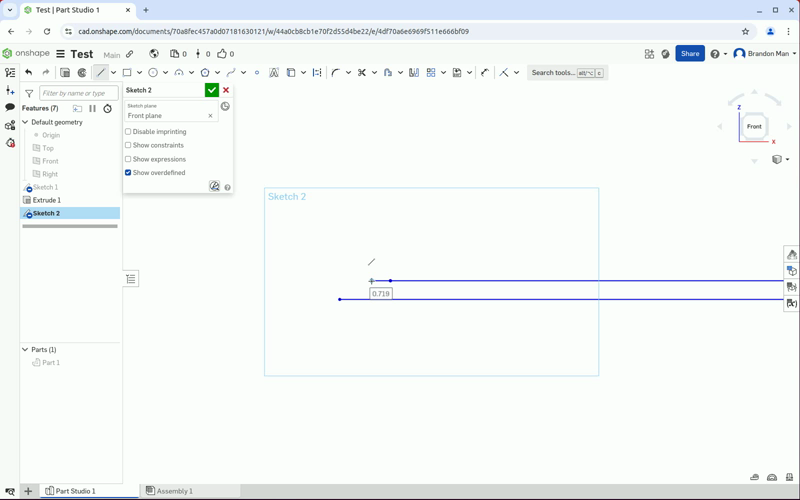
scroll(-6)
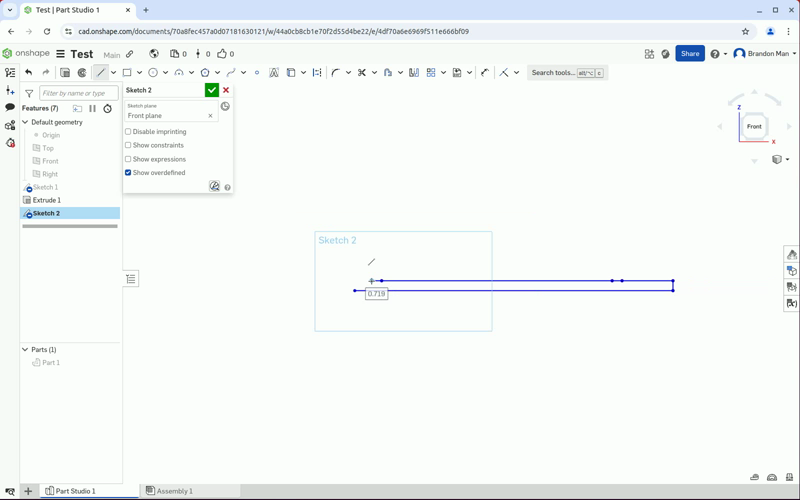
scroll(-6)
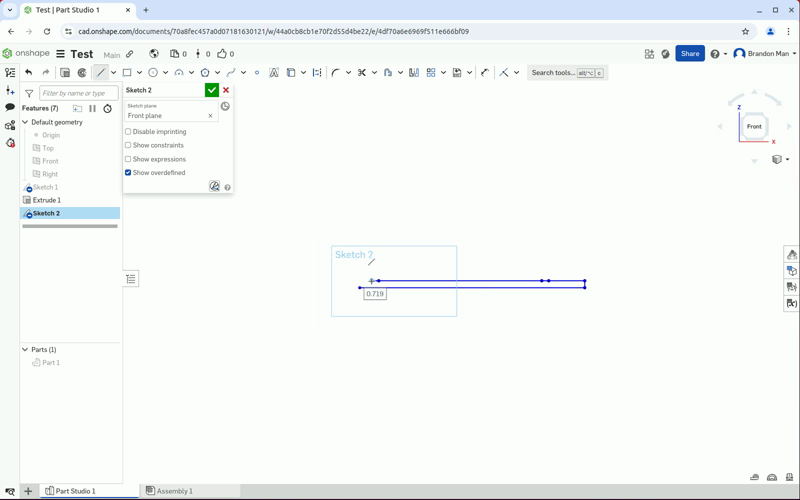
scroll(-6)
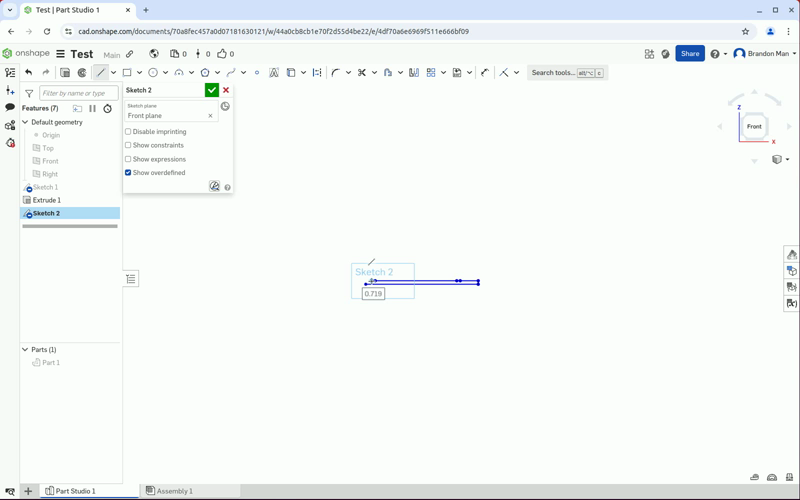
key_up(shift)
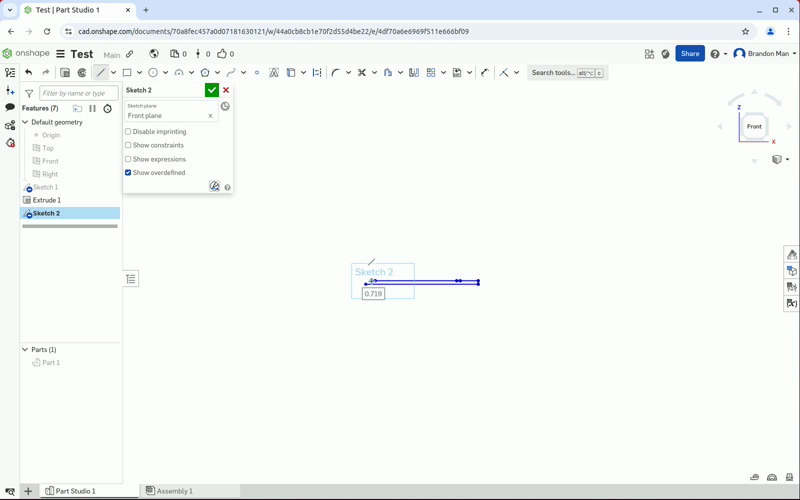
key_down(shift)
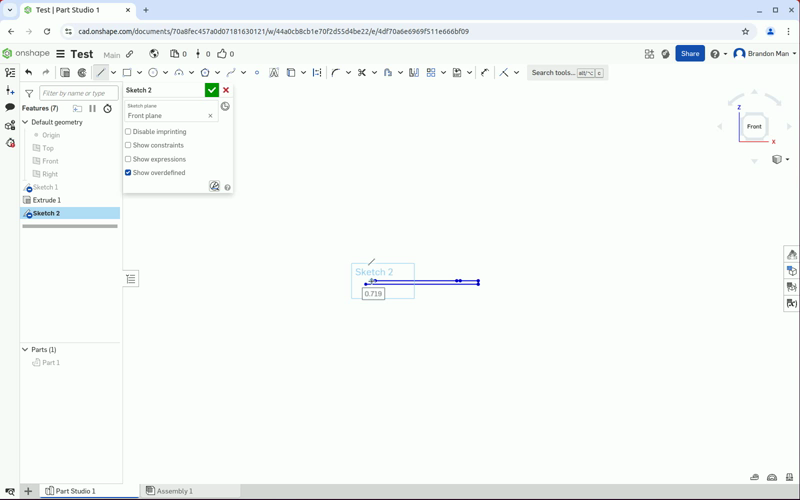
mouse_move(401, 280)
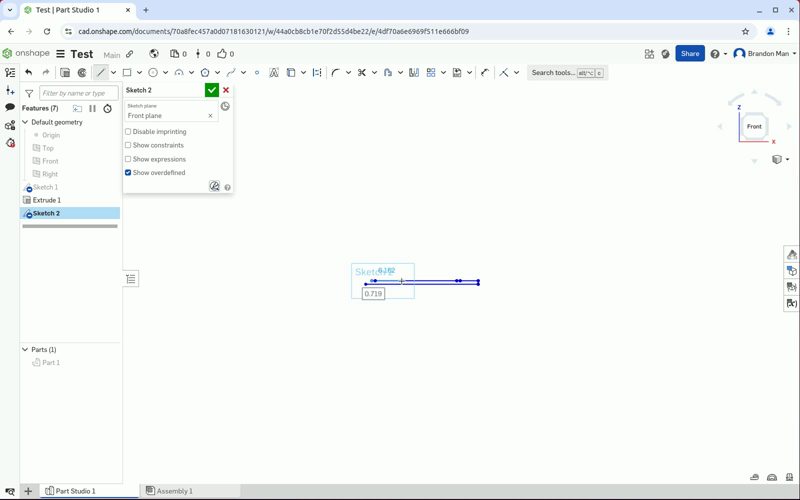
mouse_move(365, 280)
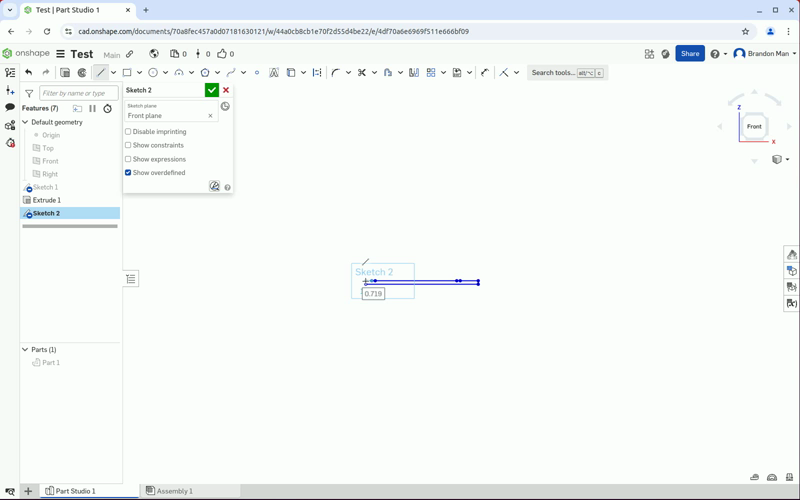
scroll(6)
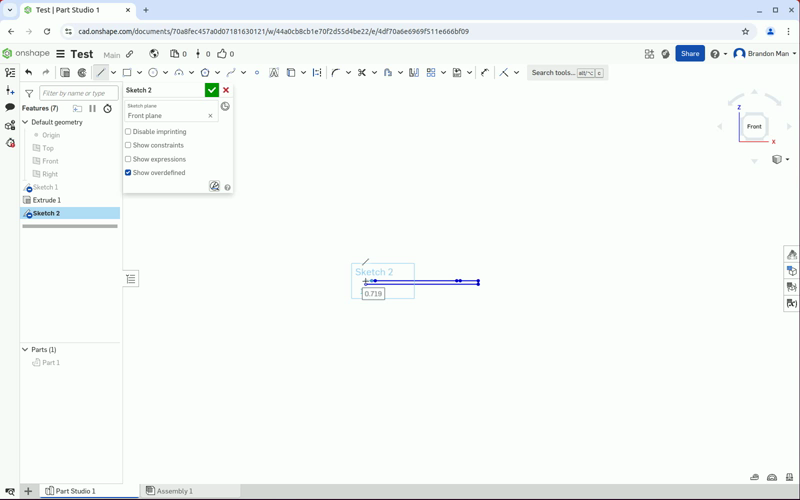
scroll(6)
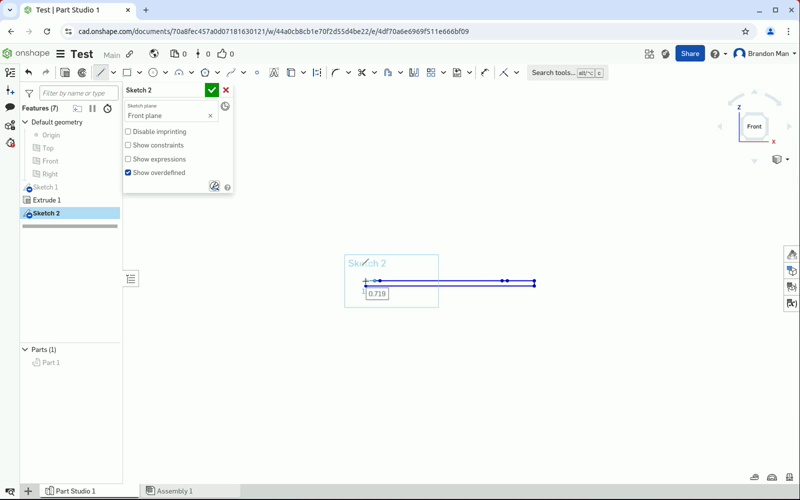
scroll(6)
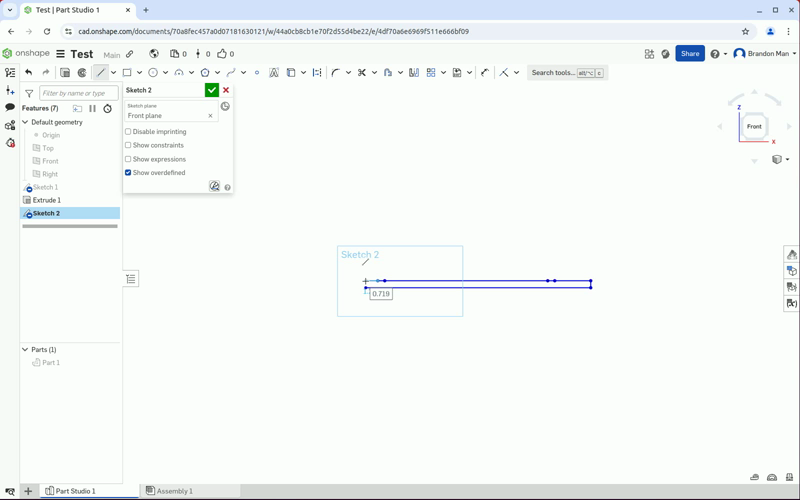
scroll(6)
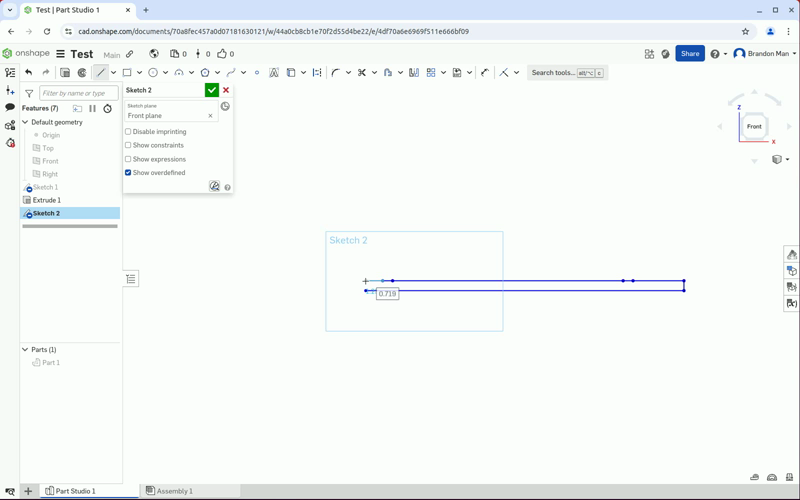
scroll(6)
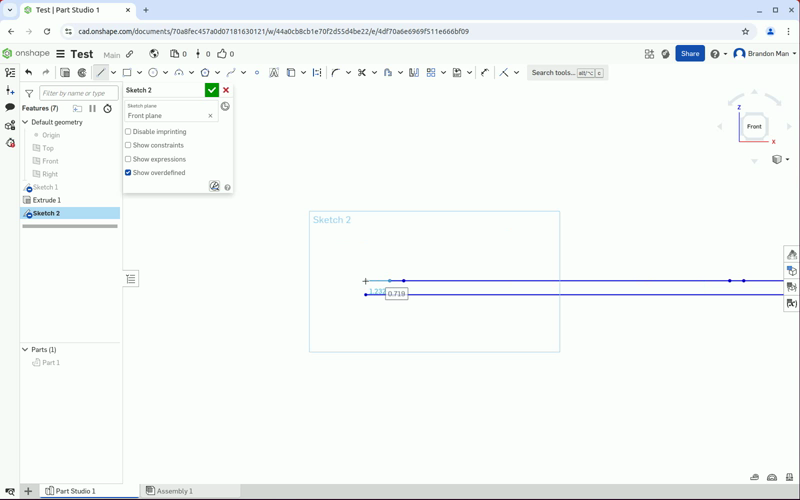
scroll(6)
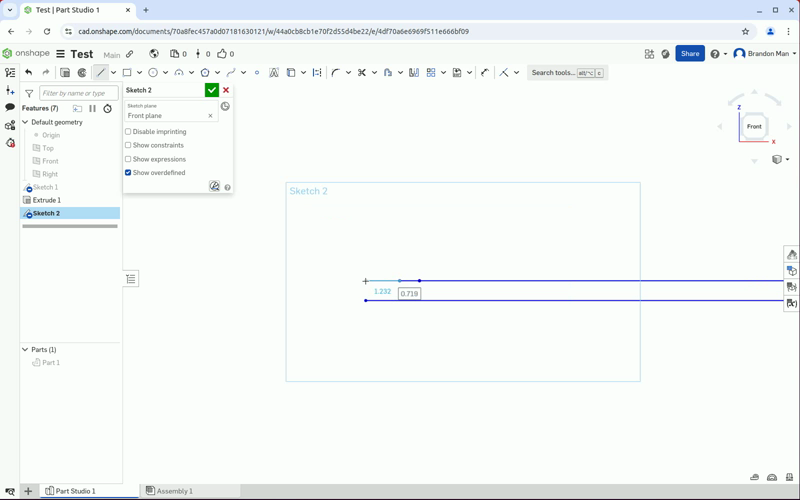
scroll(6)
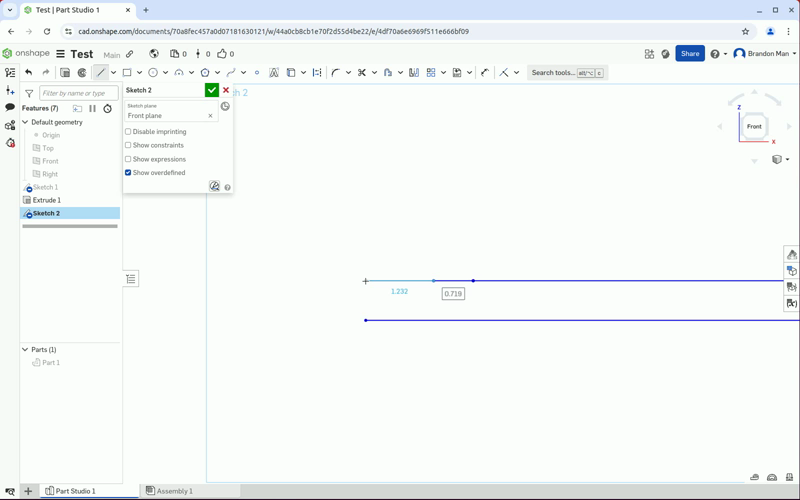
click(365, 280)
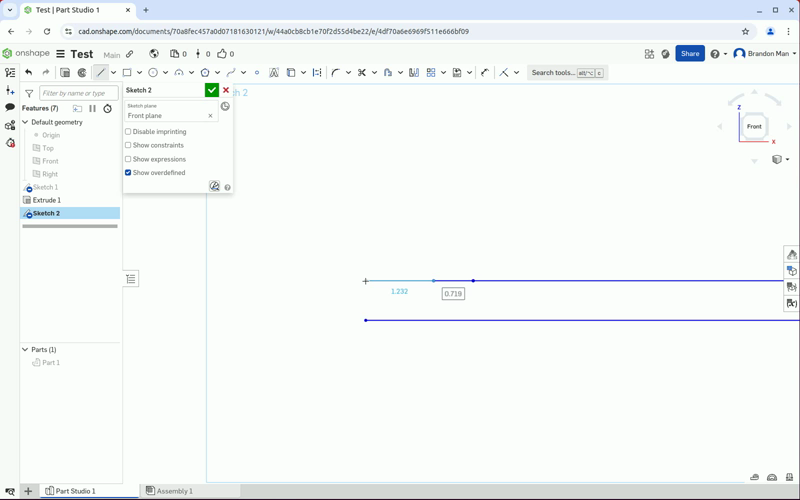
scroll(-6)
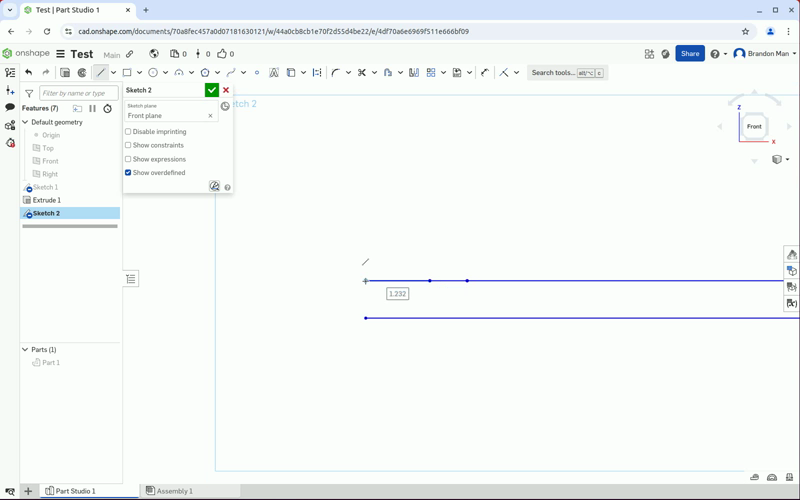
scroll(-6)
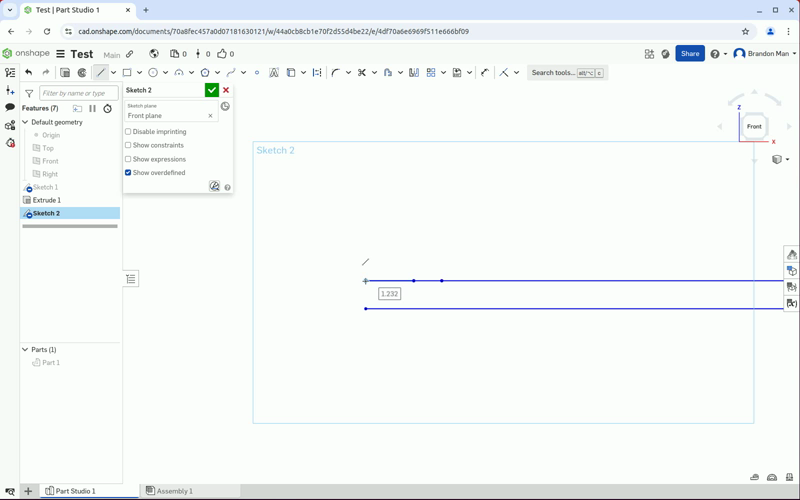
scroll(-6)
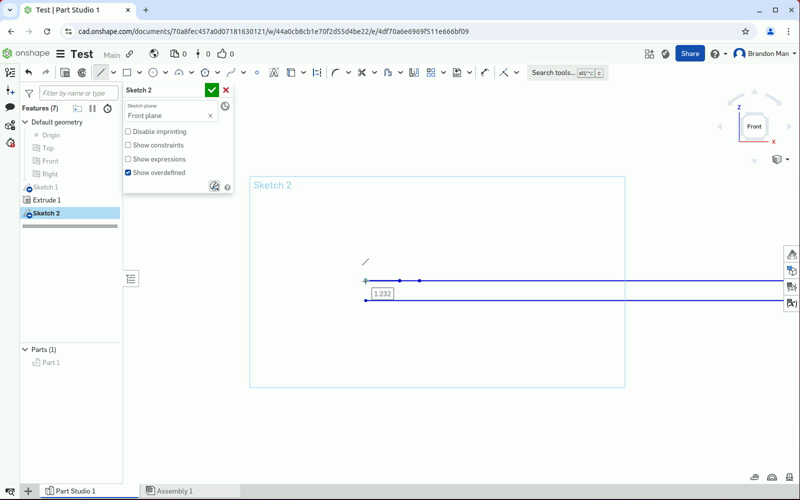
scroll(-6)
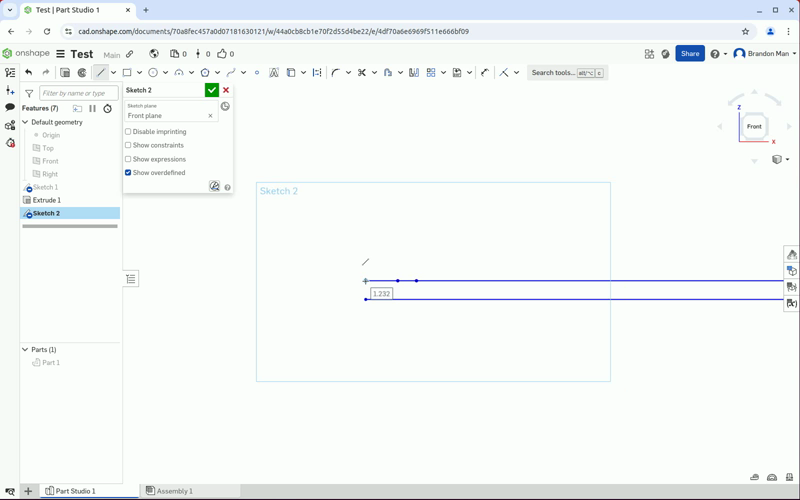
scroll(-6)
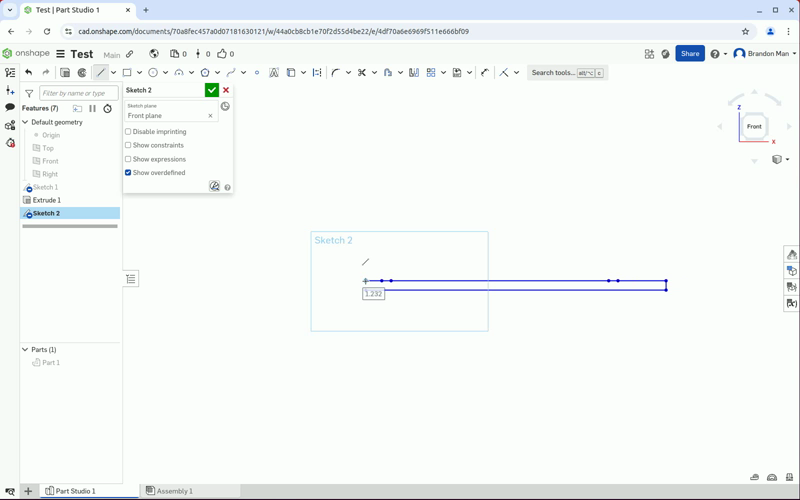
scroll(-6)
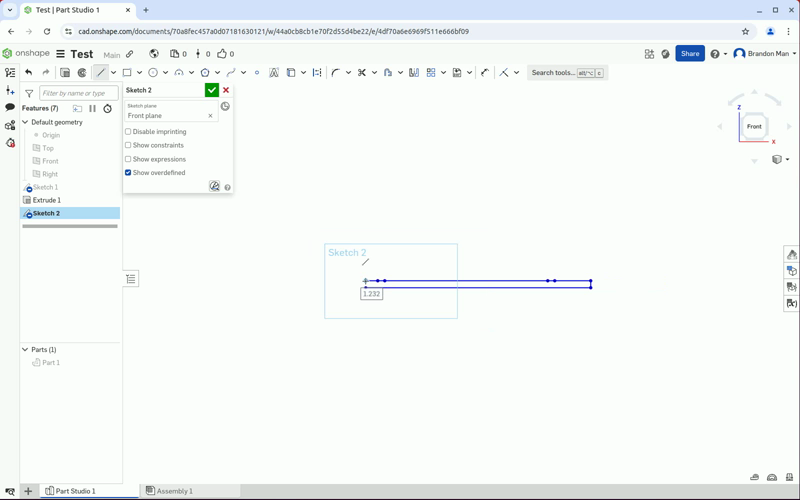
scroll(-6)
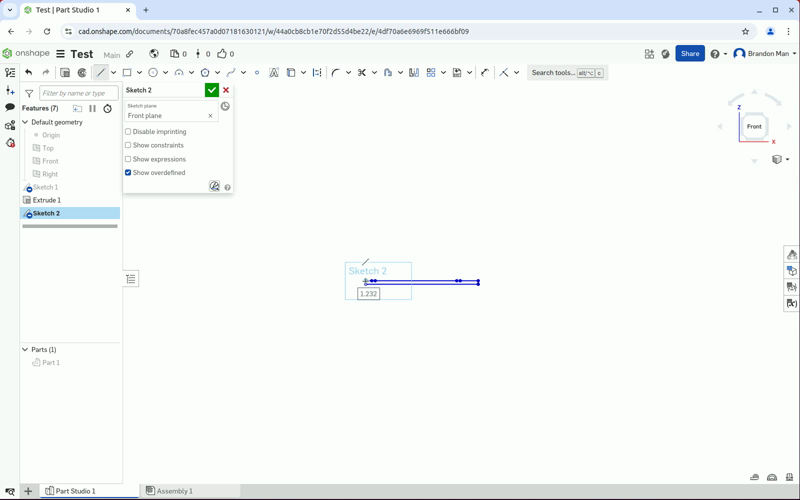
key_up(shift)
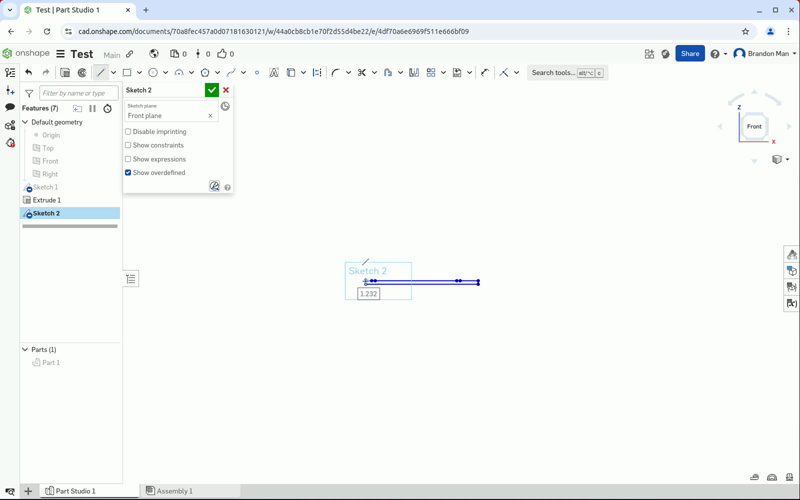
mouse_move(395, 280)
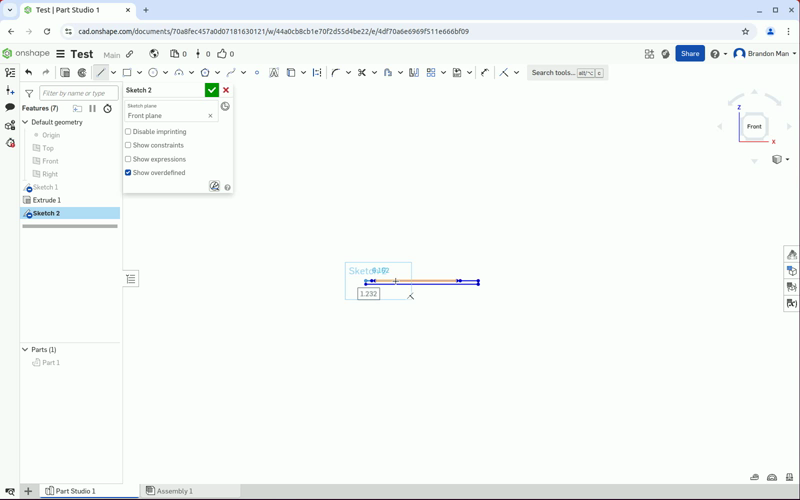
key_down(shift)
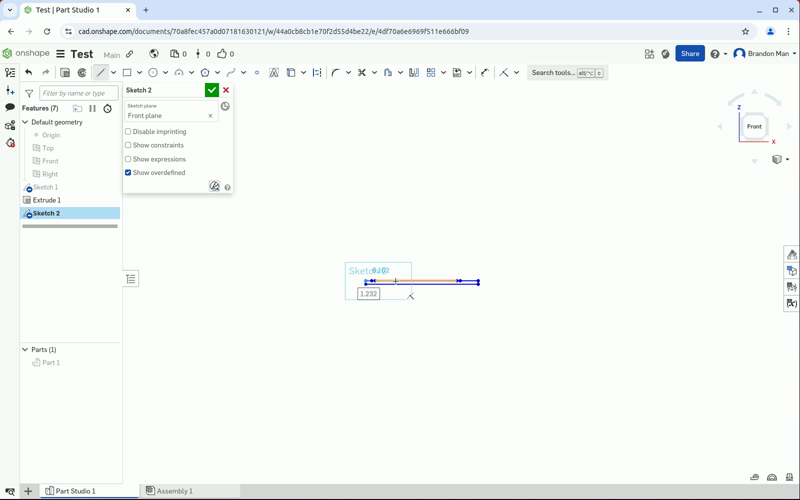
mouse_move(365, 284)
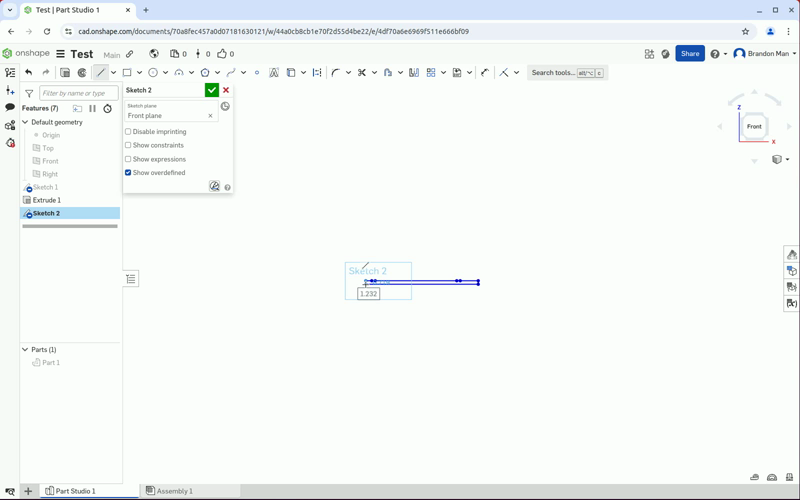
scroll(6)
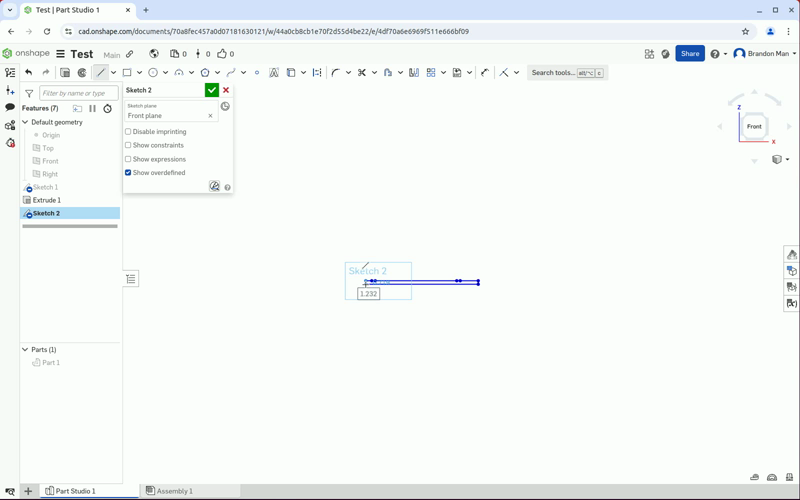
scroll(6)
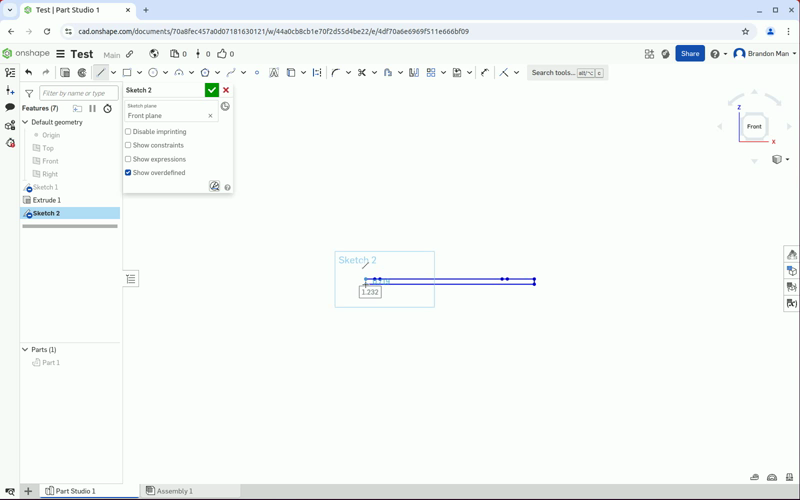
scroll(6)
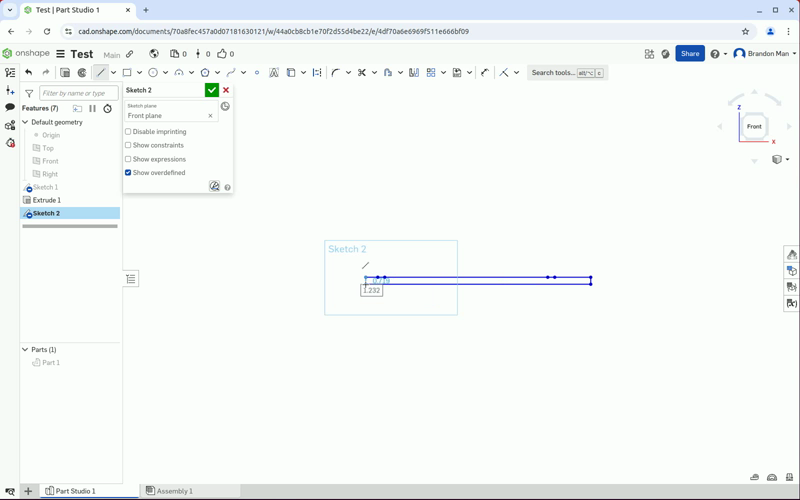
scroll(6)
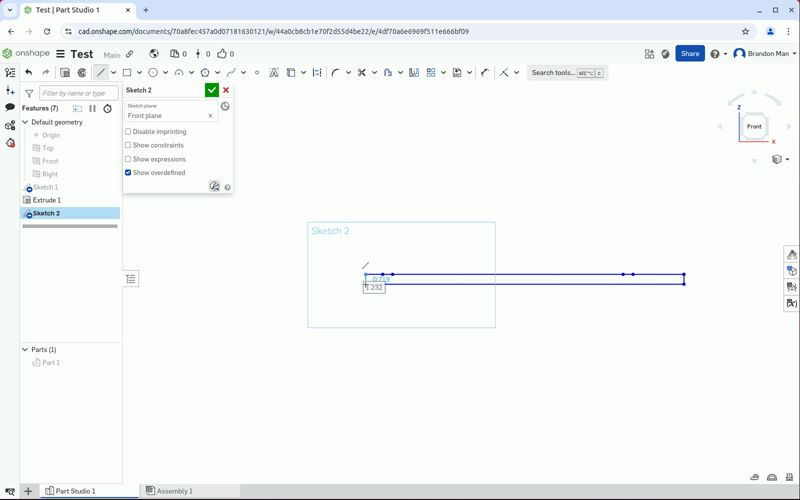
scroll(6)
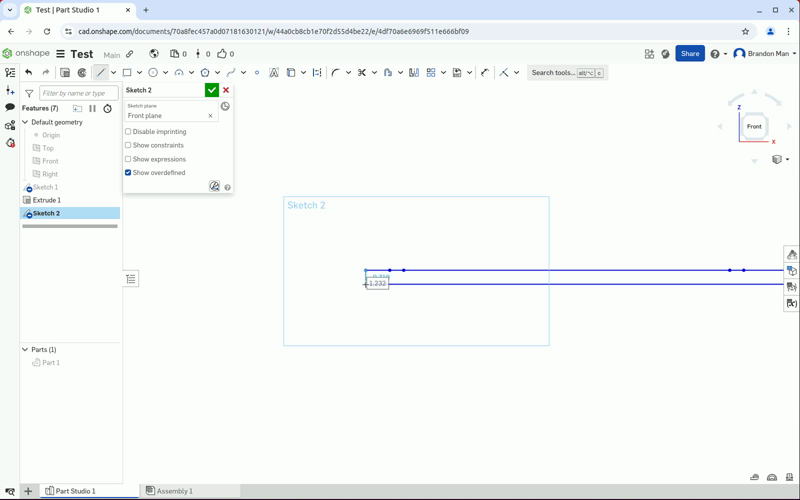
scroll(6)
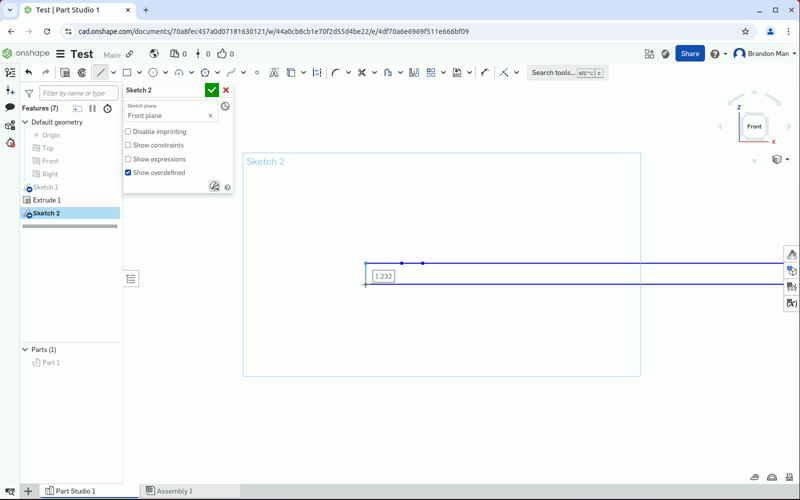
scroll(6)
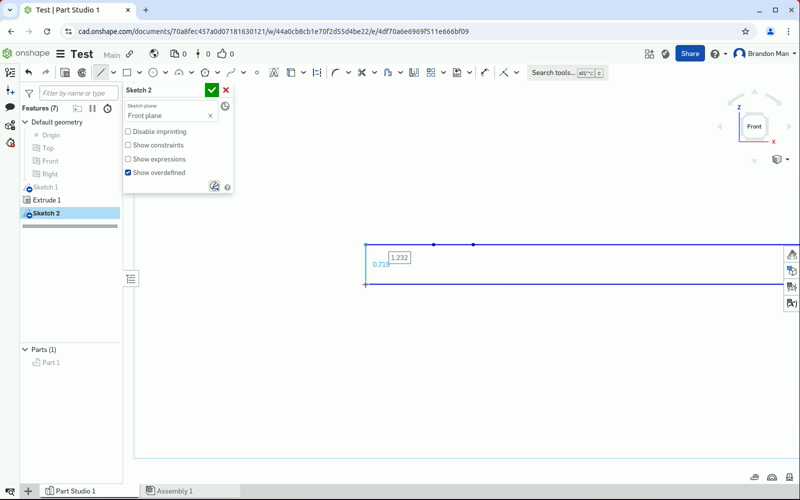
key_up(shift)
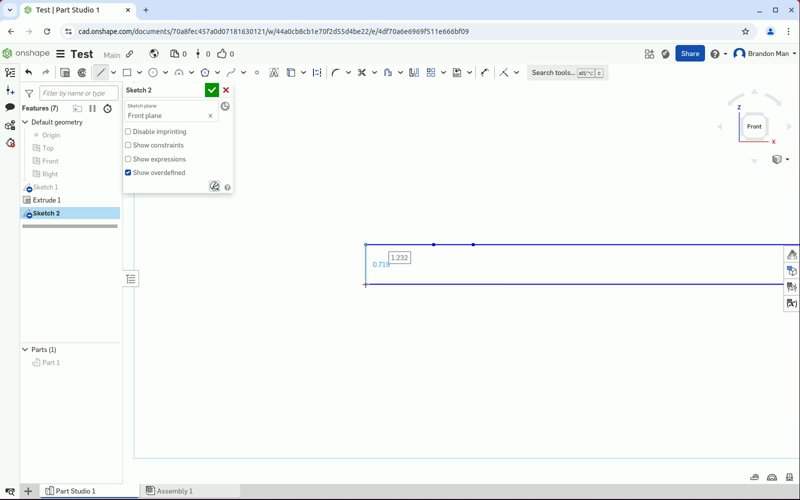
click(365, 284)
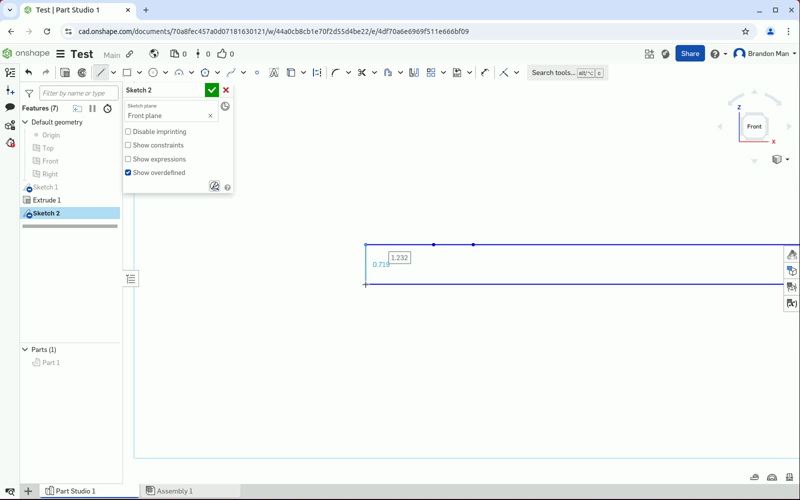
scroll(-6)
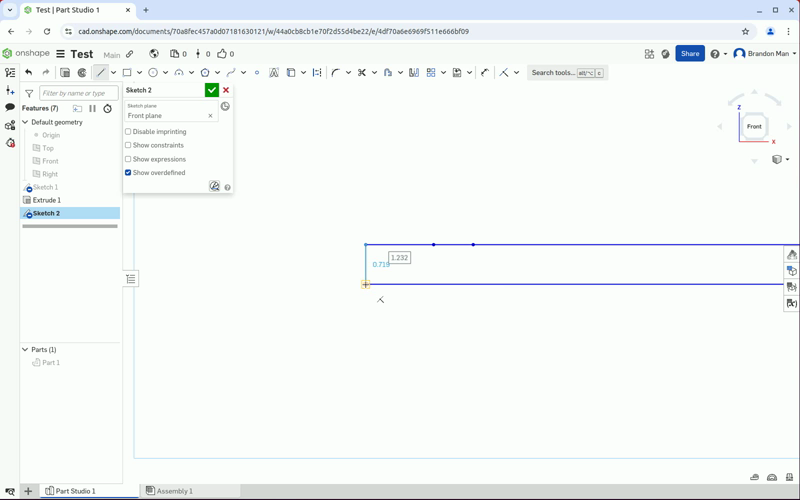
scroll(-6)
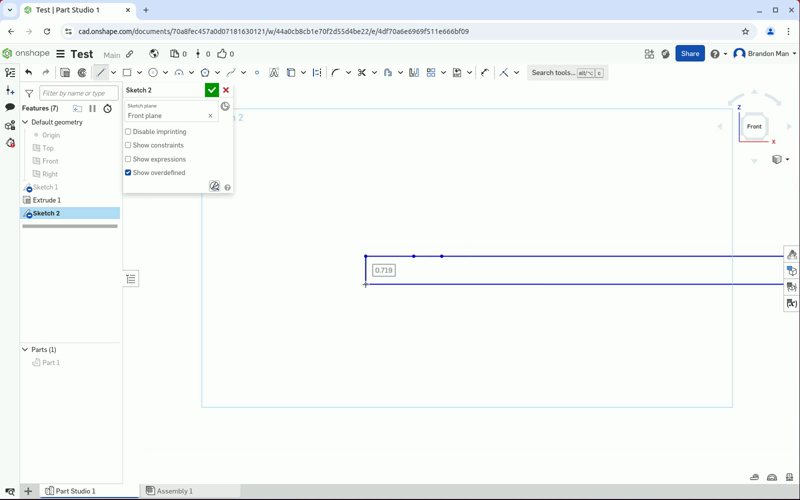
scroll(-6)
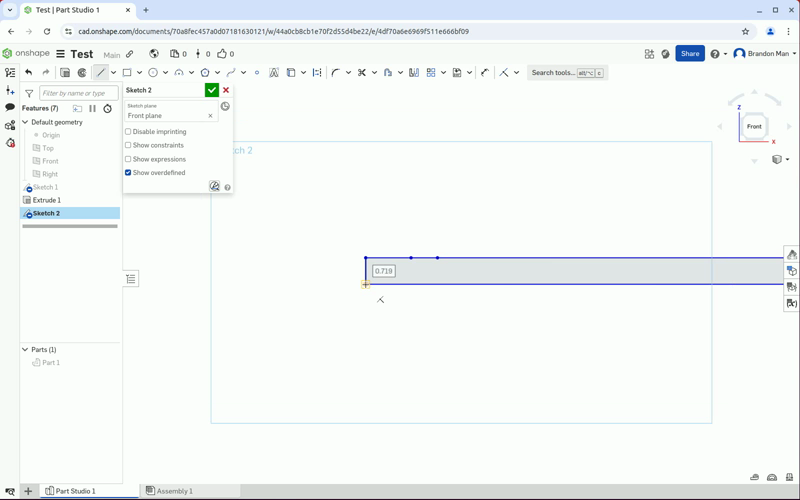
scroll(-6)
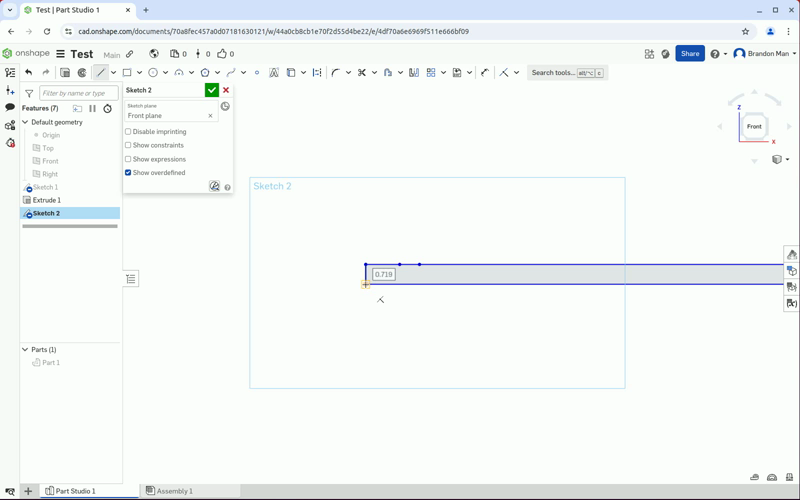
scroll(-6)
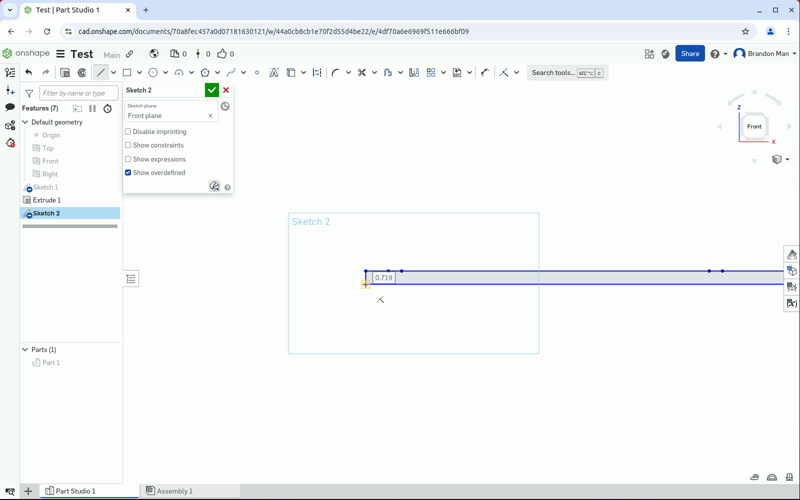
scroll(-6)
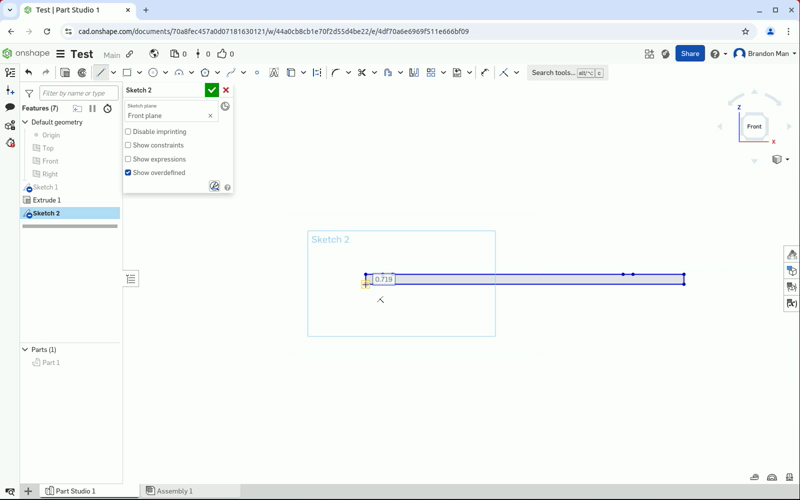
scroll(-6)
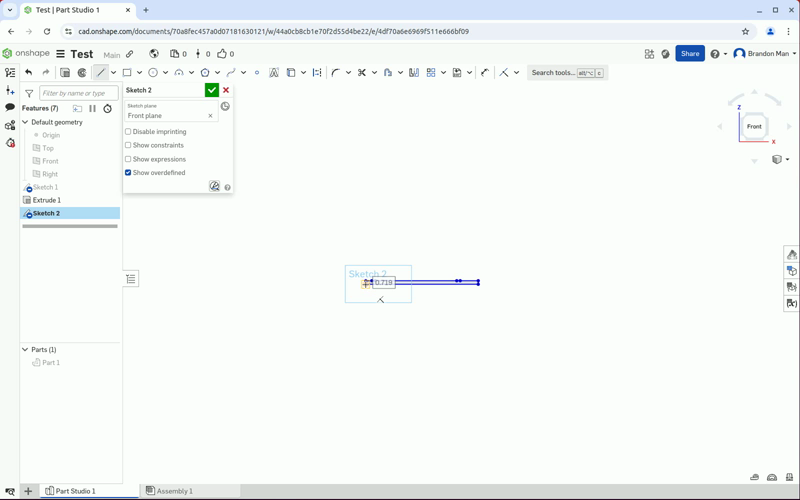
key(esc)
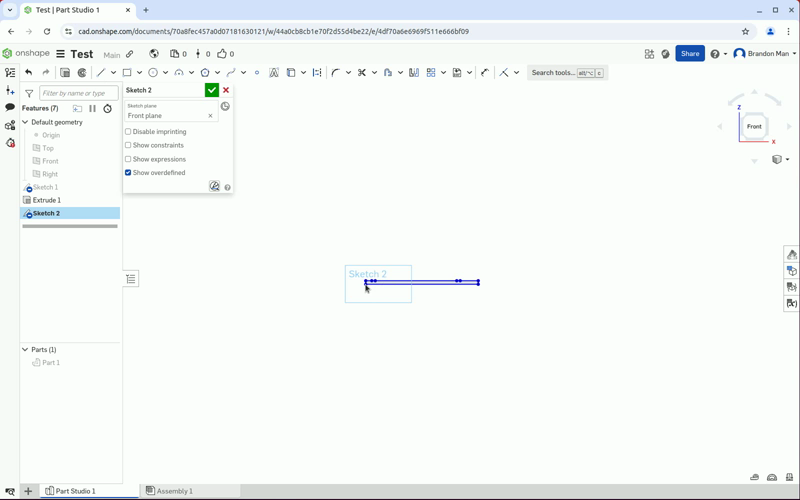
mouse_move(410, 283)
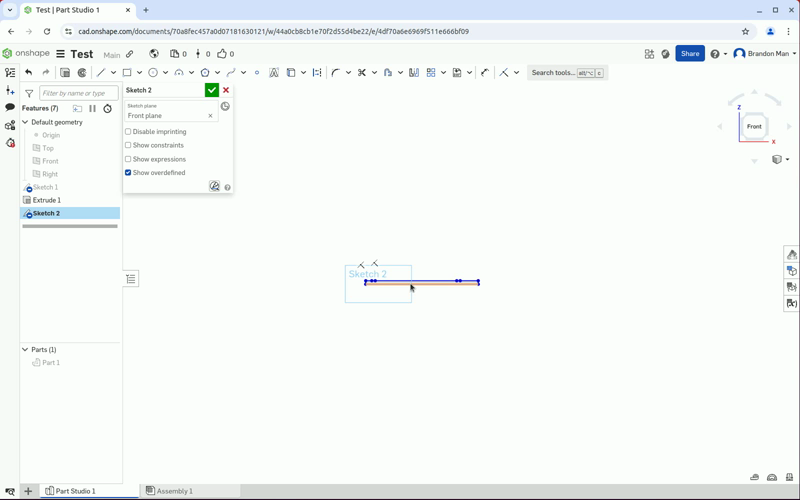
scroll(6)
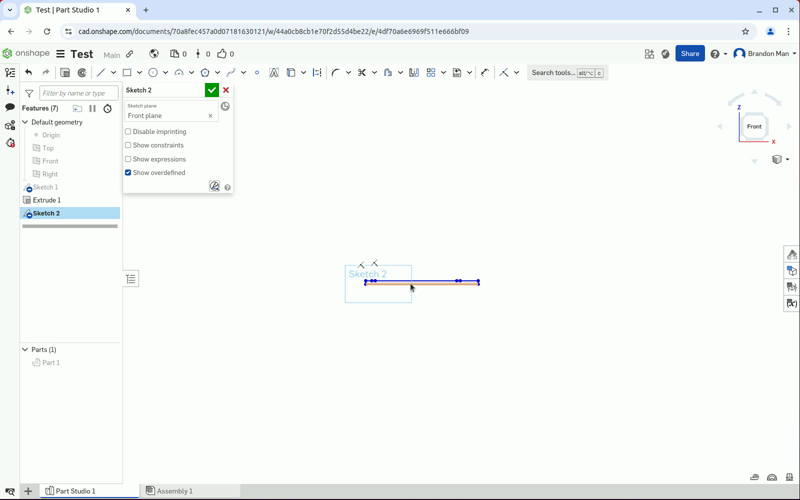
scroll(6)
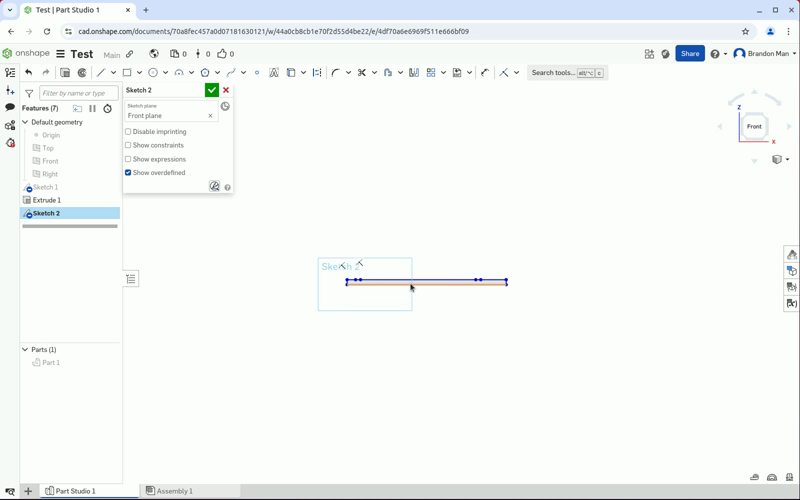
scroll(6)
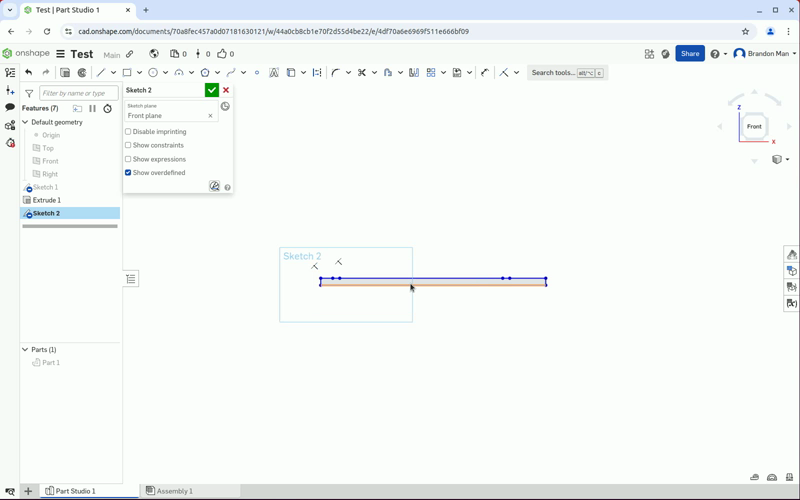
scroll(6)
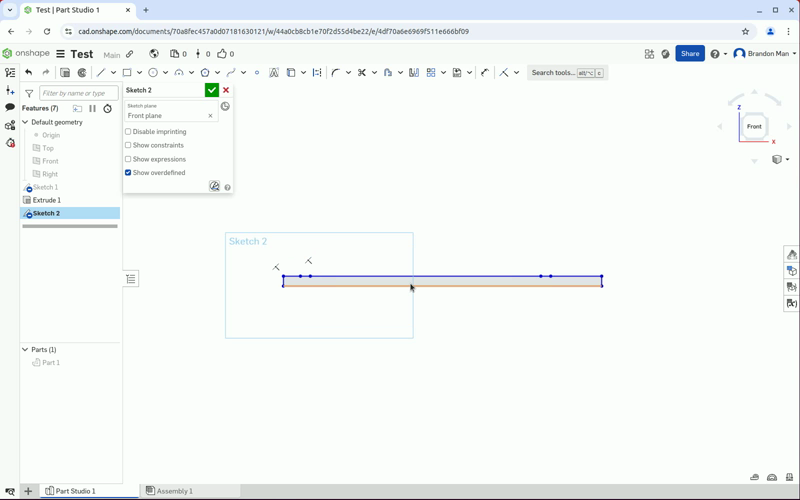
scroll(6)
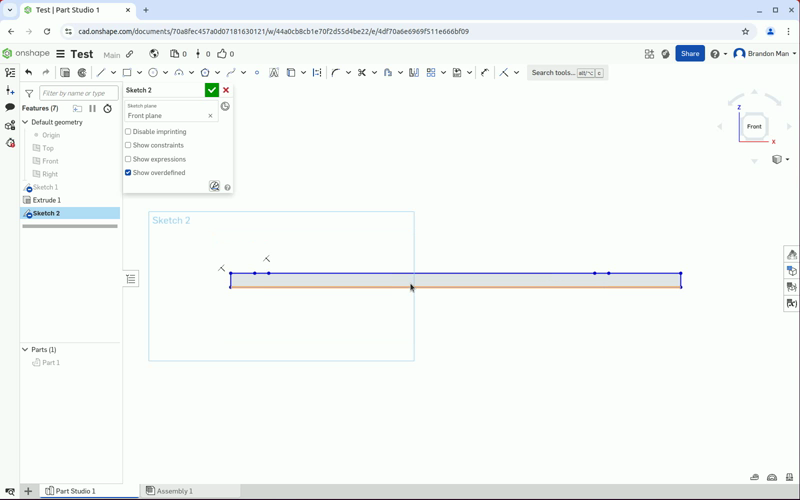
scroll(6)
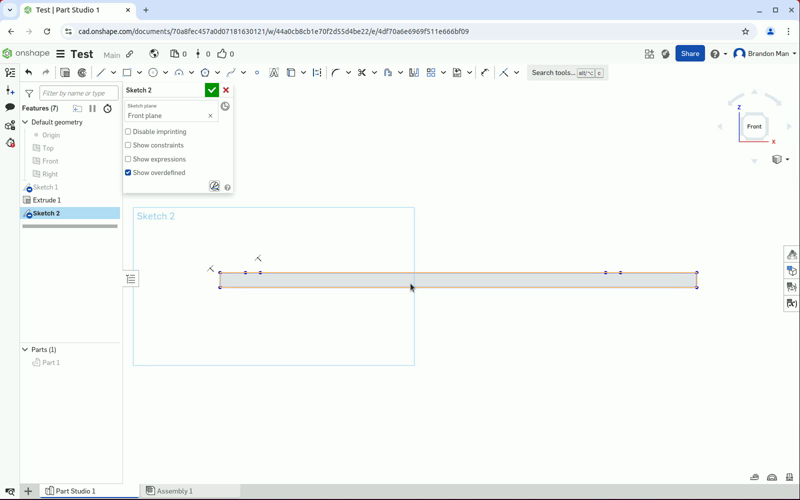
scroll(6)
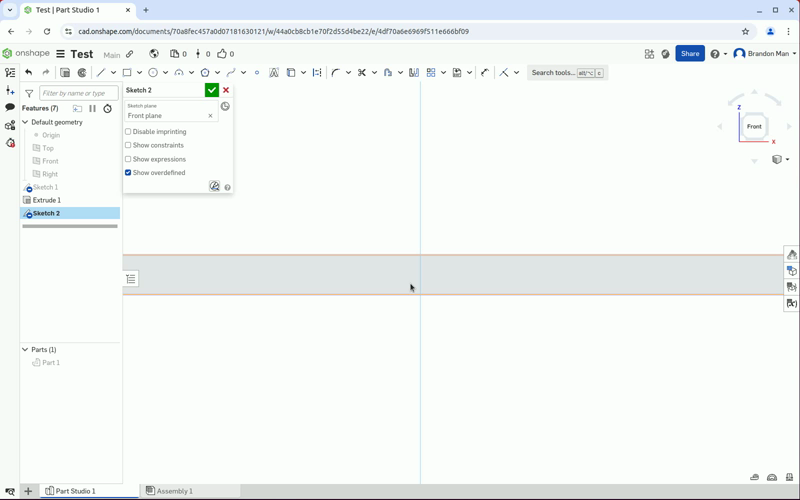
click(410, 283)
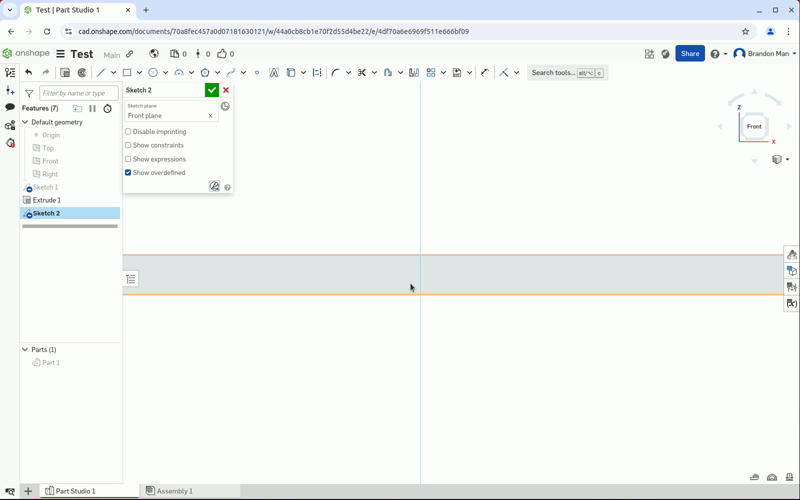
scroll(-6)
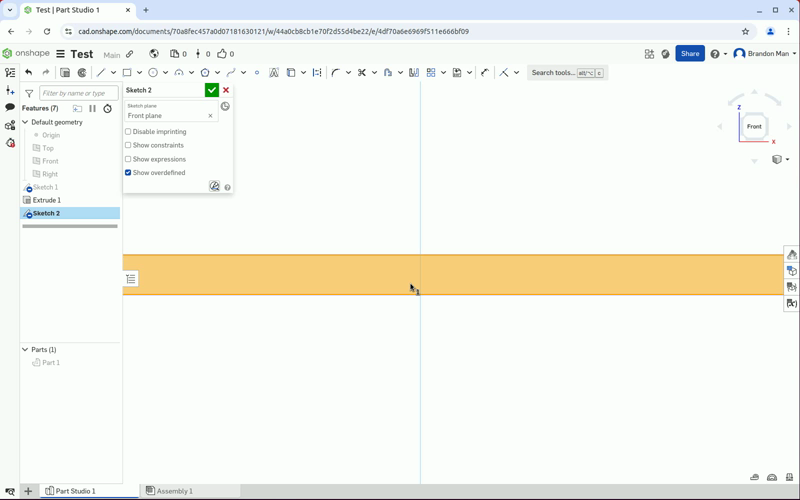
scroll(-6)
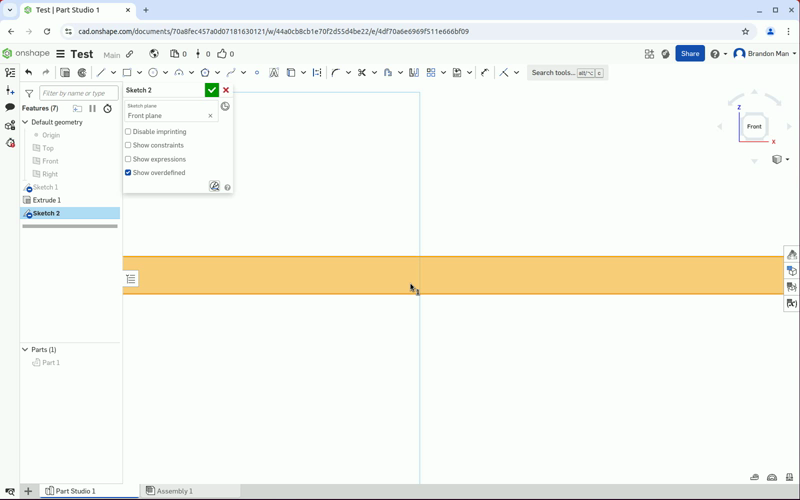
scroll(-6)
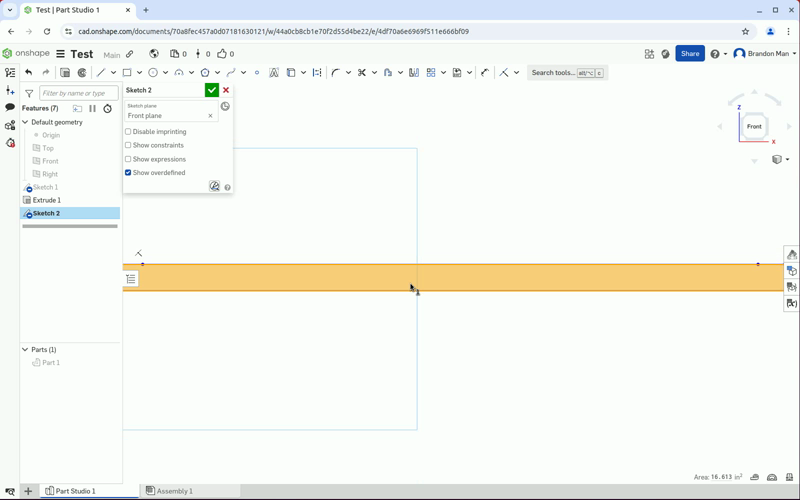
scroll(-6)
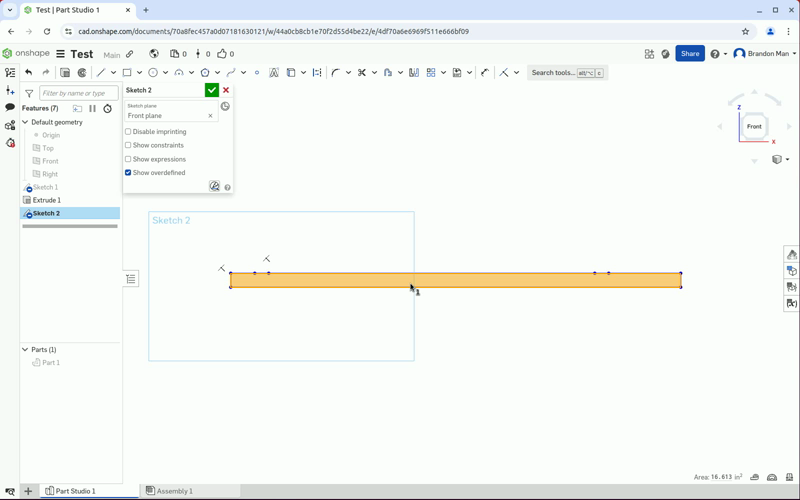
scroll(-6)
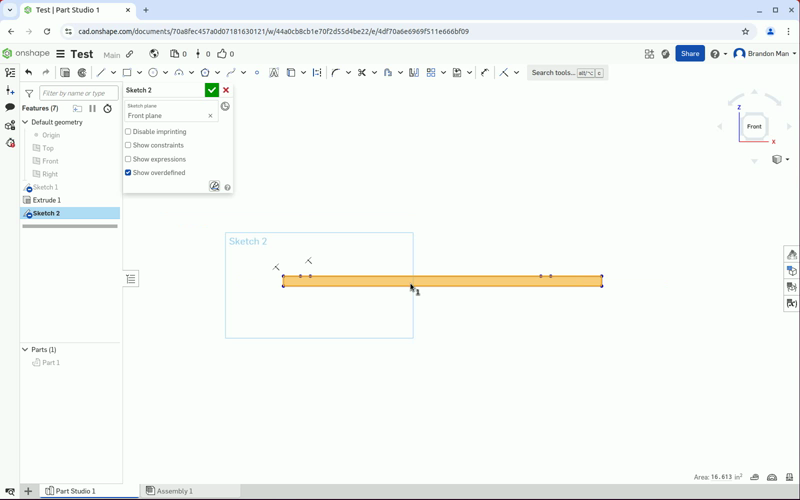
scroll(-6)
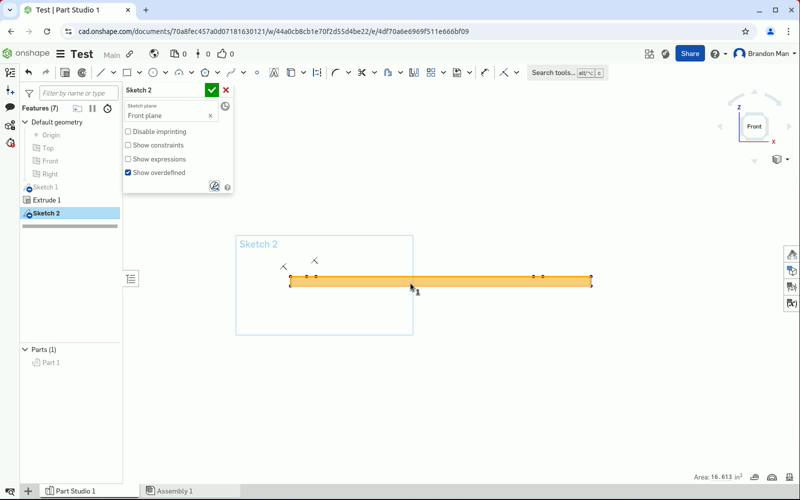
scroll(-6)
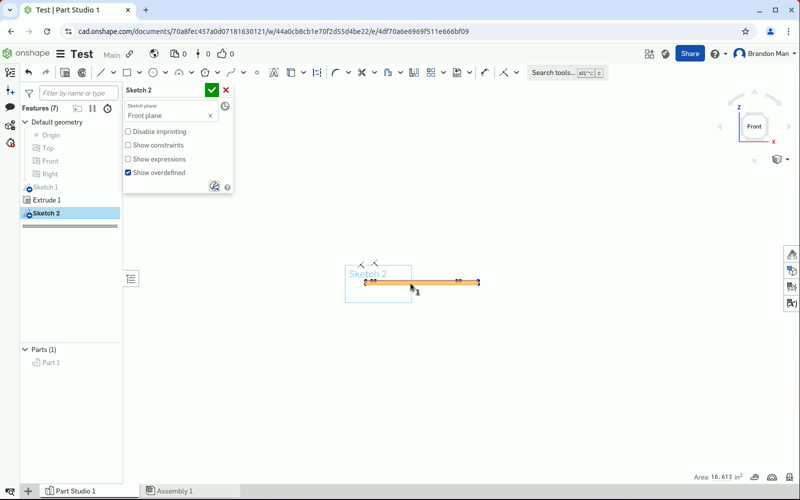
mouse_move(73, 352)
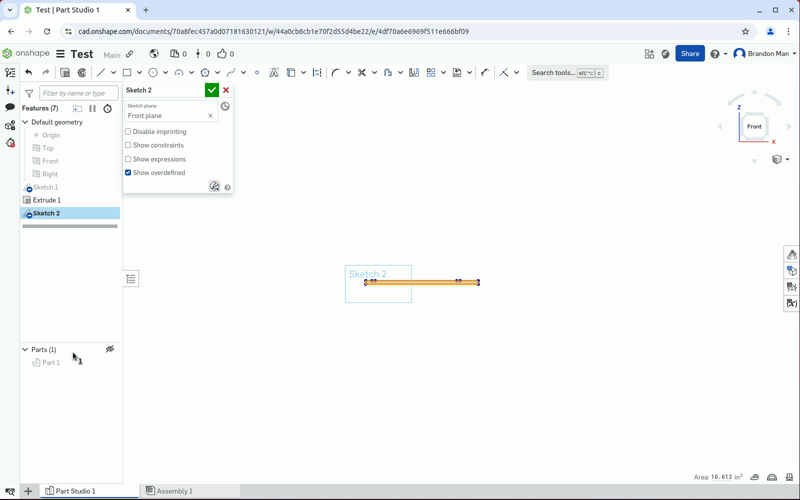
key(shift+y)
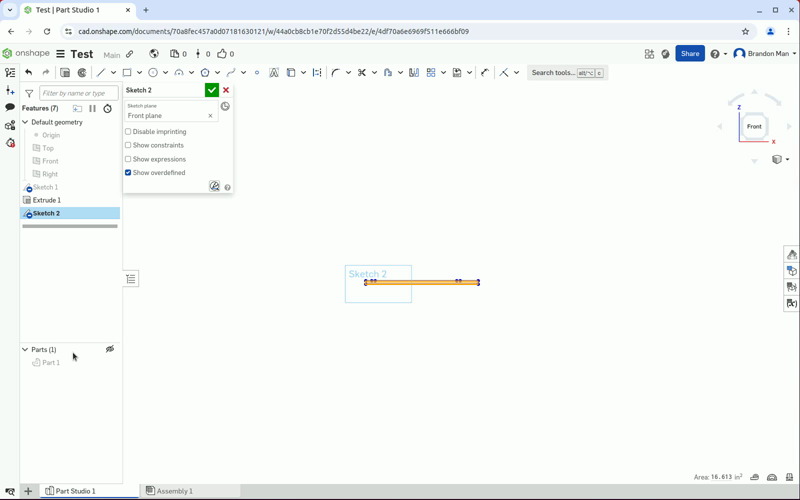
key(shift+e)
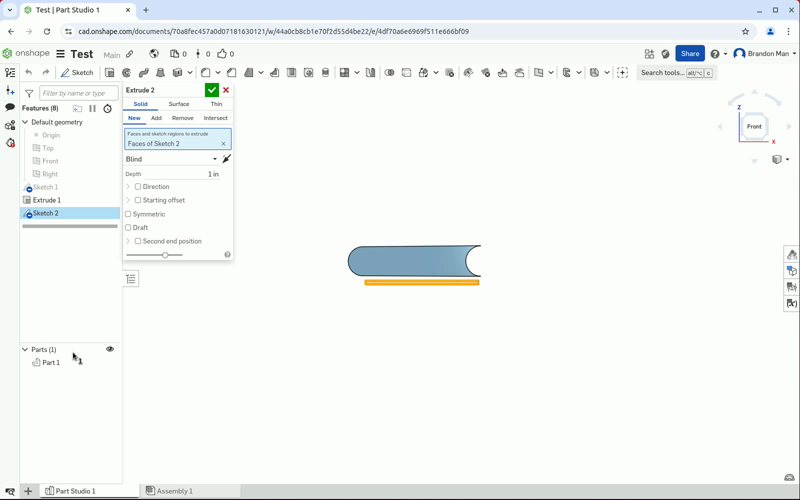
mouse_move(143, 106)
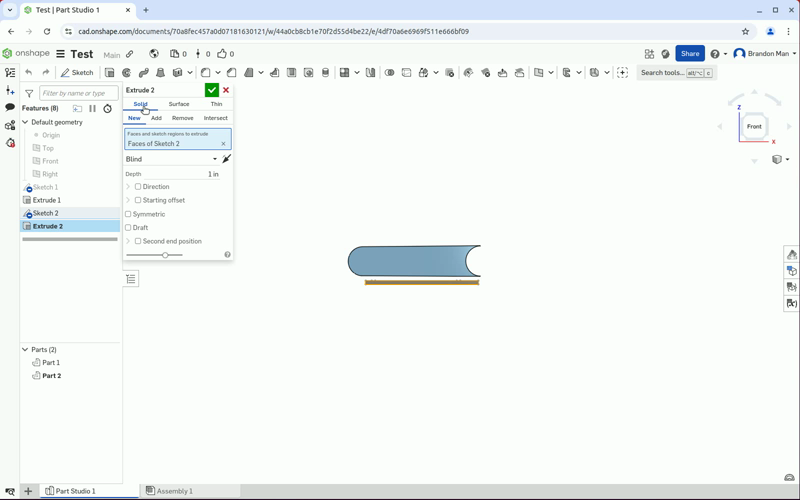
click(143, 106)
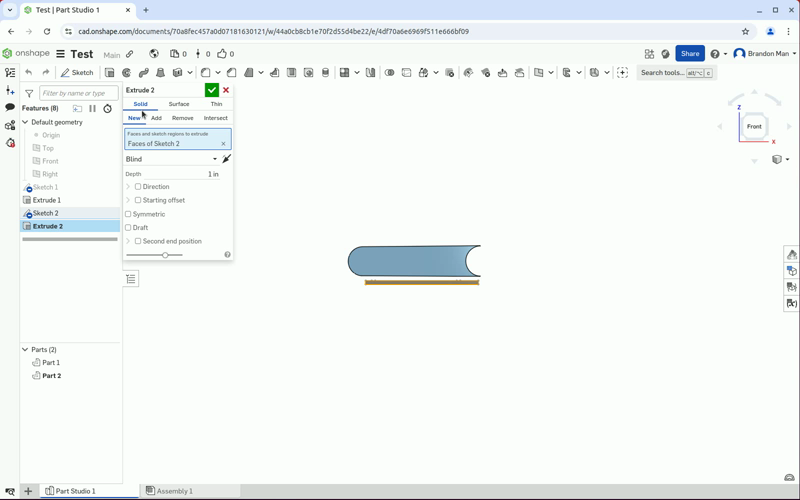
mouse_move(137, 120)
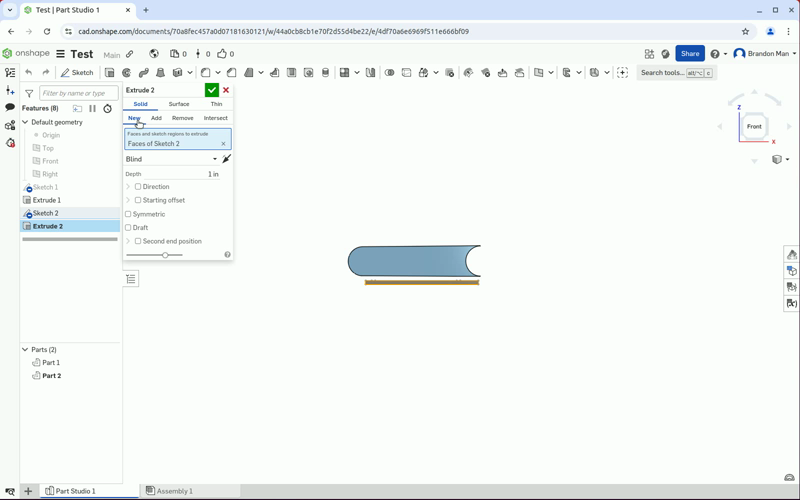
click(137, 120)
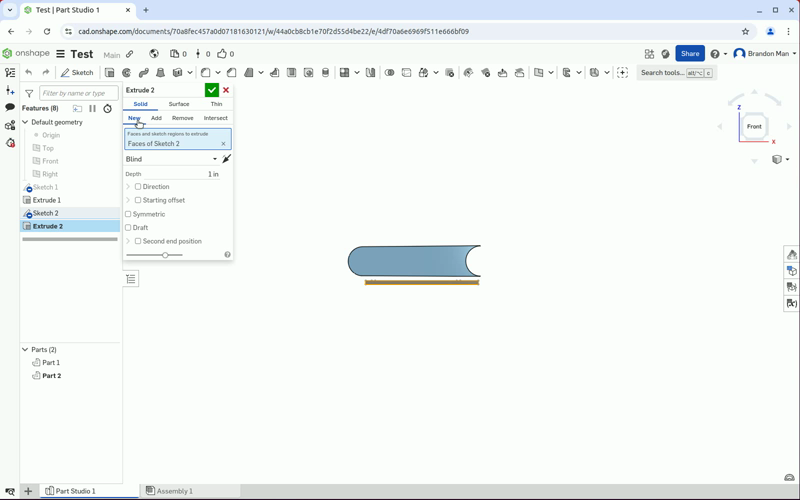
key(tab, 4)
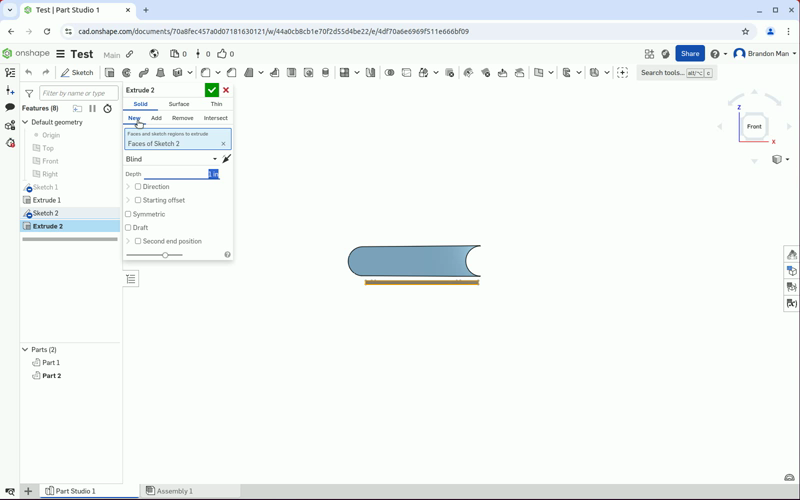
text(6.018)
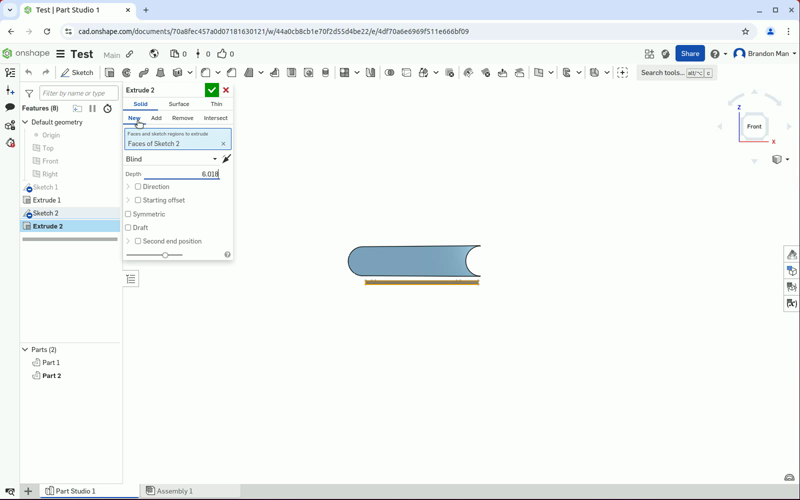
key(enter)
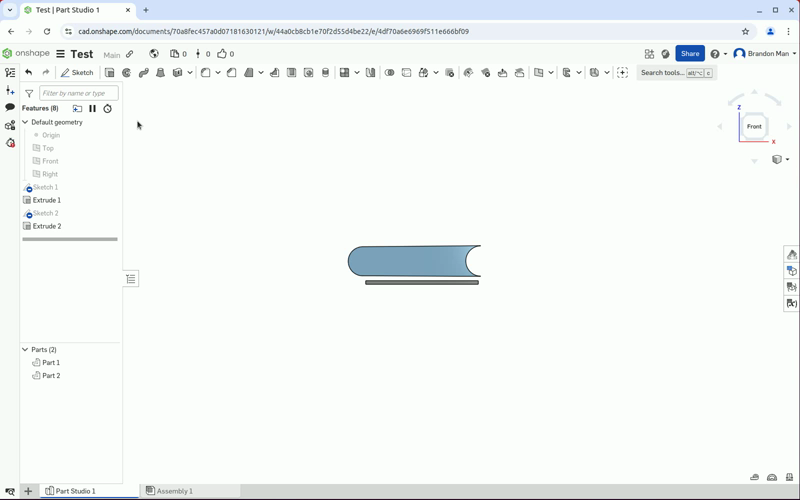
key(shift+h)
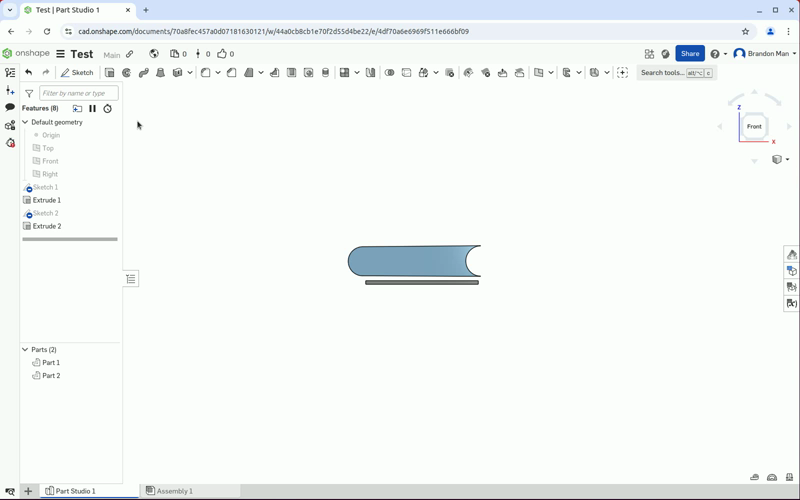
key(shift+h)
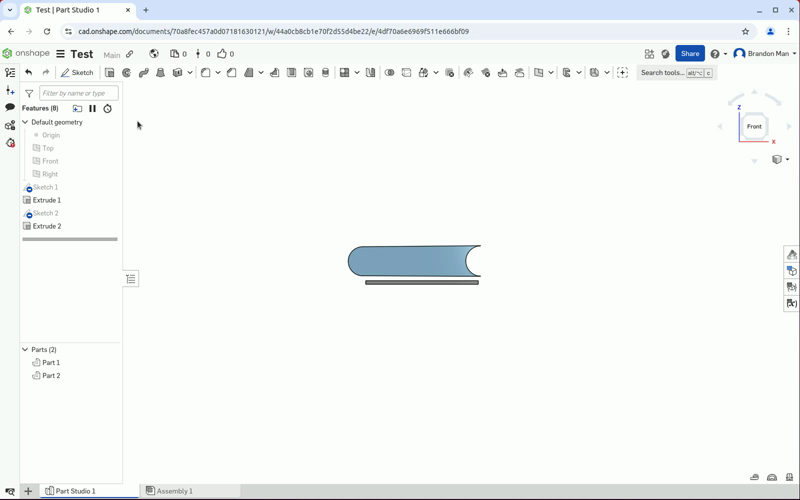
mouse_move(73, 189)
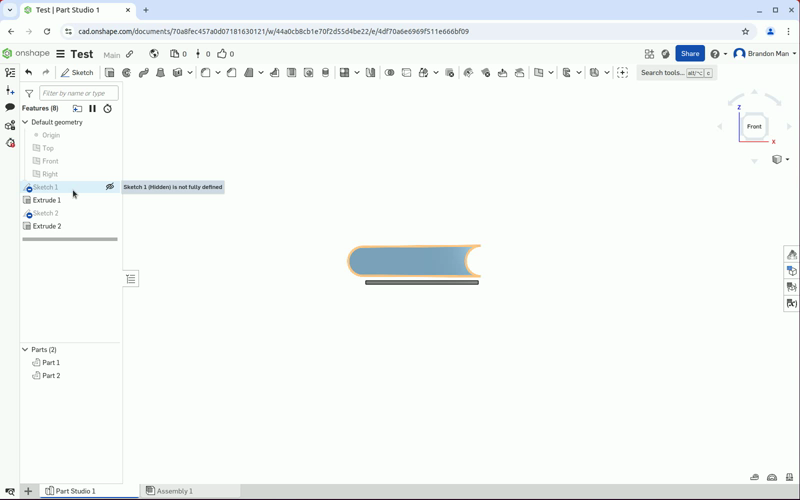
click(73, 189)
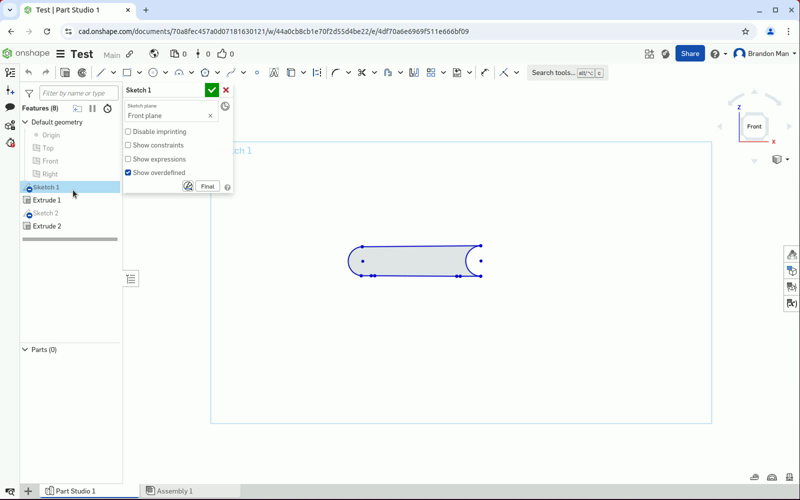
mouse_move(229, 92)
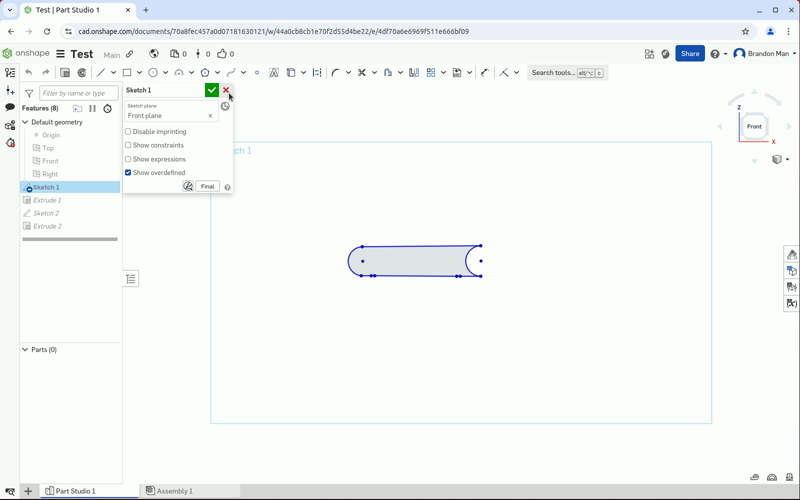
click(229, 92)
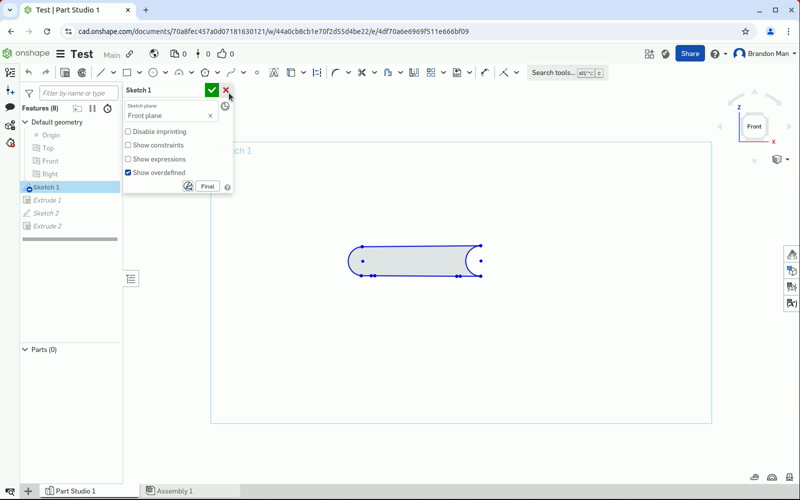
key(shift+s)
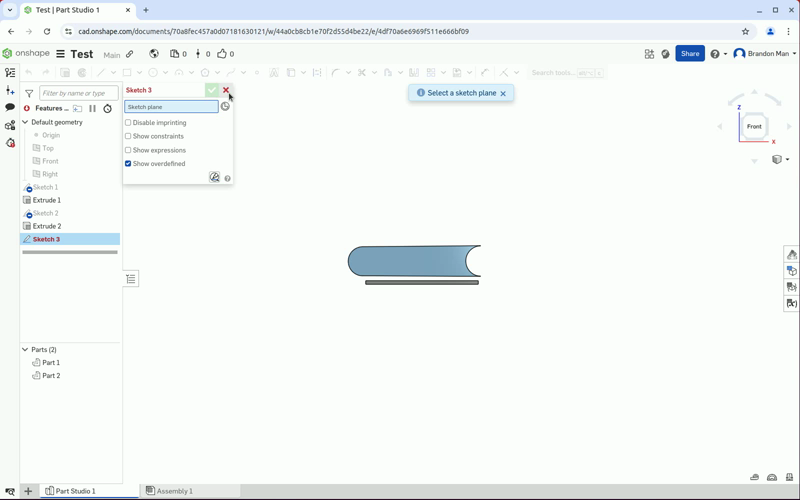
mouse_move(73, 163)
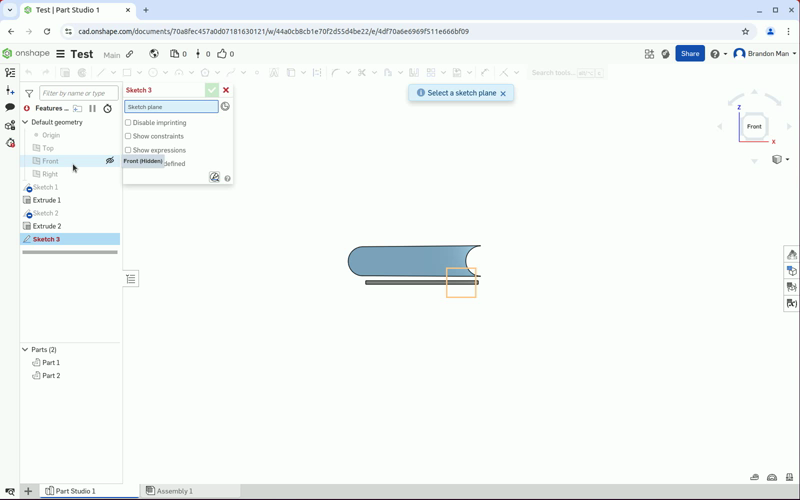
click(73, 163)
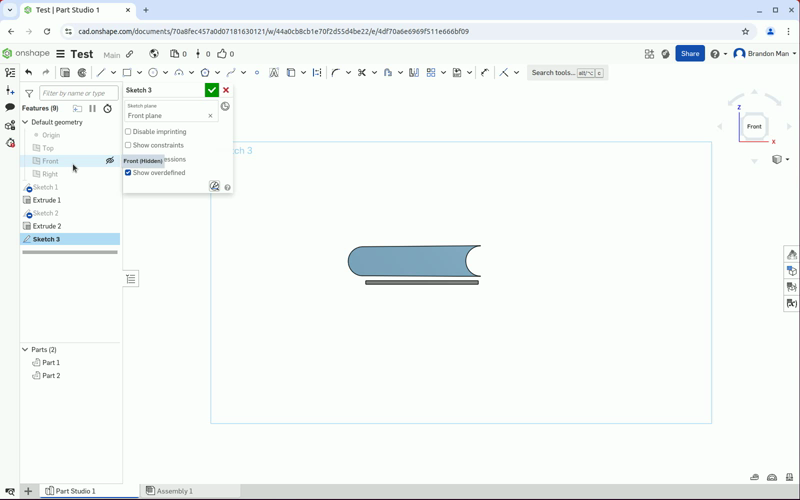
mouse_move(73, 352)
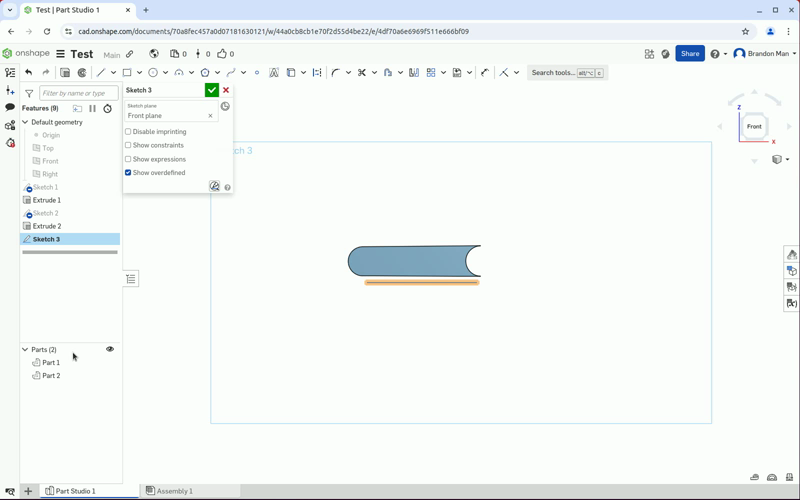
key(y)
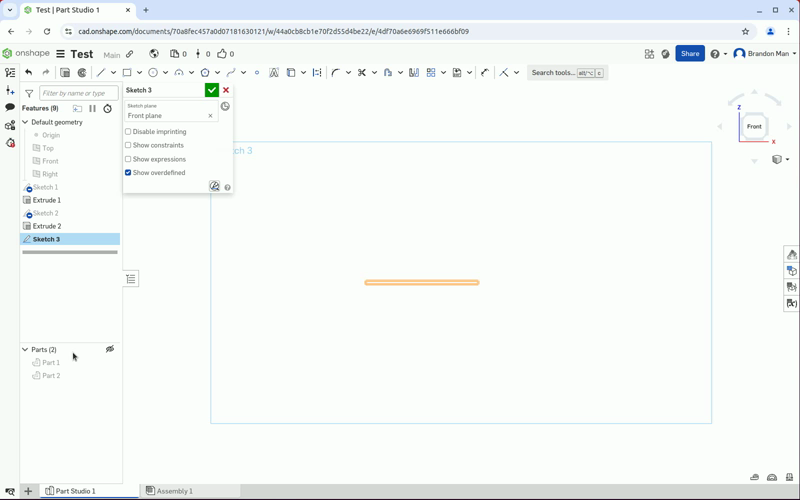
key(l)
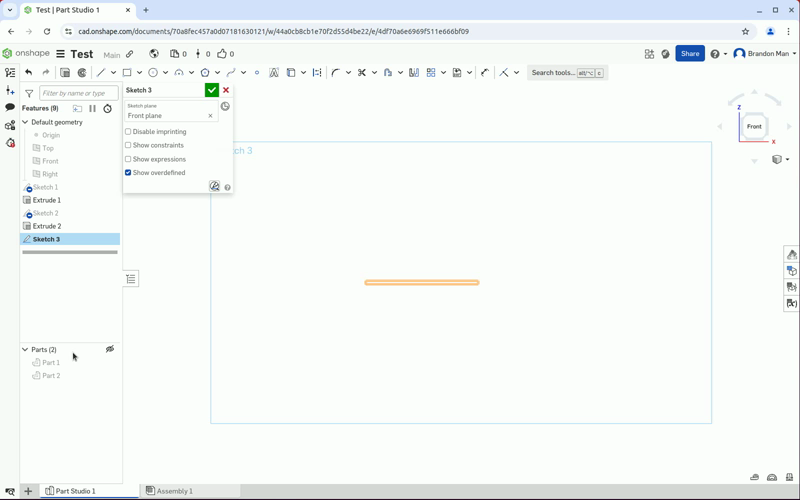
key_down(shift)
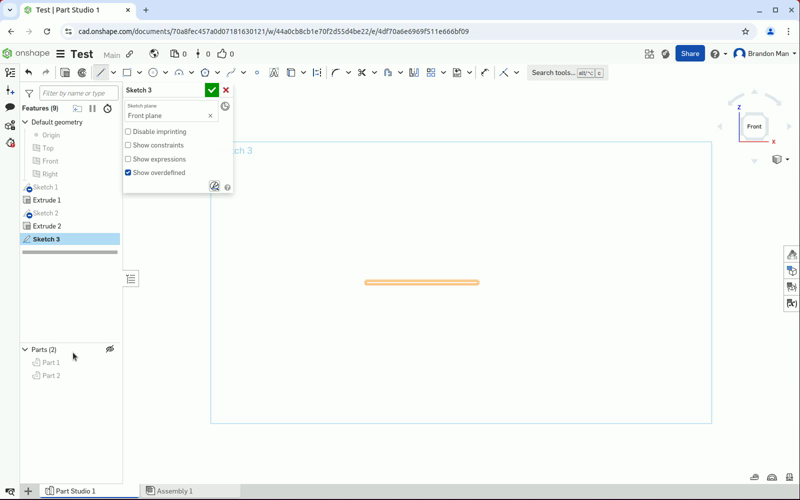
mouse_move(371, 280)
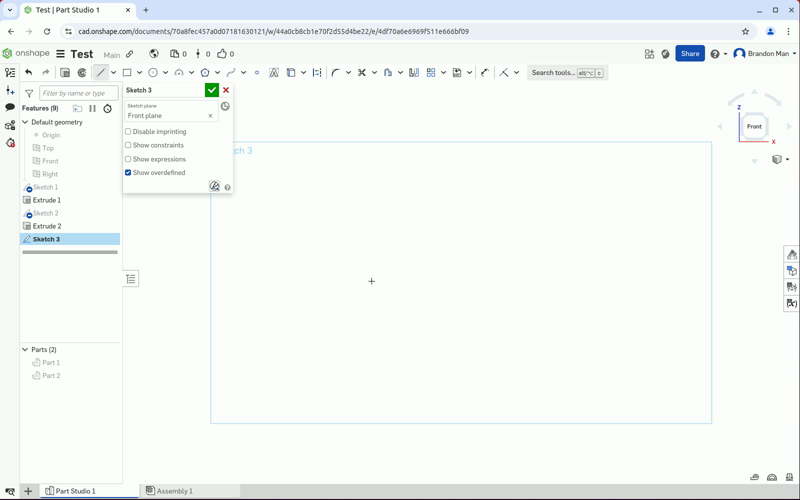
click(371, 280)
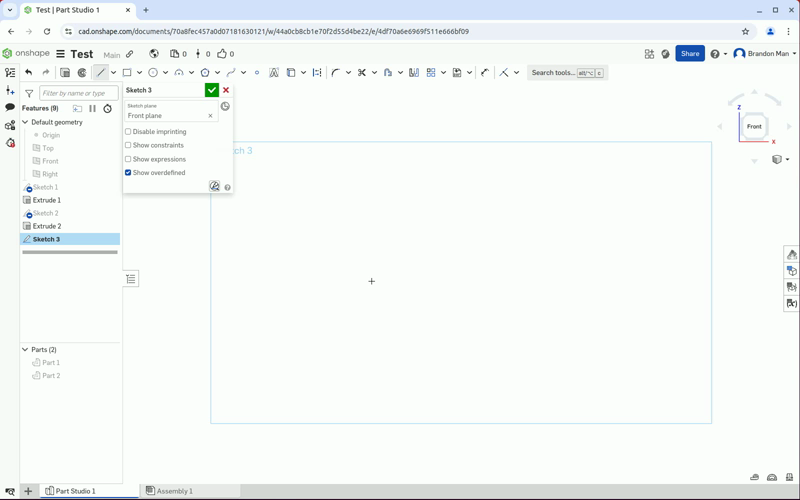
key_up(shift)
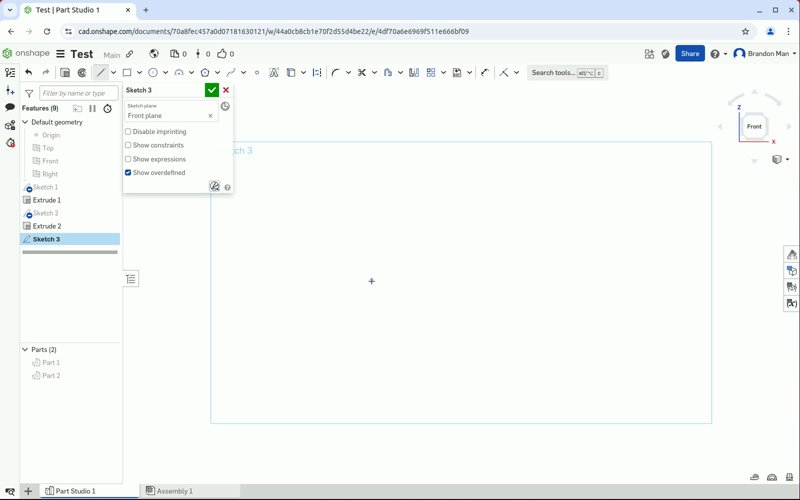
key_down(shift)
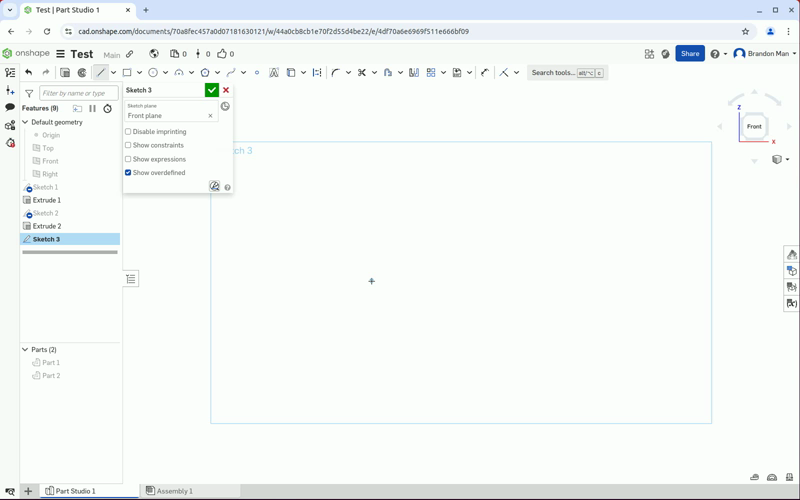
mouse_move(401, 280)
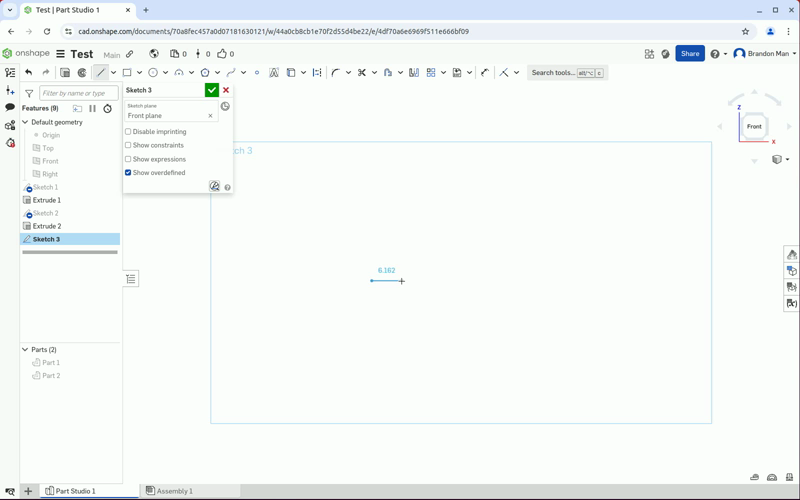
mouse_move(376, 280)
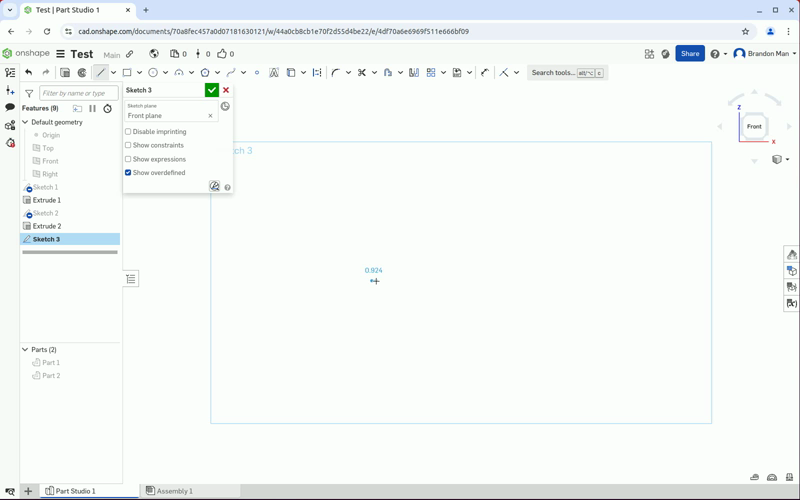
scroll(6)
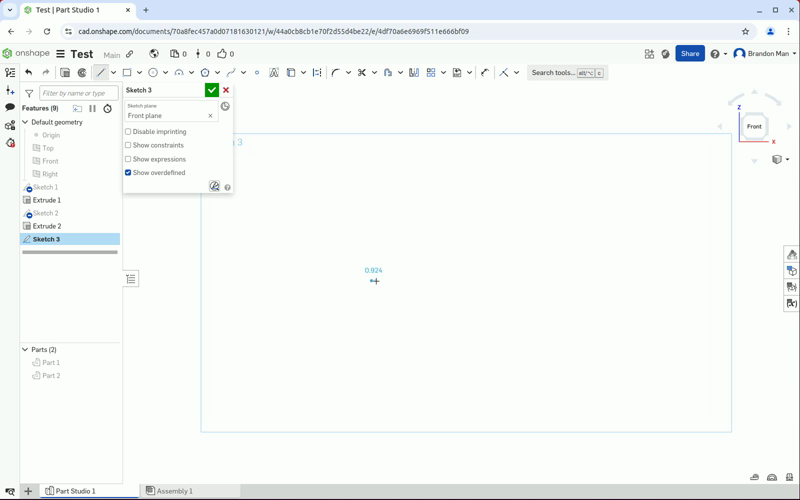
scroll(6)
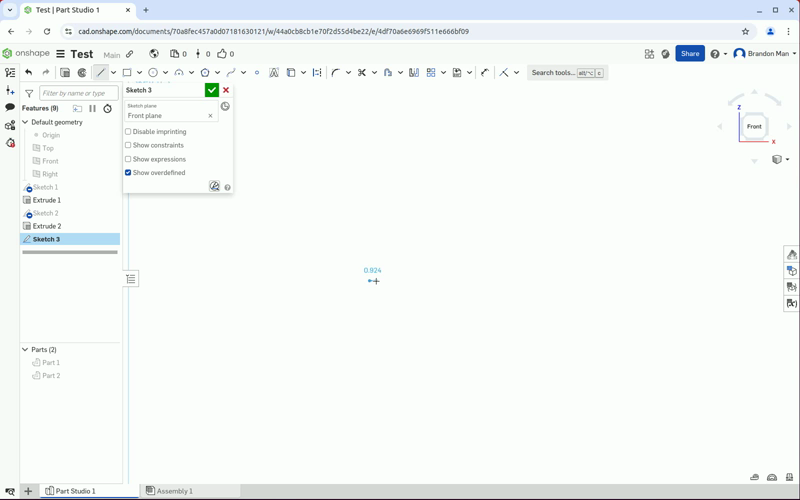
scroll(6)
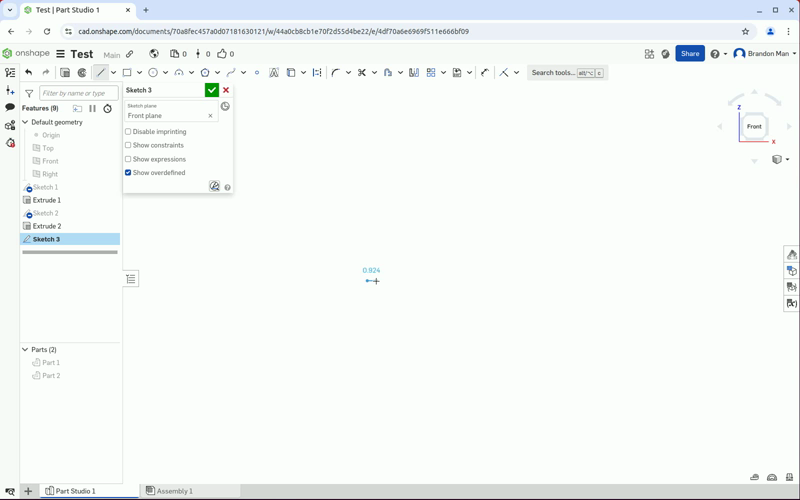
scroll(6)
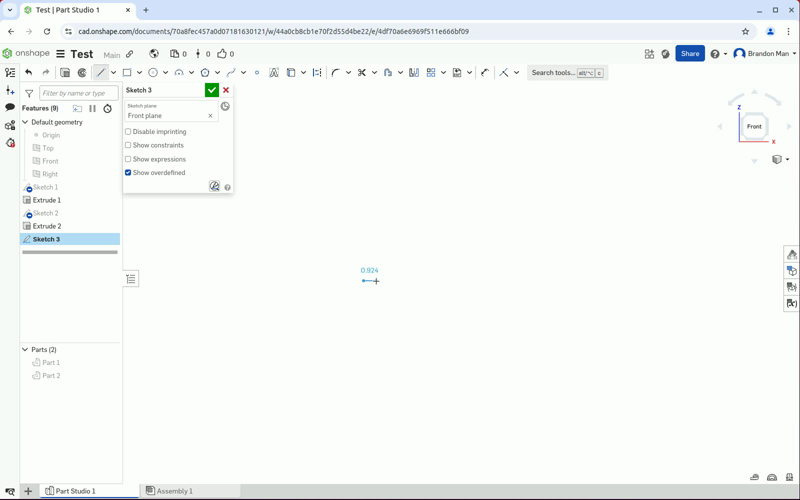
scroll(6)
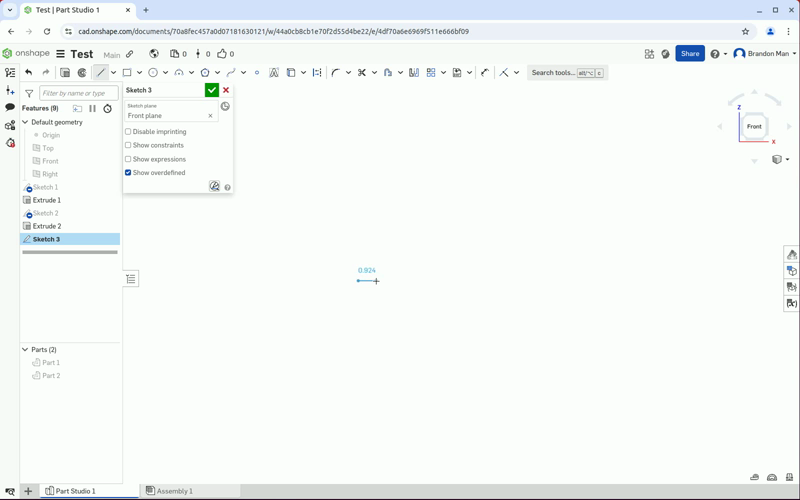
scroll(6)
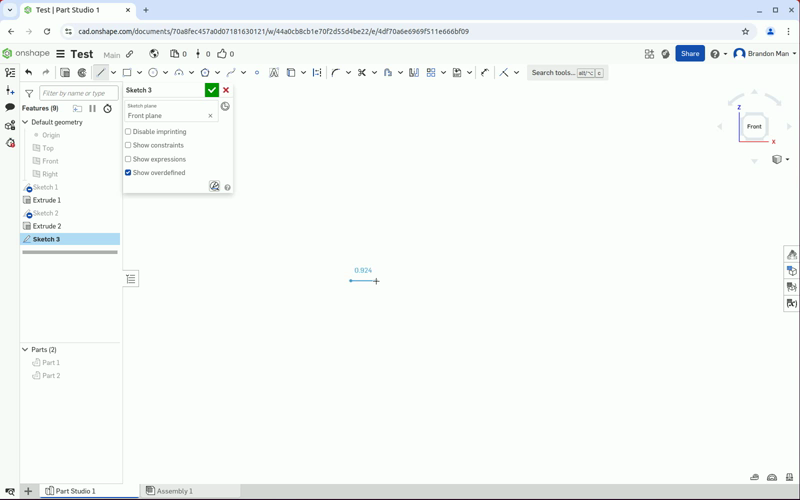
scroll(6)
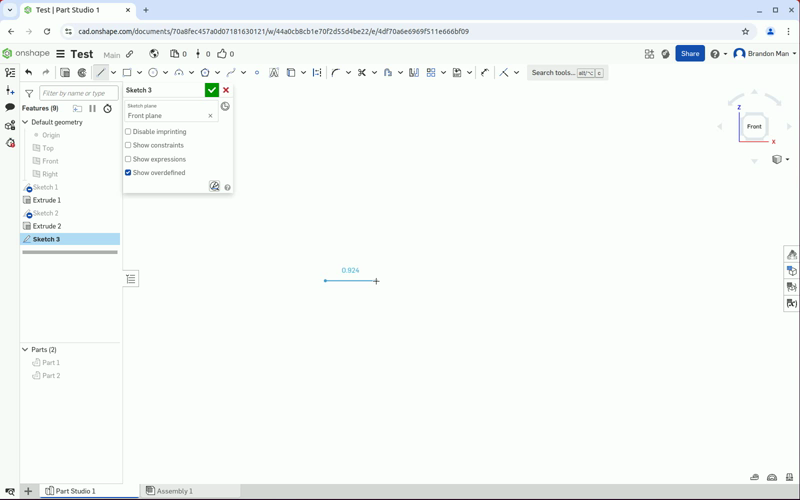
click(376, 280)
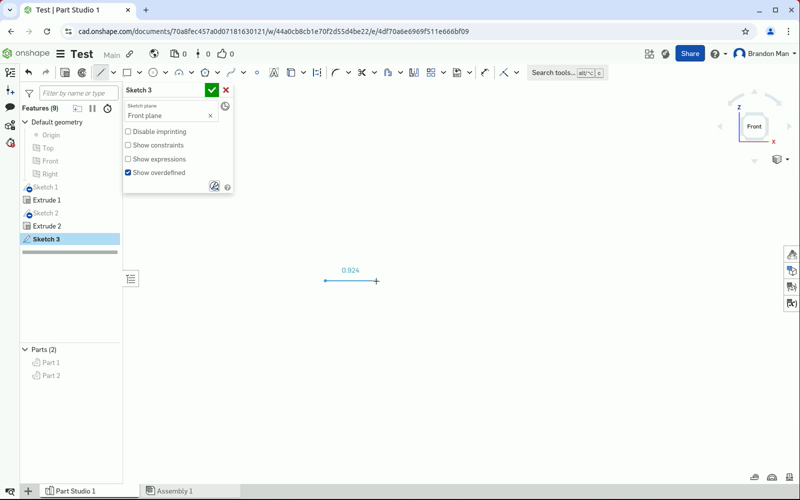
scroll(-6)
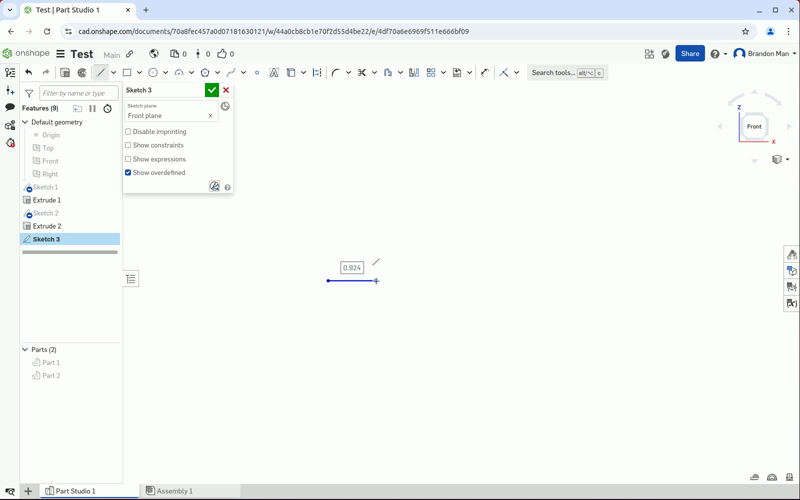
scroll(-6)
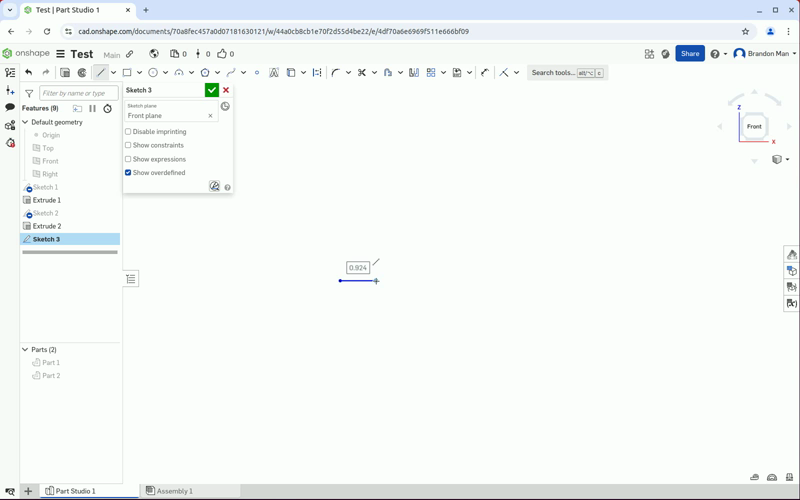
scroll(-6)
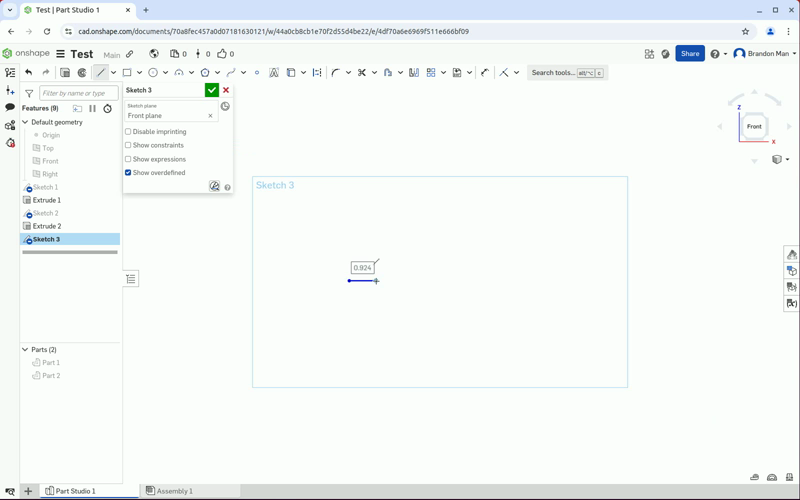
scroll(-6)
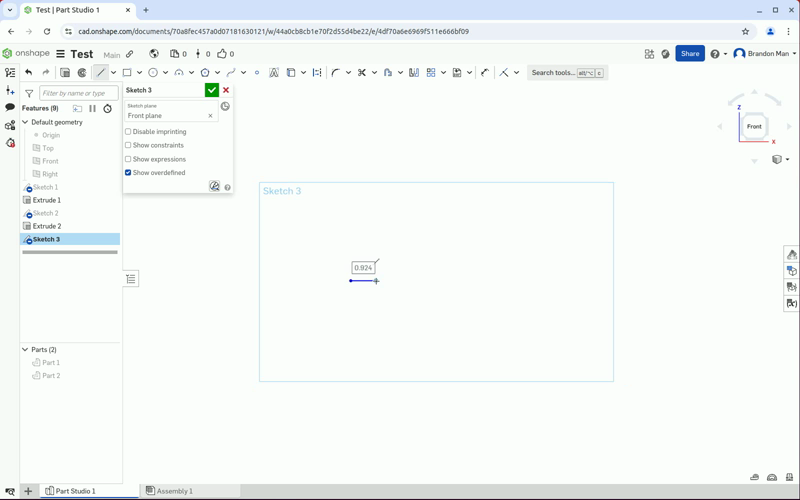
scroll(-6)
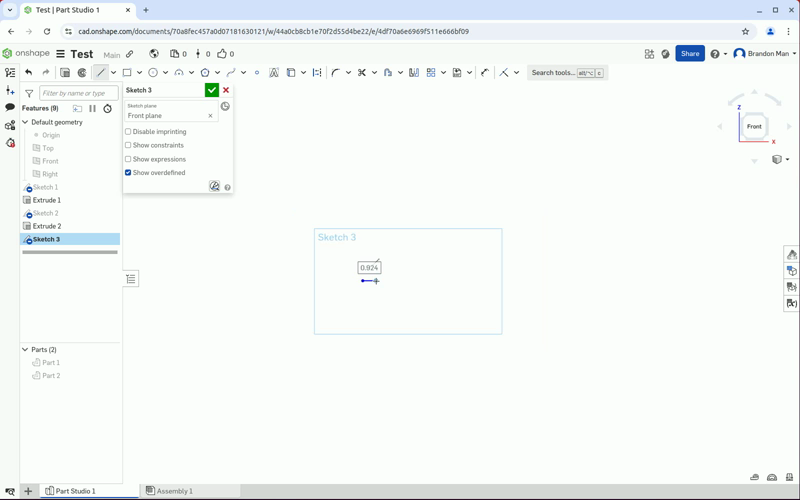
scroll(-6)
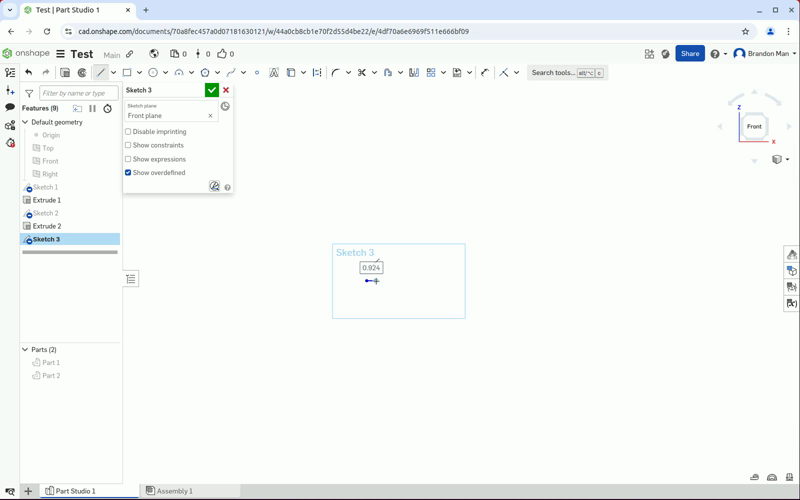
scroll(-6)
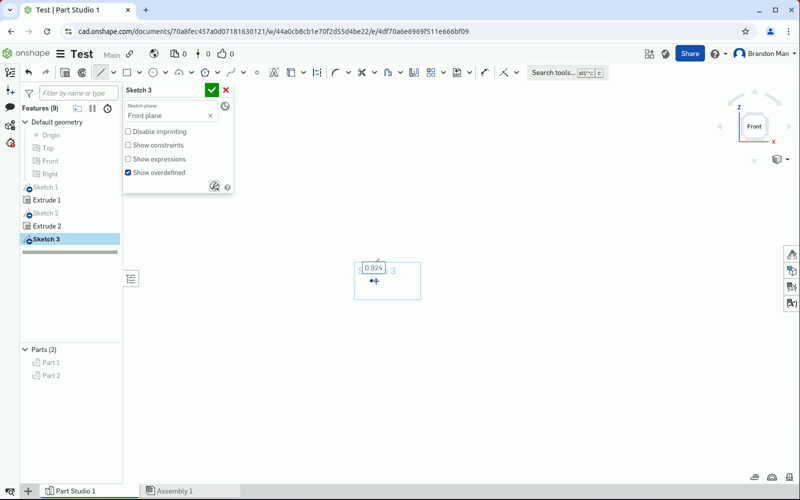
key_up(shift)
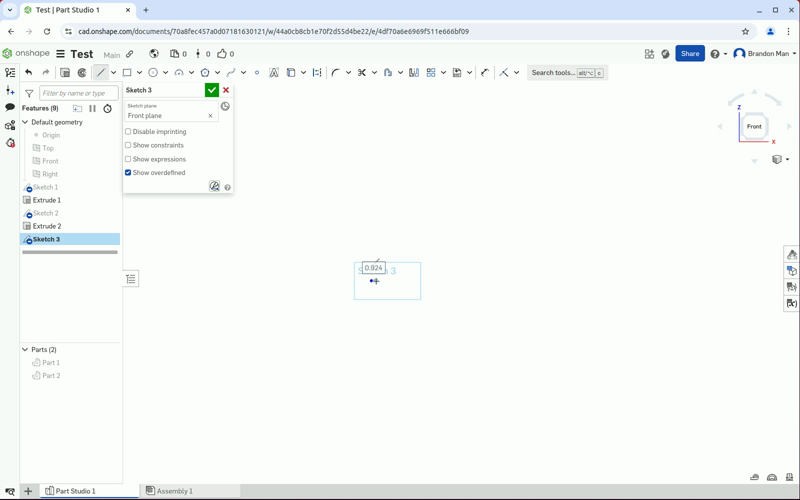
key_down(shift)
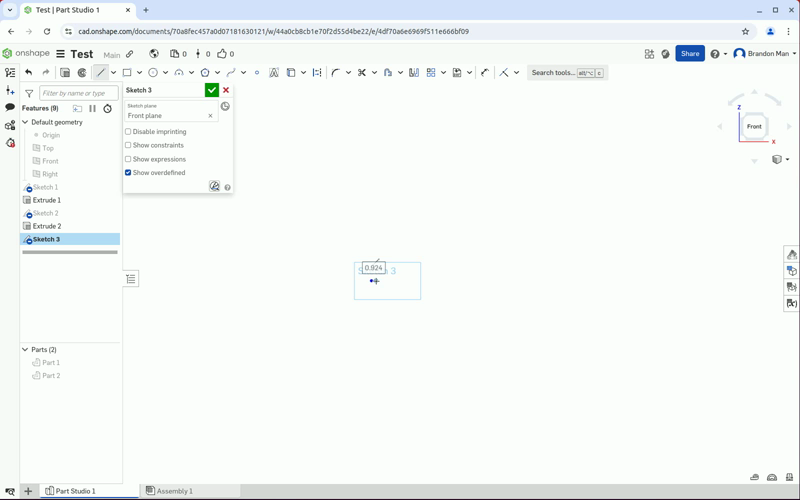
mouse_move(406, 280)
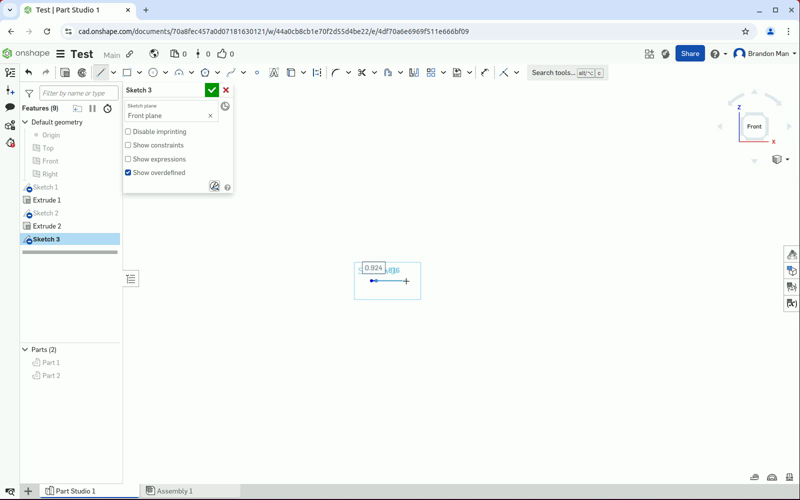
mouse_move(376, 274)
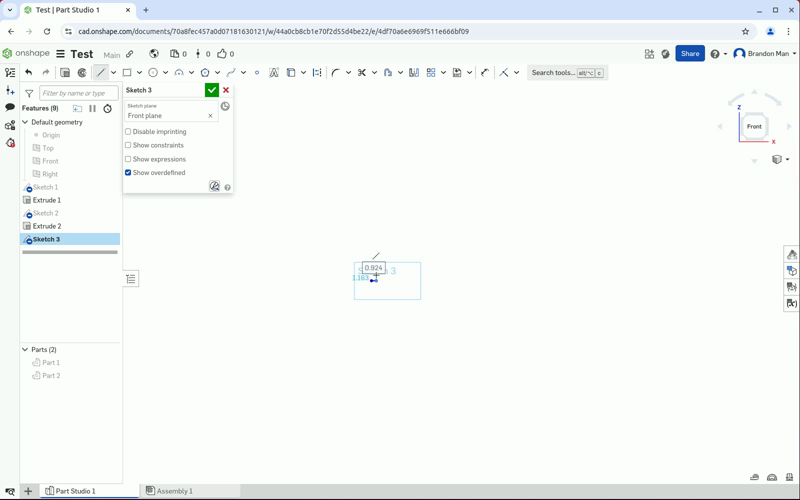
scroll(6)
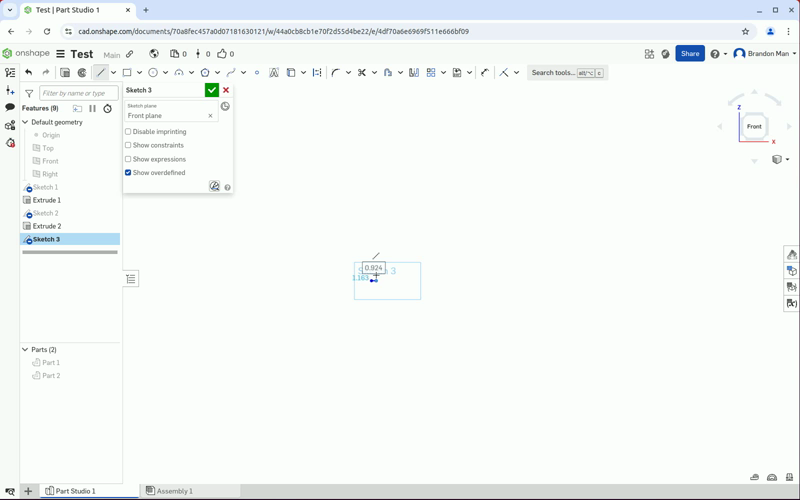
scroll(6)
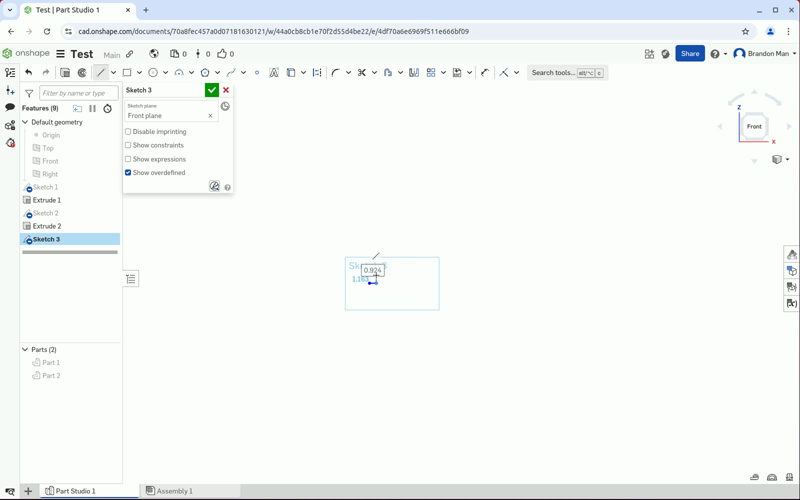
scroll(6)
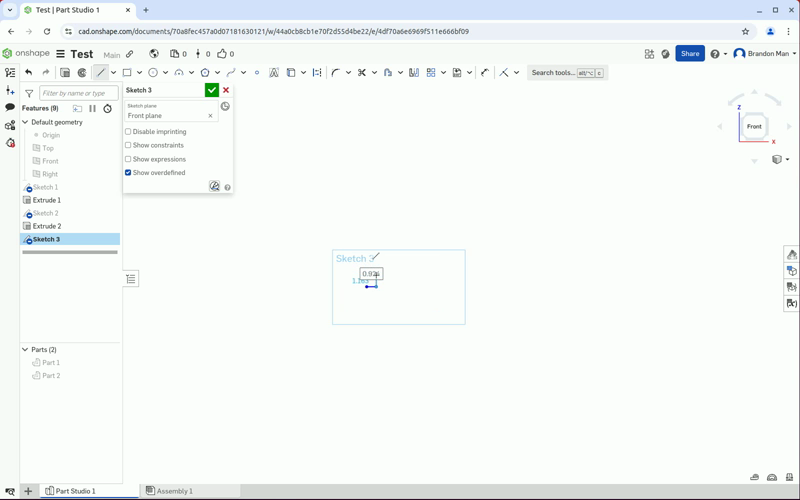
scroll(6)
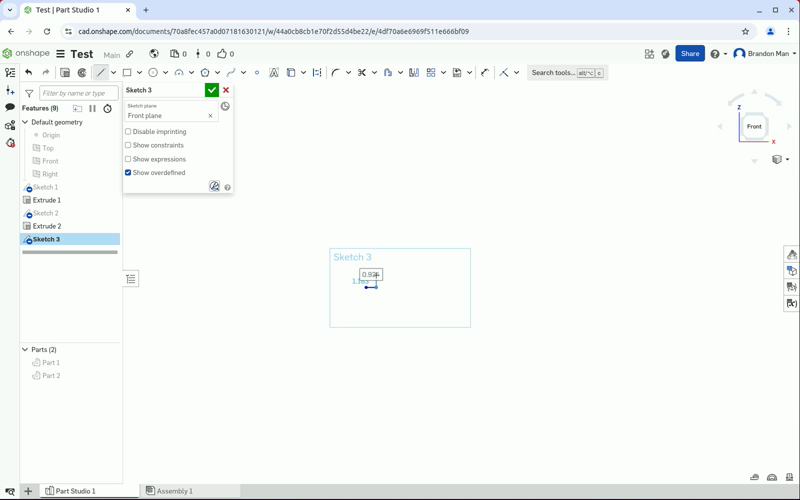
scroll(6)
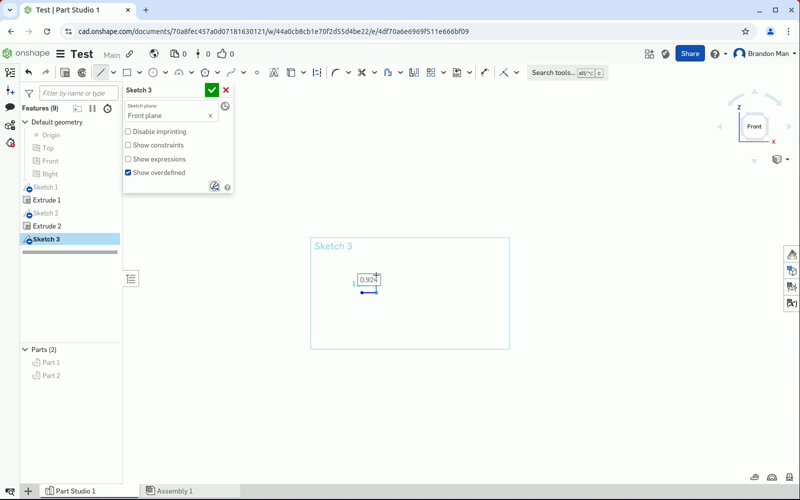
scroll(6)
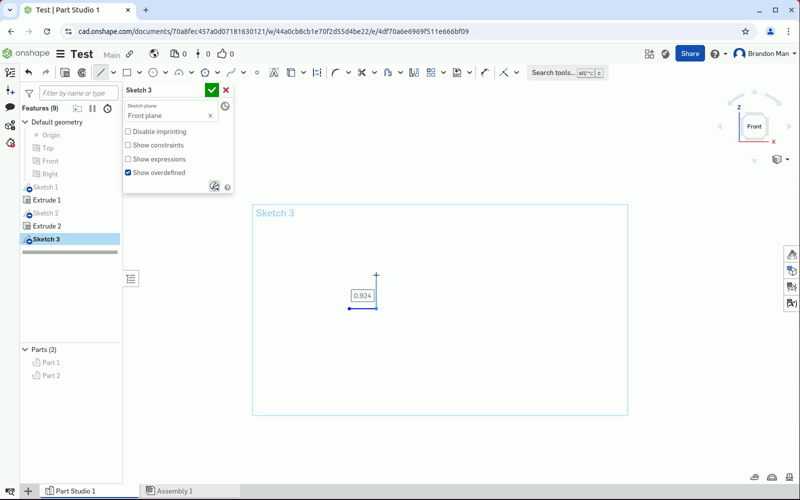
scroll(6)
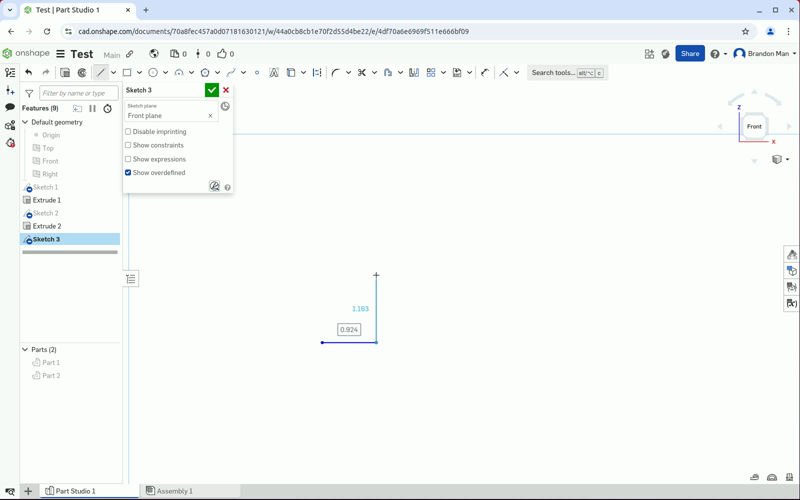
click(376, 274)
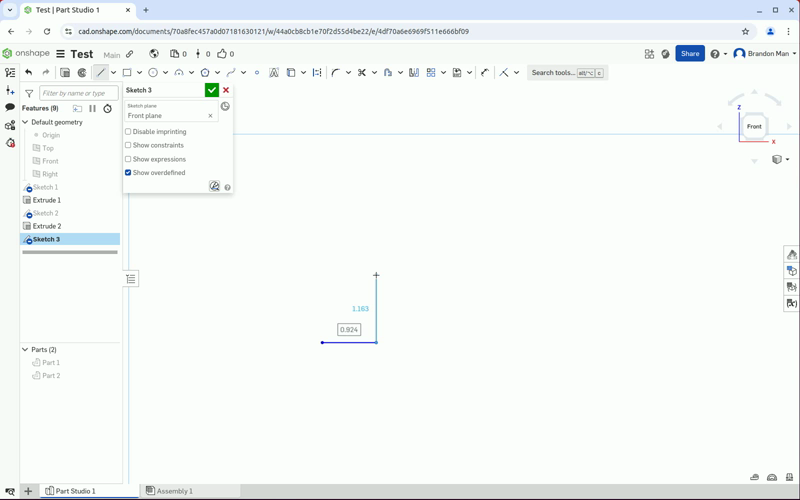
scroll(-6)
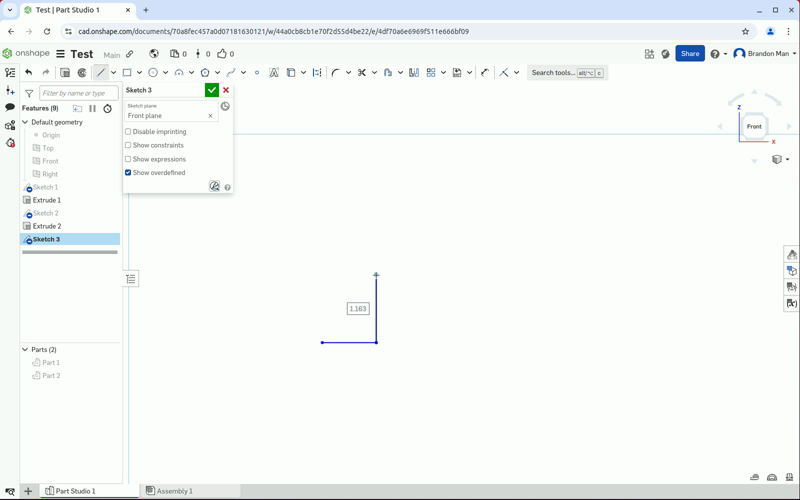
scroll(-6)
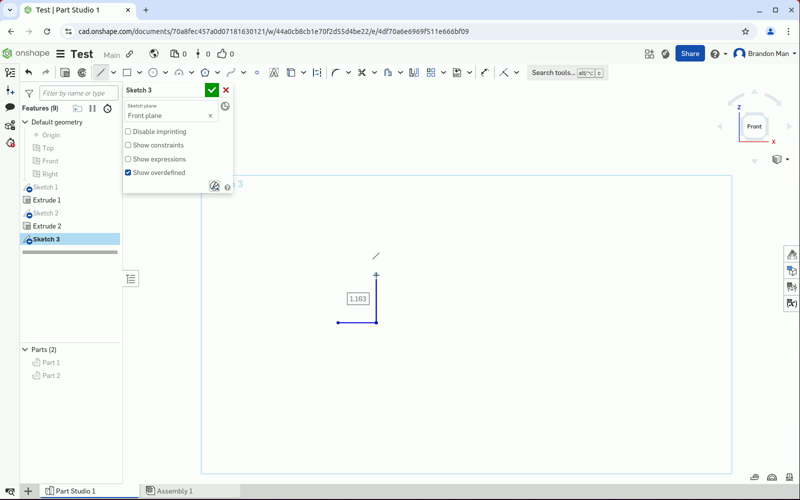
scroll(-6)
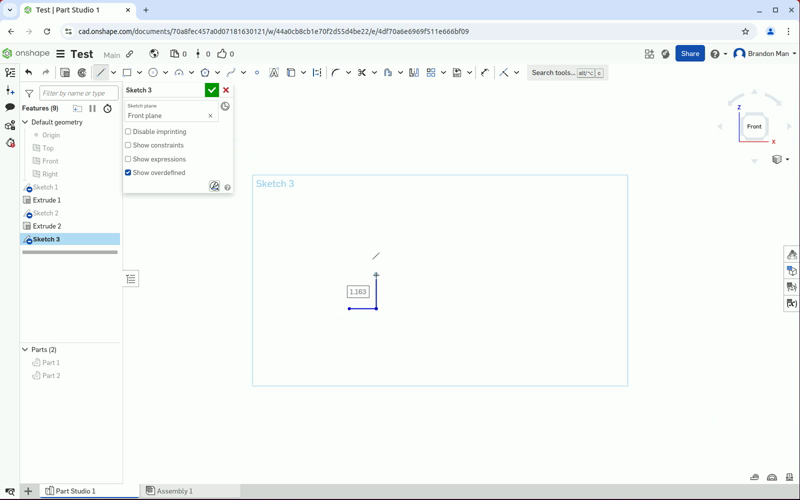
scroll(-6)
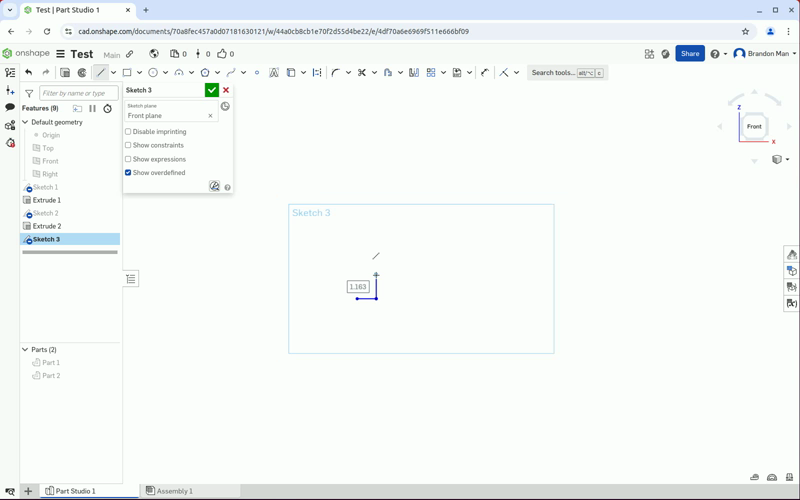
scroll(-6)
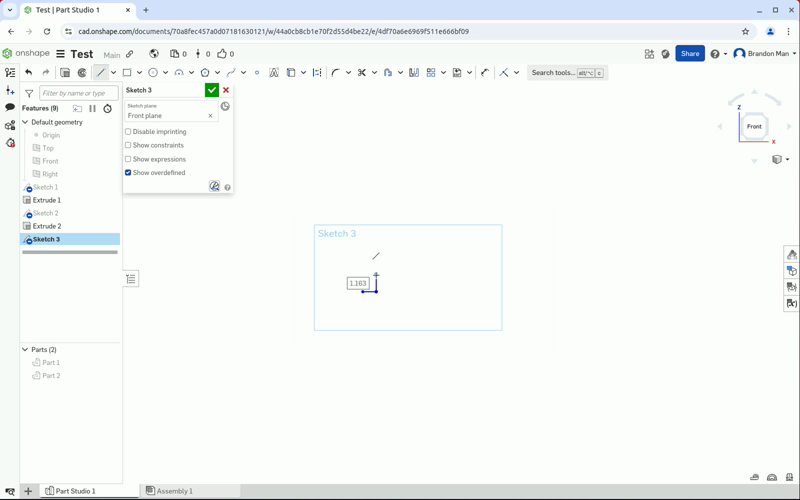
scroll(-6)
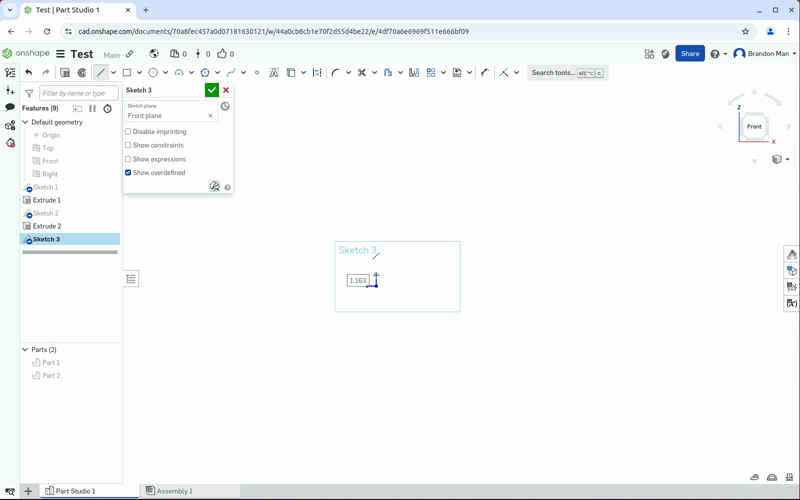
scroll(-6)
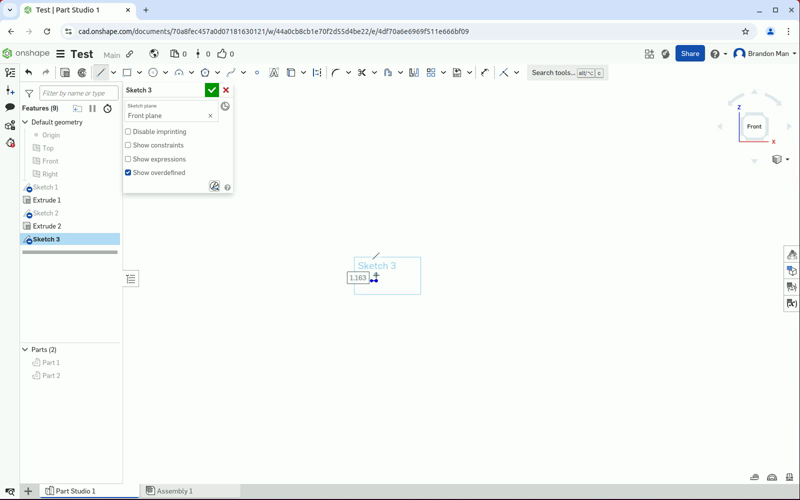
key_up(shift)
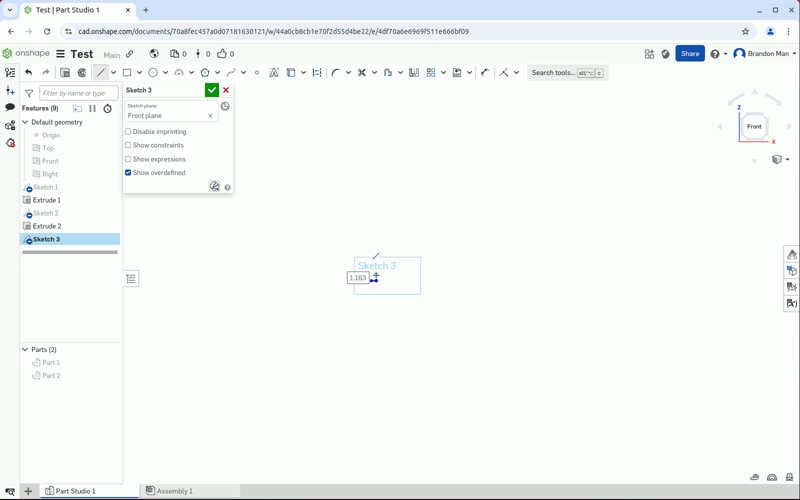
key_down(shift)
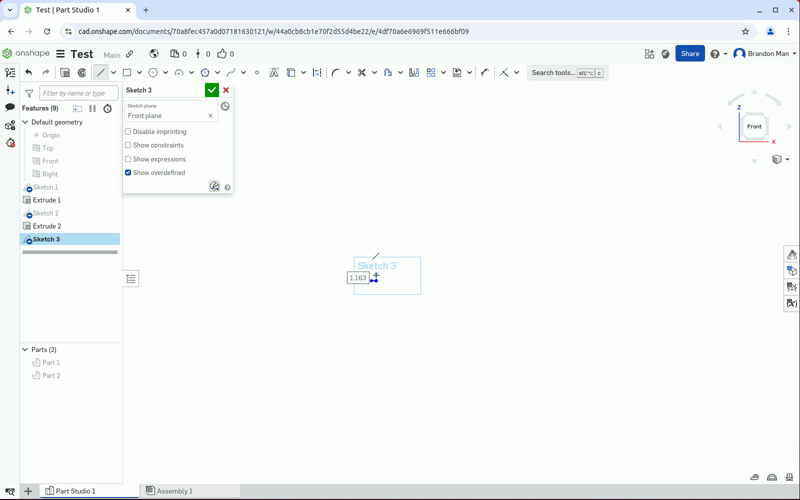
mouse_move(406, 274)
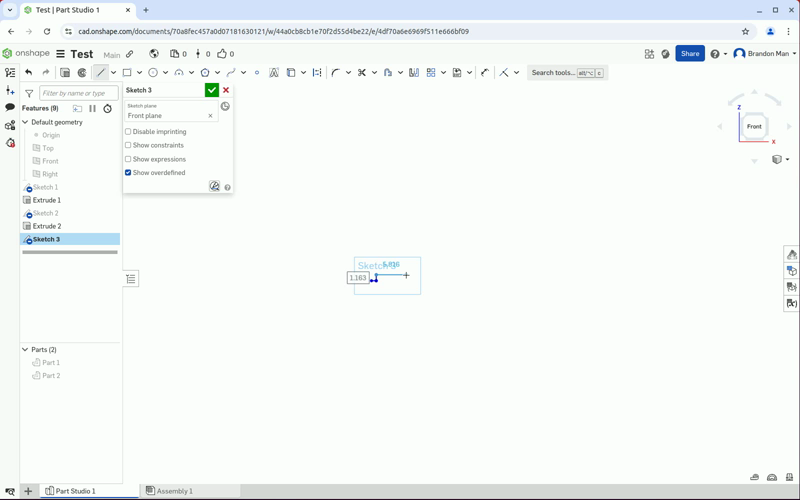
mouse_move(371, 274)
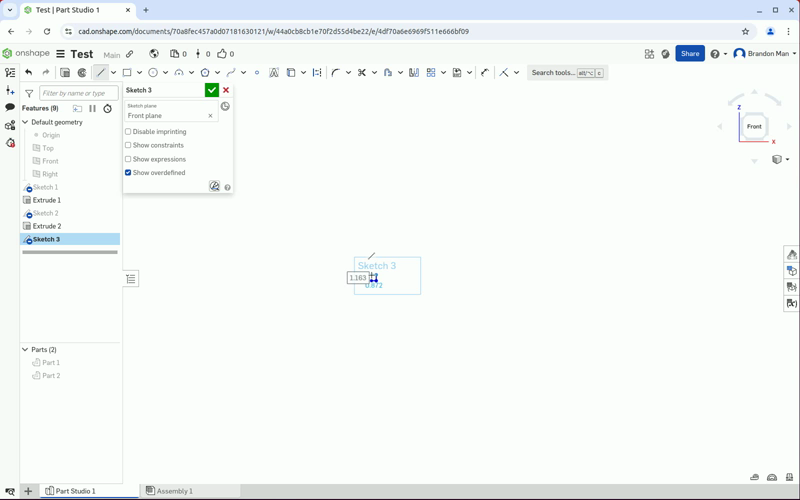
scroll(6)
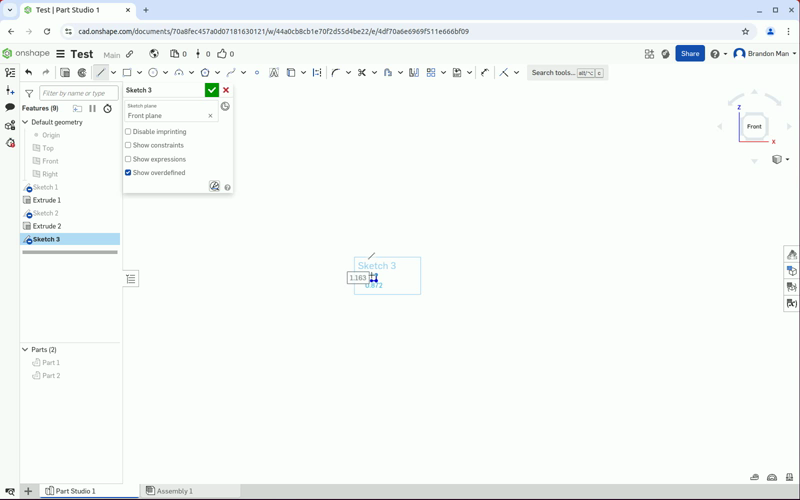
scroll(6)
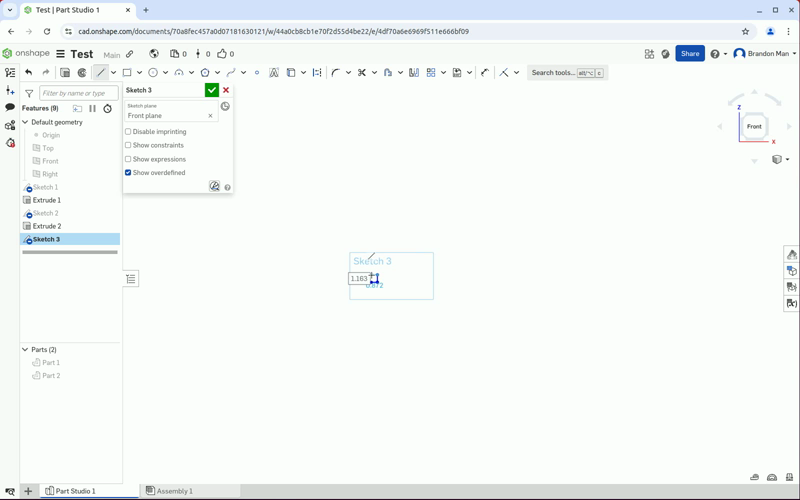
scroll(6)
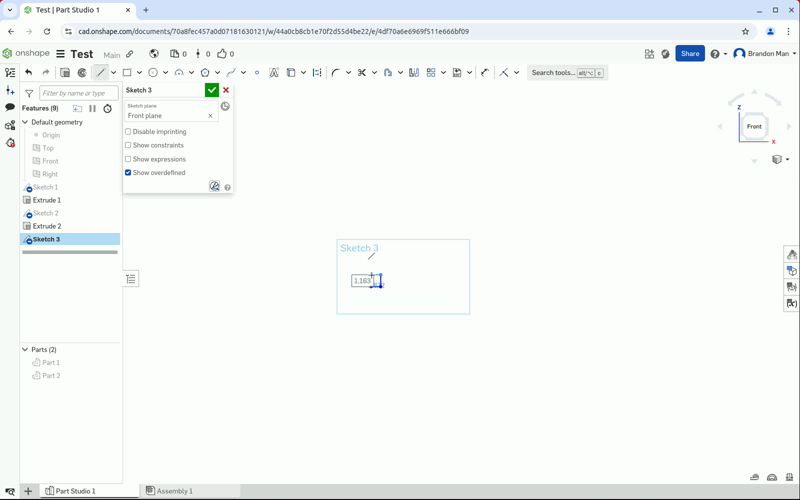
scroll(6)
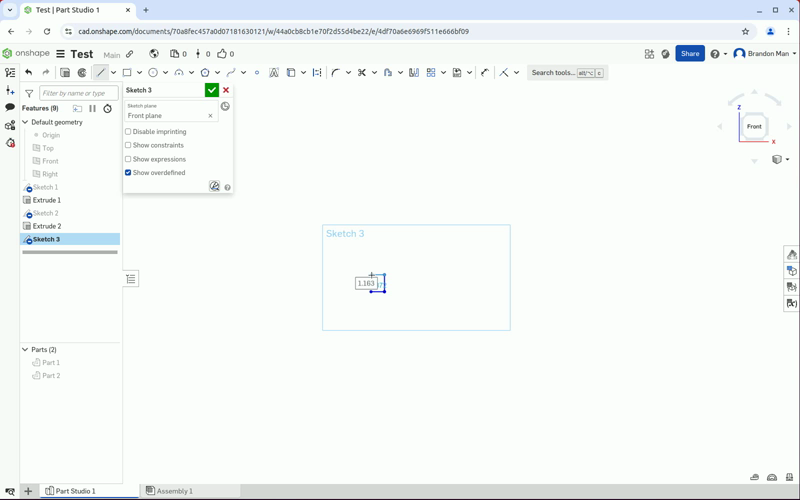
scroll(6)
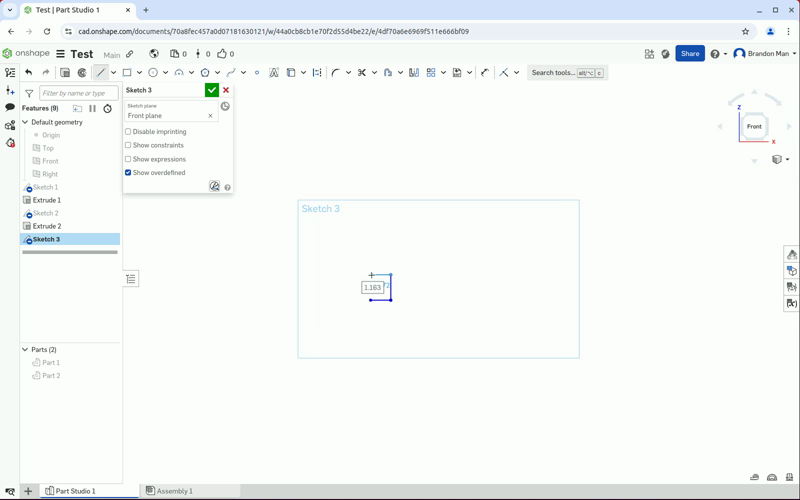
scroll(6)
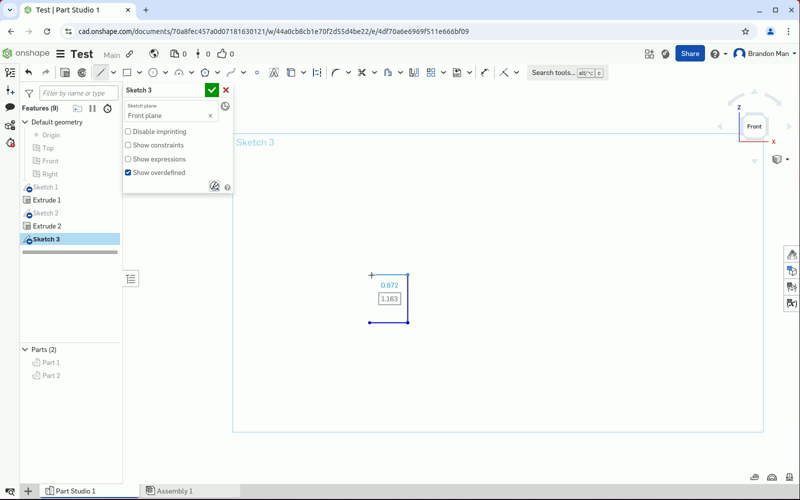
scroll(6)
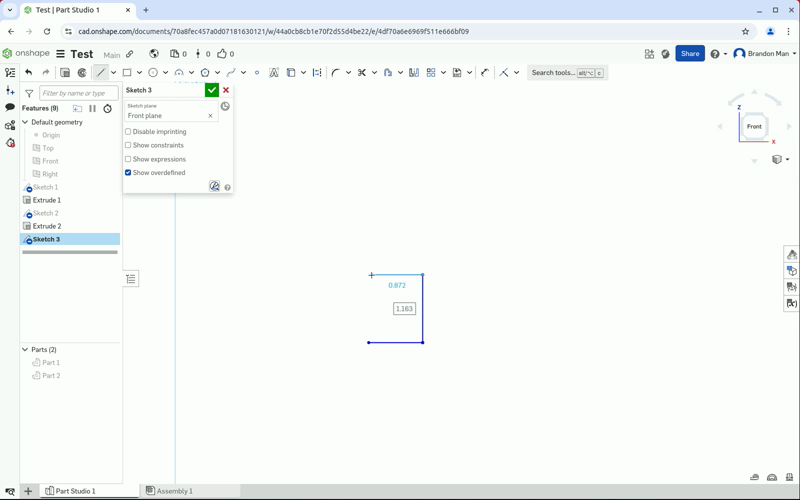
click(371, 274)
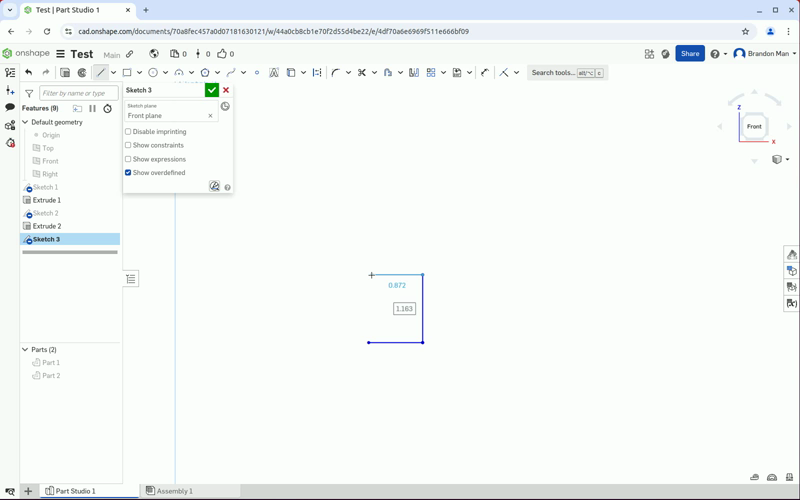
scroll(-6)
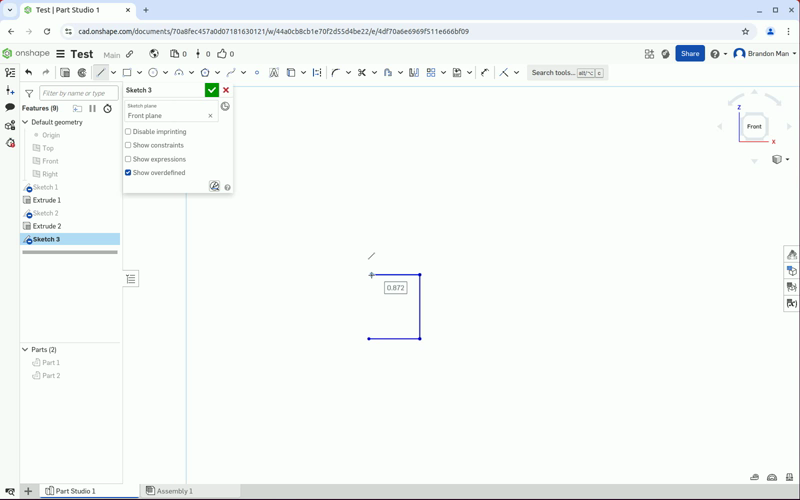
scroll(-6)
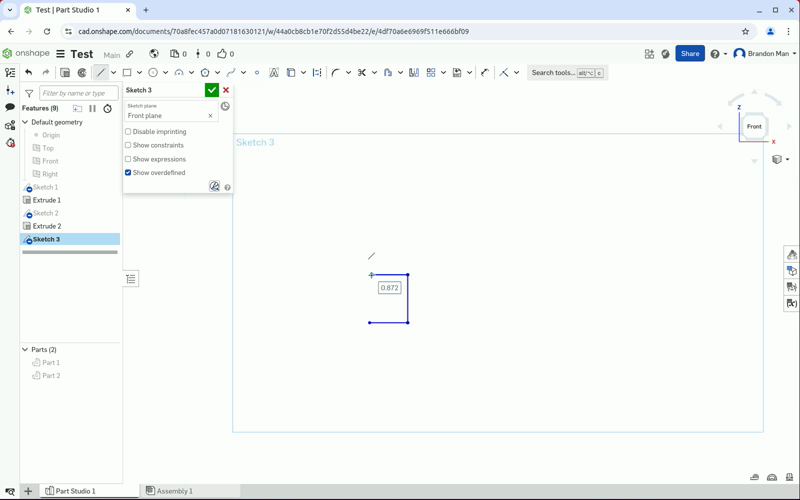
scroll(-6)
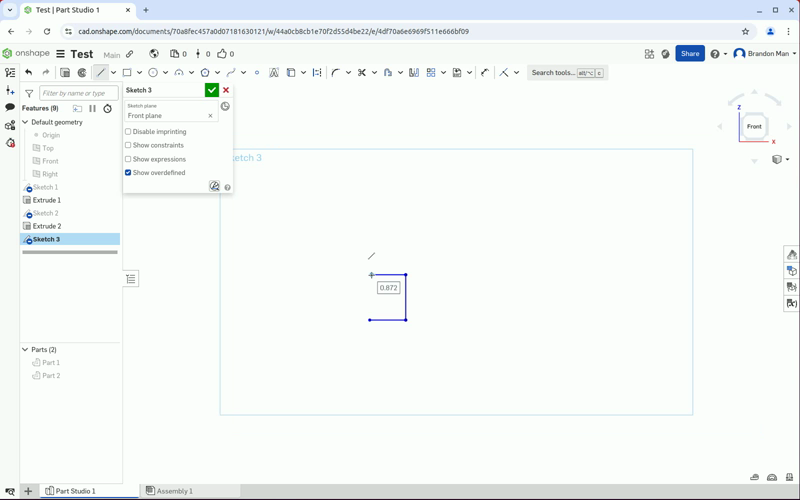
scroll(-6)
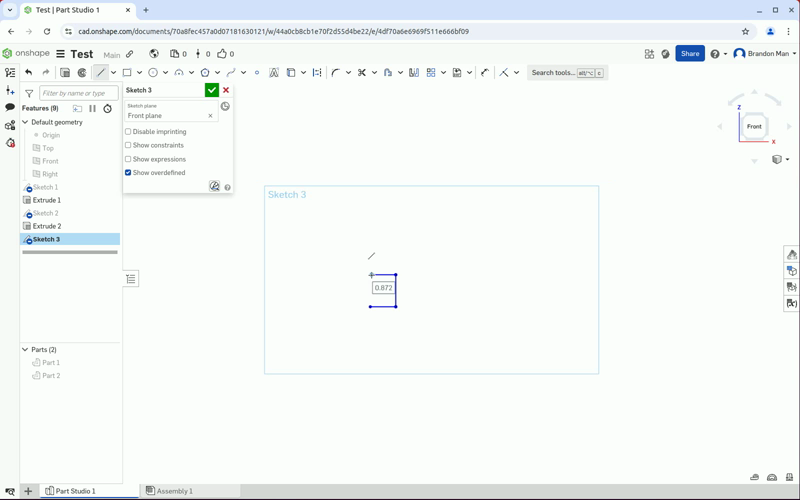
scroll(-6)
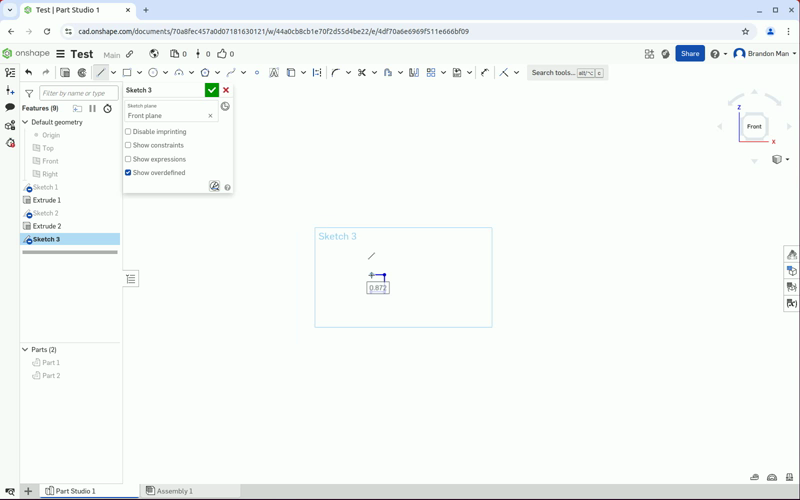
scroll(-6)
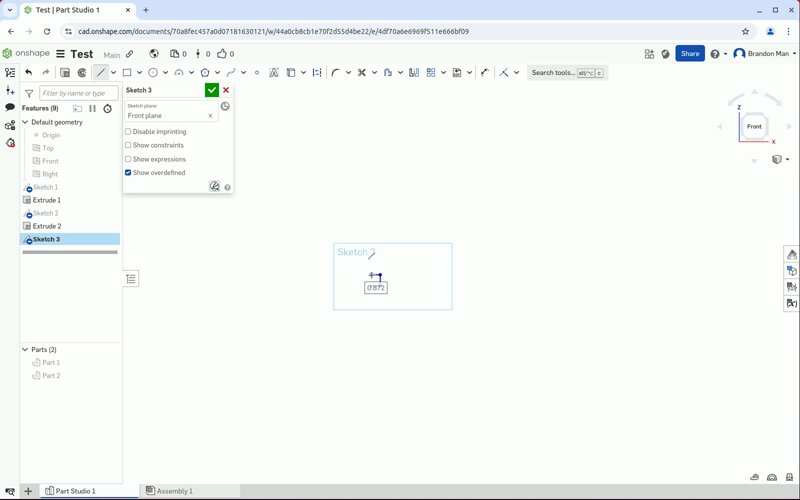
scroll(-6)
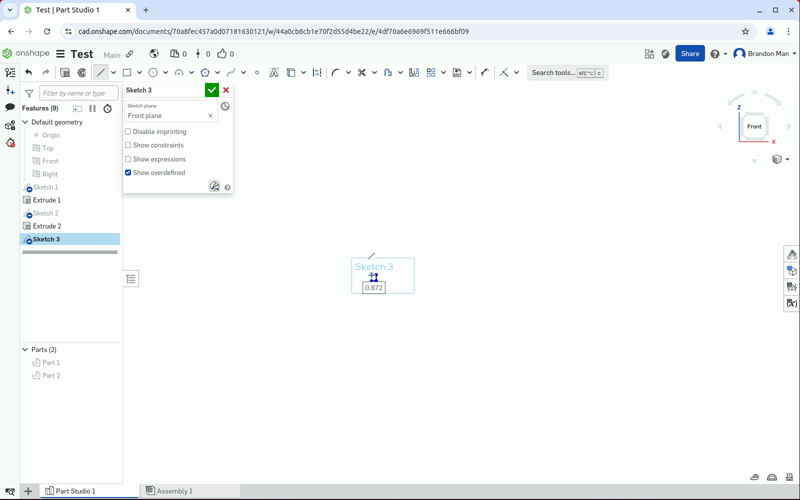
key_up(shift)
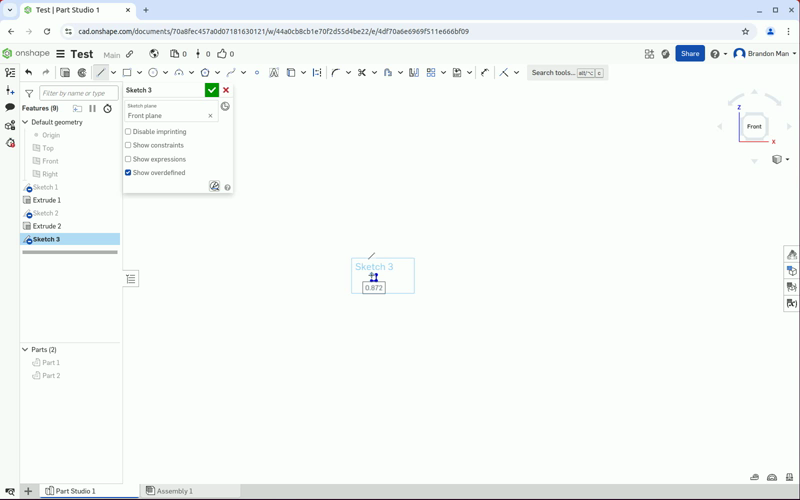
mouse_move(401, 274)
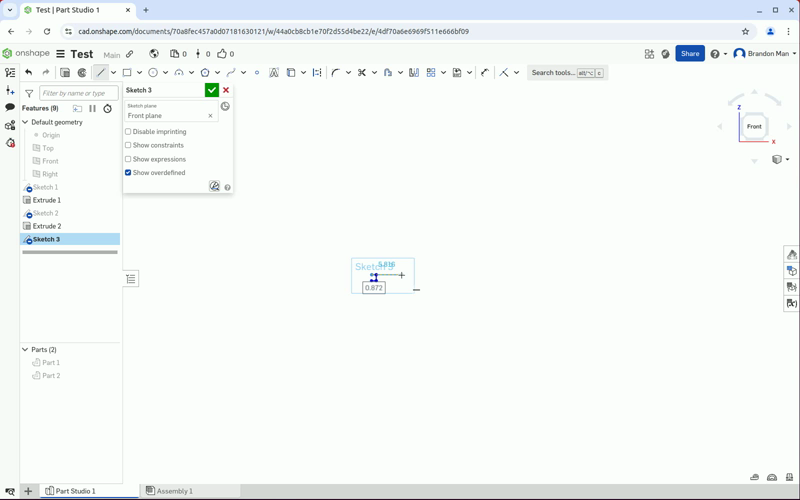
key_down(shift)
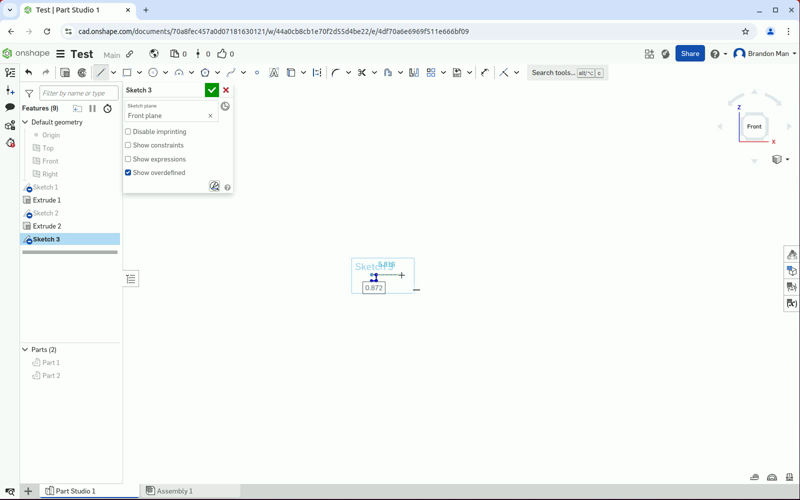
mouse_move(371, 280)
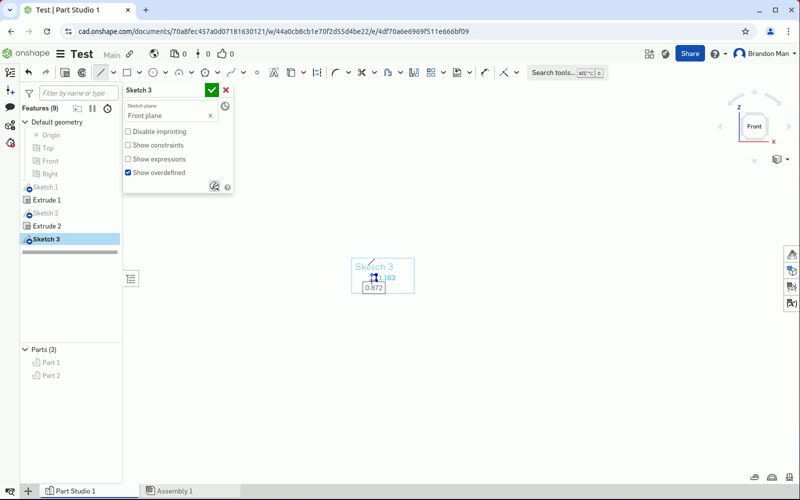
scroll(6)
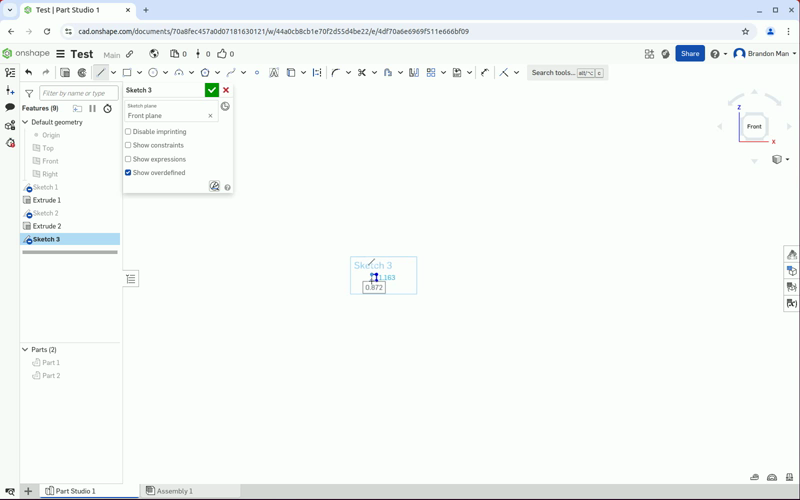
scroll(6)
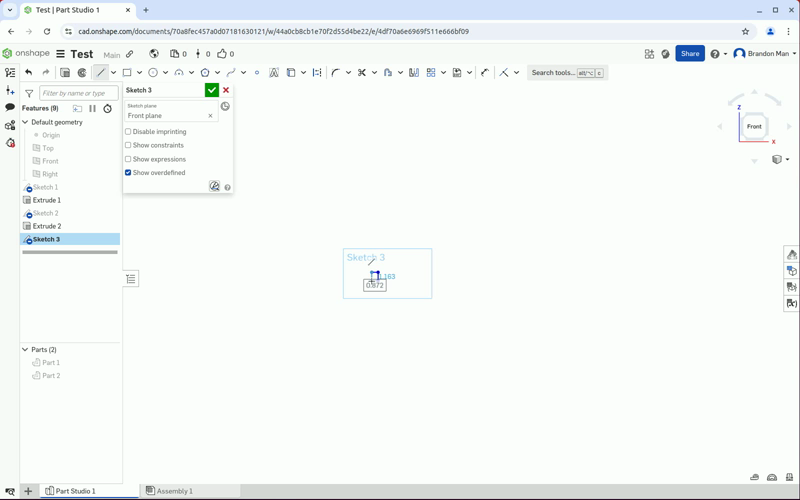
scroll(6)
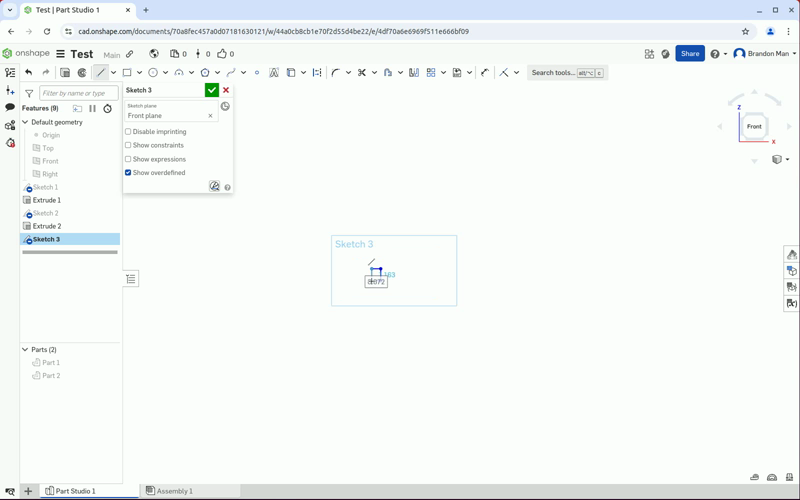
scroll(6)
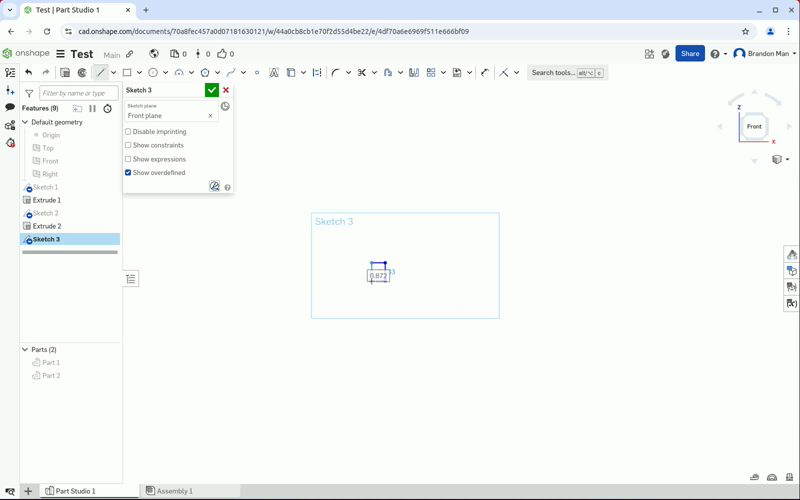
scroll(6)
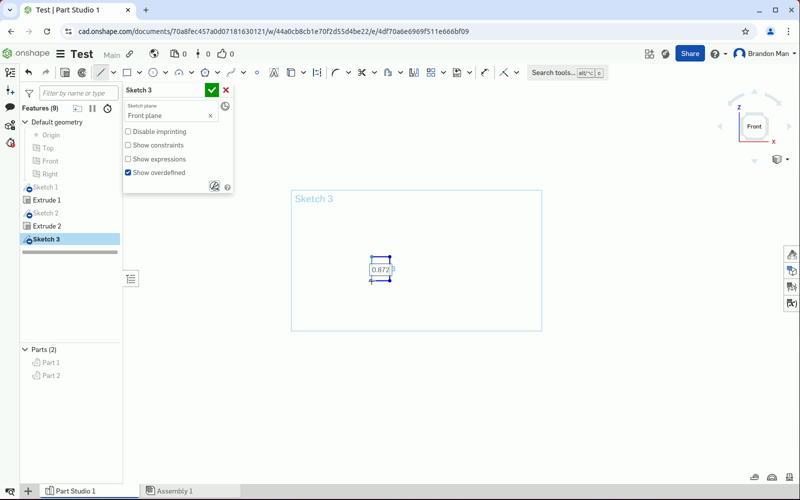
scroll(6)
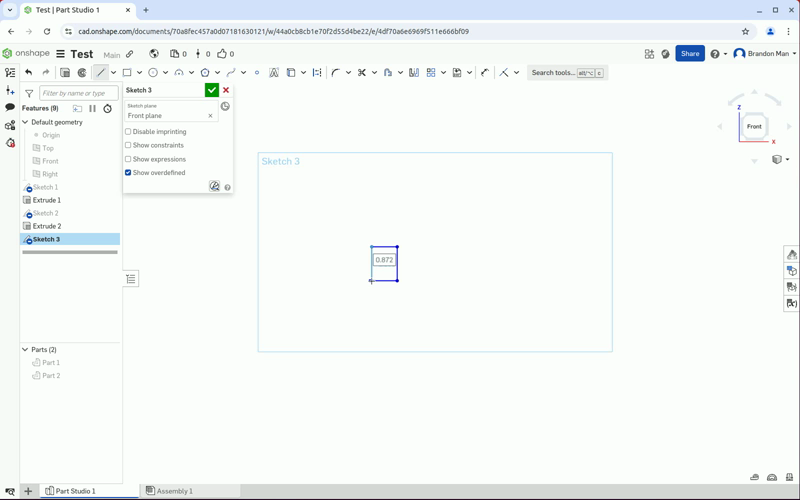
scroll(6)
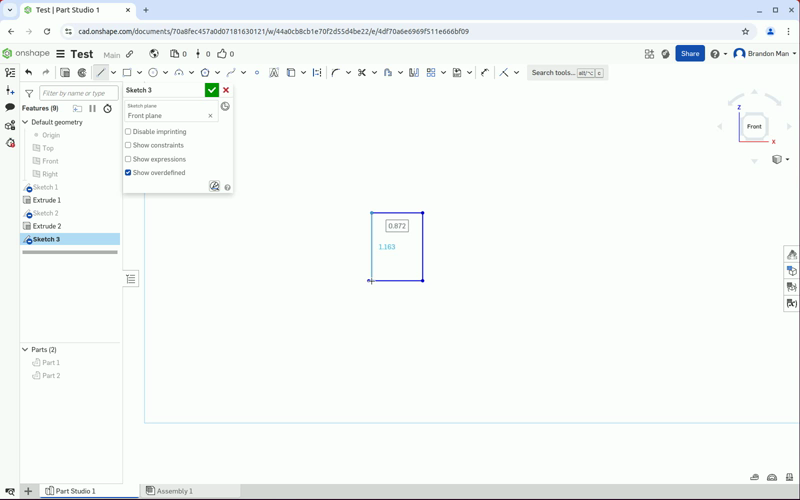
key_up(shift)
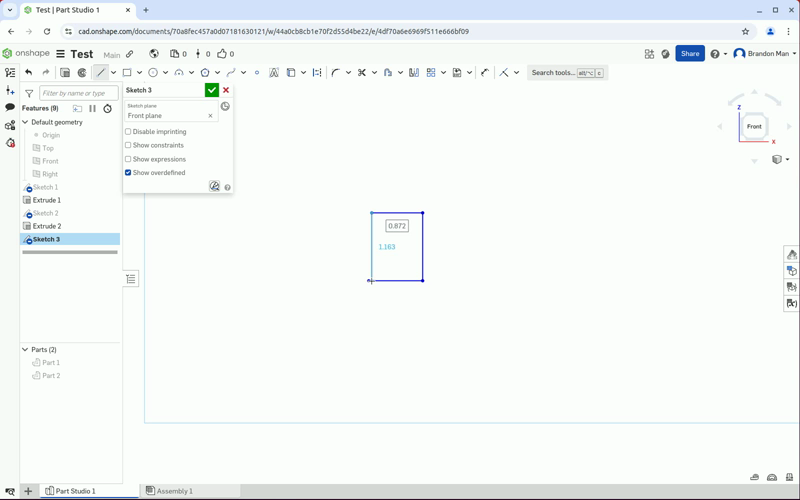
click(371, 280)
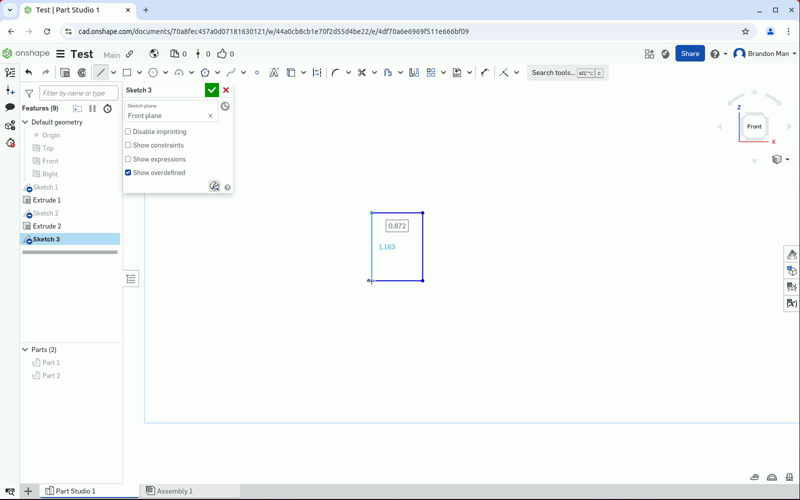
scroll(-6)
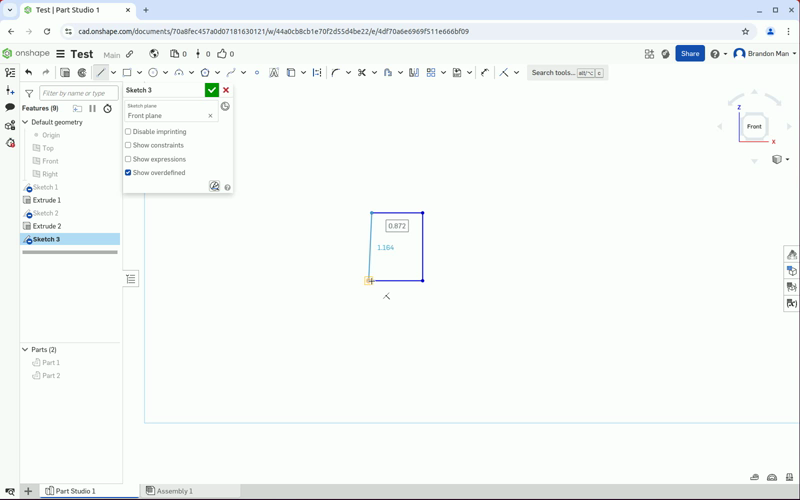
scroll(-6)
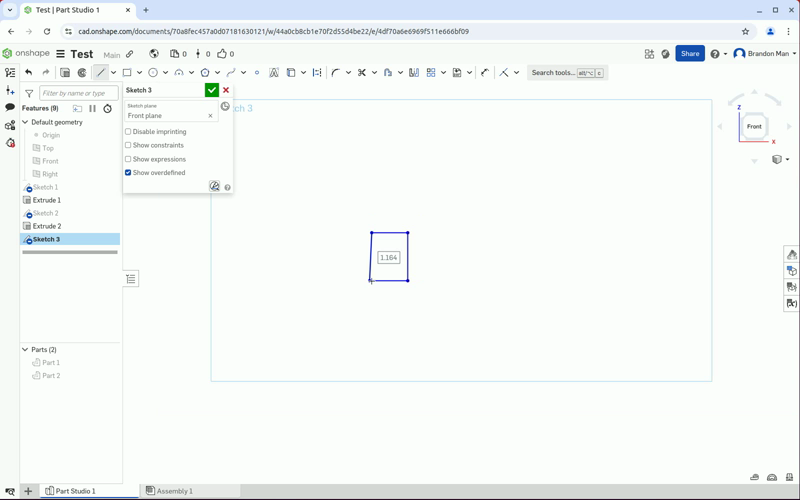
scroll(-6)
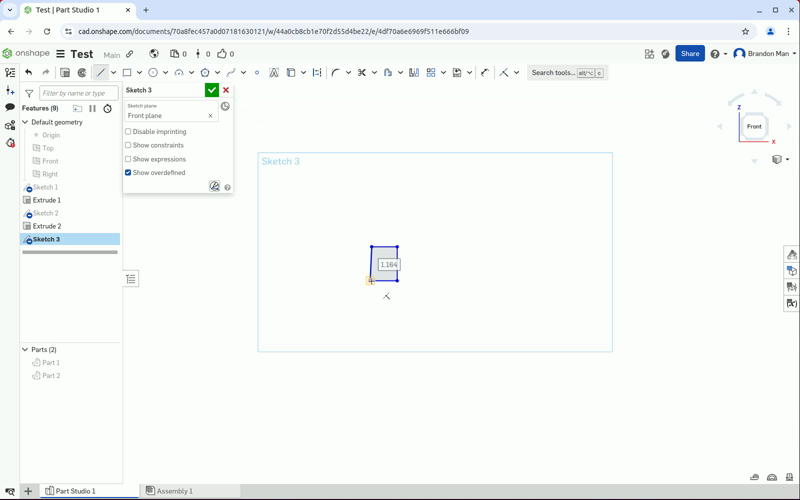
scroll(-6)
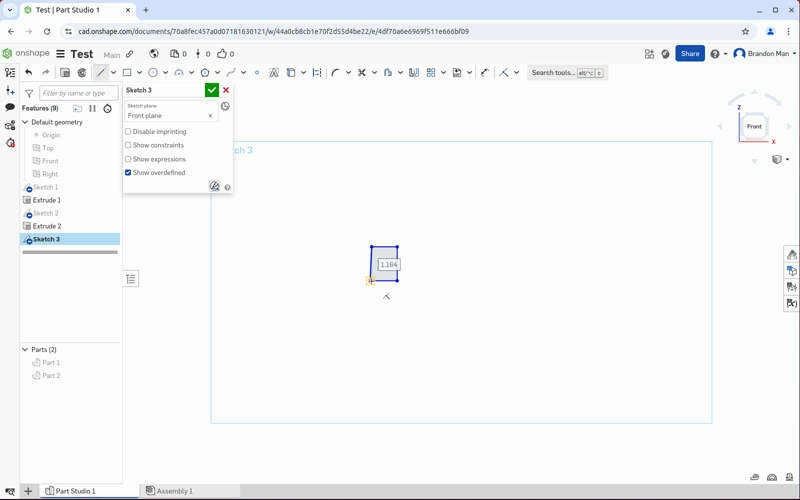
scroll(-6)
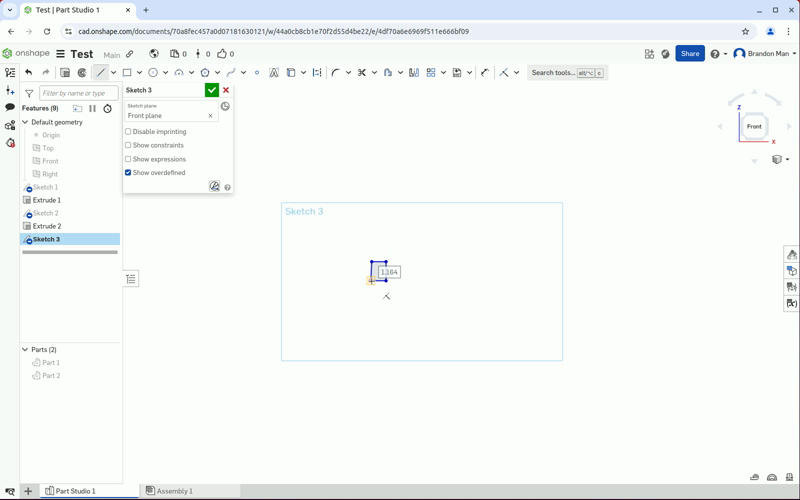
scroll(-6)
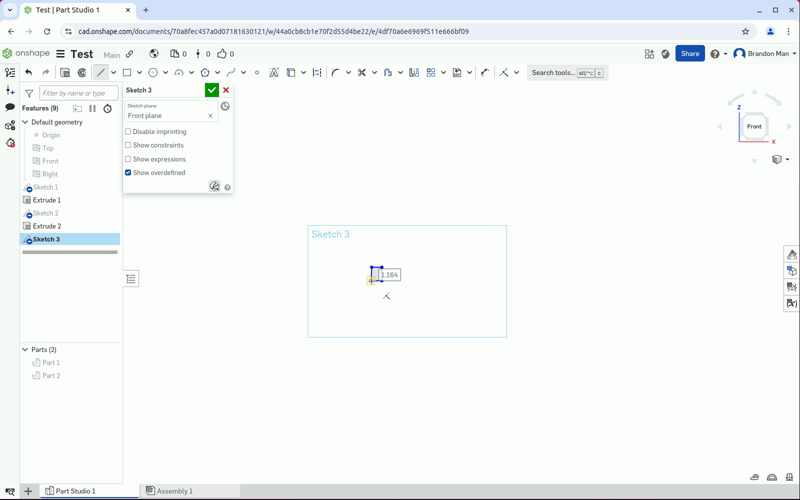
scroll(-6)
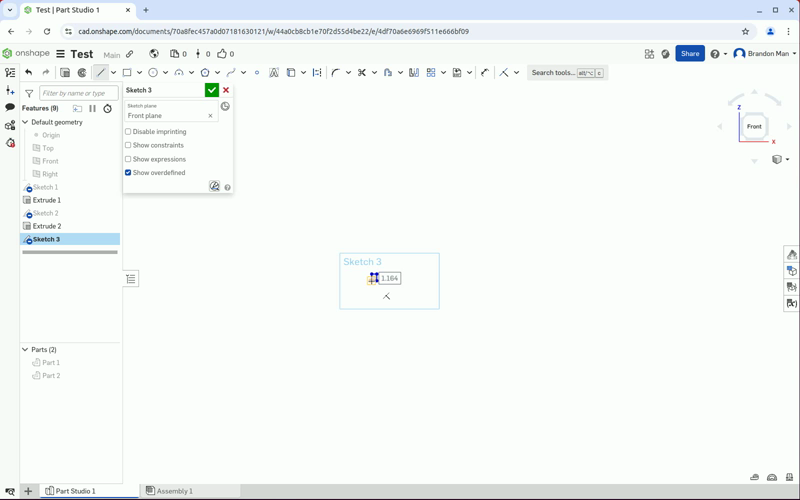
key(esc)
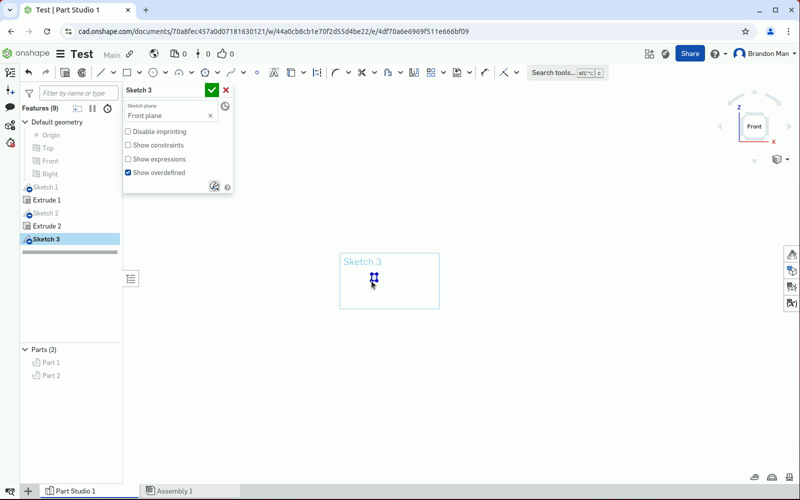
mouse_move(375, 277)
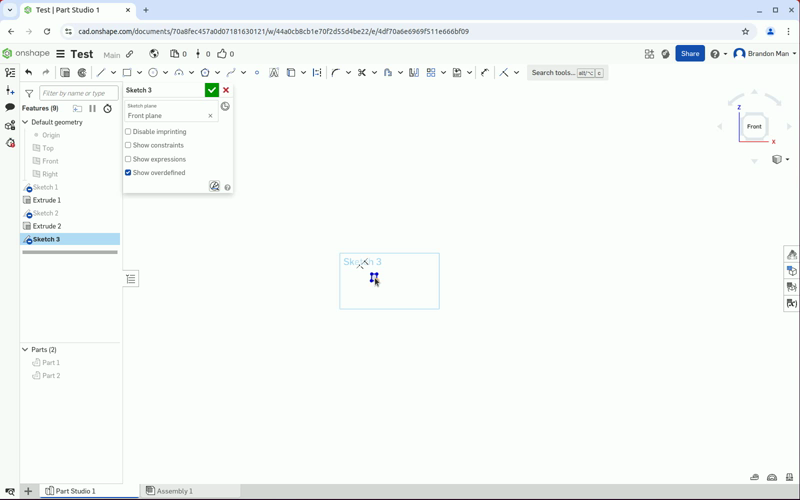
scroll(6)
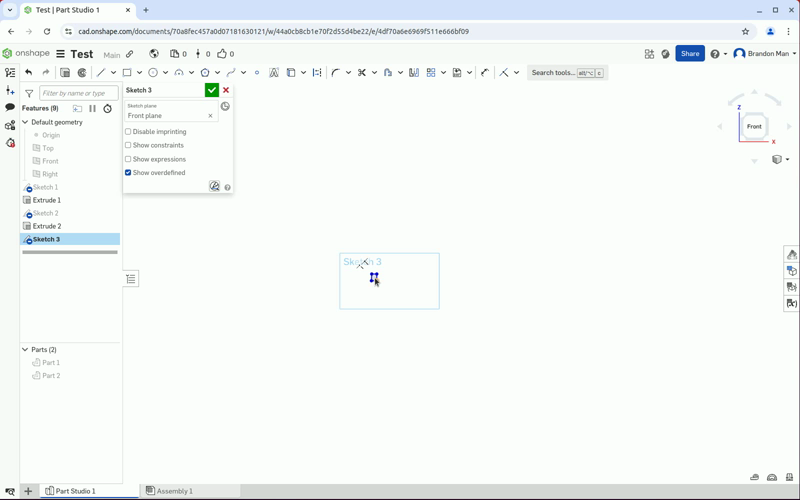
scroll(6)
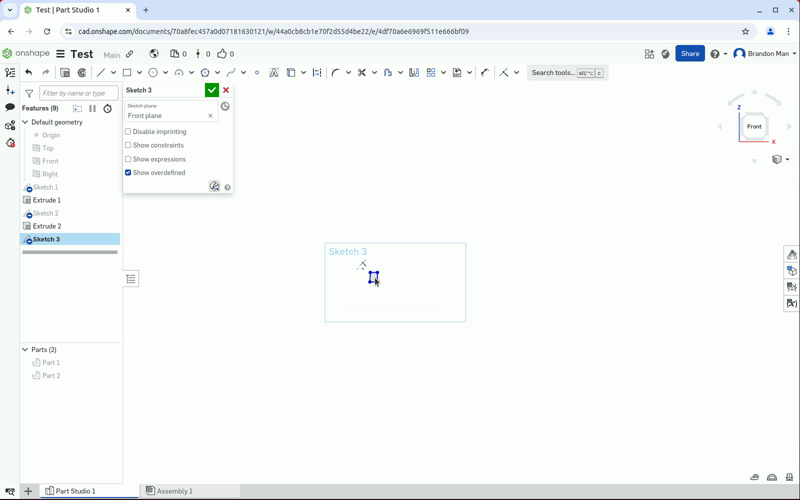
scroll(6)
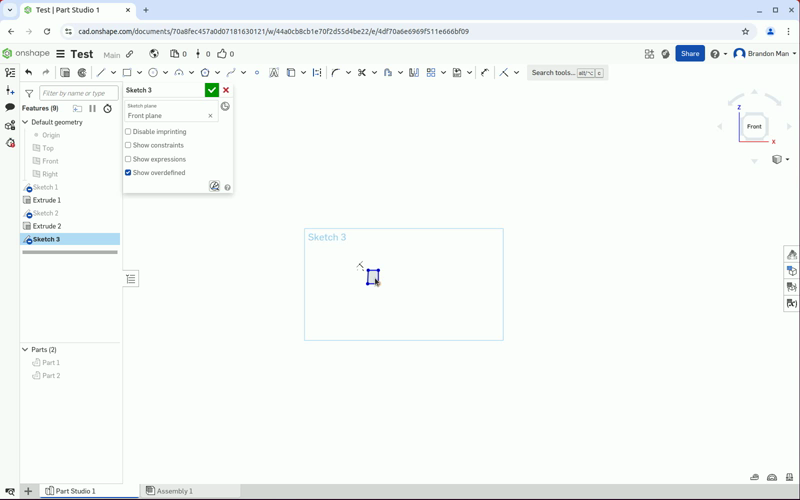
scroll(6)
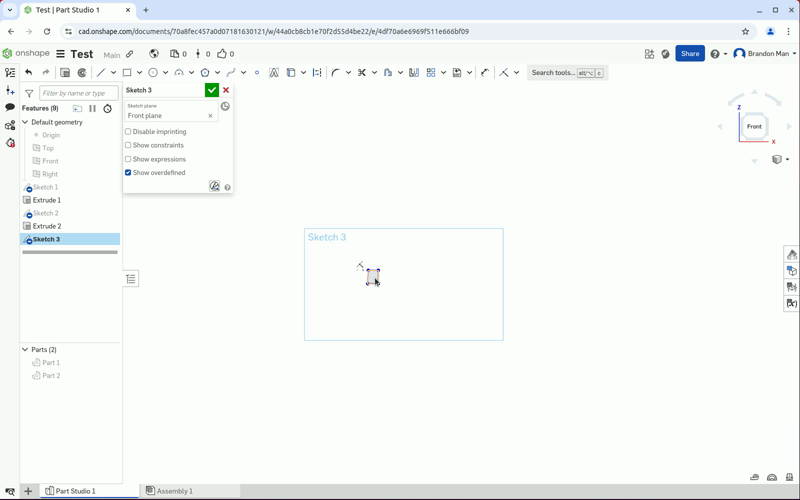
scroll(6)
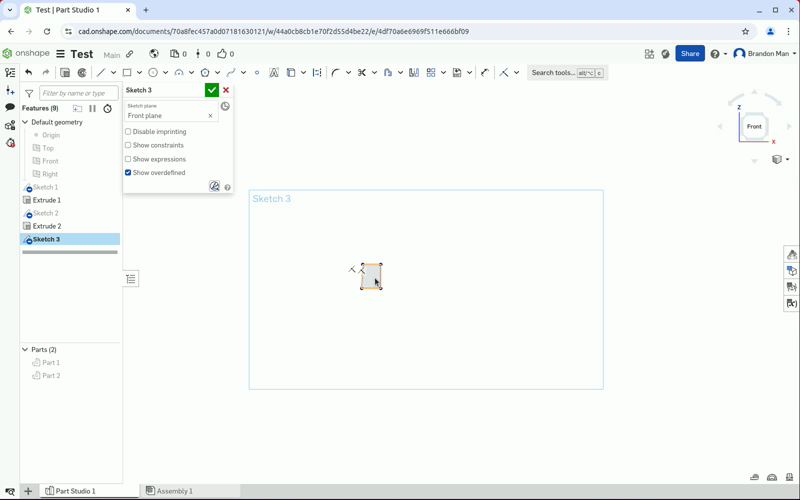
scroll(6)
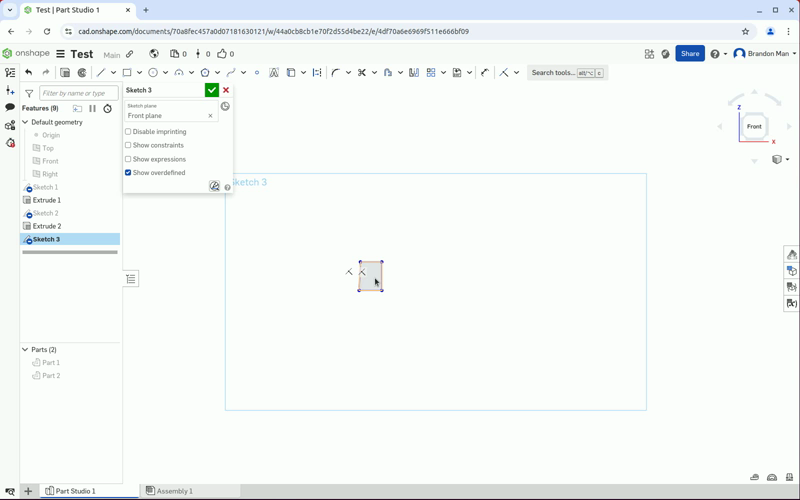
scroll(6)
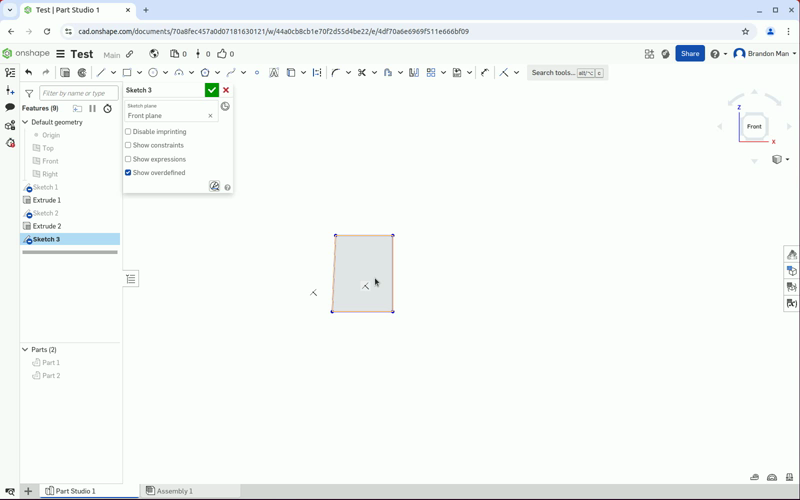
click(375, 277)
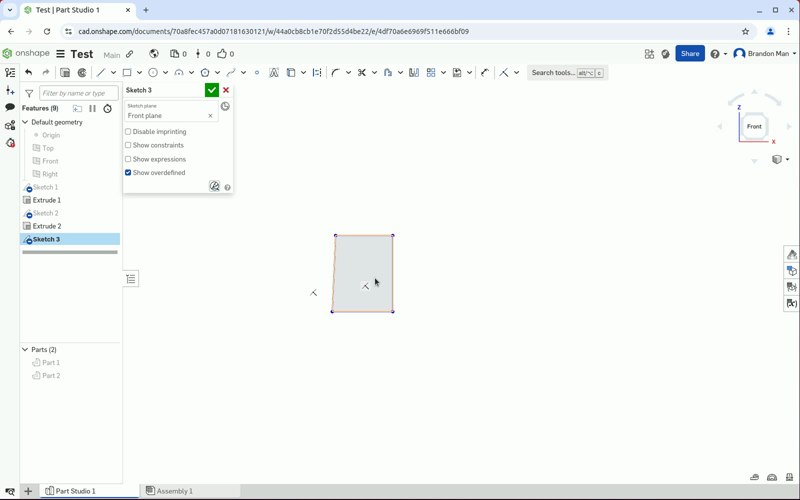
scroll(-6)
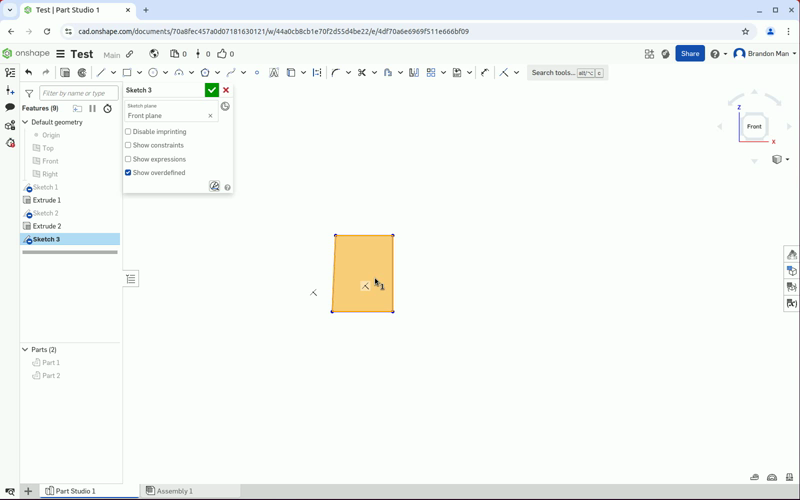
scroll(-6)
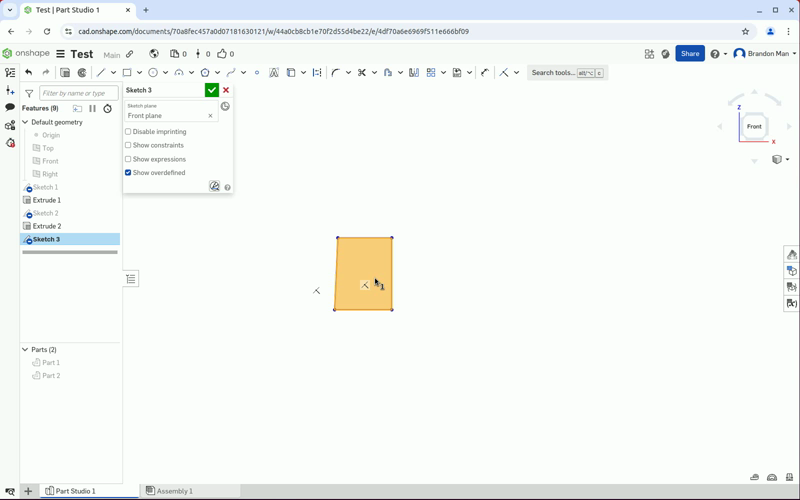
scroll(-6)
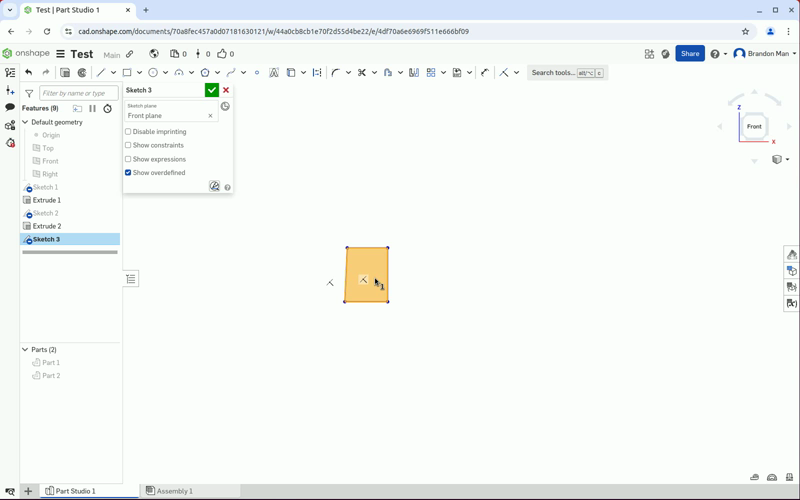
scroll(-6)
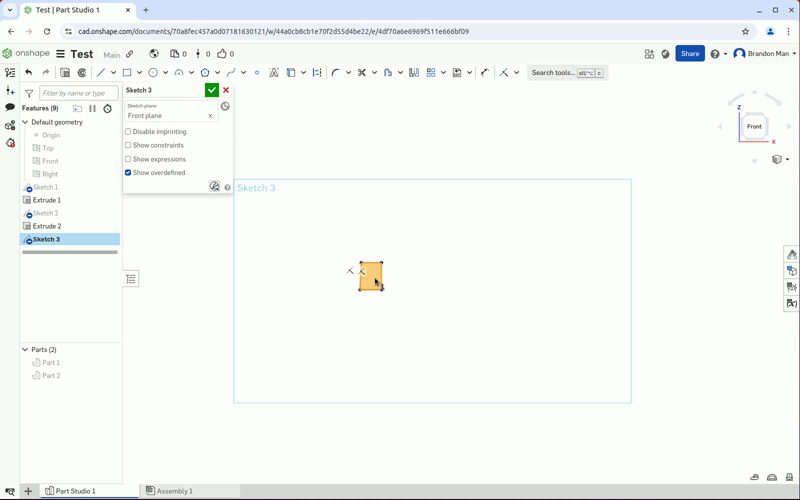
scroll(-6)
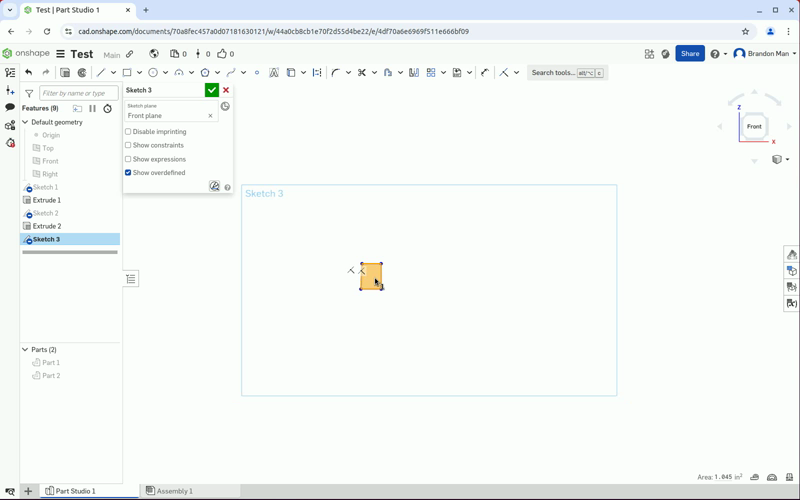
scroll(-6)
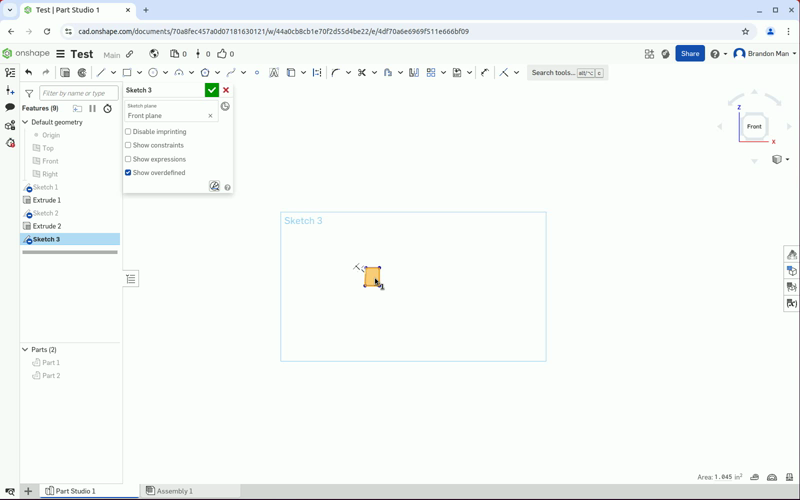
scroll(-6)
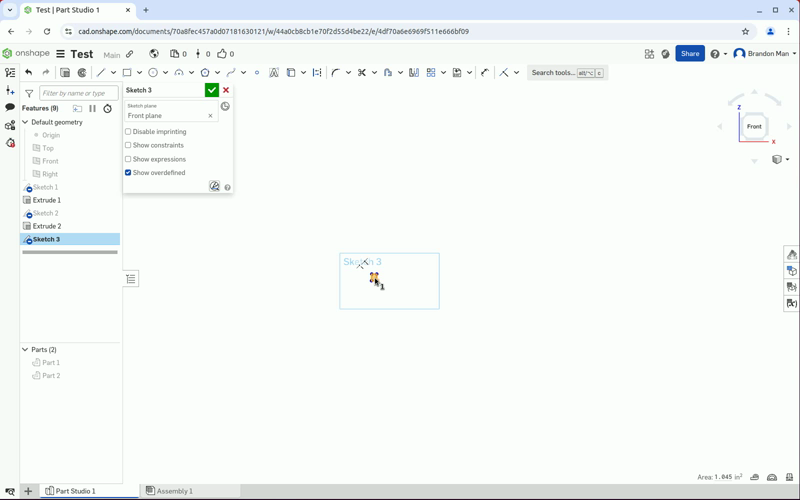
mouse_move(73, 352)
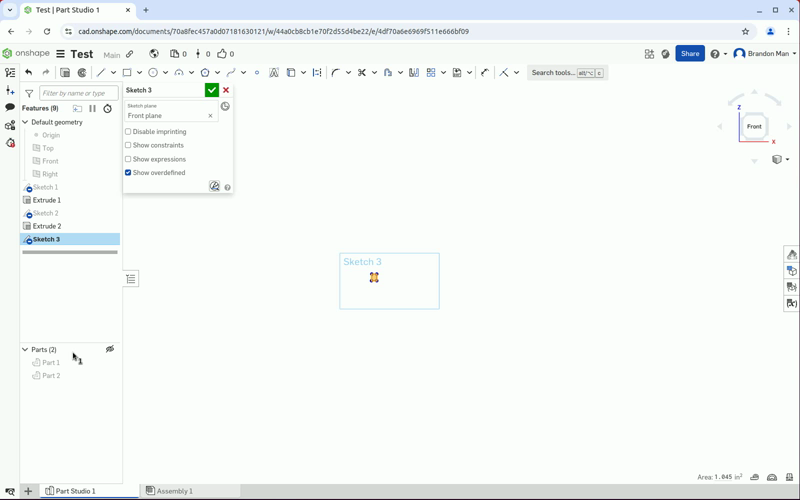
key(shift+y)
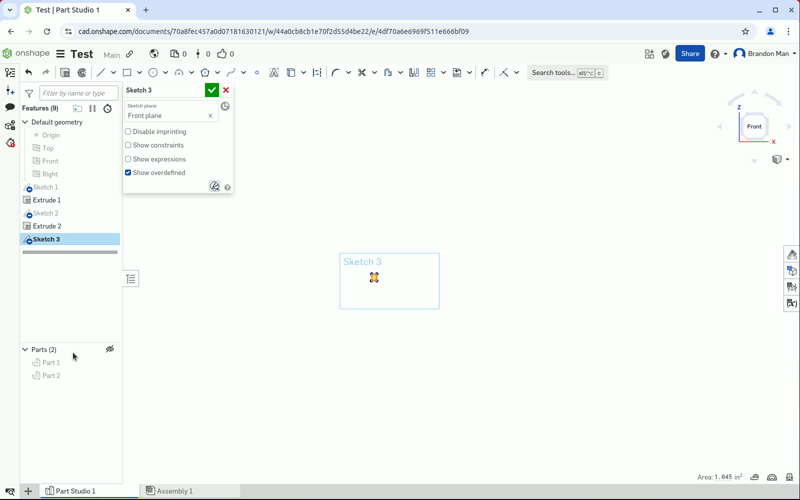
key(shift+e)
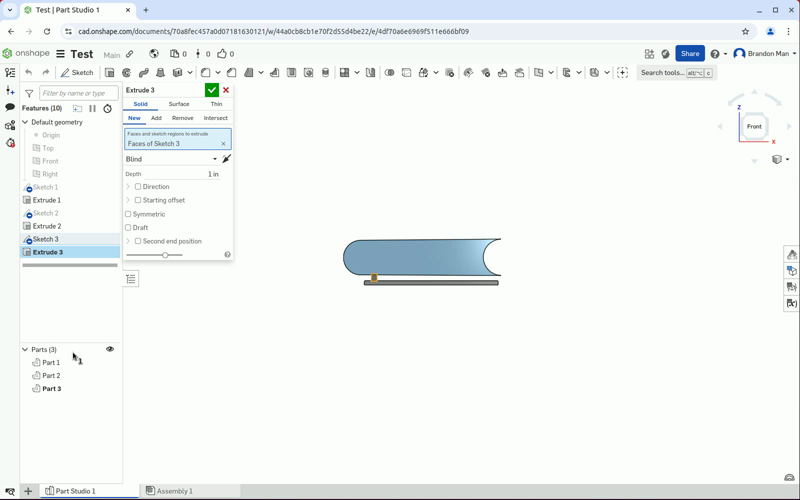
mouse_move(143, 106)
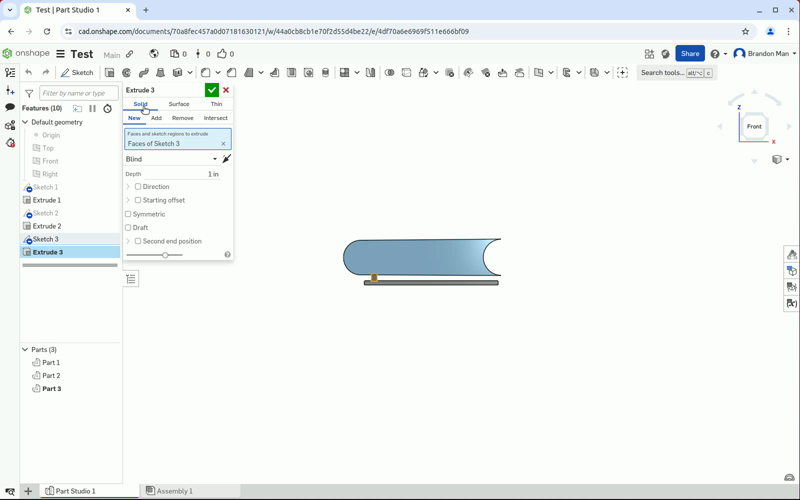
click(143, 106)
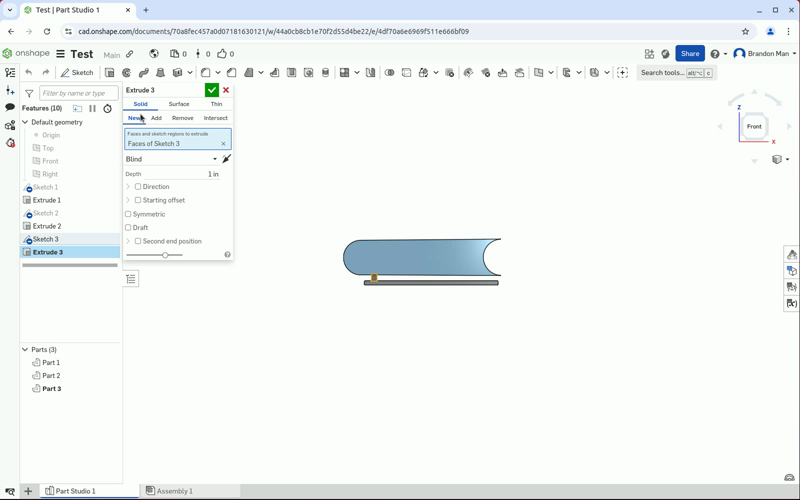
mouse_move(137, 120)
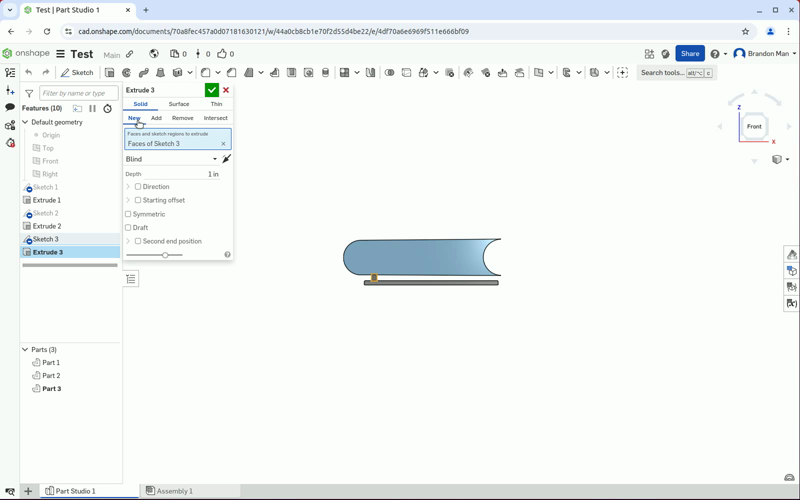
click(137, 120)
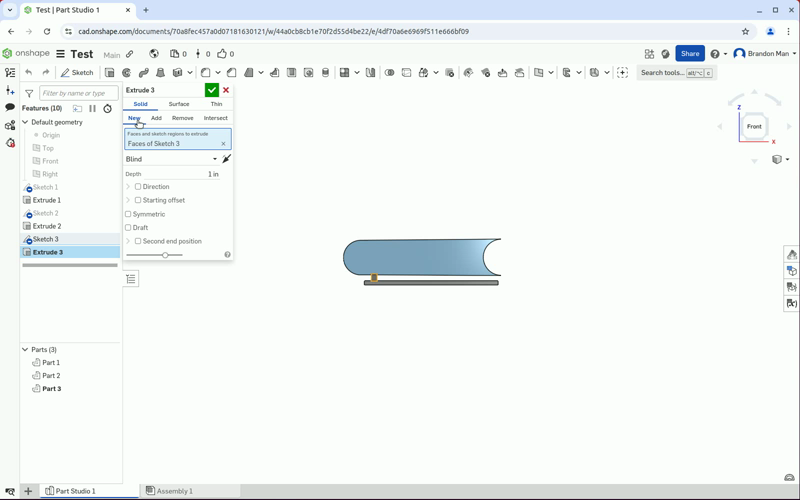
key(tab, 4)
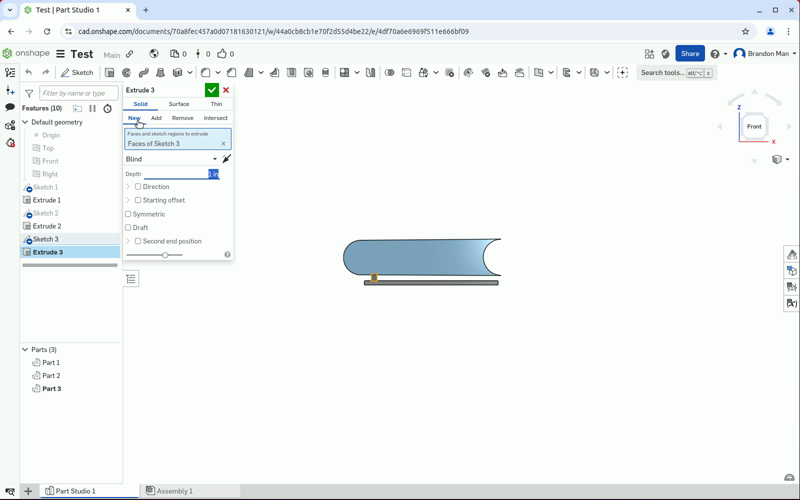
text(6.018)
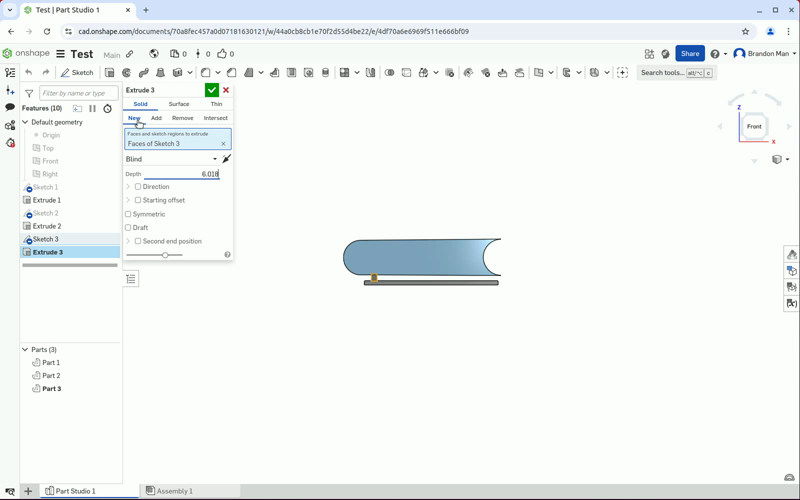
key(enter)
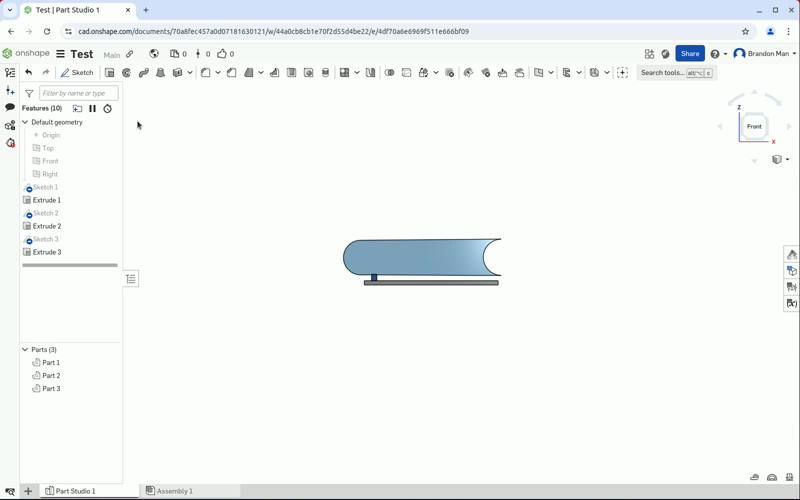
key(shift+h)
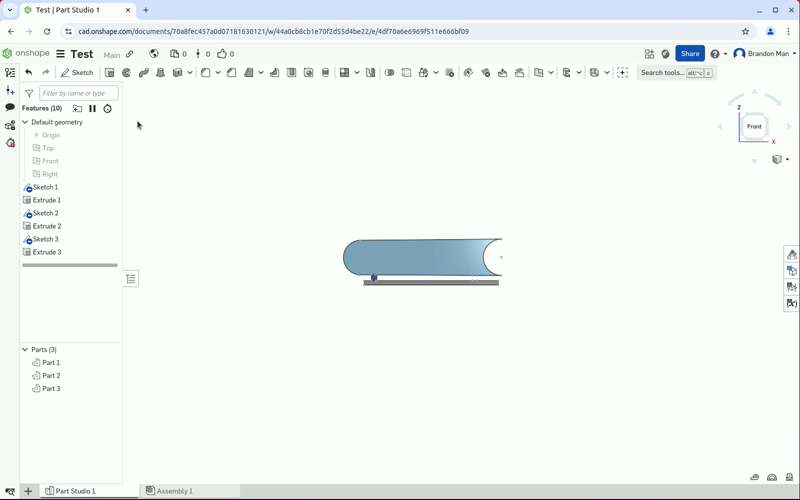
key(shift+h)
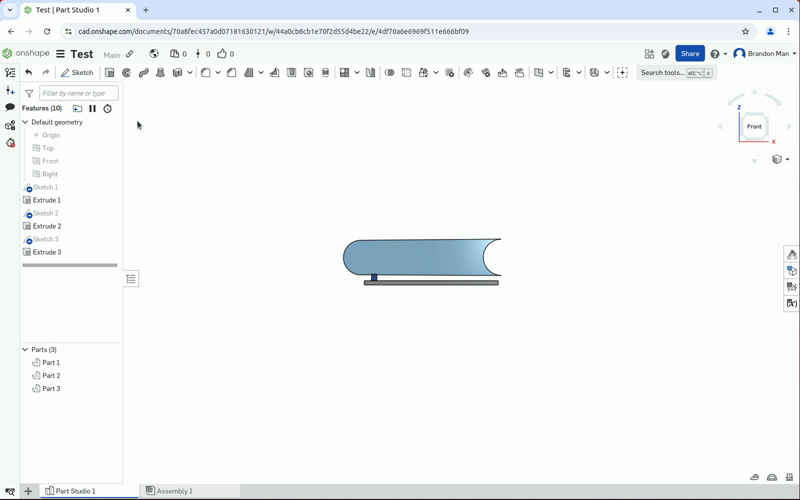
mouse_move(73, 189)
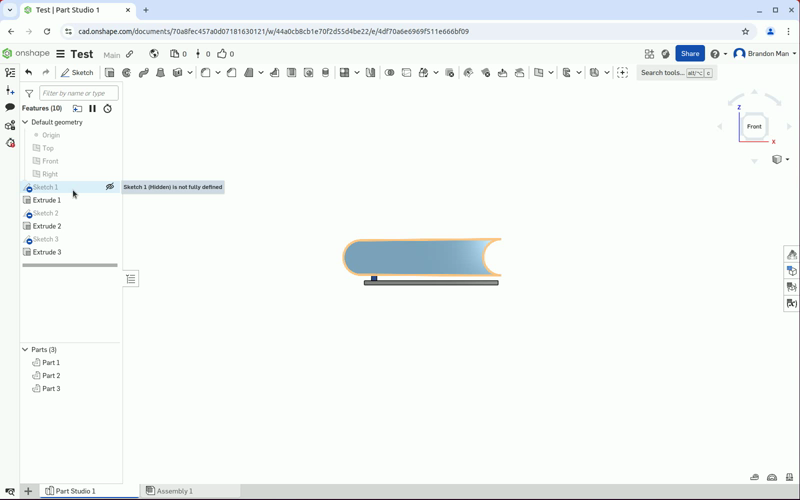
click(73, 189)
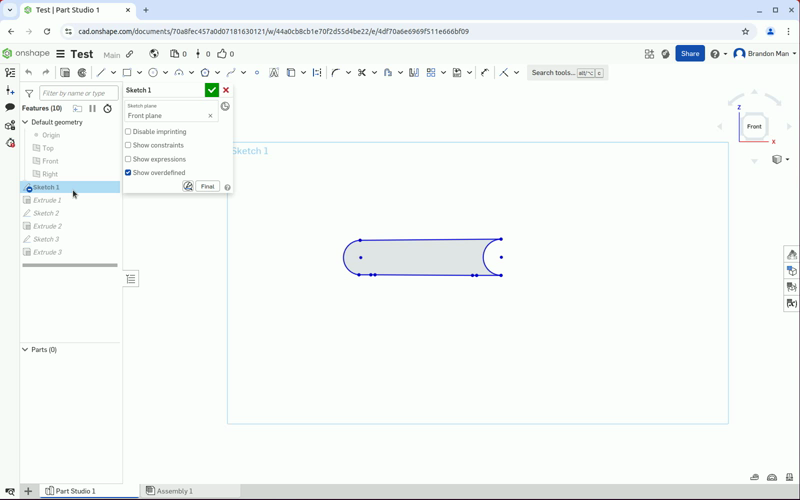
mouse_move(229, 92)
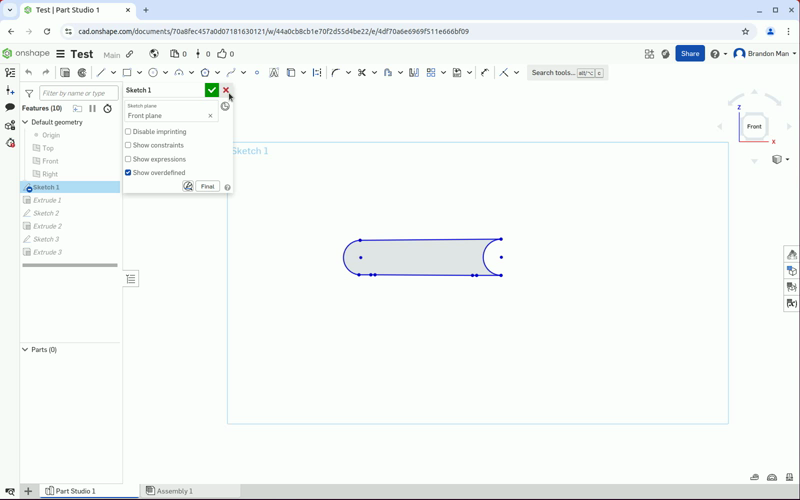
click(229, 92)
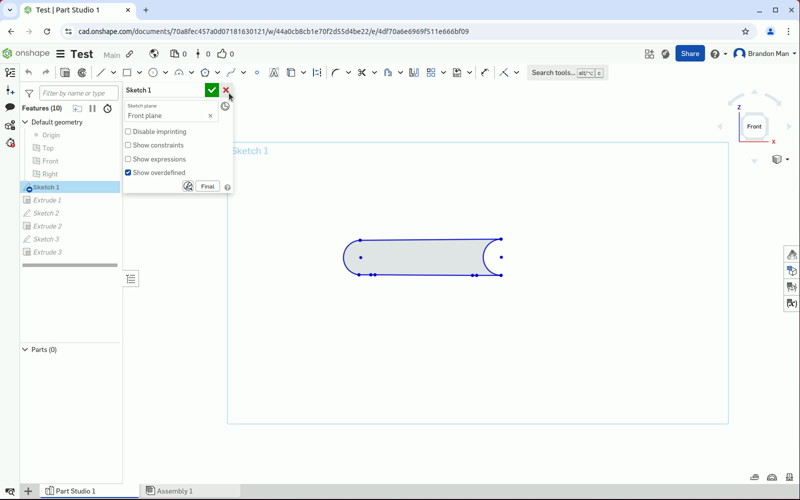
key(shift+s)
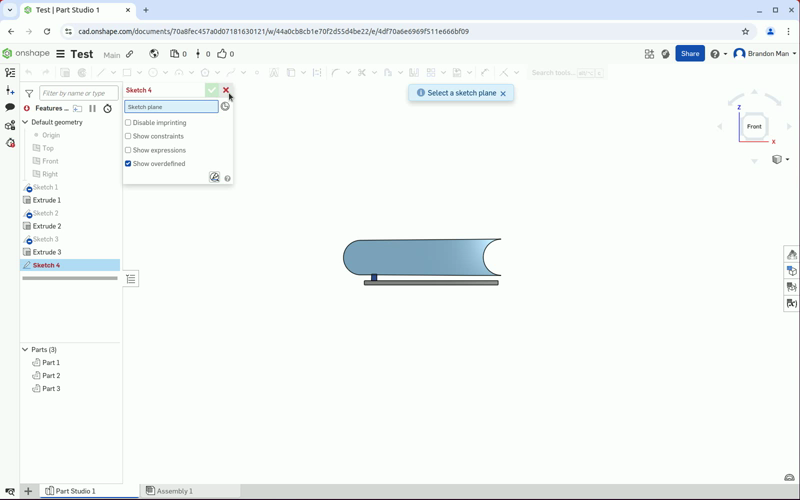
mouse_move(73, 163)
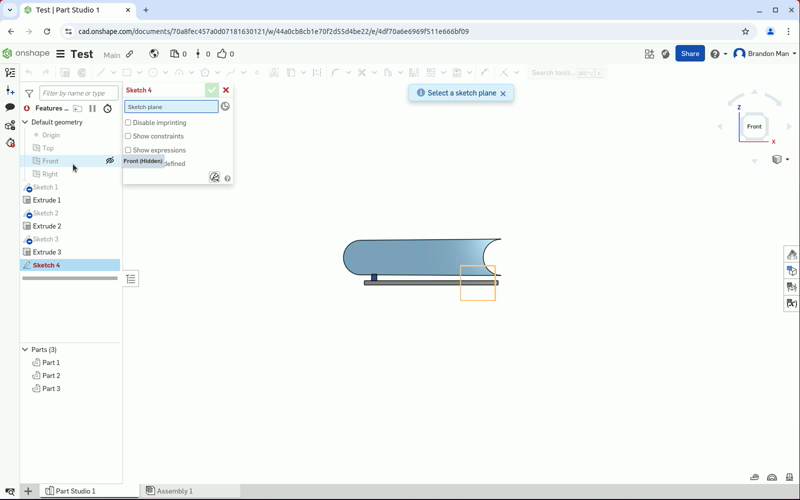
click(73, 163)
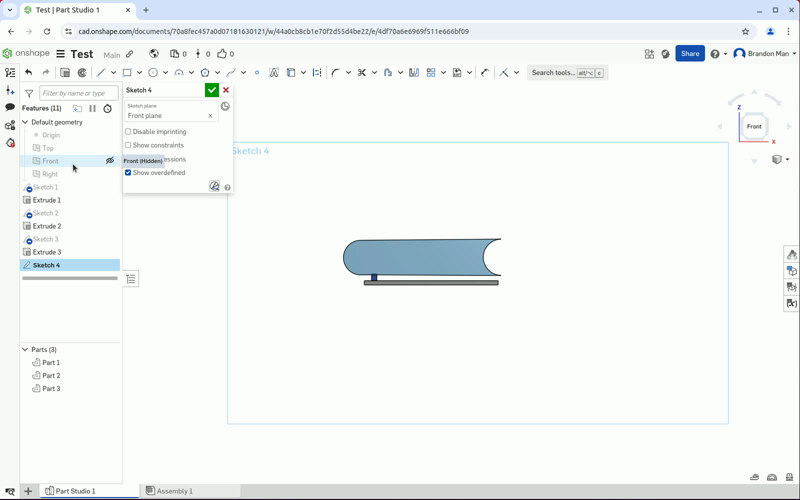
mouse_move(73, 352)
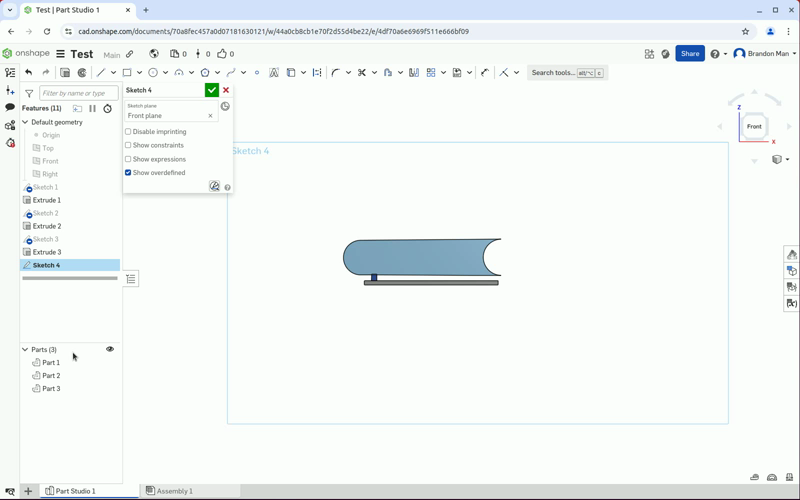
key(y)
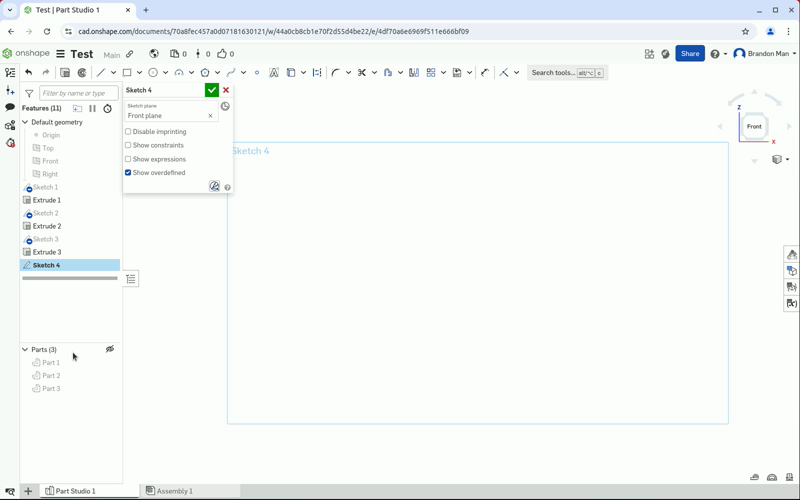
key(l)
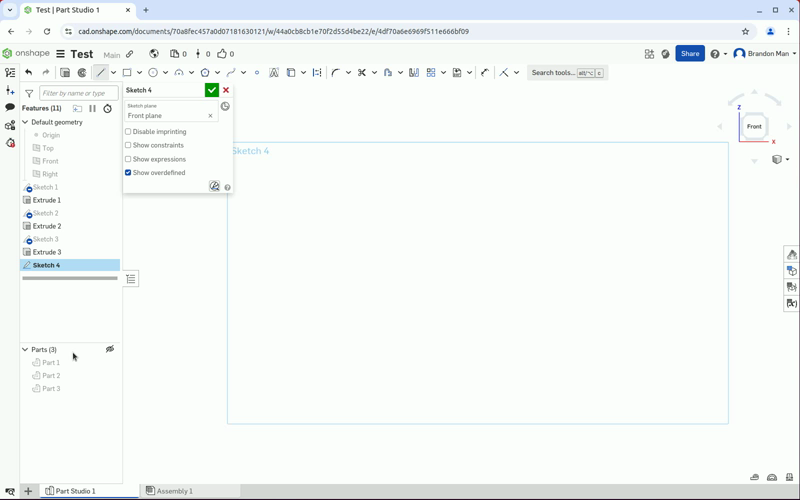
key_down(shift)
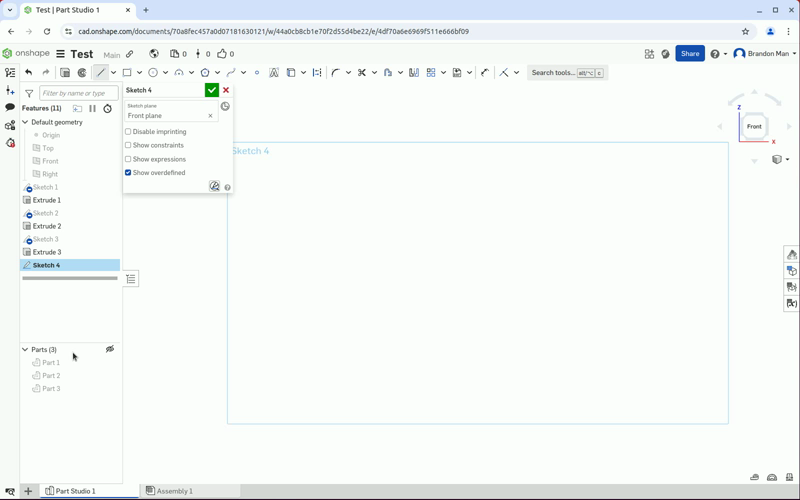
mouse_move(457, 280)
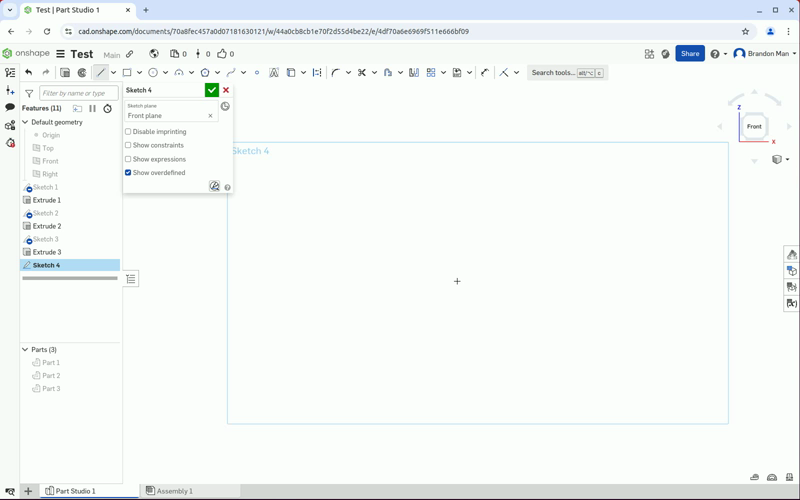
click(457, 280)
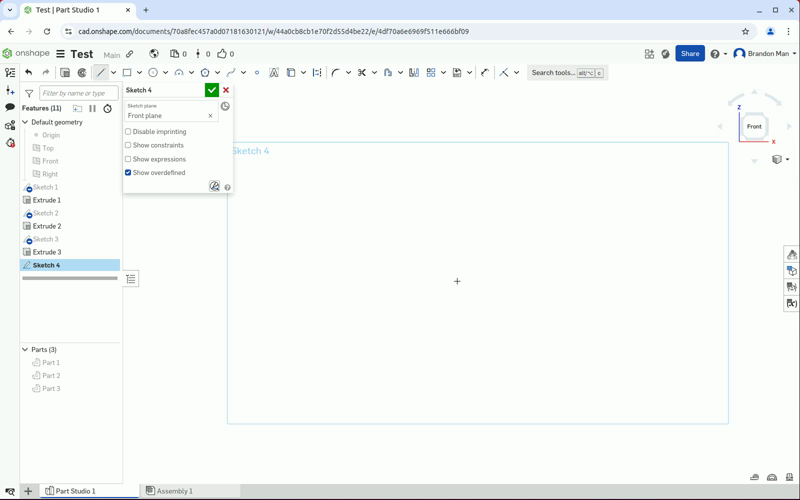
key_up(shift)
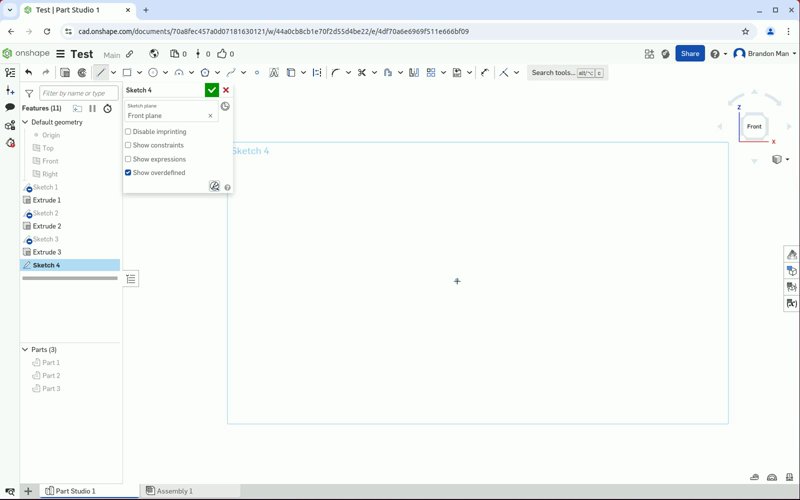
key_down(shift)
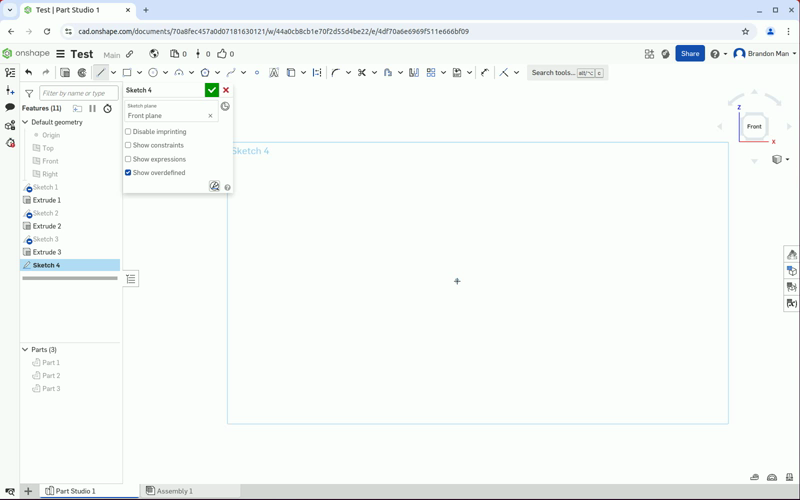
mouse_move(487, 280)
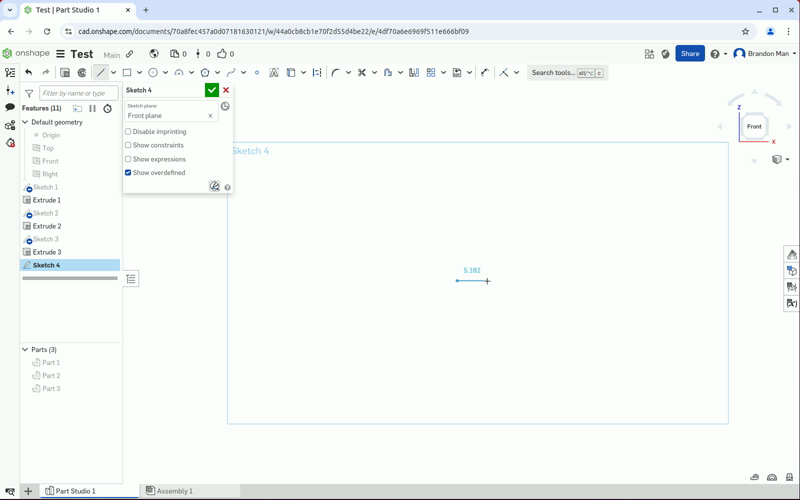
mouse_move(462, 280)
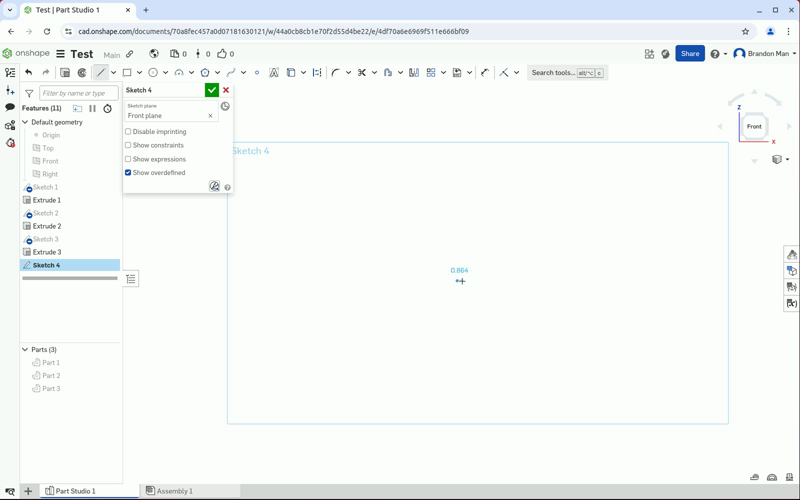
scroll(6)
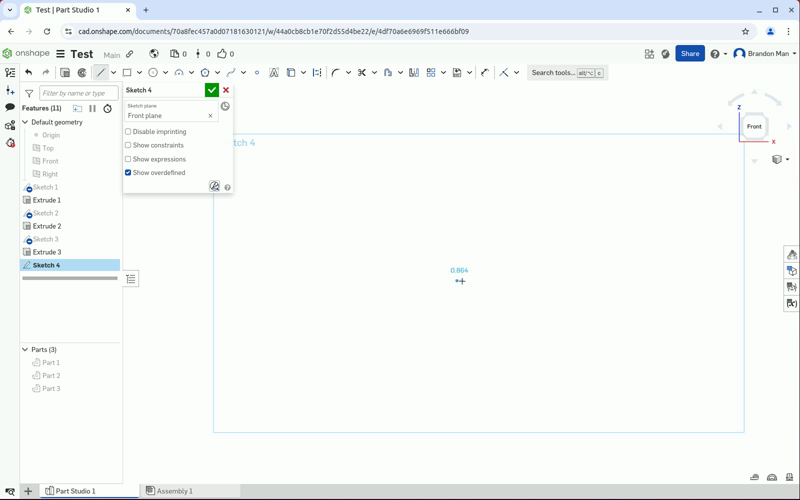
scroll(6)
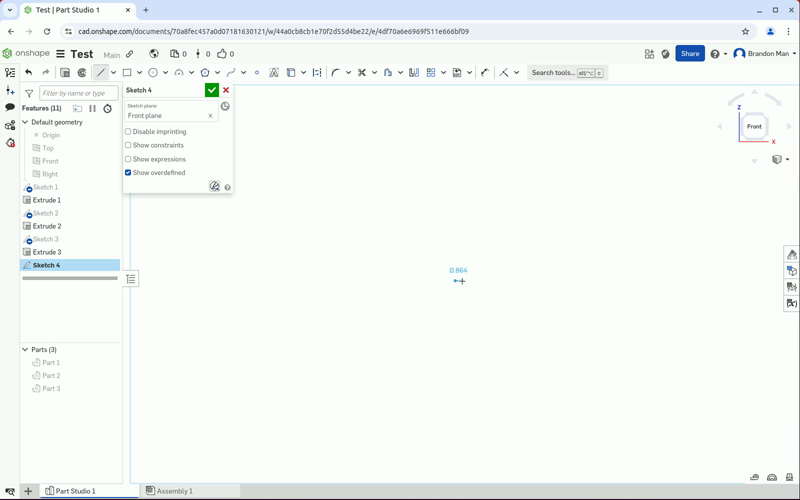
scroll(6)
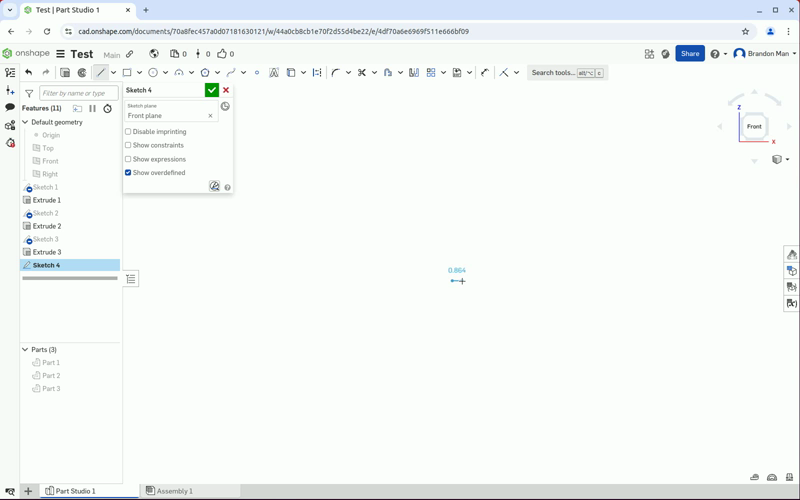
scroll(6)
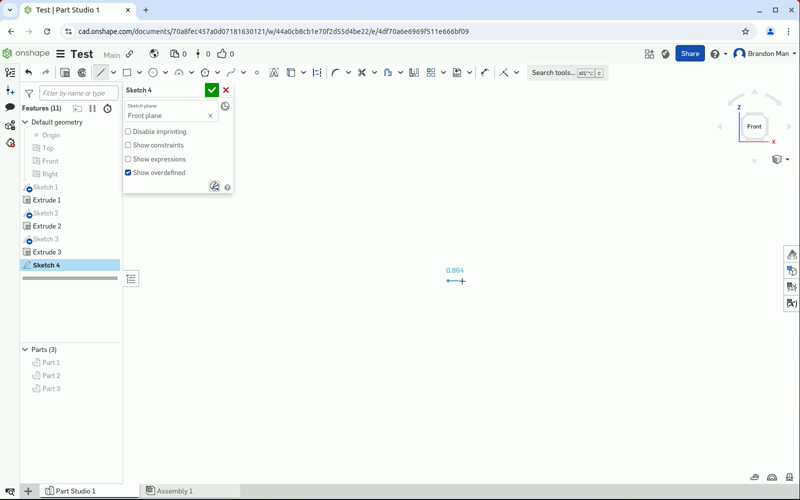
scroll(6)
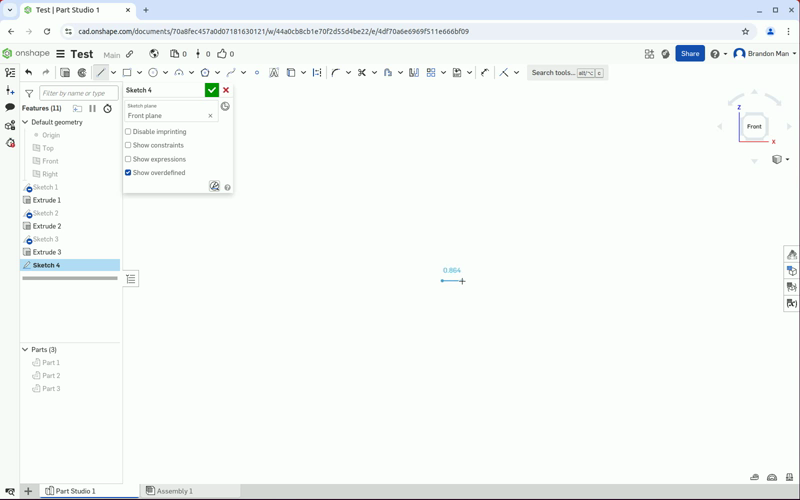
scroll(6)
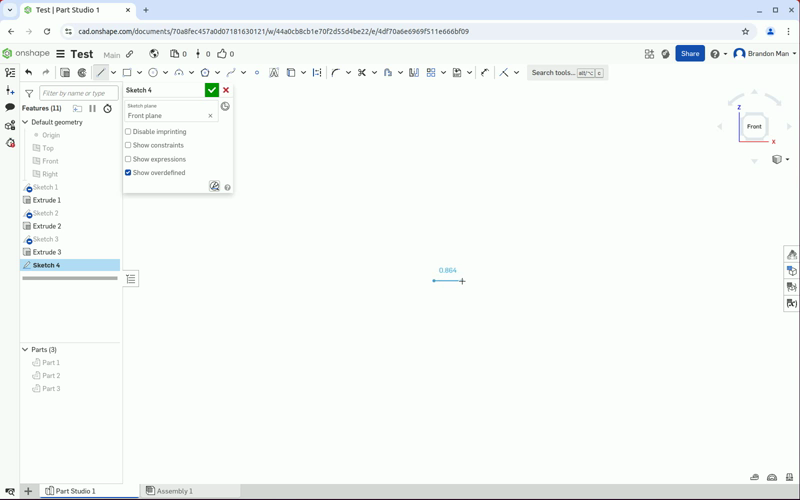
scroll(6)
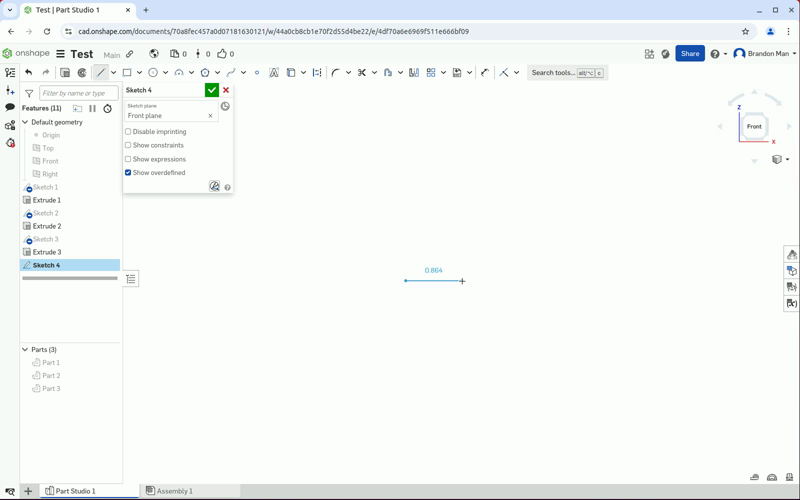
click(462, 280)
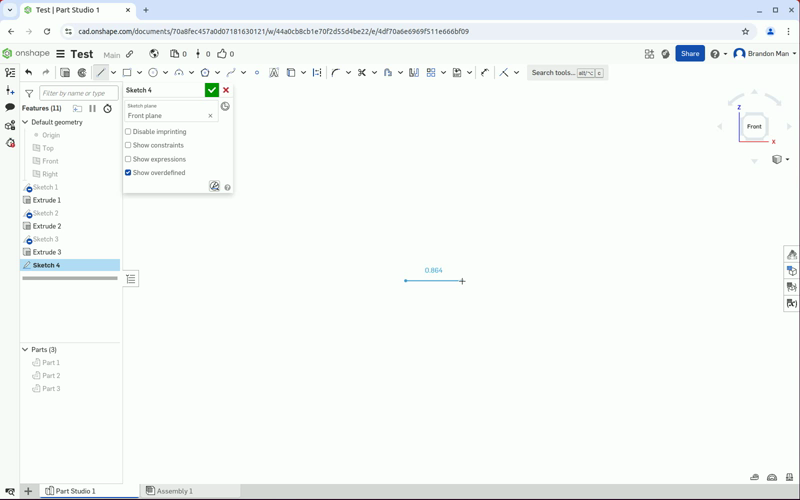
scroll(-6)
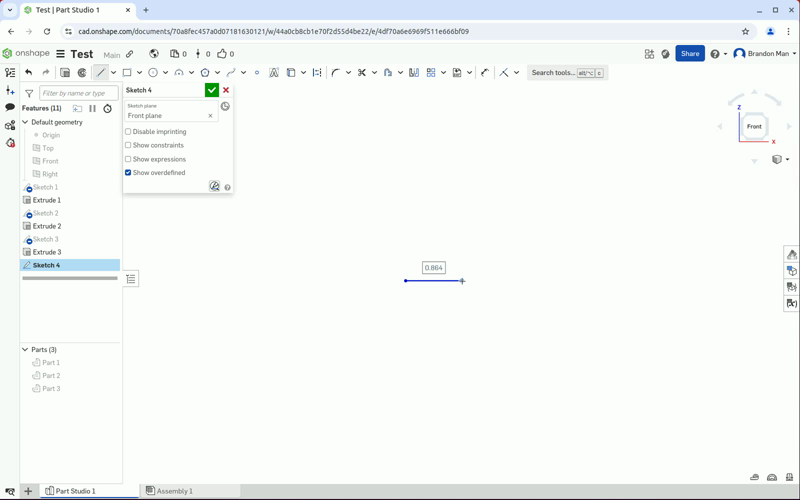
scroll(-6)
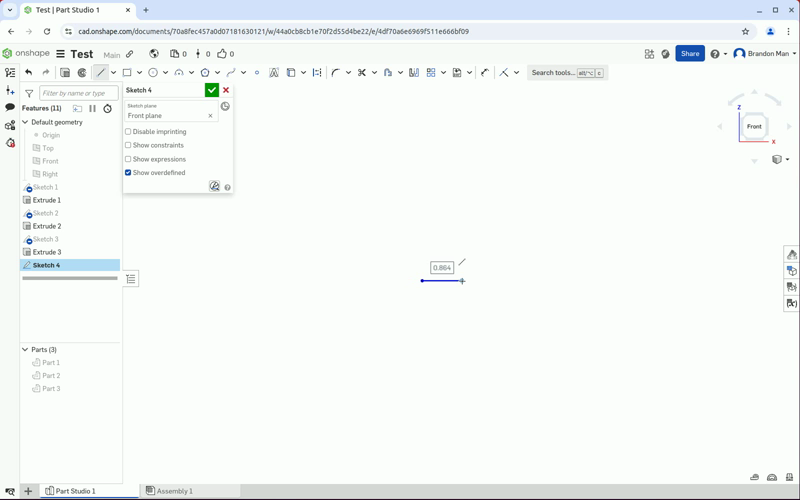
scroll(-6)
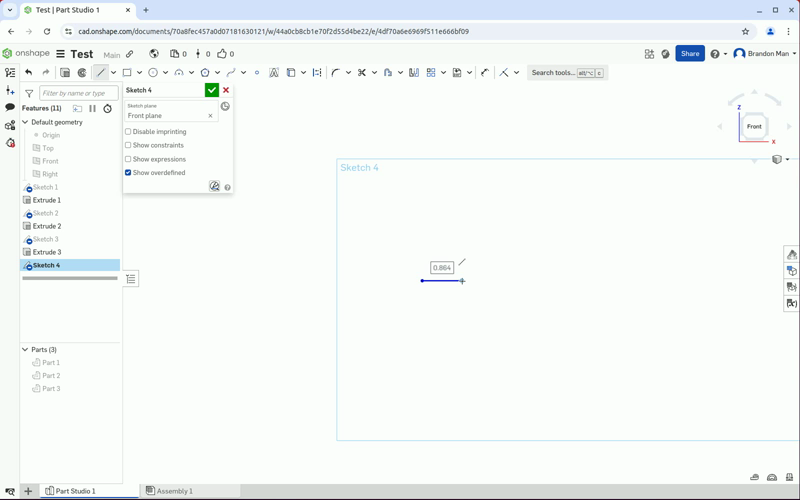
scroll(-6)
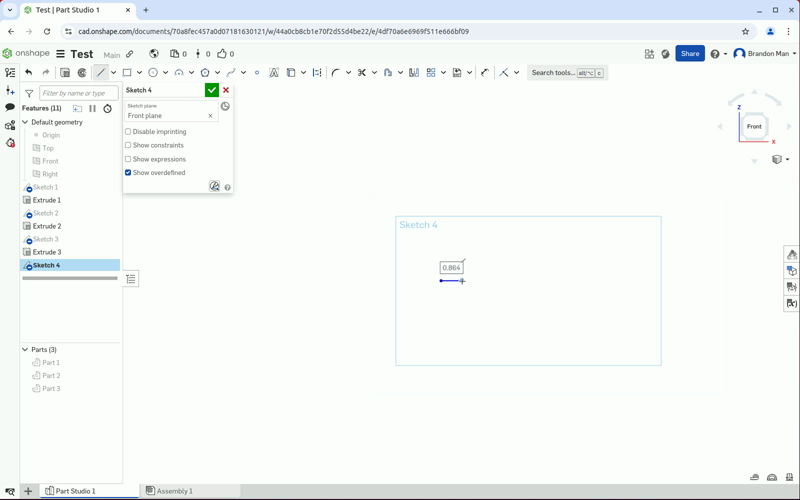
scroll(-6)
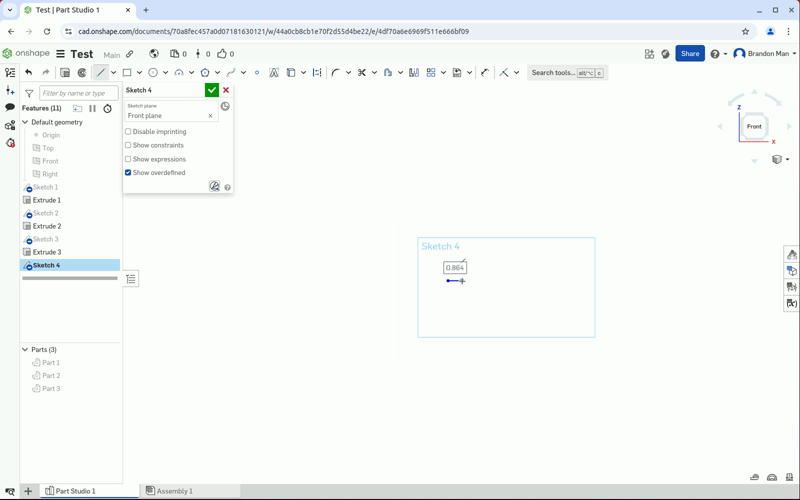
scroll(-6)
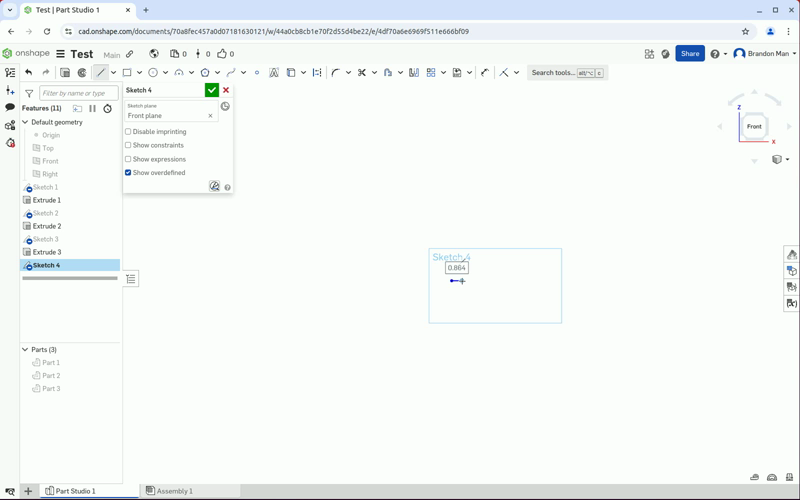
scroll(-6)
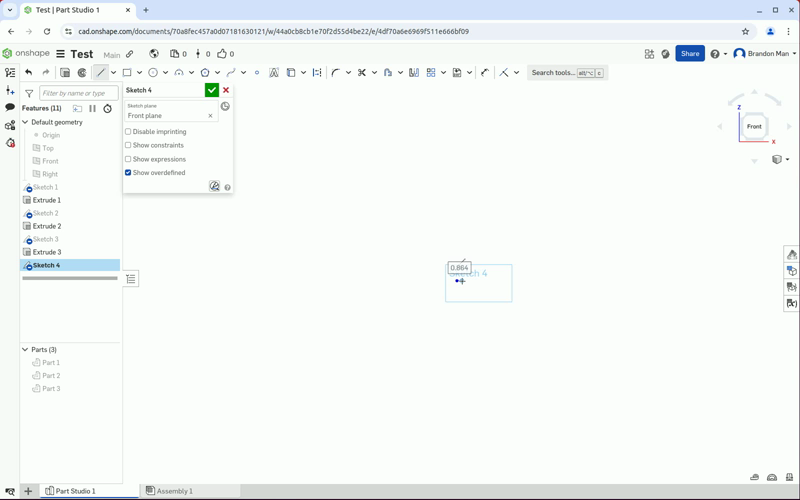
key_up(shift)
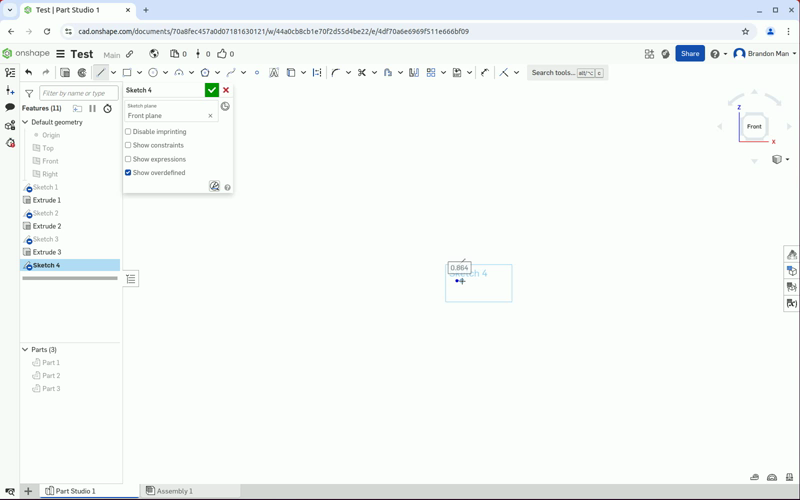
key_down(shift)
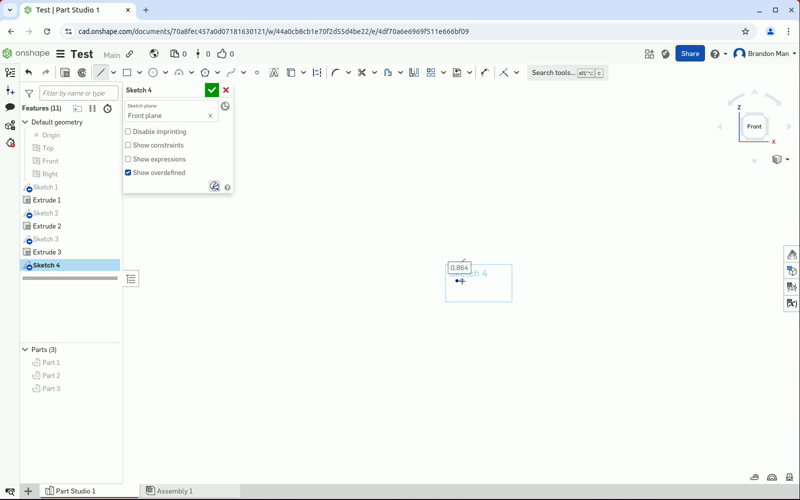
mouse_move(492, 280)
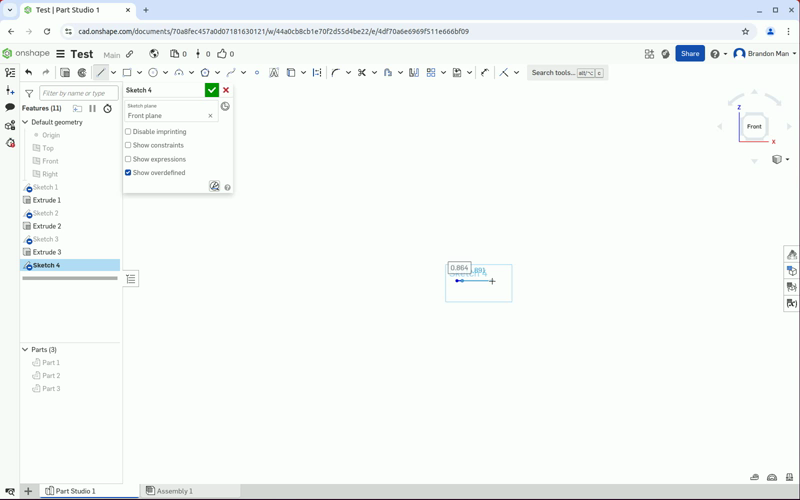
mouse_move(462, 274)
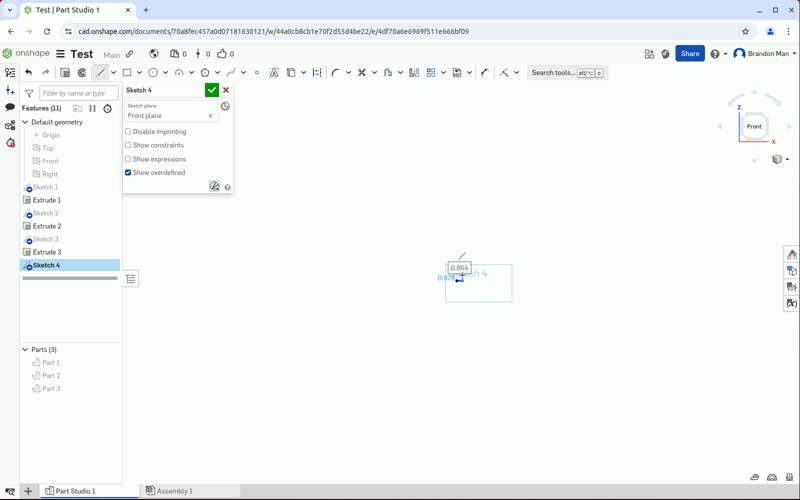
scroll(6)
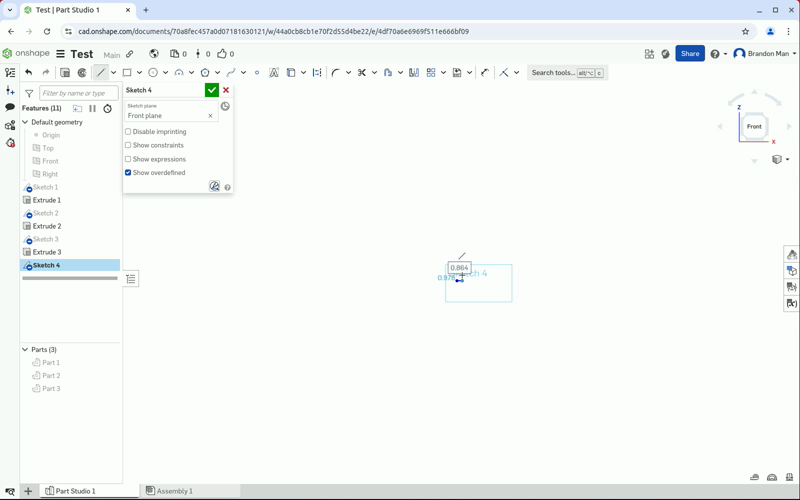
scroll(6)
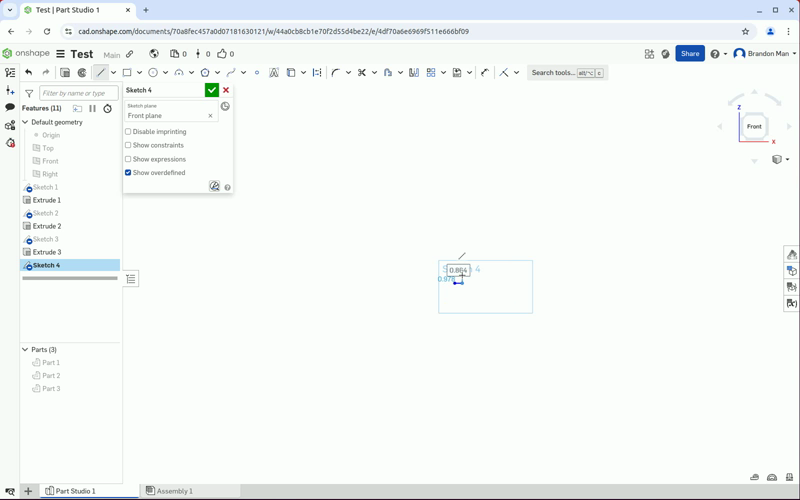
scroll(6)
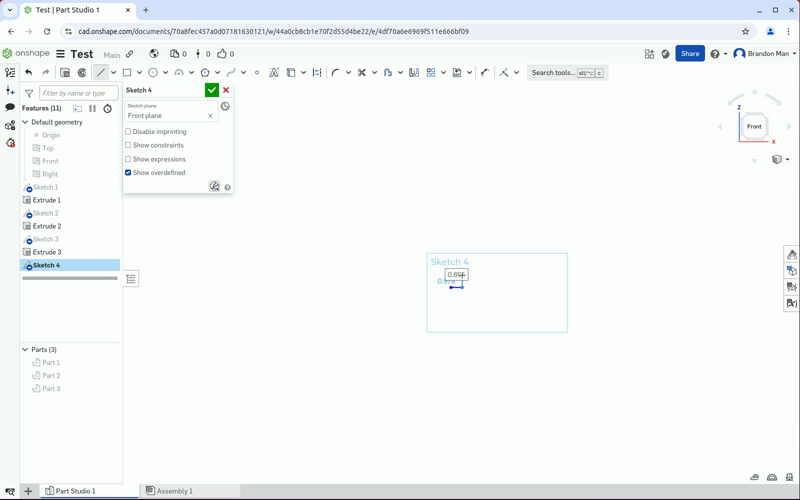
scroll(6)
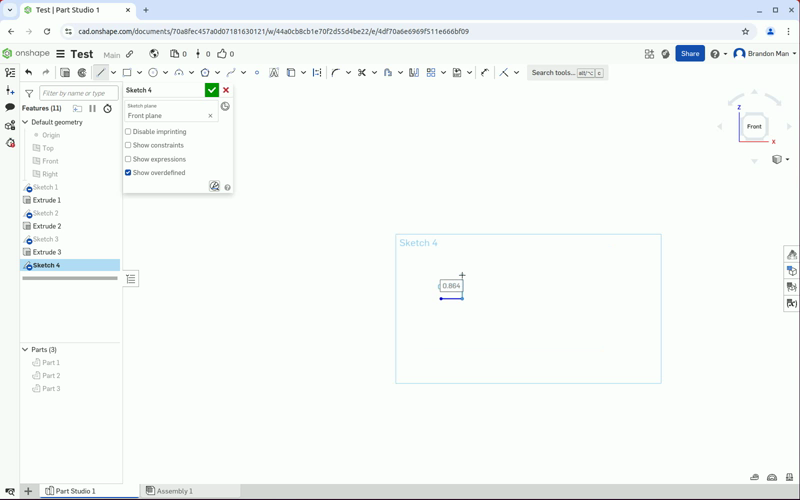
scroll(6)
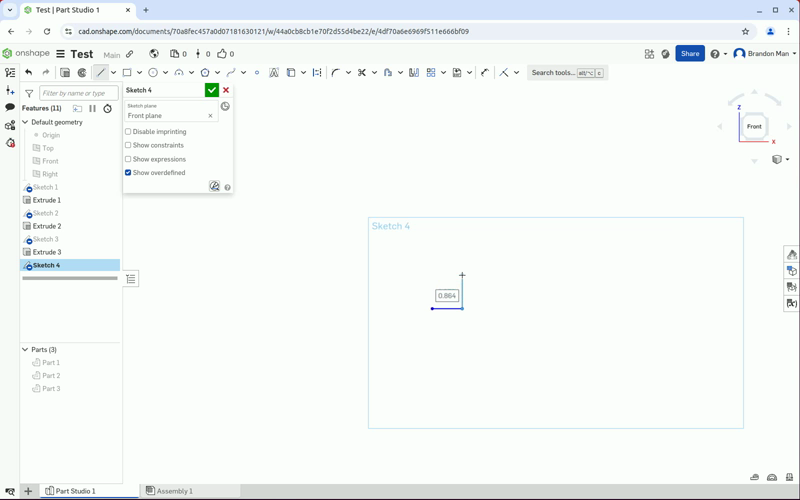
scroll(6)
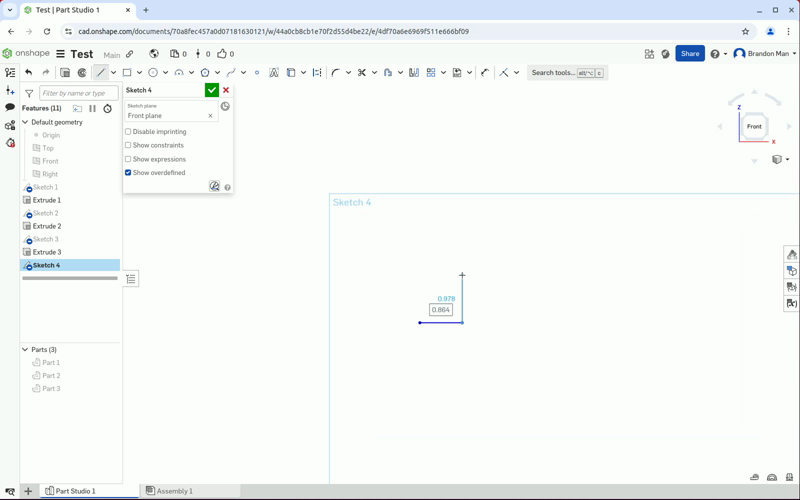
scroll(6)
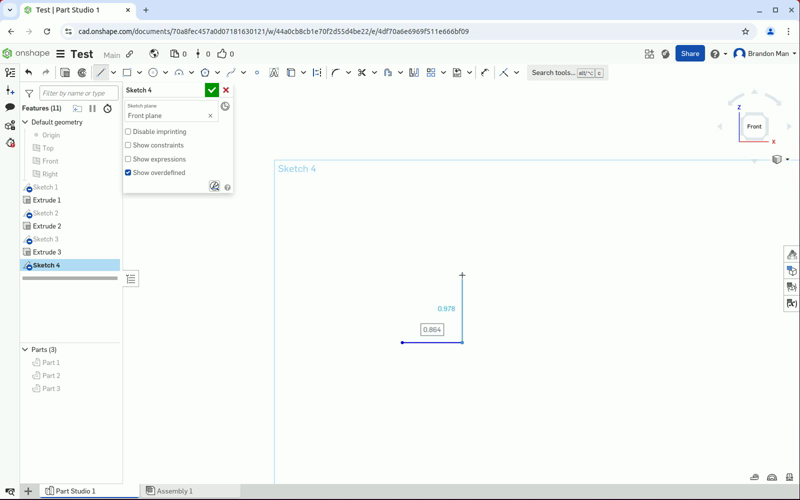
click(462, 274)
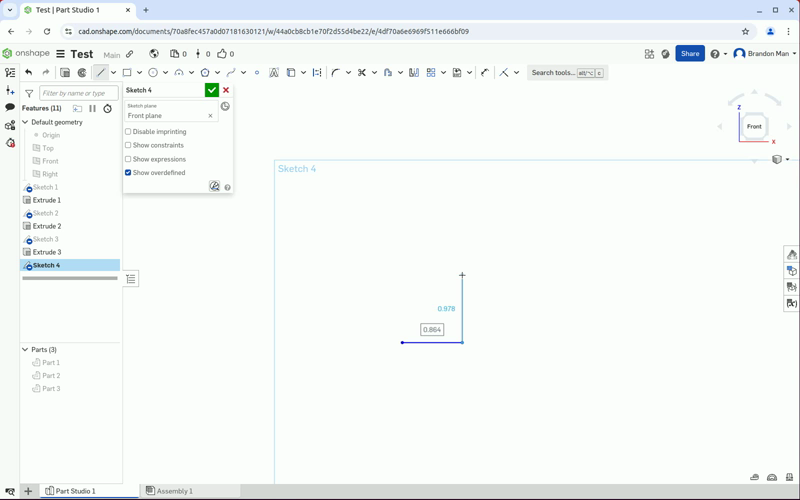
scroll(-6)
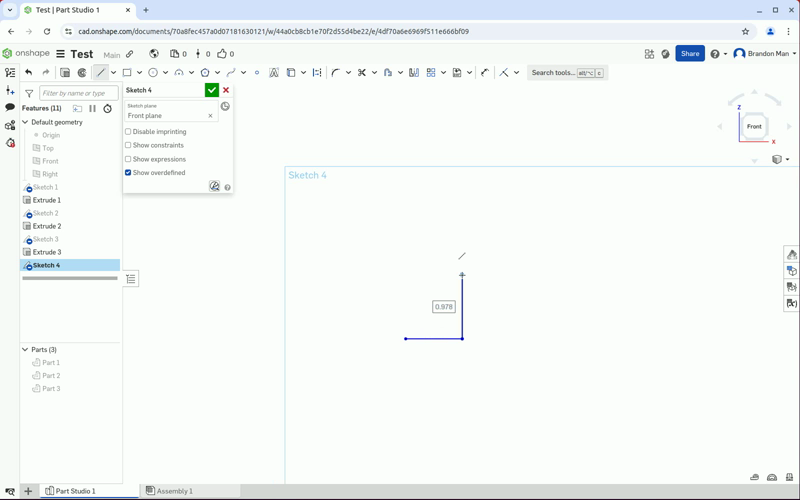
scroll(-6)
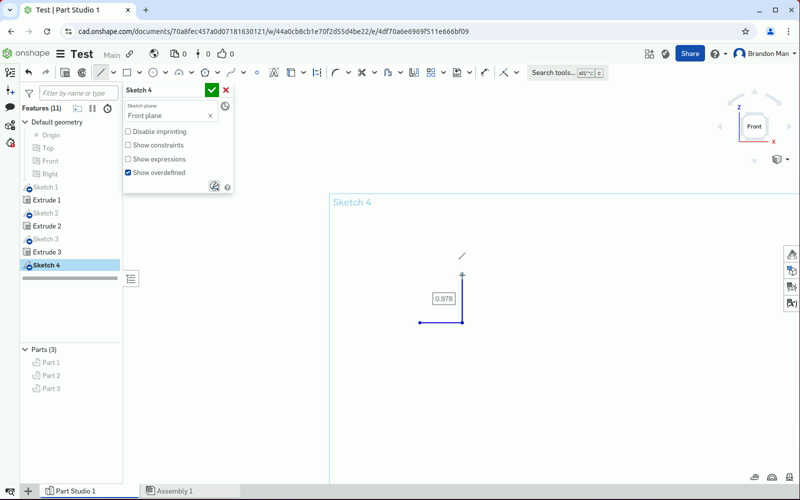
scroll(-6)
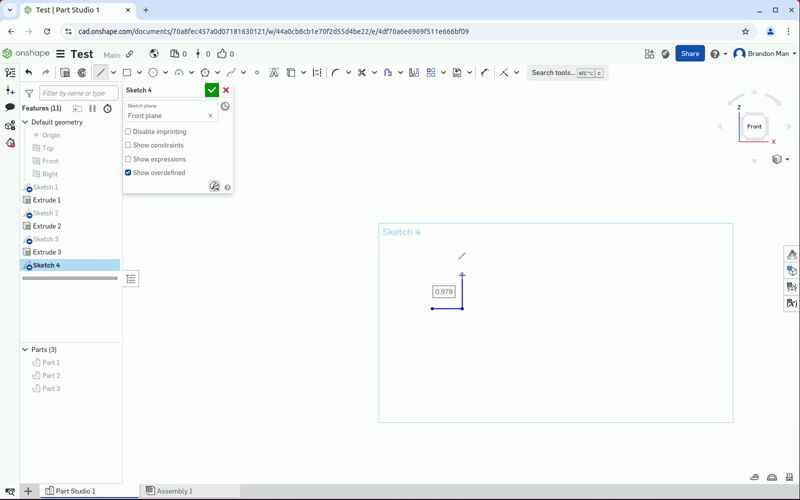
scroll(-6)
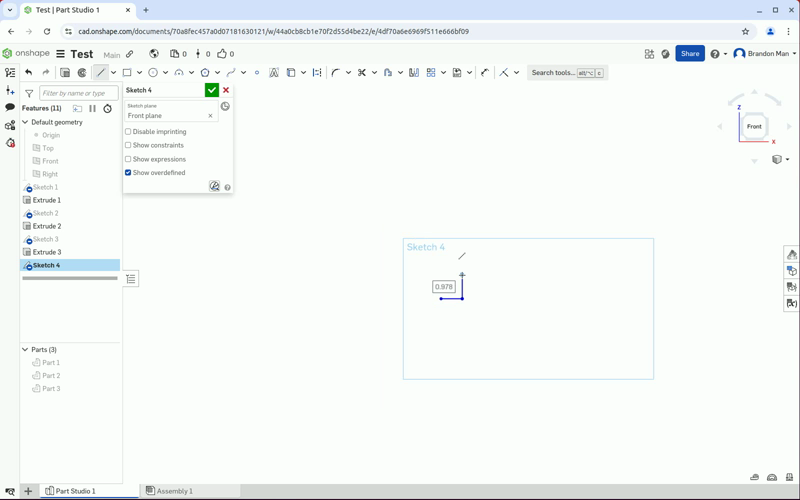
scroll(-6)
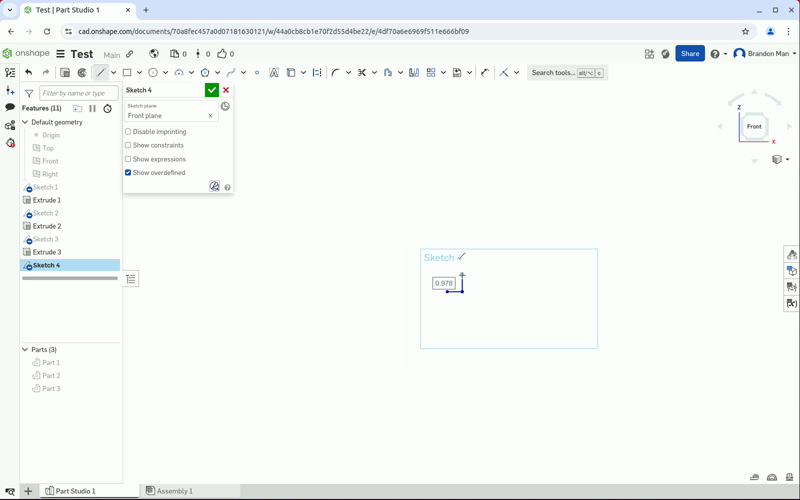
scroll(-6)
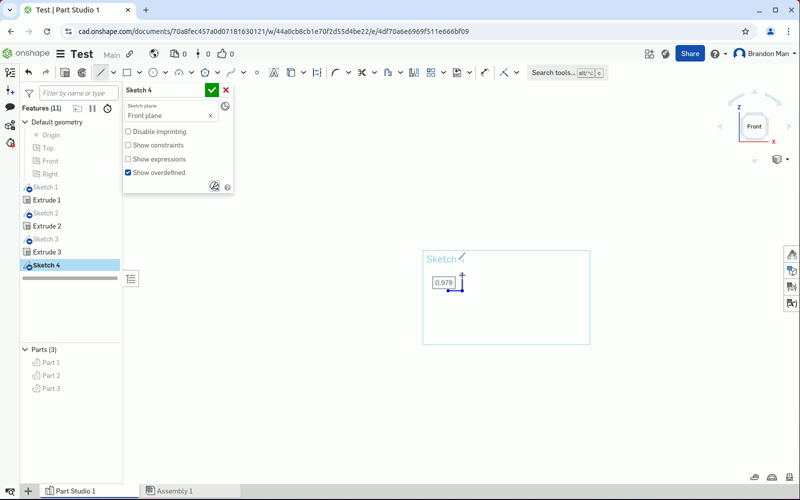
scroll(-6)
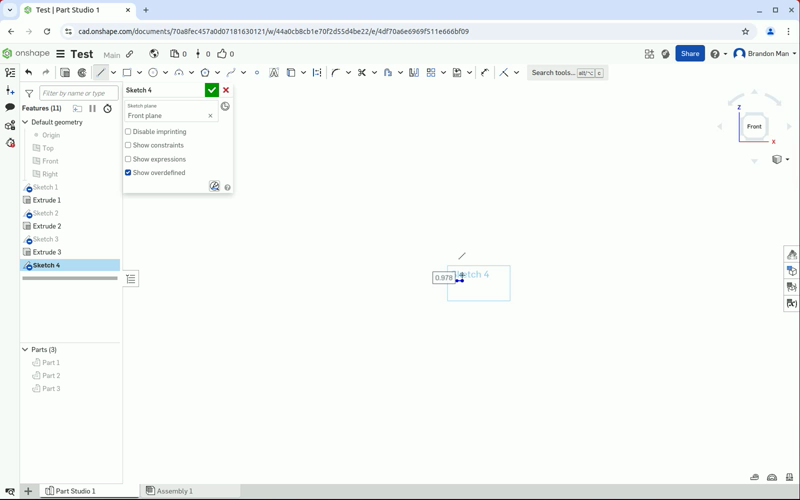
key_up(shift)
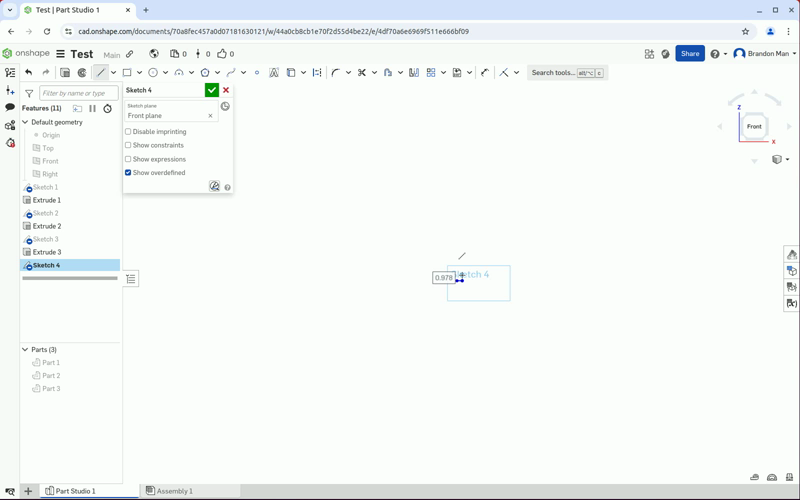
key_down(shift)
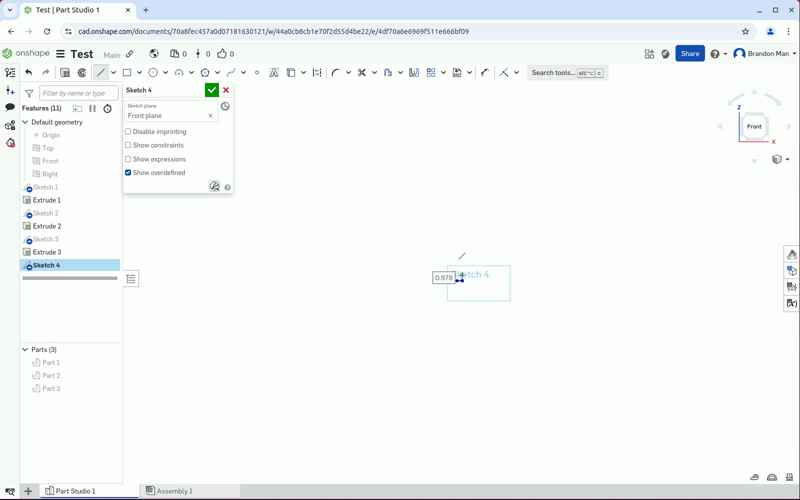
mouse_move(492, 274)
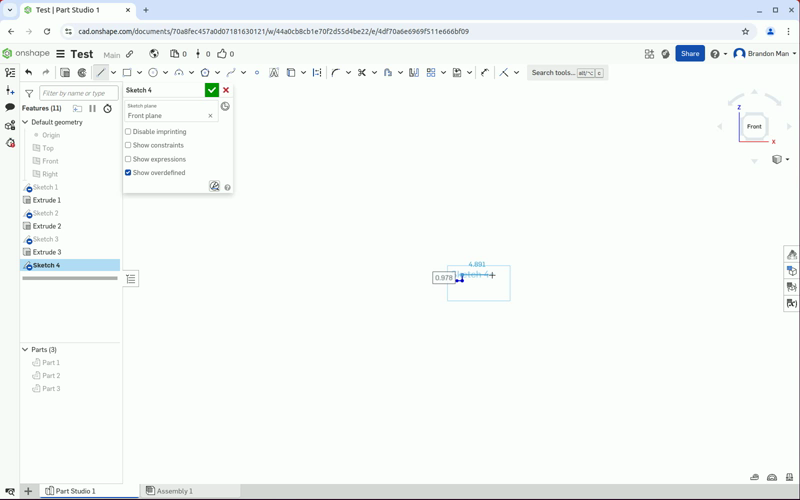
mouse_move(457, 274)
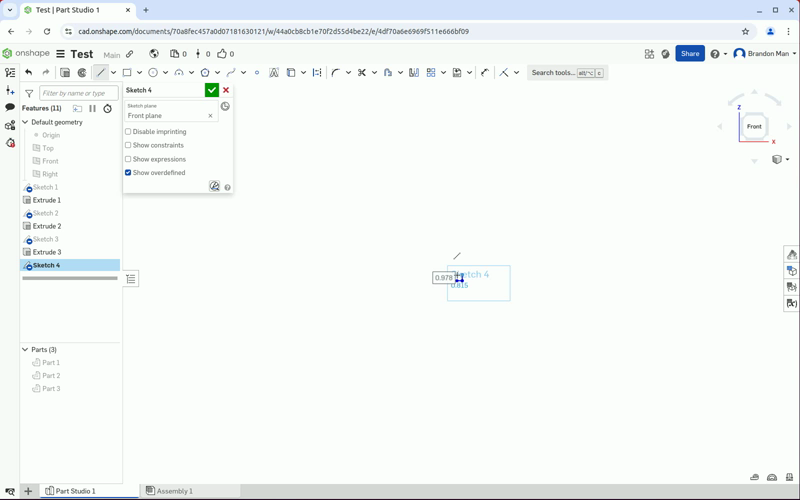
scroll(6)
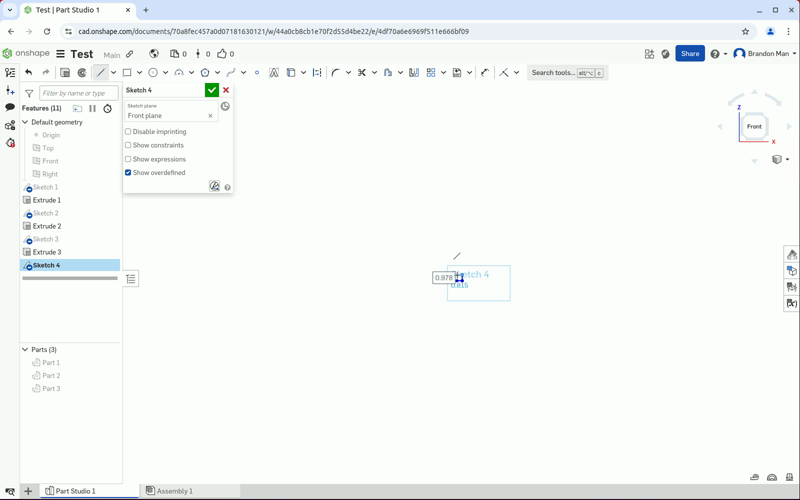
scroll(6)
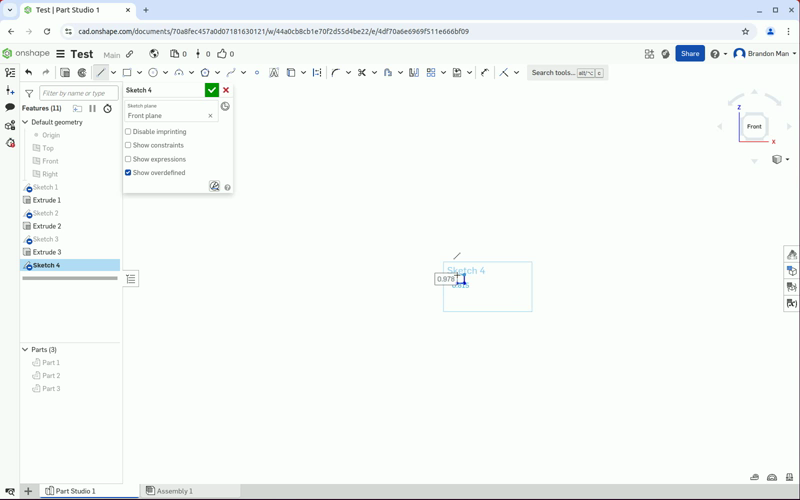
scroll(6)
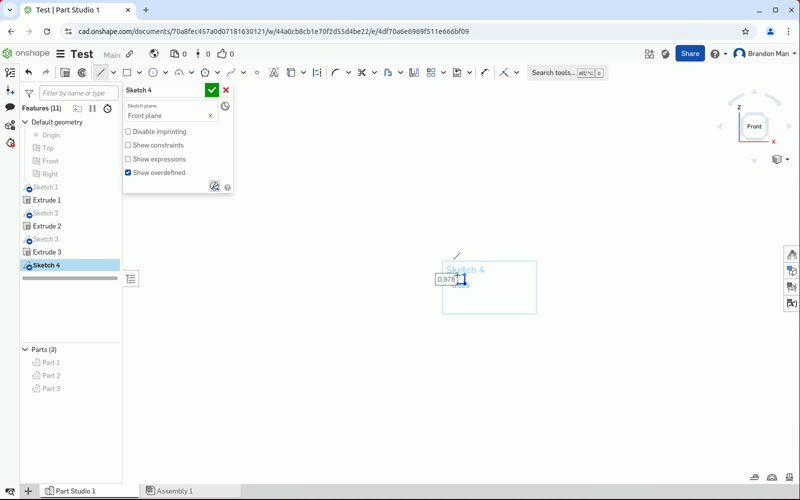
scroll(6)
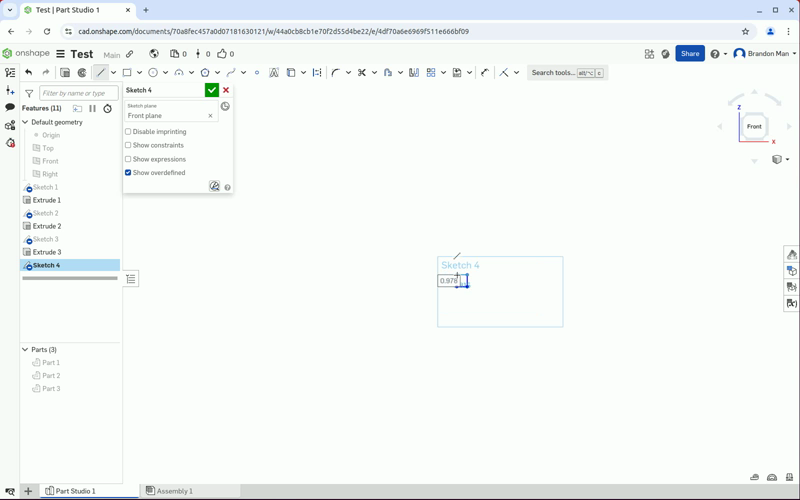
scroll(6)
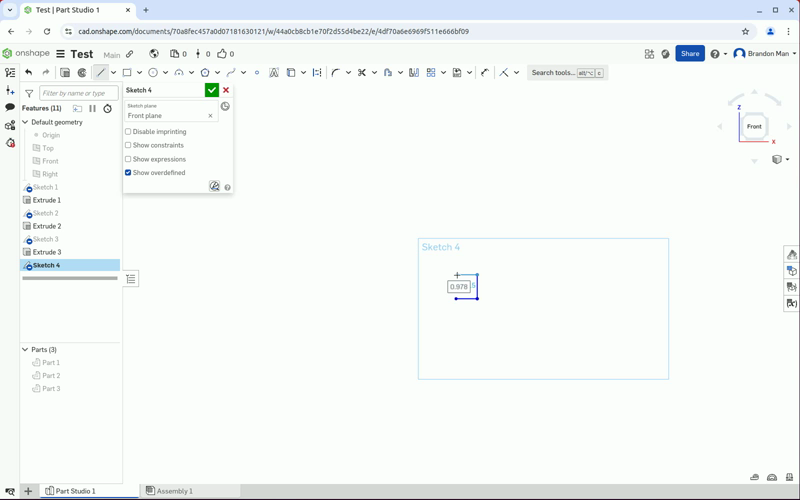
scroll(6)
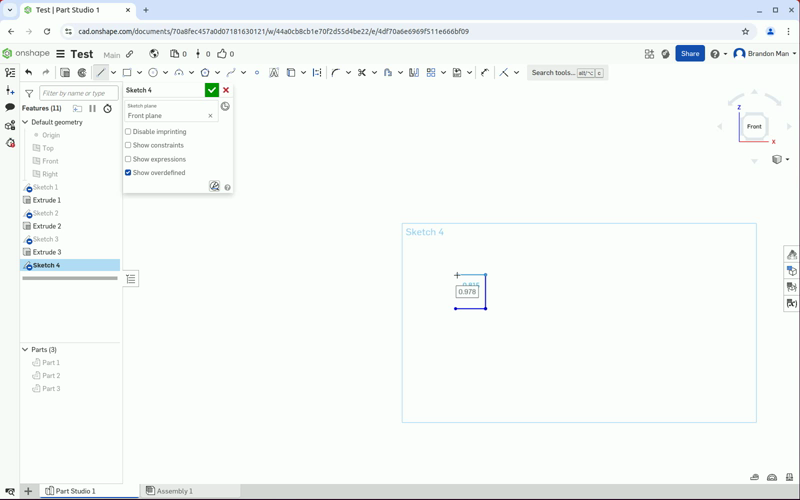
scroll(6)
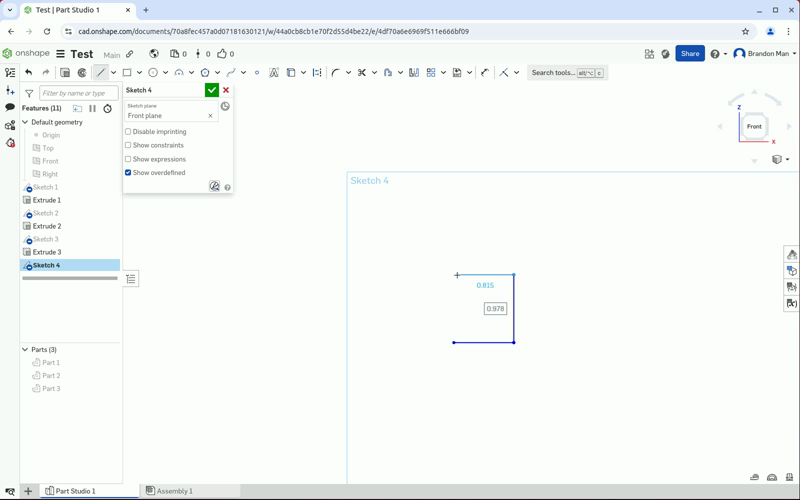
click(457, 274)
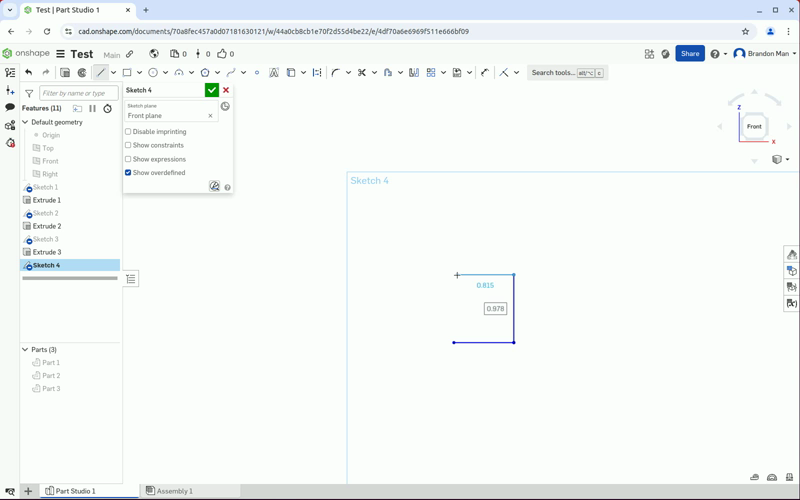
scroll(-6)
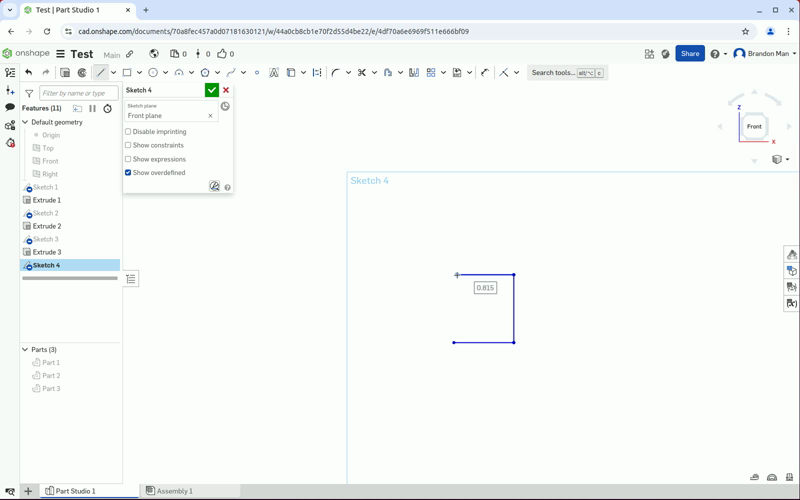
scroll(-6)
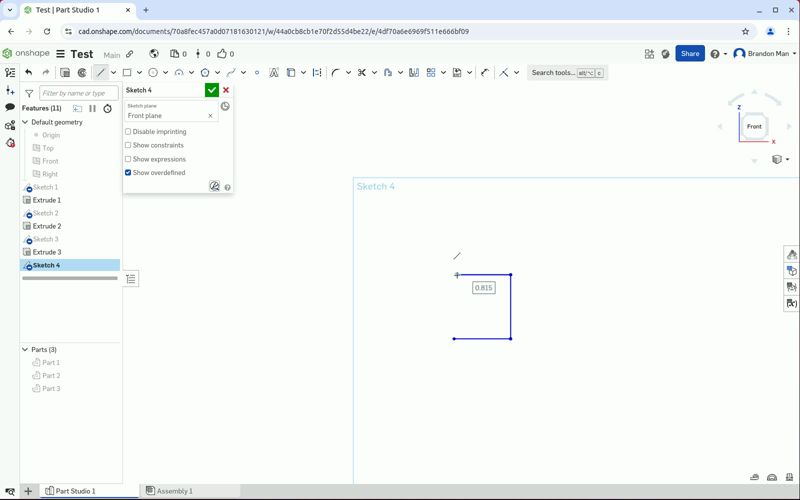
scroll(-6)
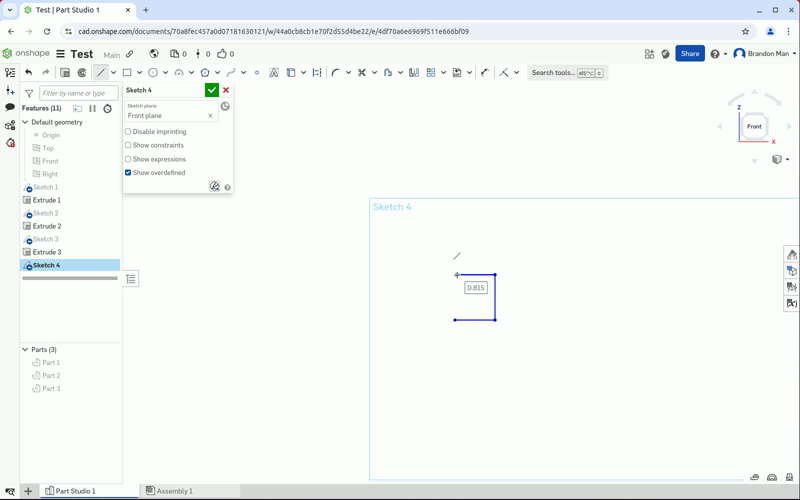
scroll(-6)
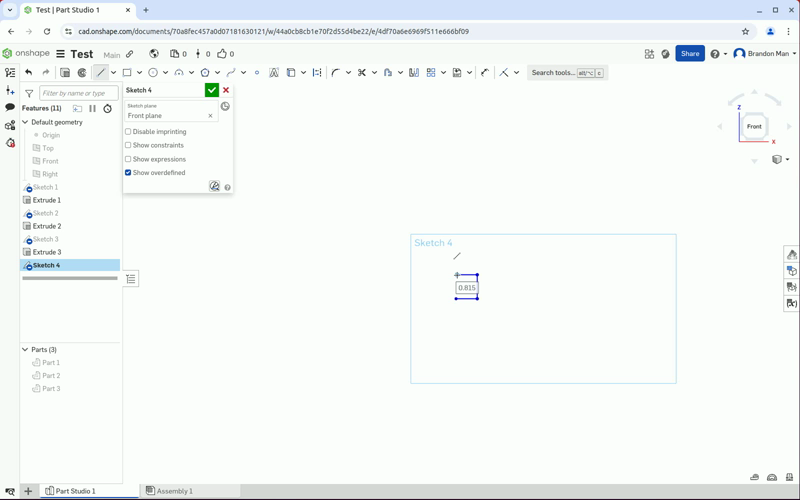
scroll(-6)
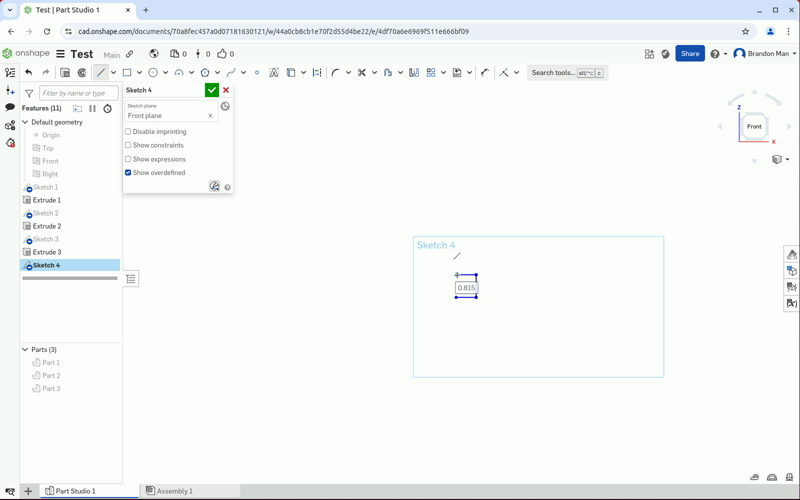
scroll(-6)
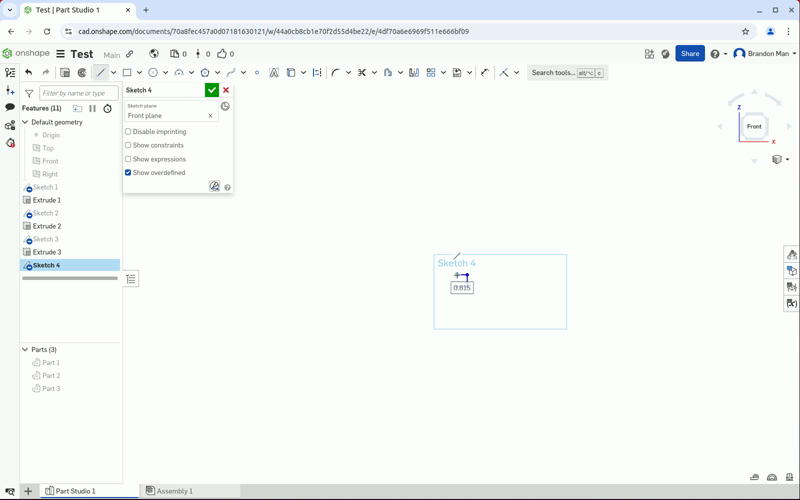
scroll(-6)
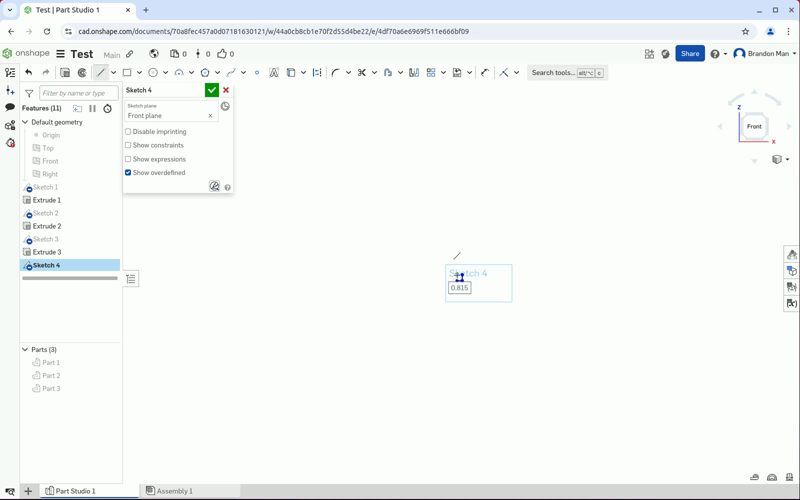
key_up(shift)
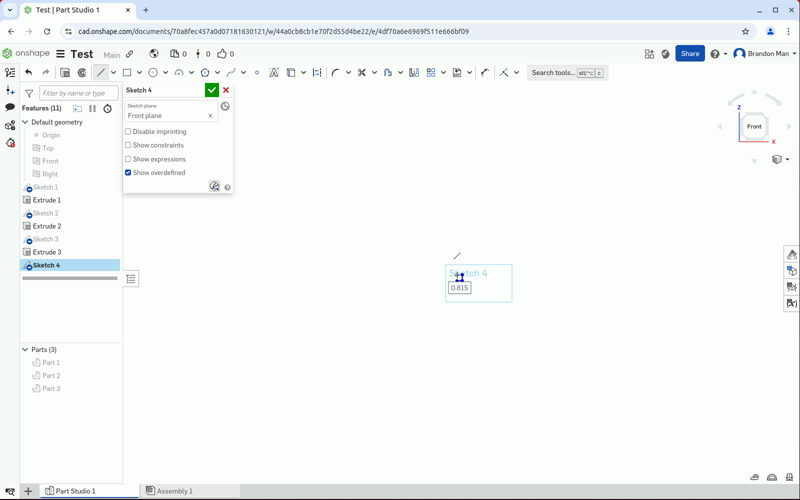
mouse_move(487, 274)
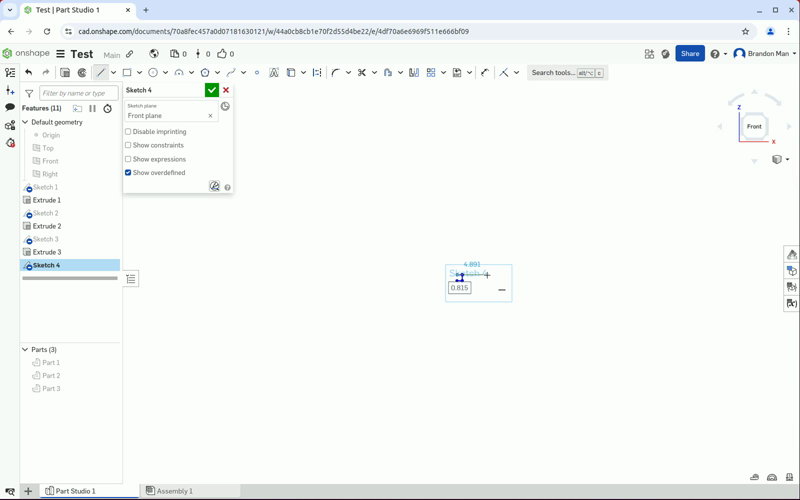
key_down(shift)
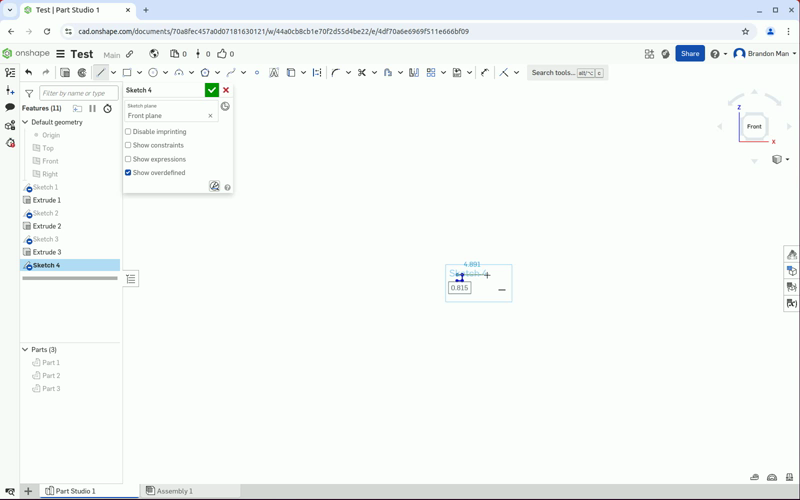
mouse_move(457, 280)
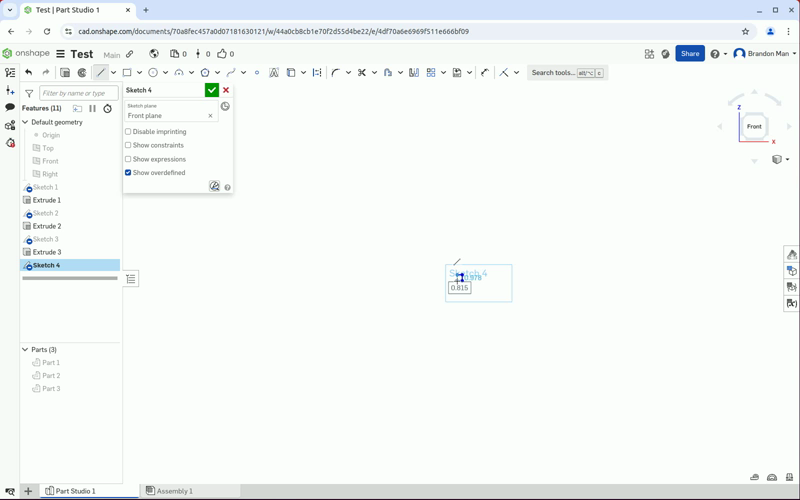
scroll(6)
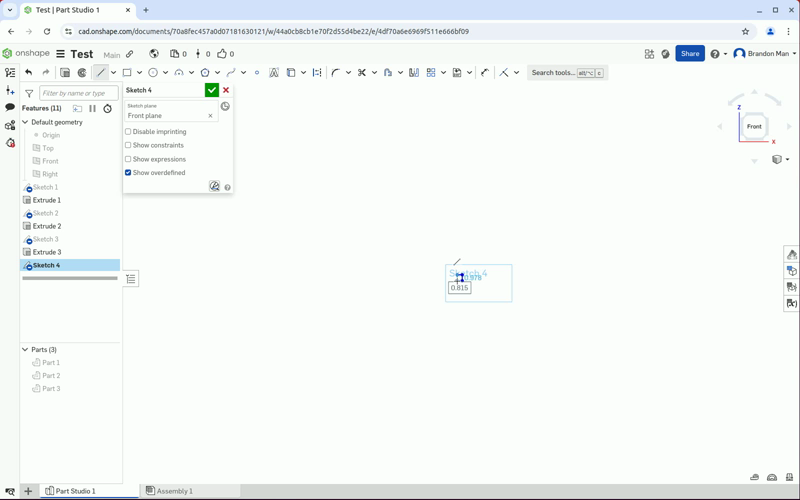
scroll(6)
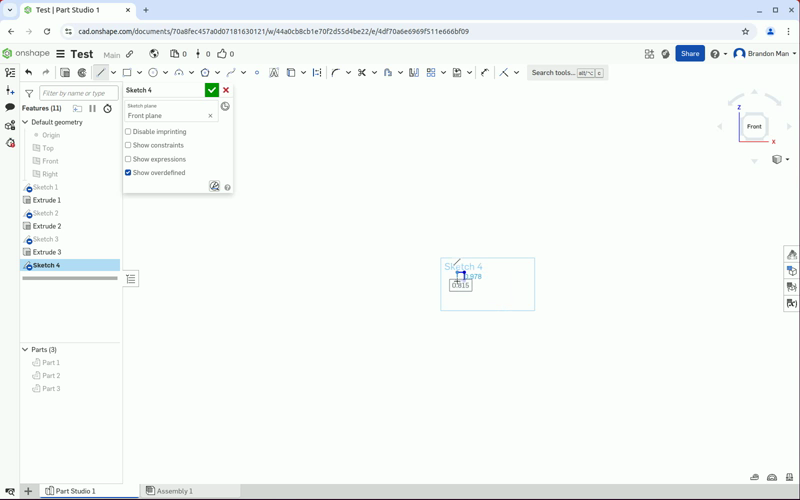
scroll(6)
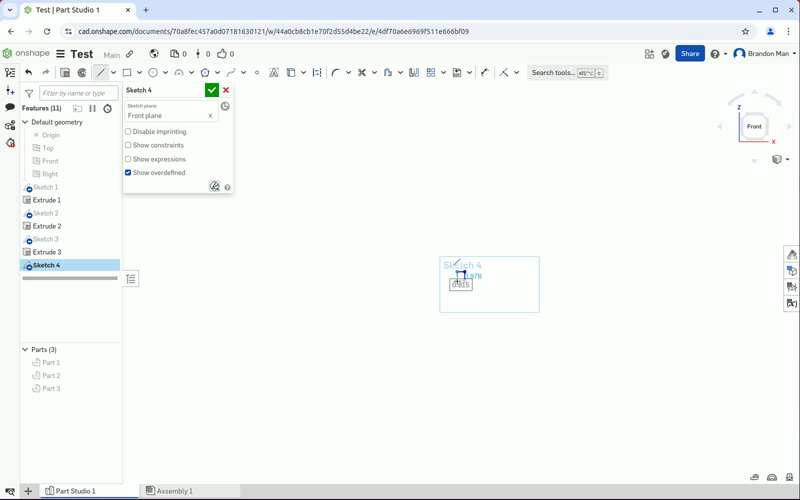
scroll(6)
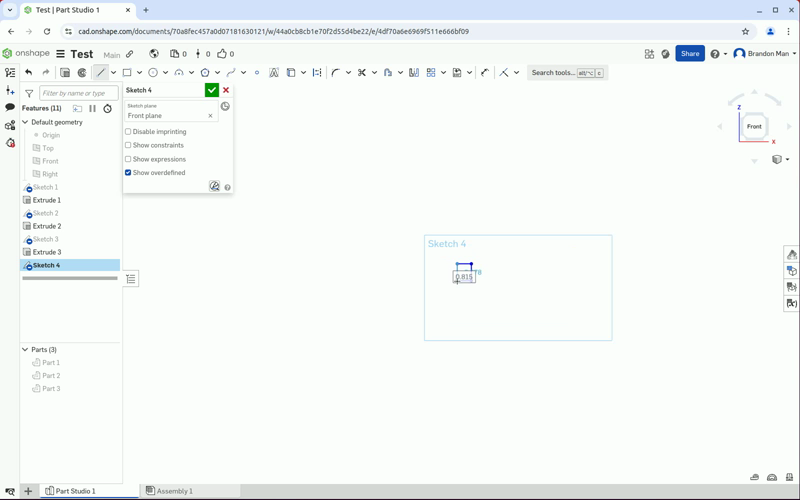
scroll(6)
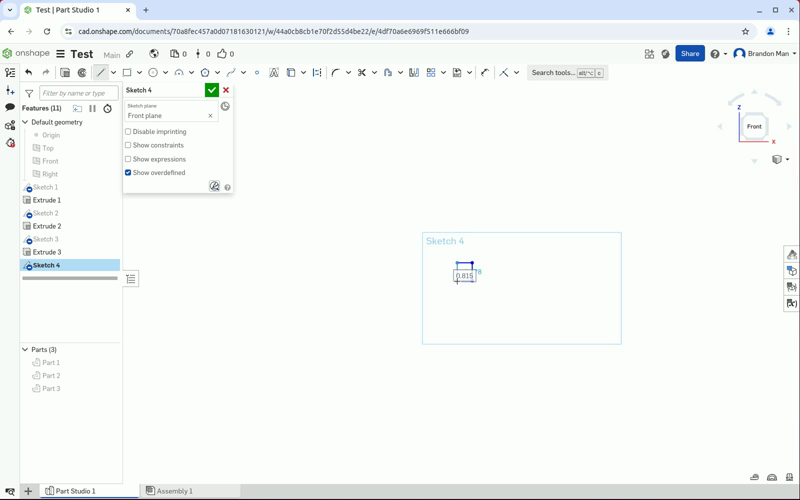
scroll(6)
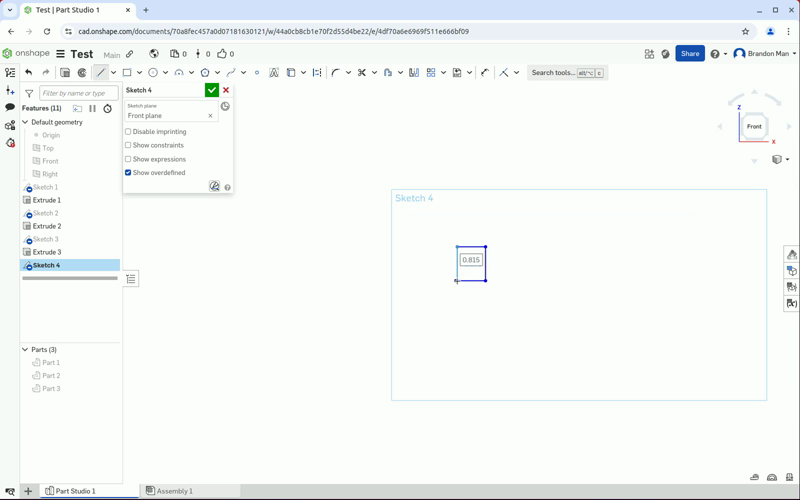
scroll(6)
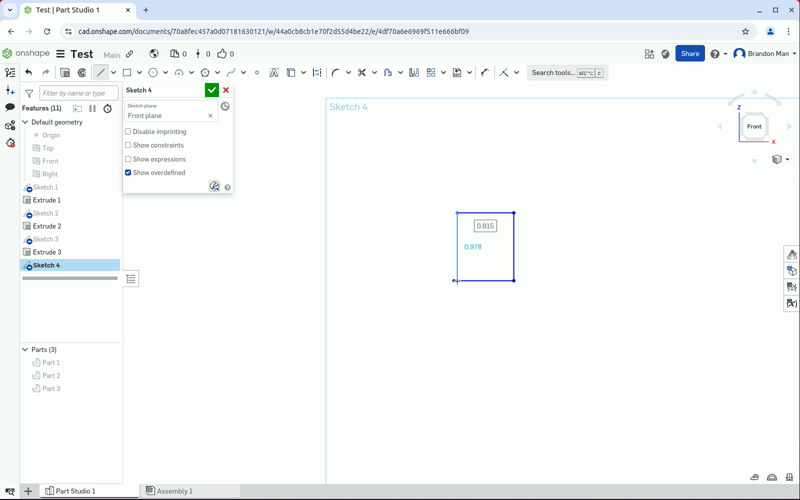
key_up(shift)
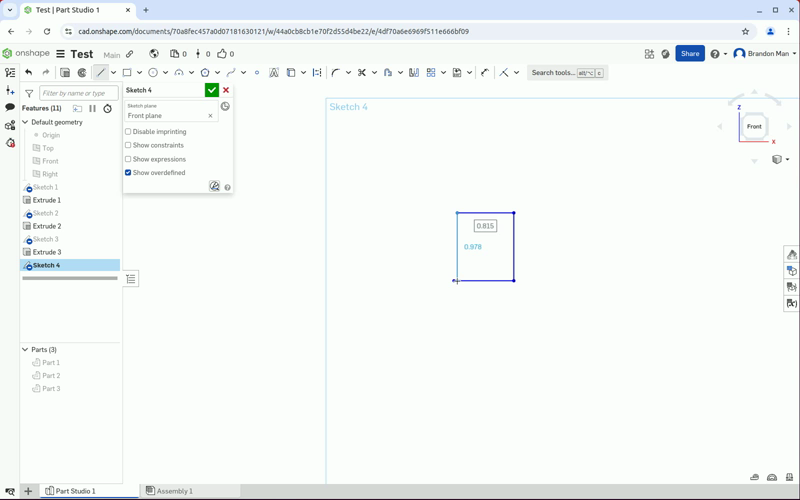
click(457, 280)
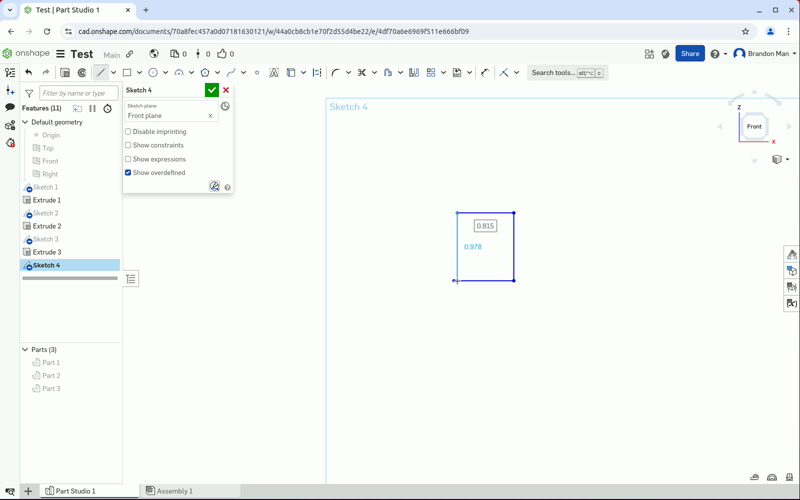
scroll(-6)
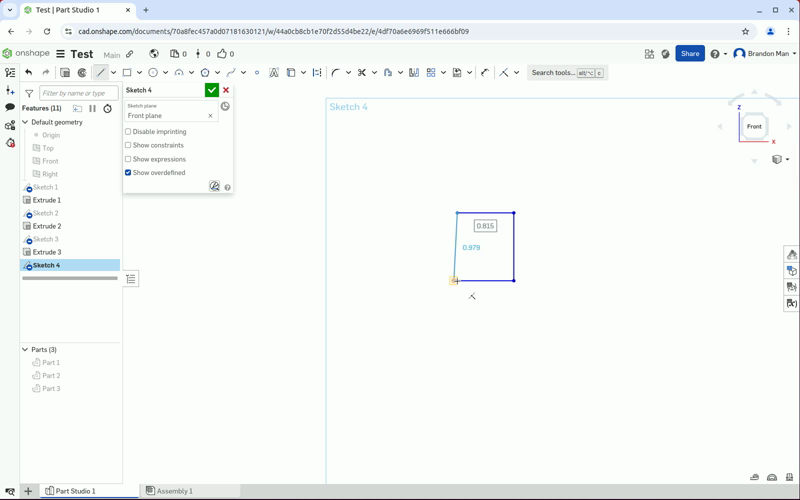
scroll(-6)
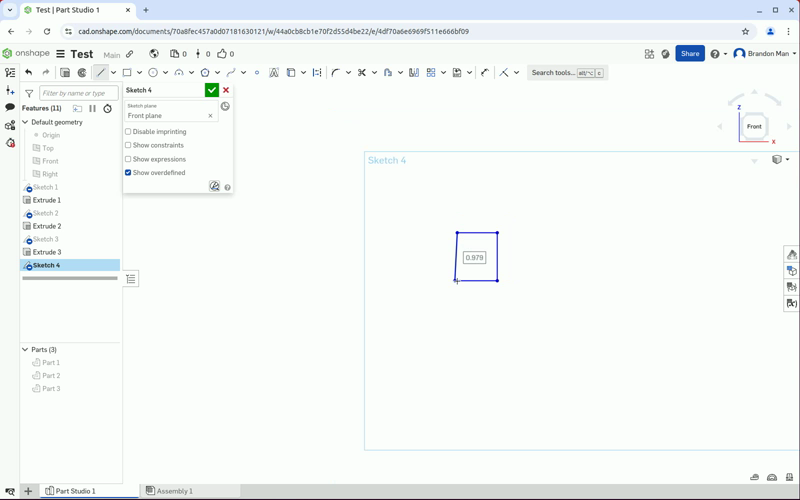
scroll(-6)
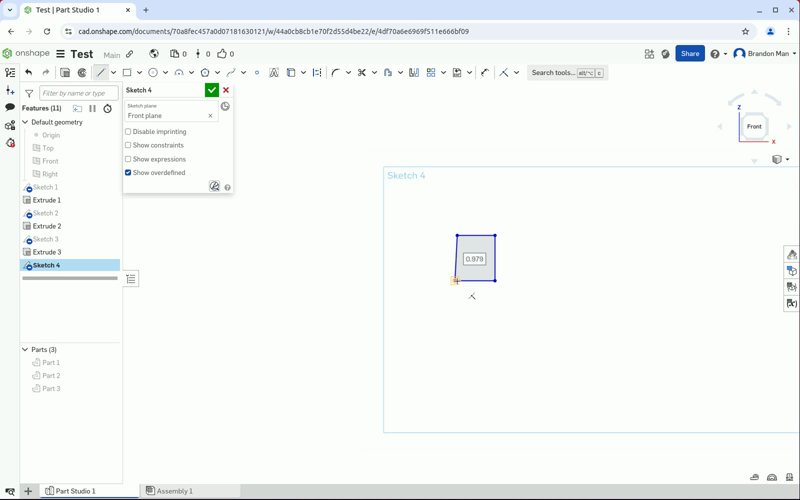
scroll(-6)
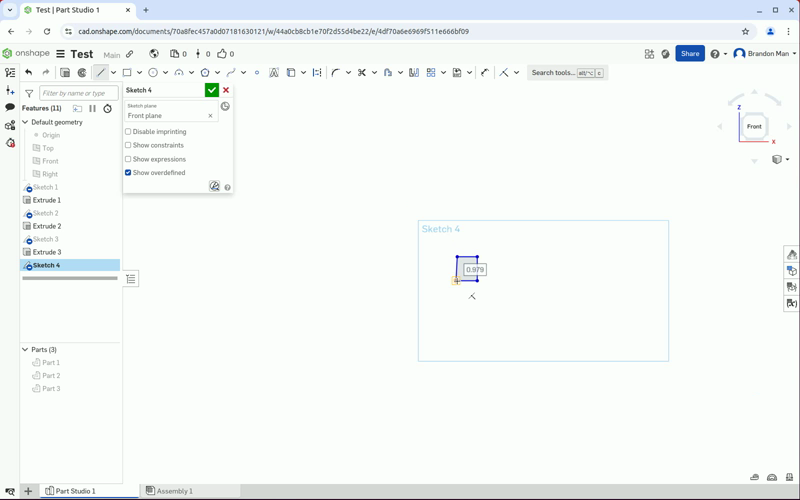
scroll(-6)
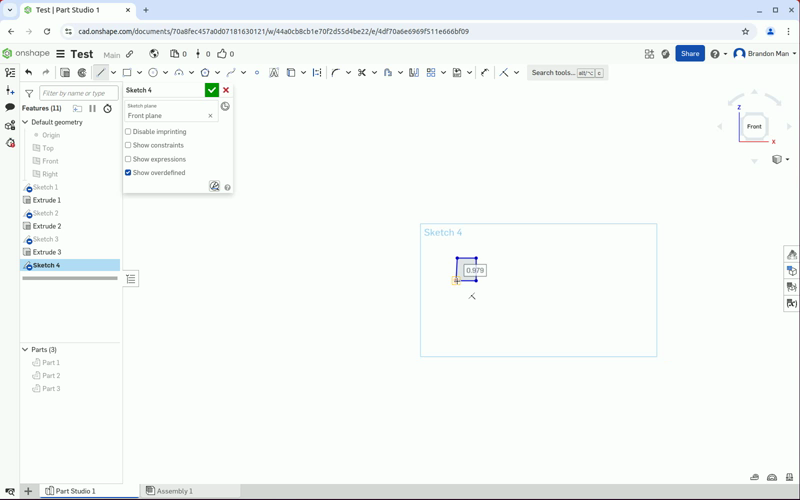
scroll(-6)
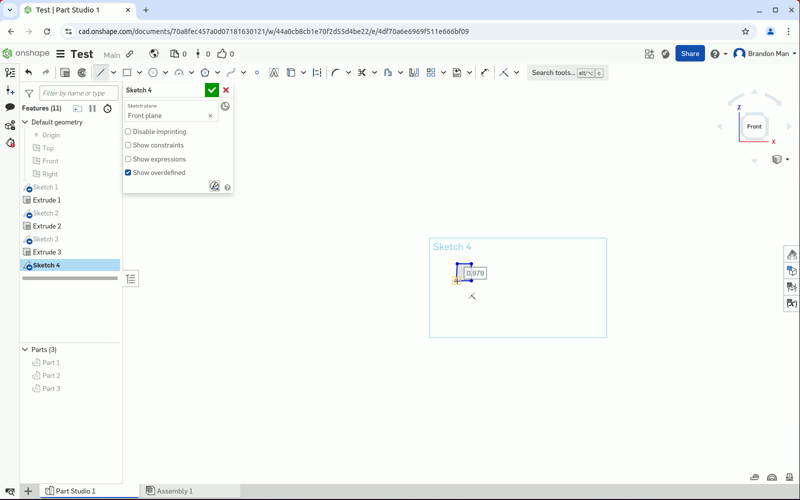
scroll(-6)
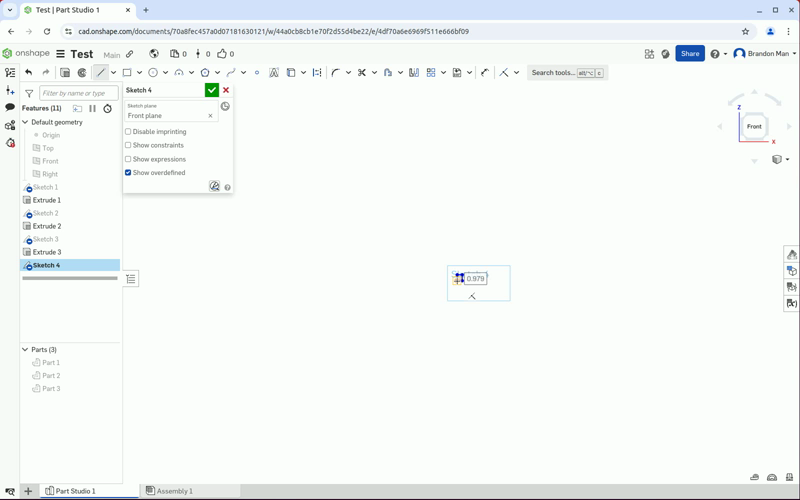
key(esc)
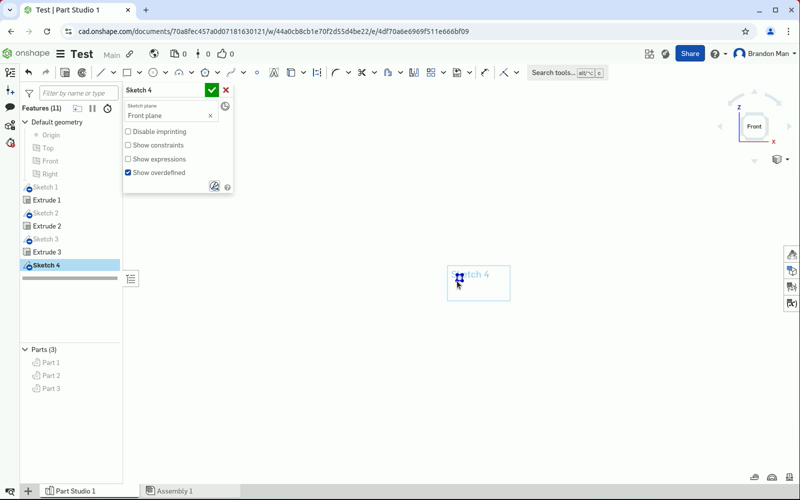
mouse_move(460, 280)
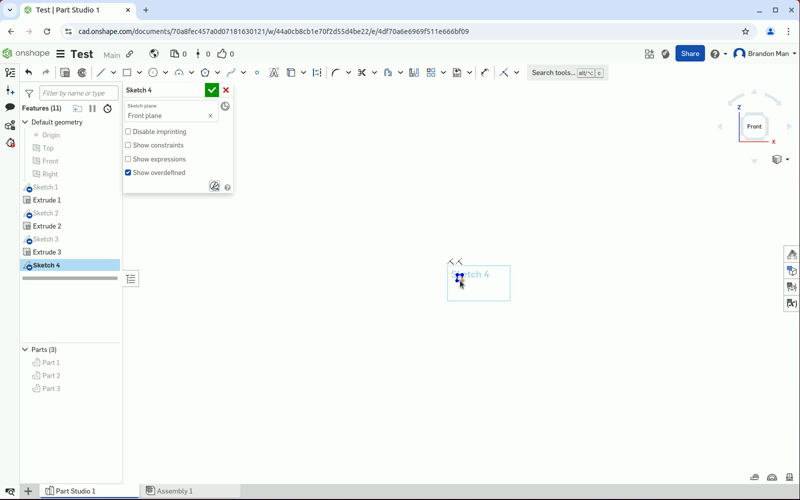
scroll(6)
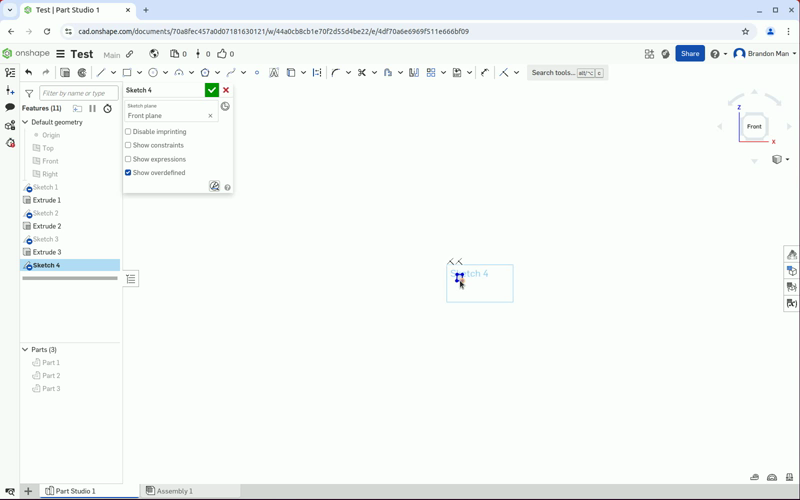
scroll(6)
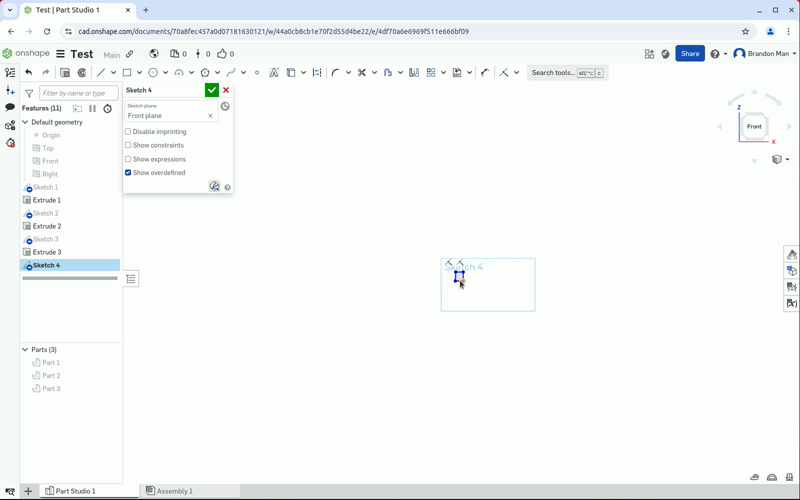
scroll(6)
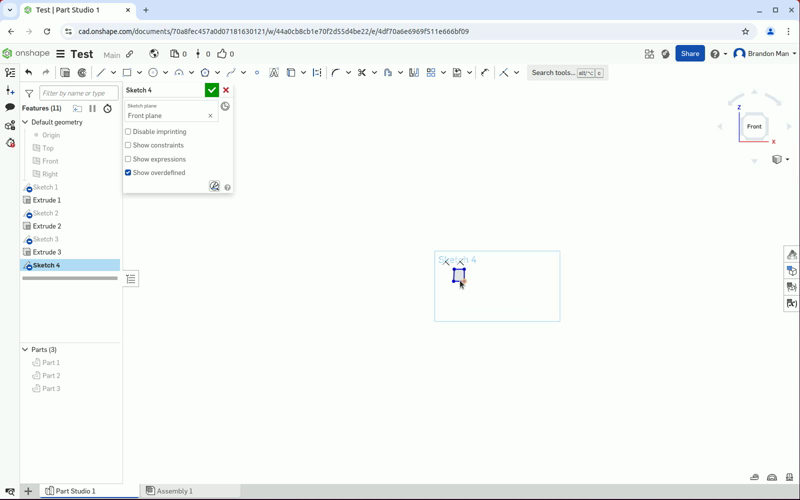
scroll(6)
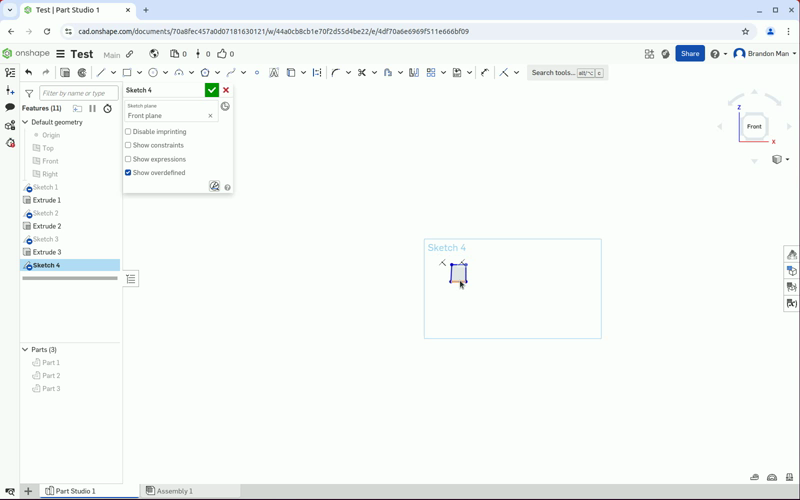
scroll(6)
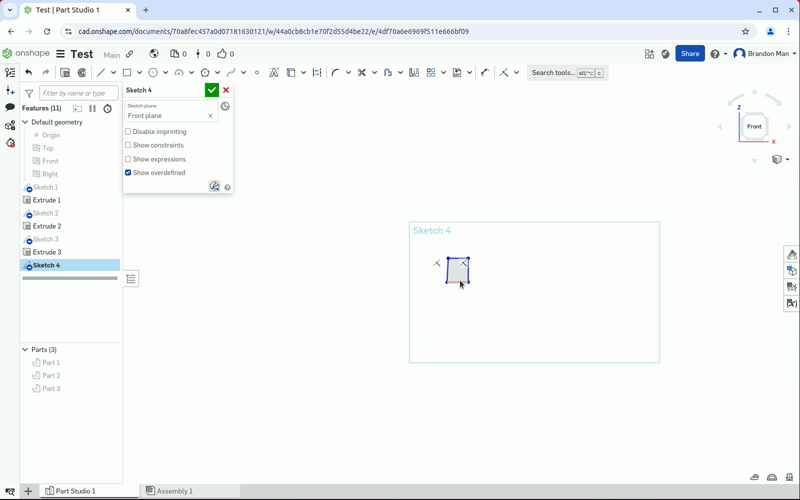
scroll(6)
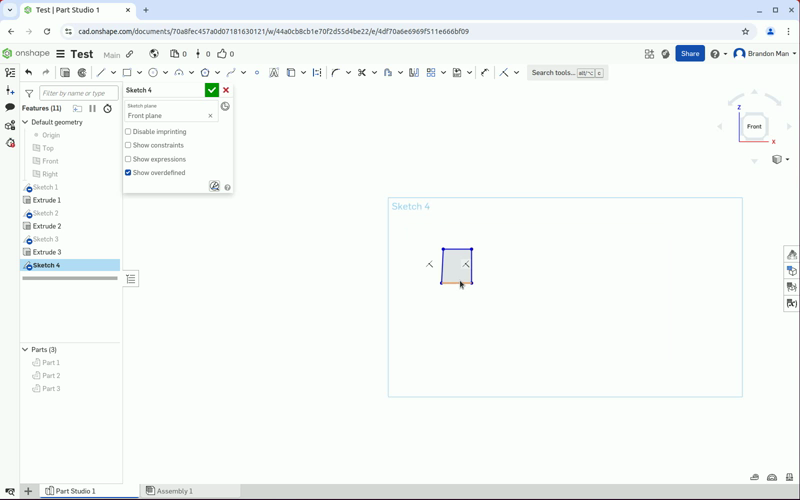
scroll(6)
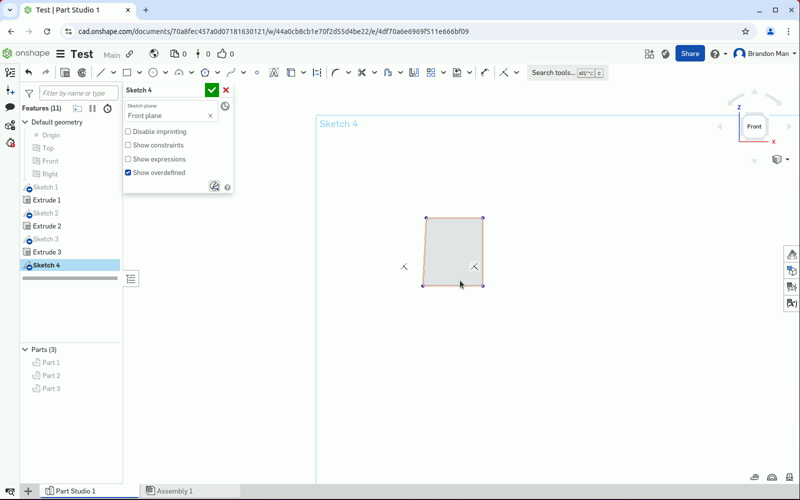
click(460, 280)
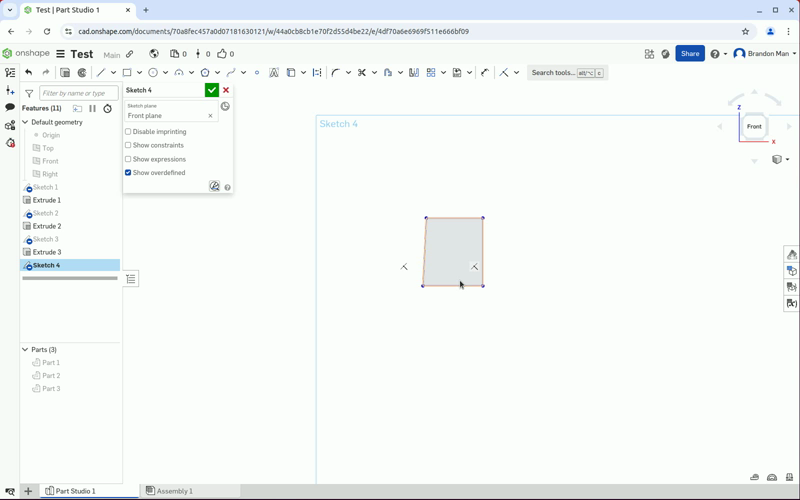
scroll(-6)
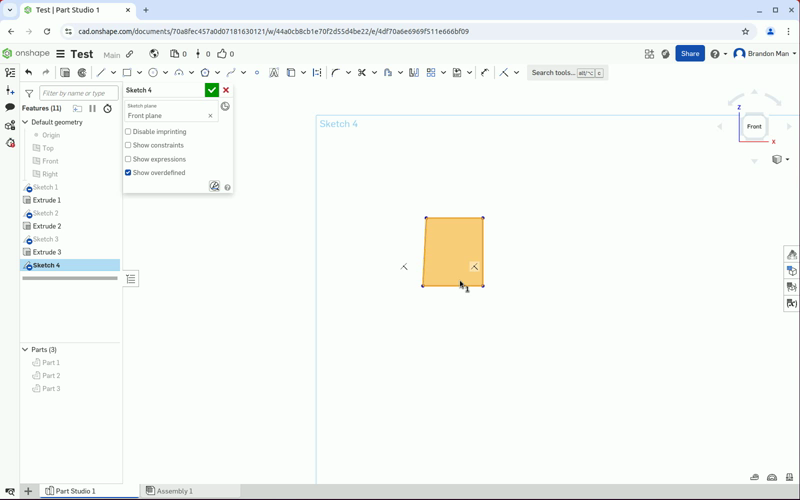
scroll(-6)
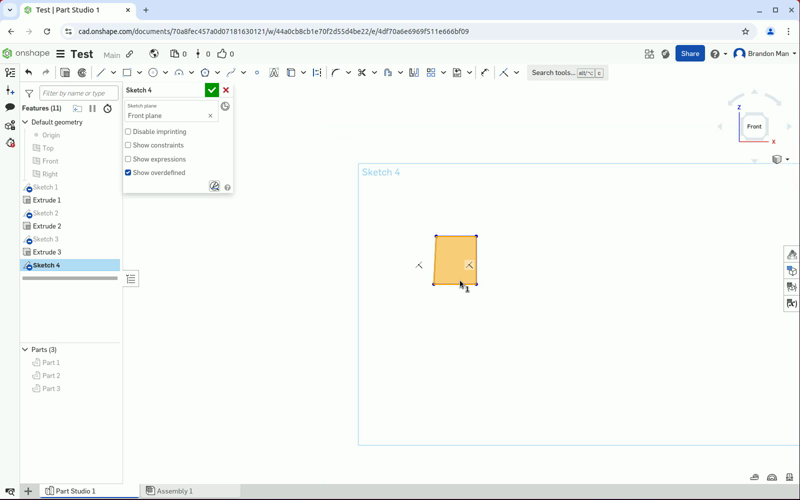
scroll(-6)
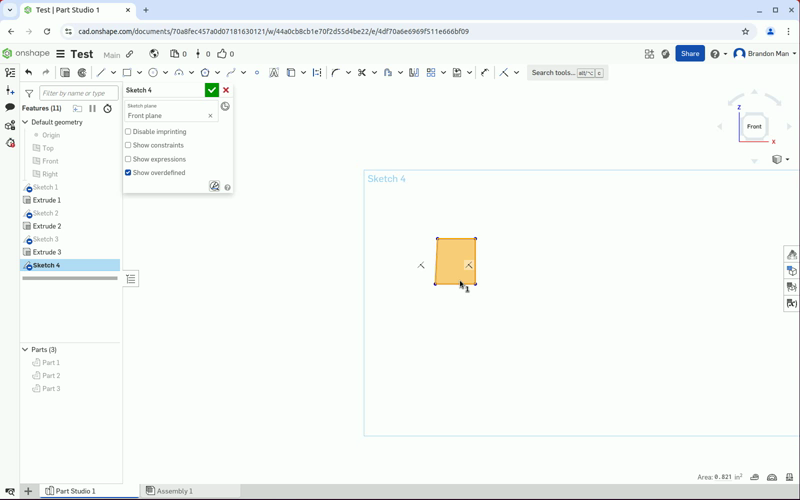
scroll(-6)
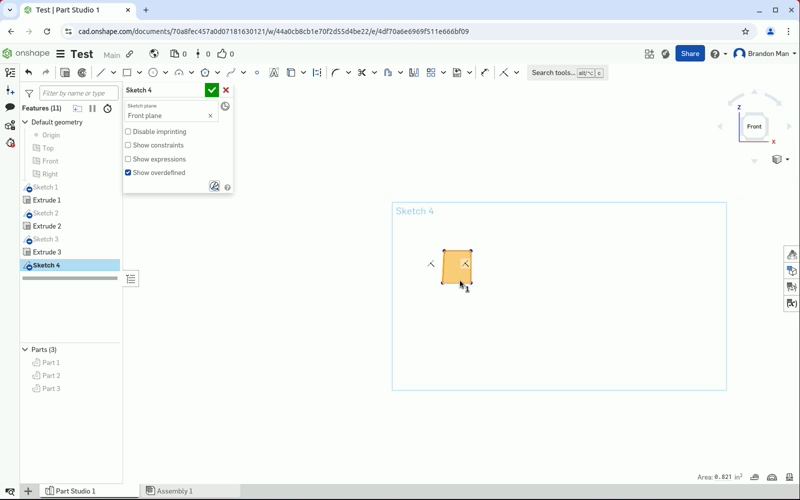
scroll(-6)
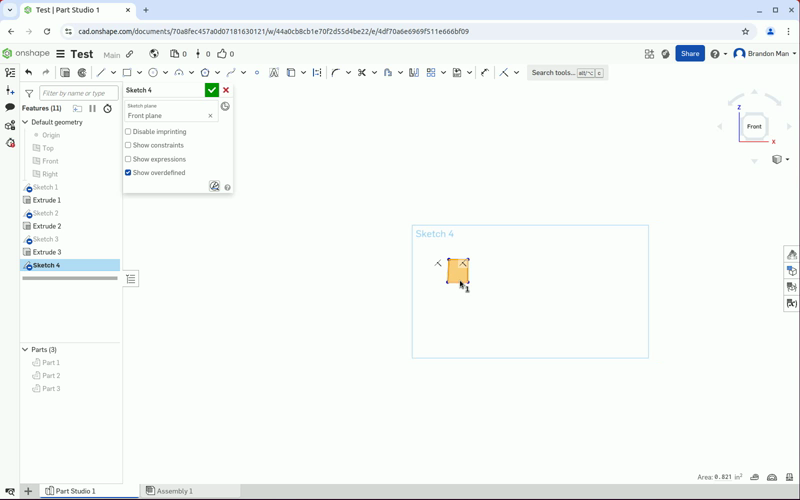
scroll(-6)
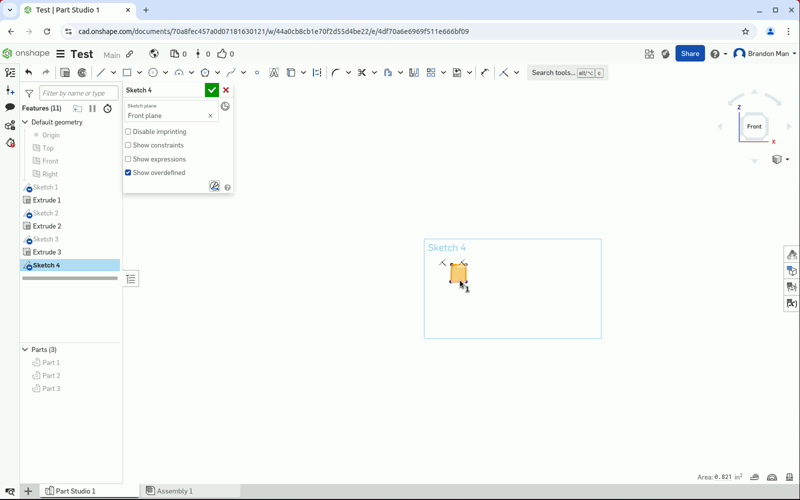
scroll(-6)
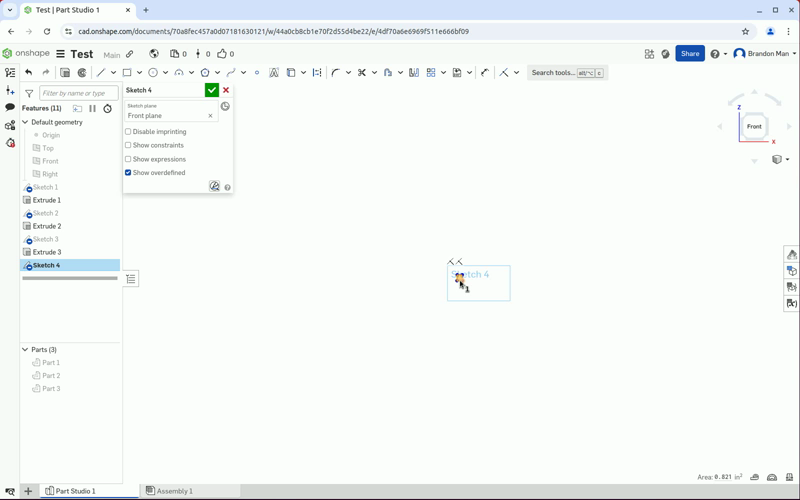
mouse_move(73, 352)
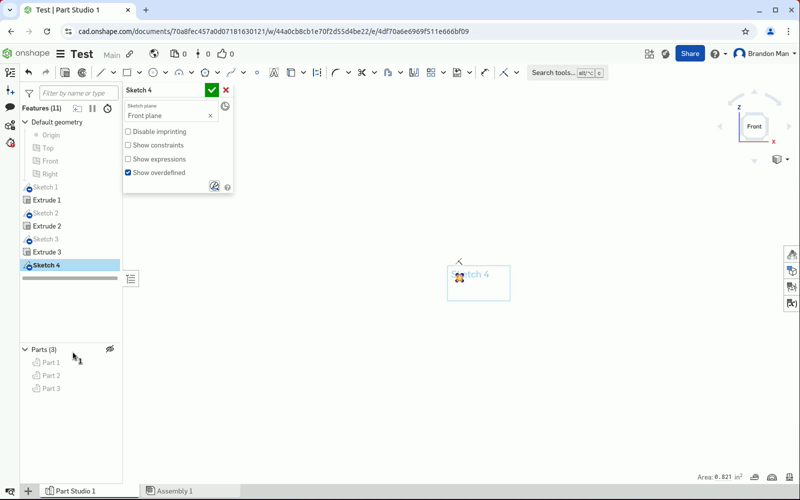
key(shift+y)
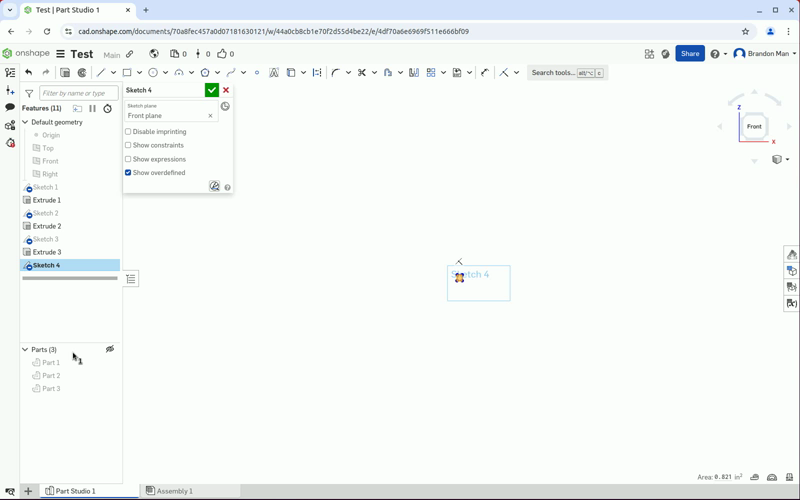
key(shift+e)
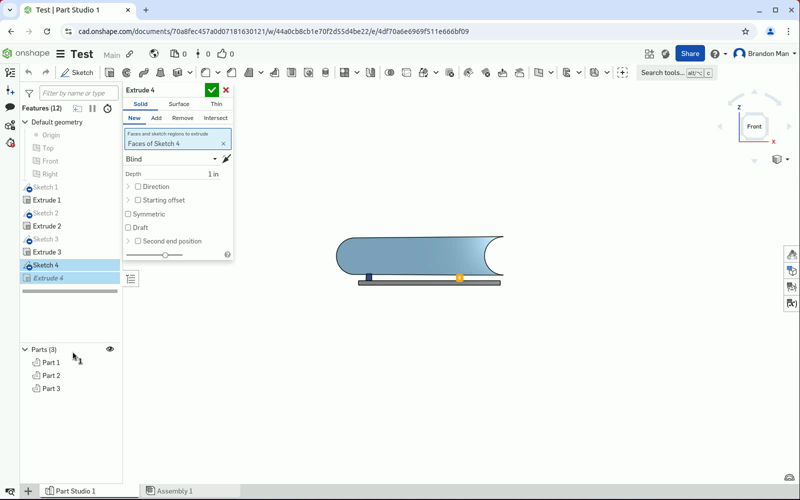
mouse_move(143, 106)
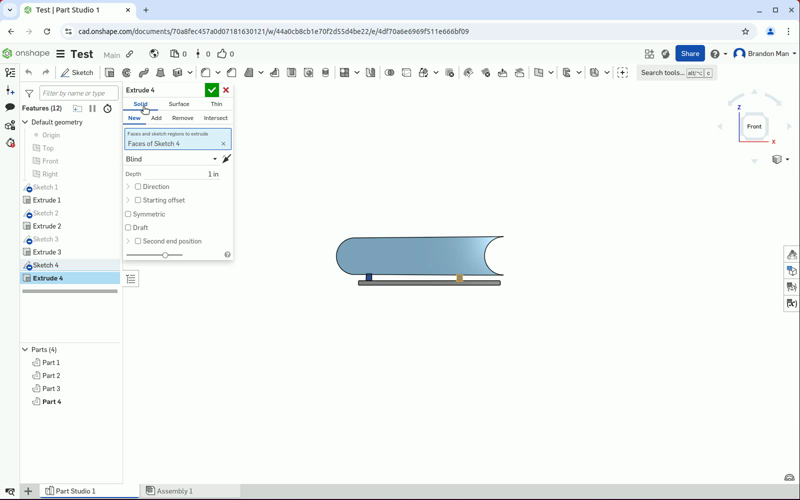
click(143, 106)
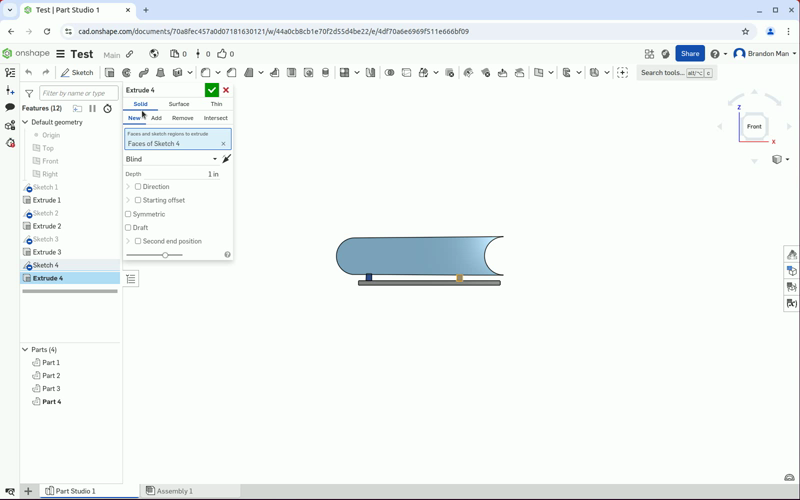
mouse_move(137, 120)
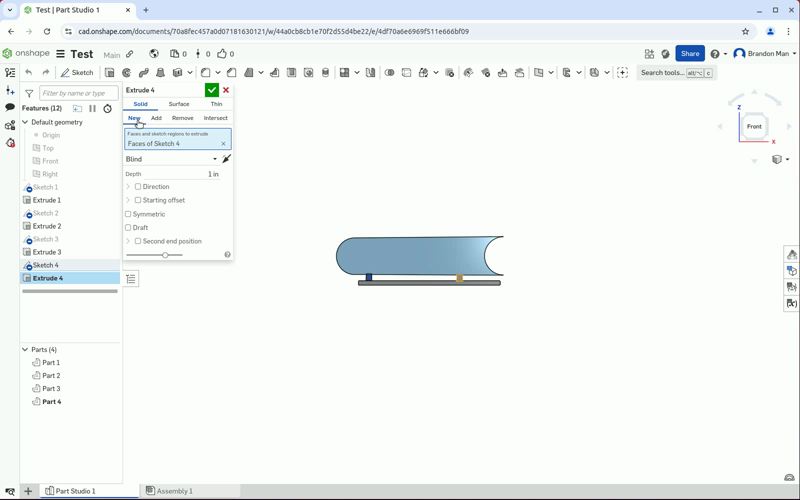
click(137, 120)
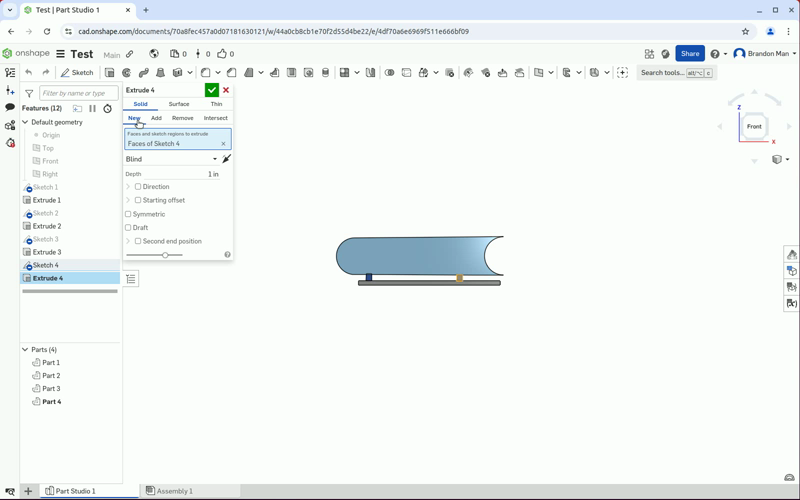
key(tab, 4)
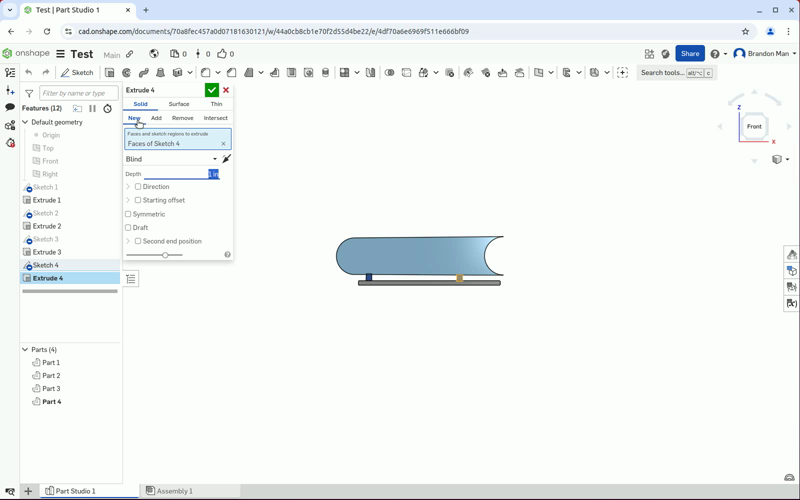
text(6.018)
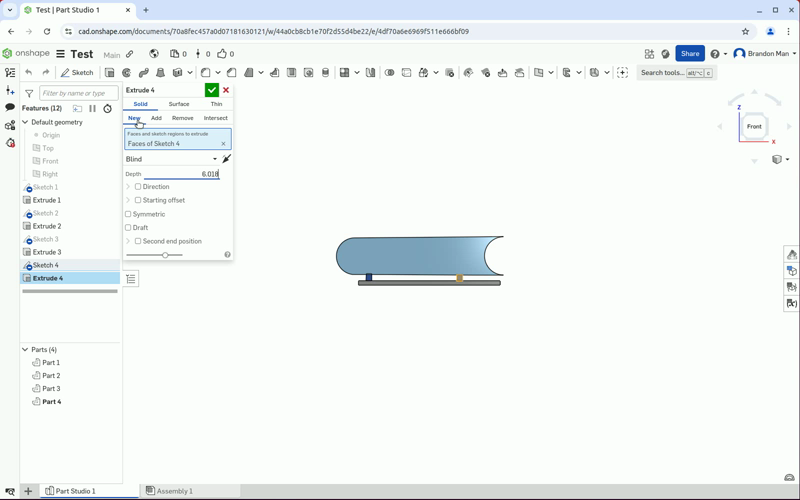
key(enter)
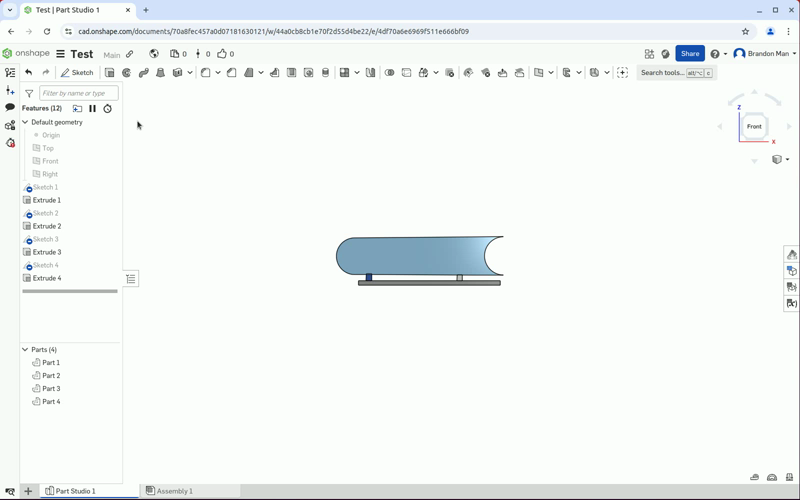
key(shift+h)
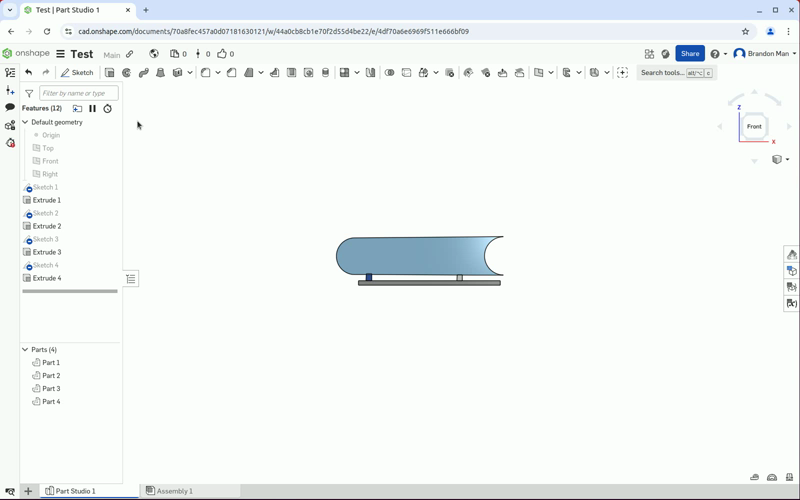
key(shift+h)
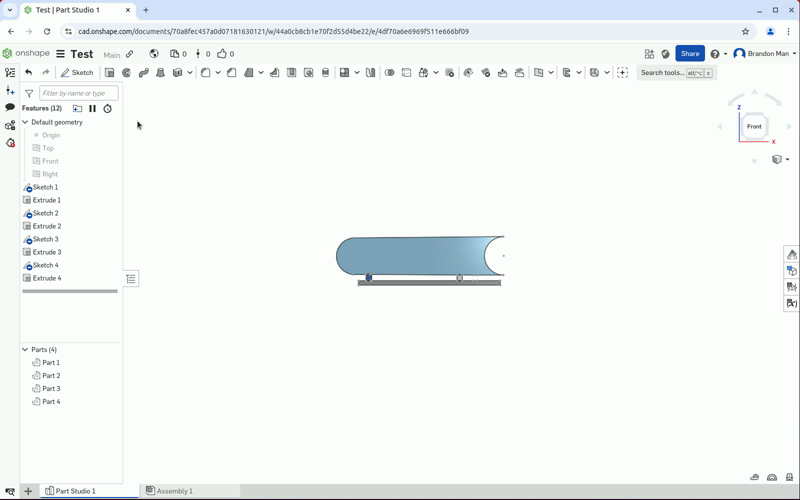
key(shift+7)
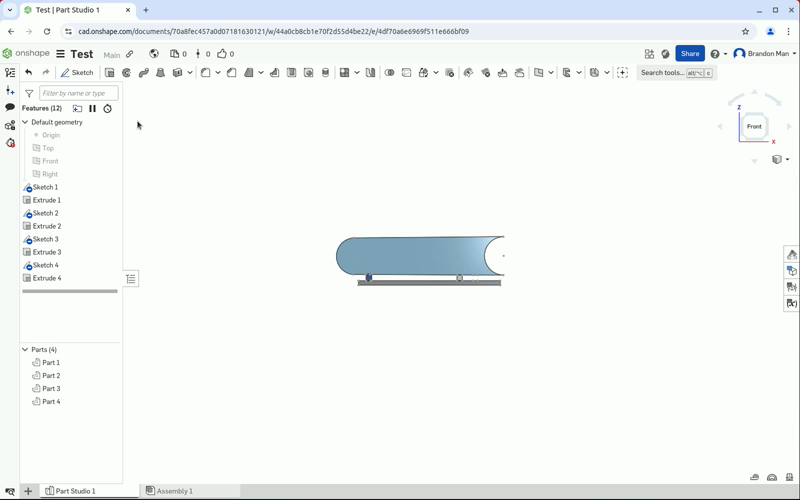
key(left, 2)
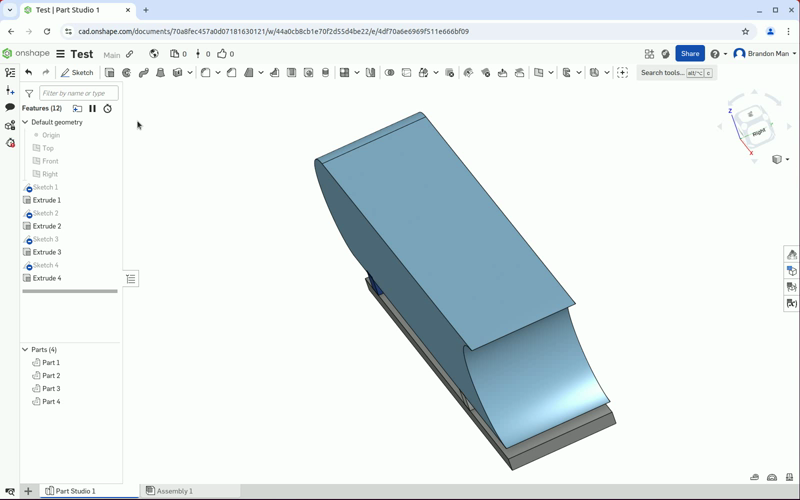
key(down, 2)
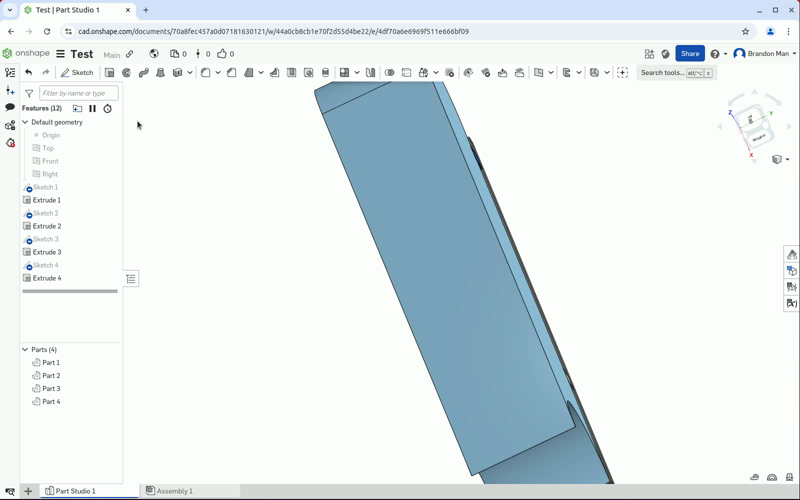
key(up, 2)
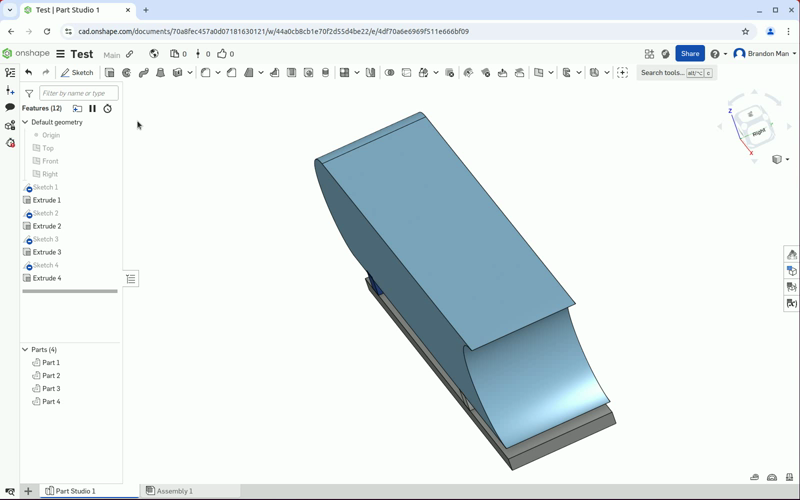
key(right, 2)
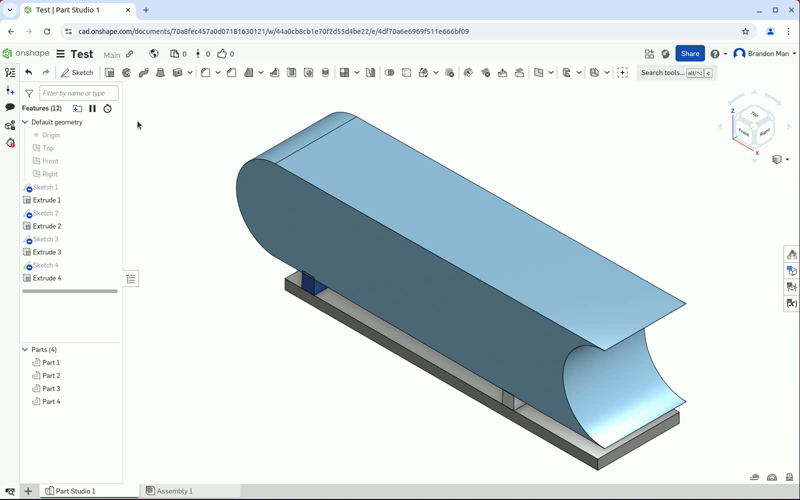
mouse_move(73, 189)
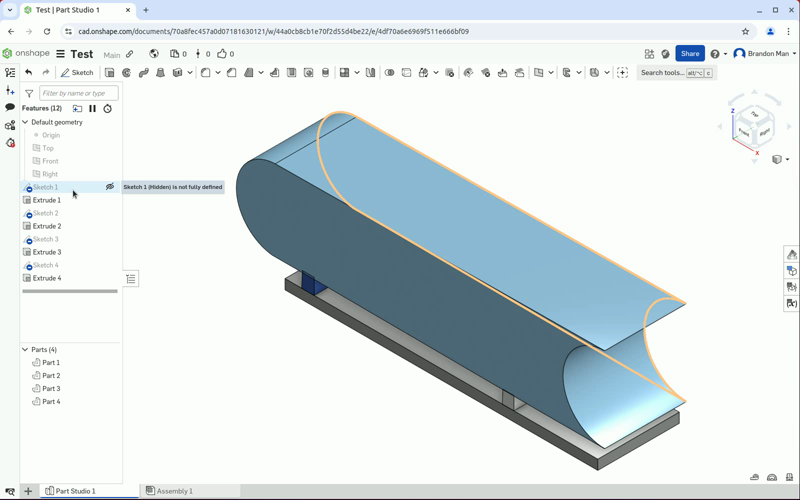
click(73, 189)